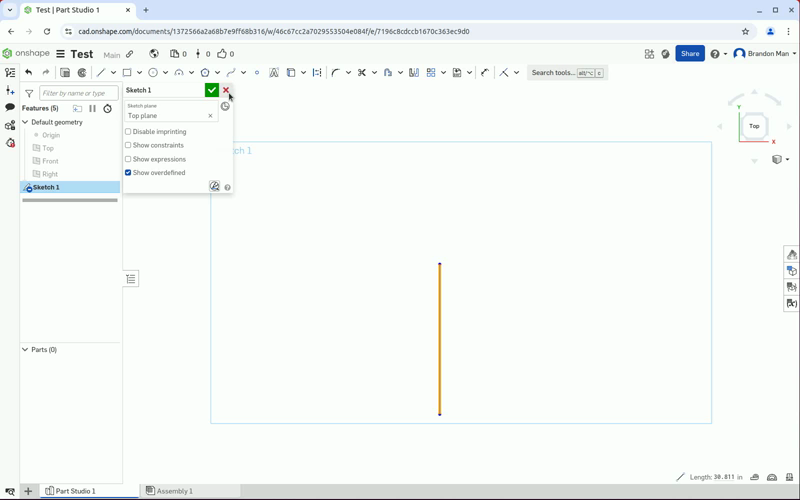
key(shift+h)
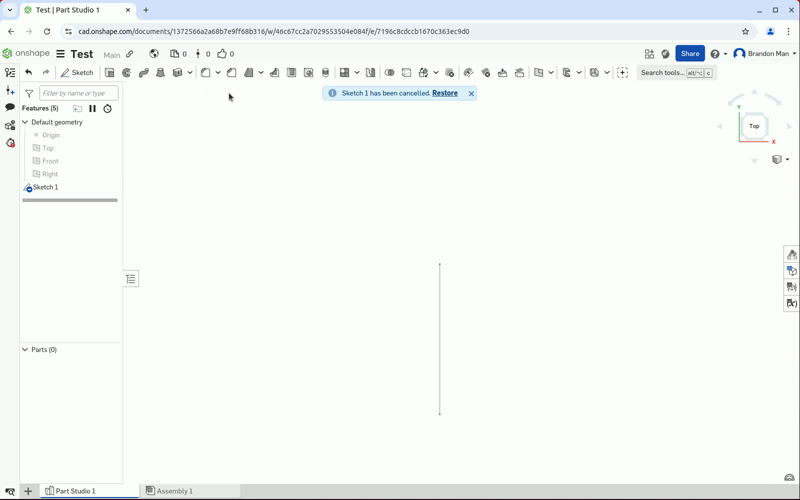
key(shift+s)
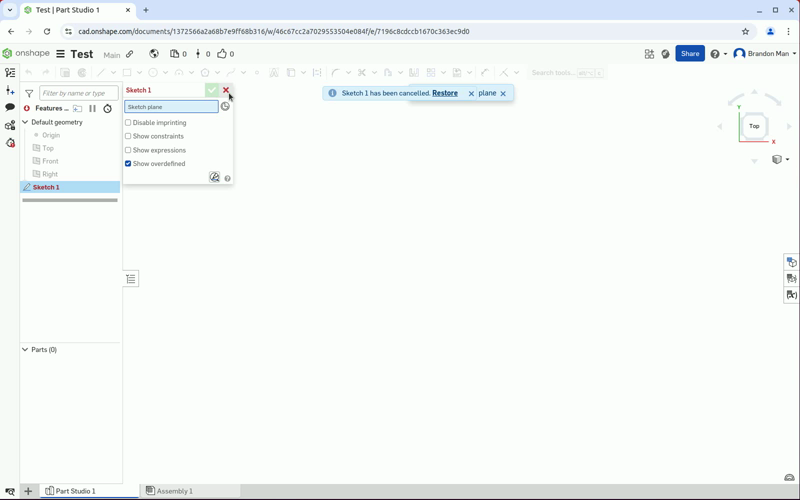
mouse_move(73, 150)
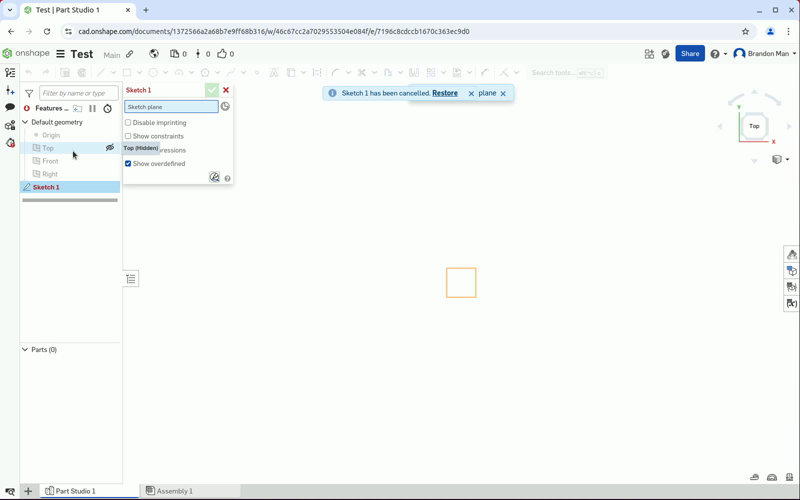
click(73, 150)
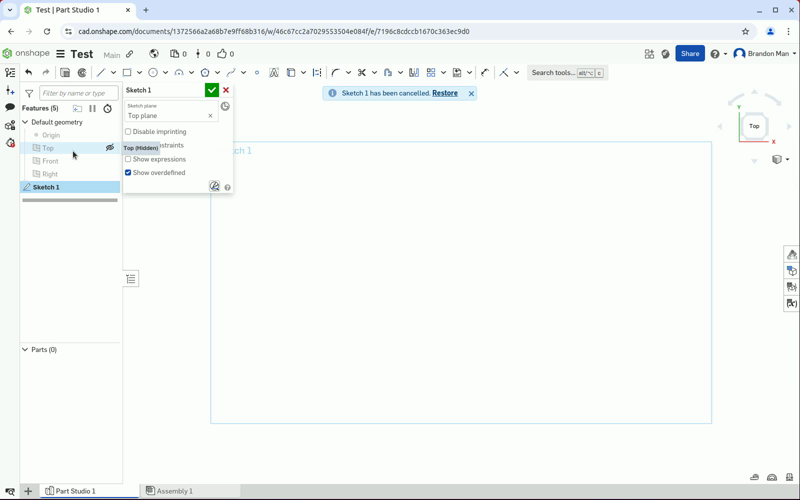
mouse_move(73, 352)
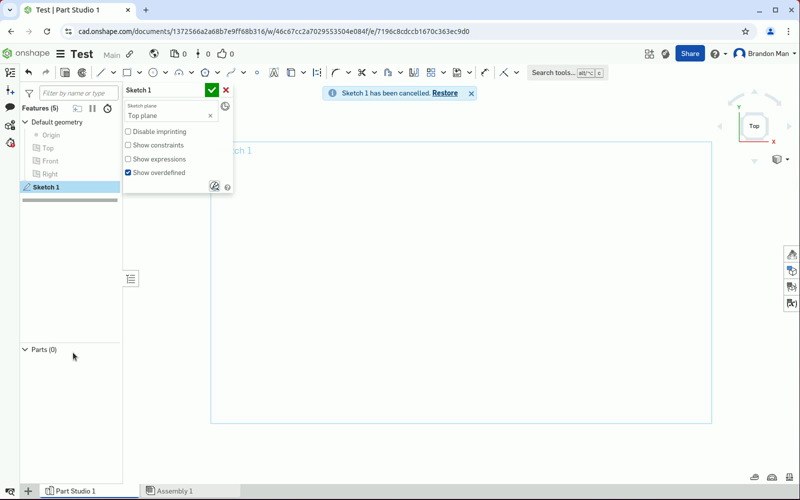
key(y)
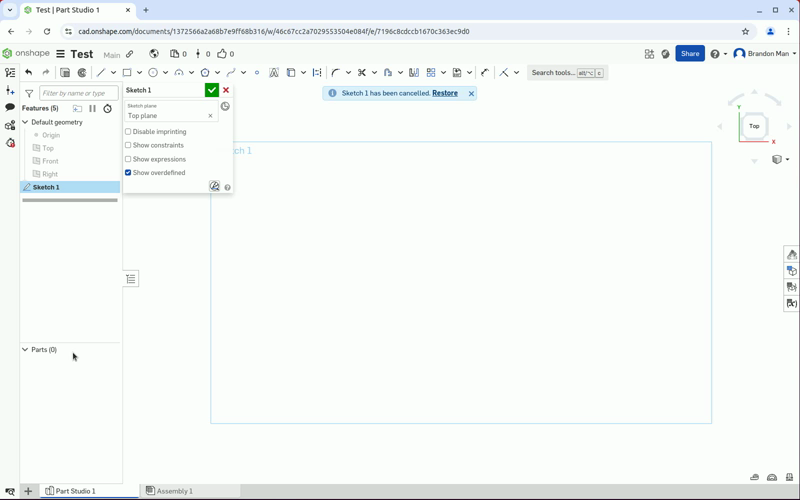
key(l)
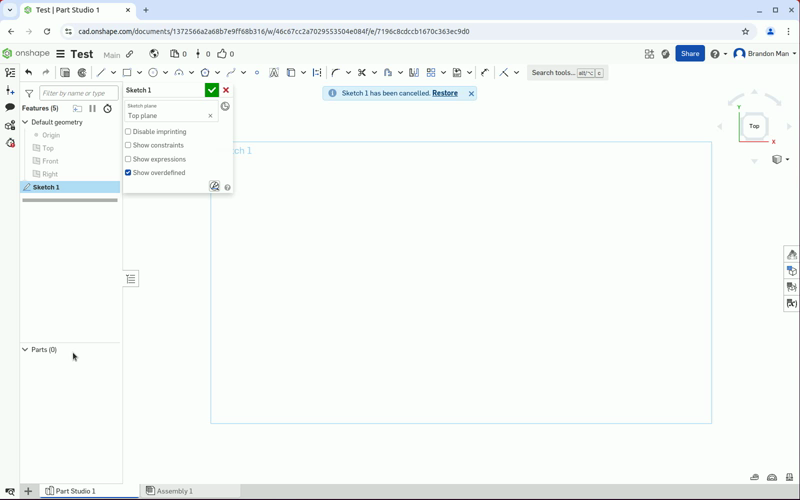
key_down(shift)
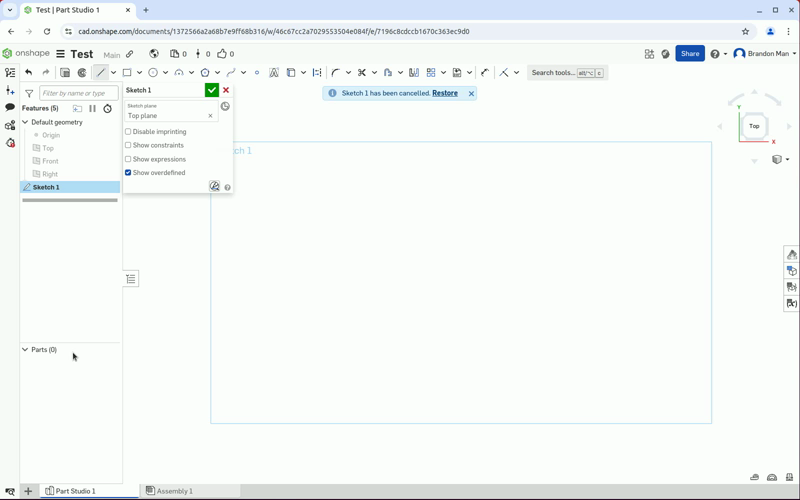
mouse_move(465, 314)
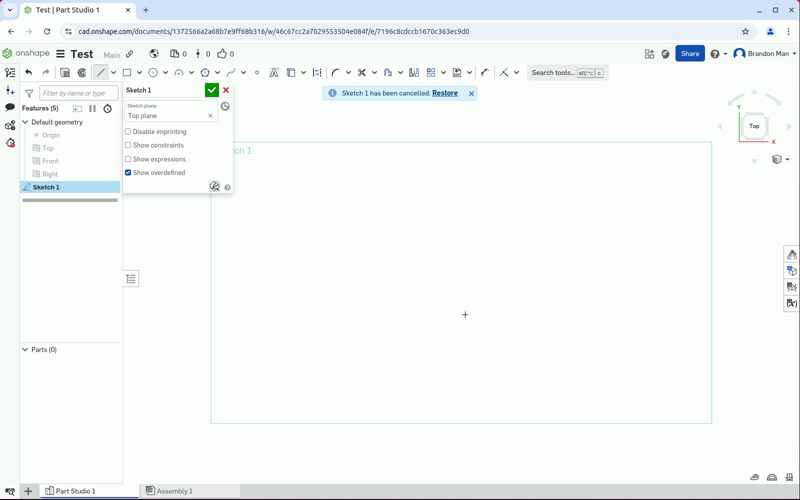
click(465, 314)
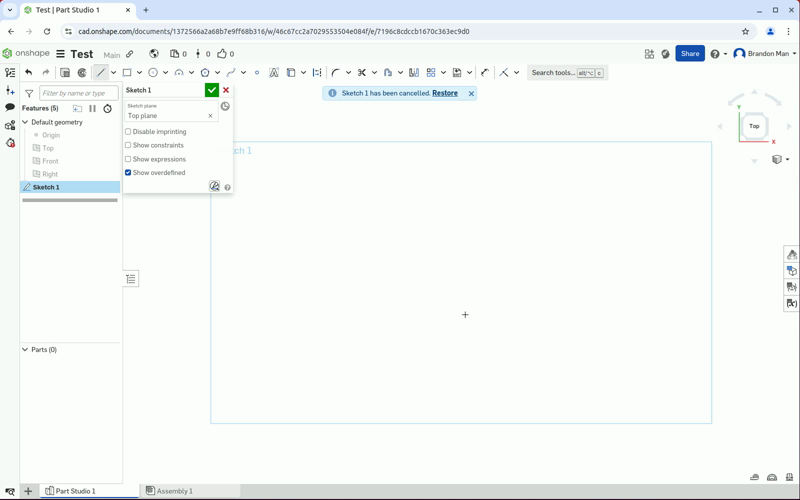
key_up(shift)
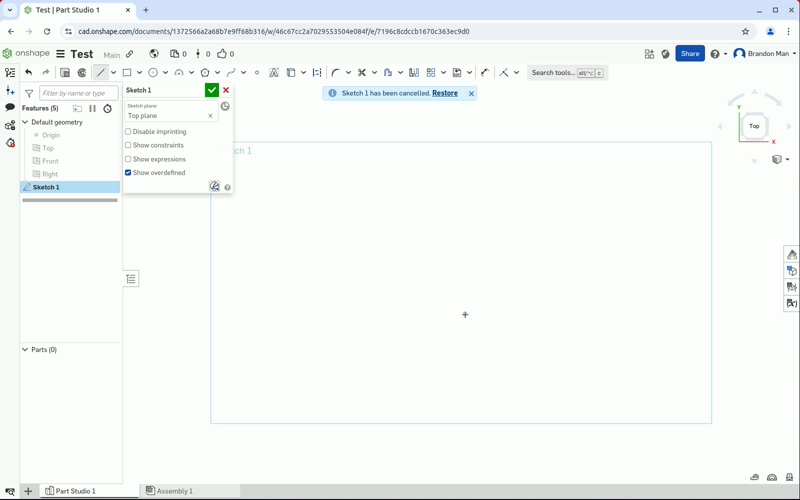
key_down(shift)
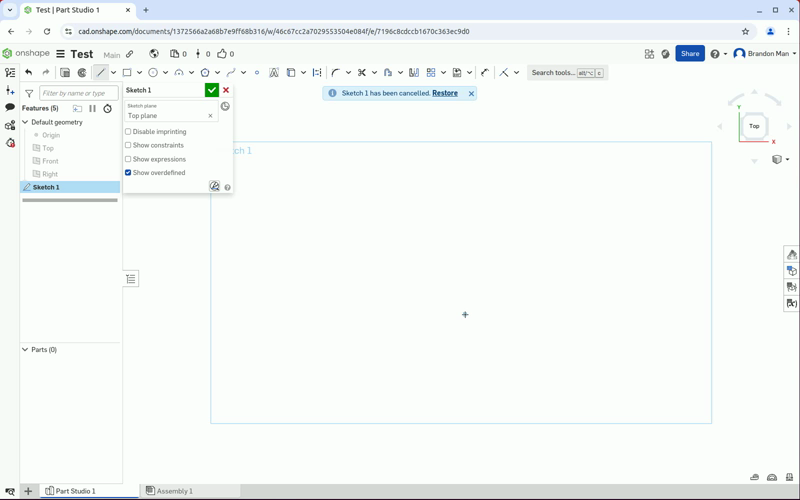
mouse_move(559, 298)
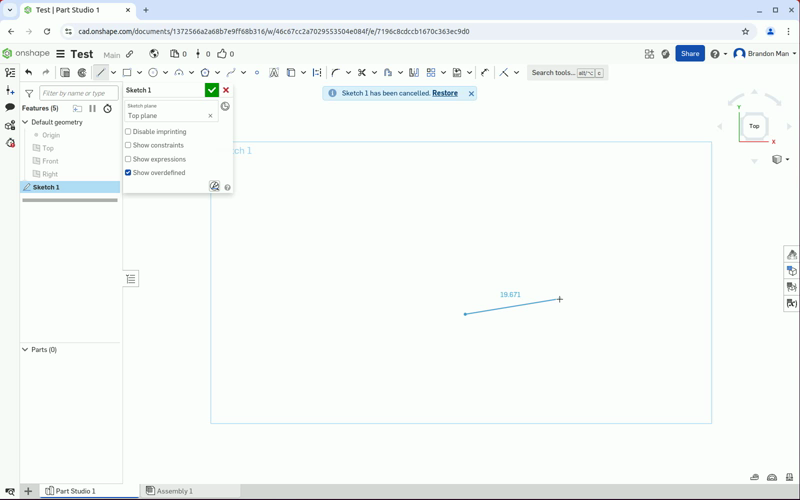
click(559, 298)
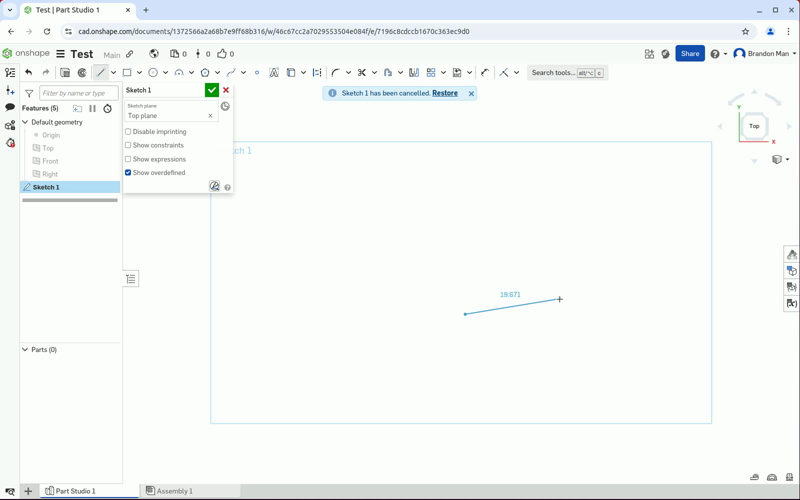
key_up(shift)
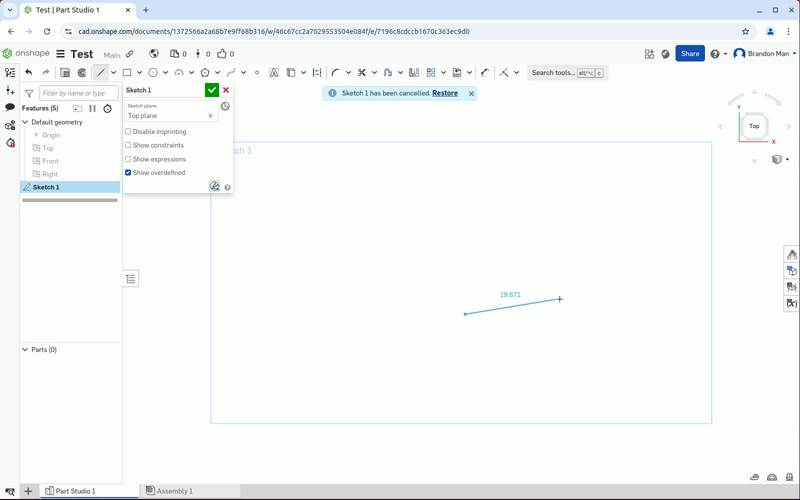
key(esc)
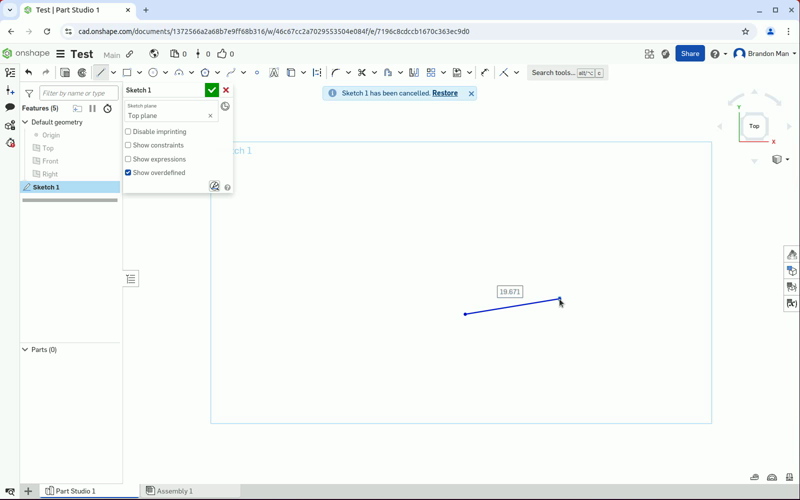
key(a)
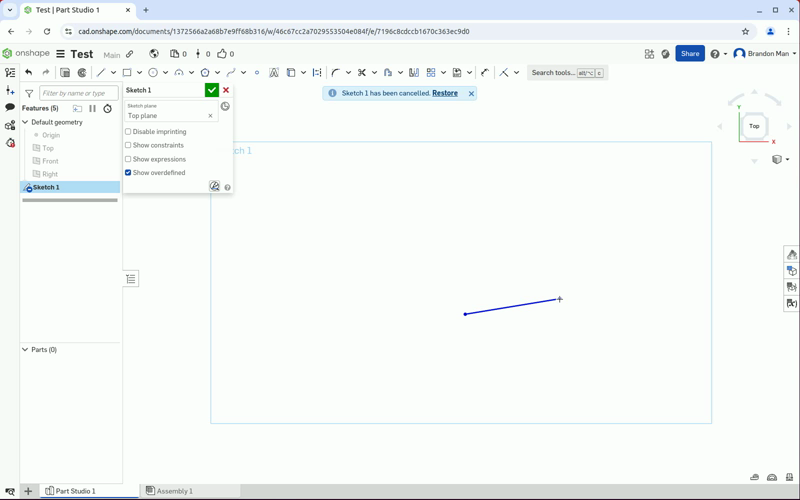
mouse_move(559, 298)
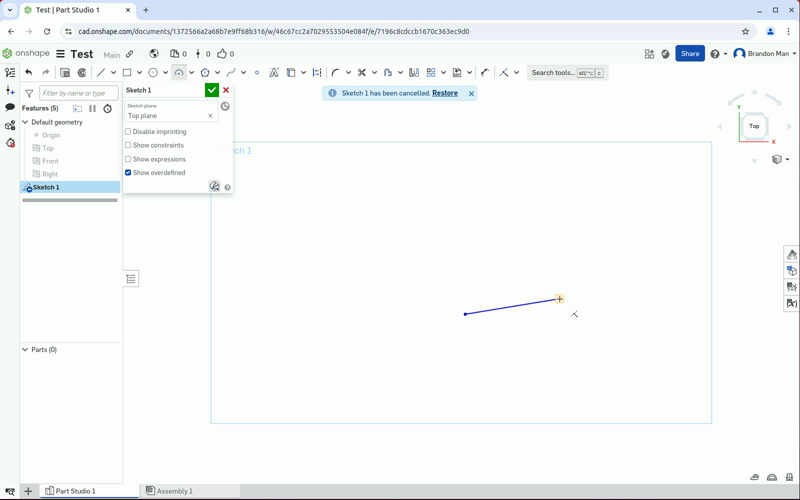
click(559, 298)
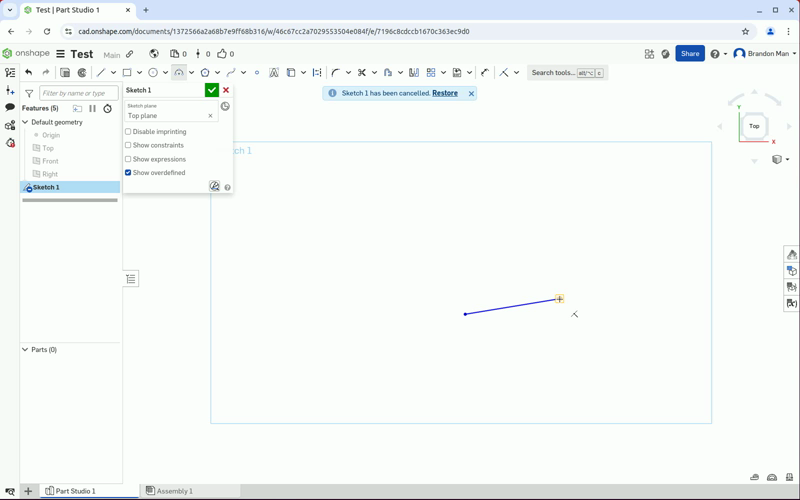
key_down(shift)
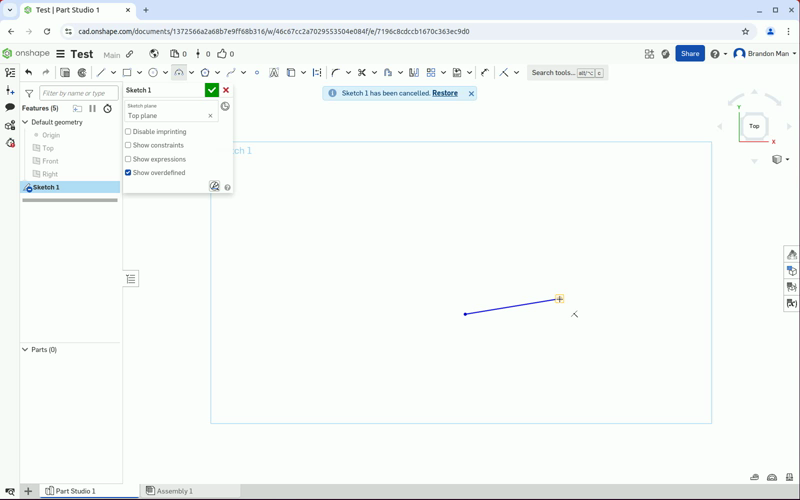
mouse_move(559, 268)
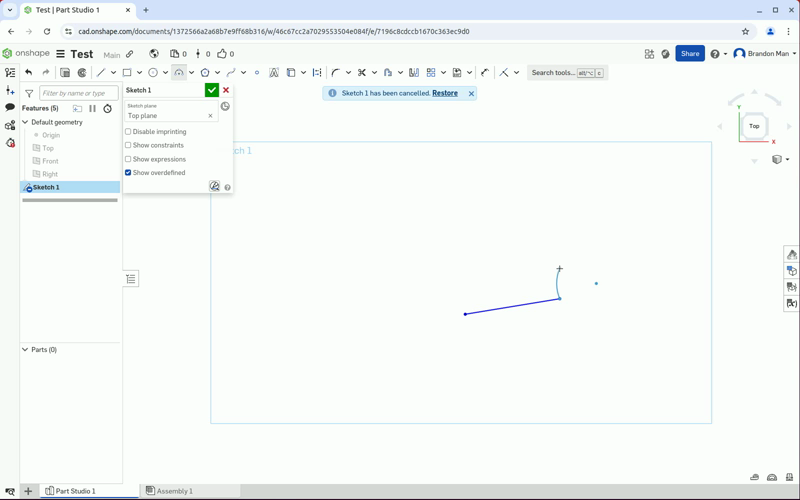
click(559, 268)
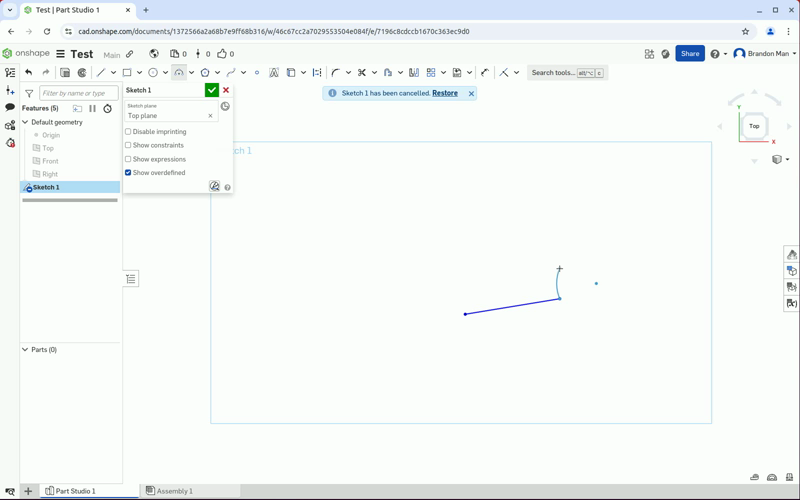
mouse_move(541, 283)
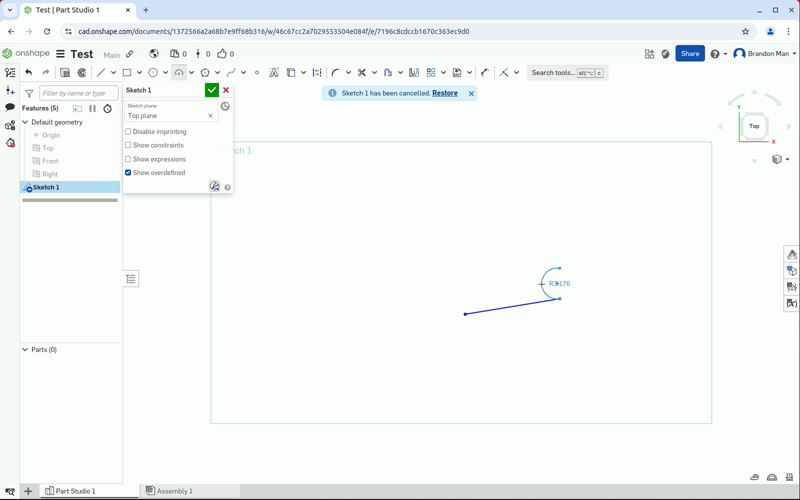
click(541, 283)
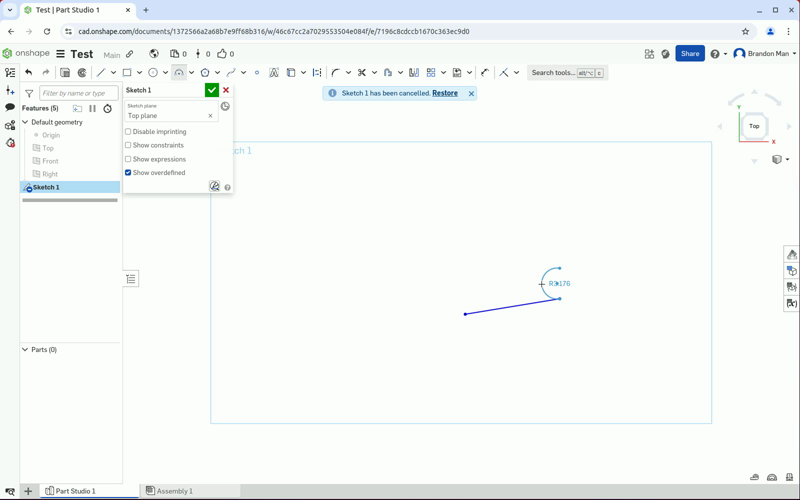
key_up(shift)
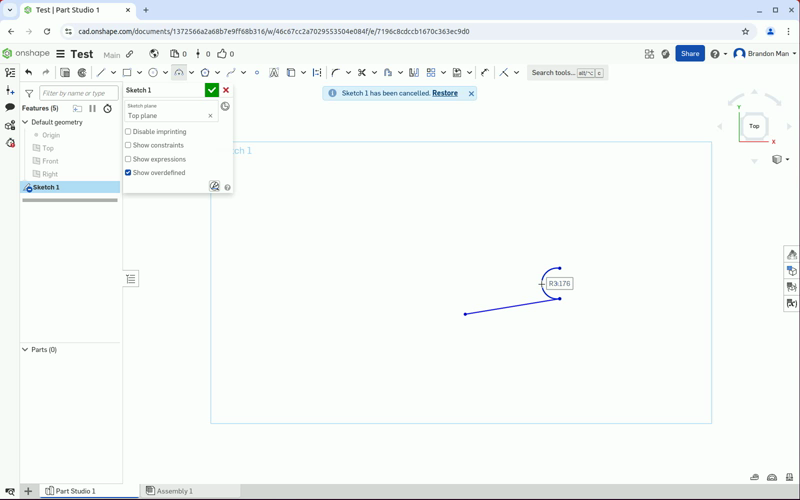
key(esc)
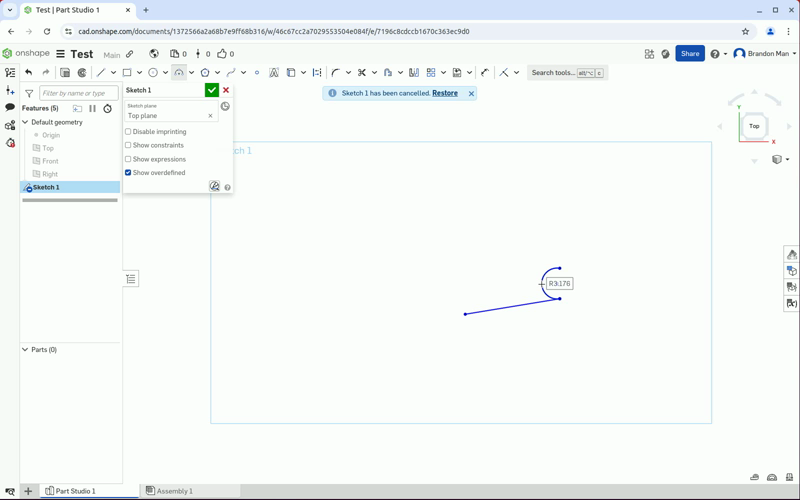
key(l)
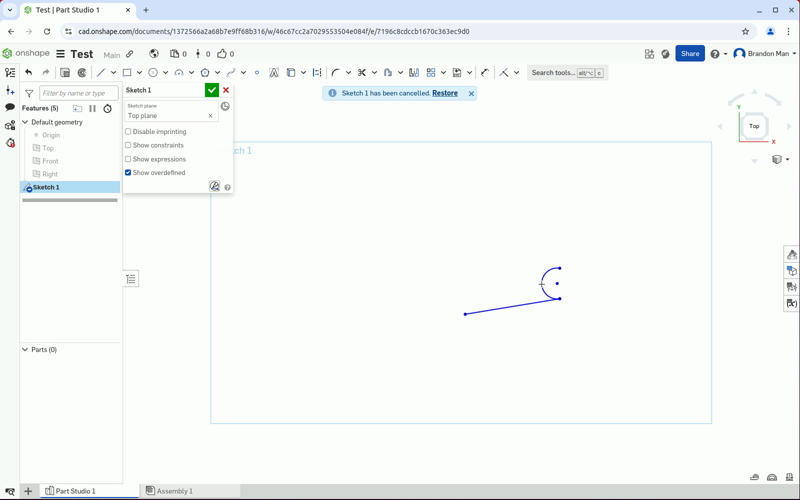
mouse_move(559, 268)
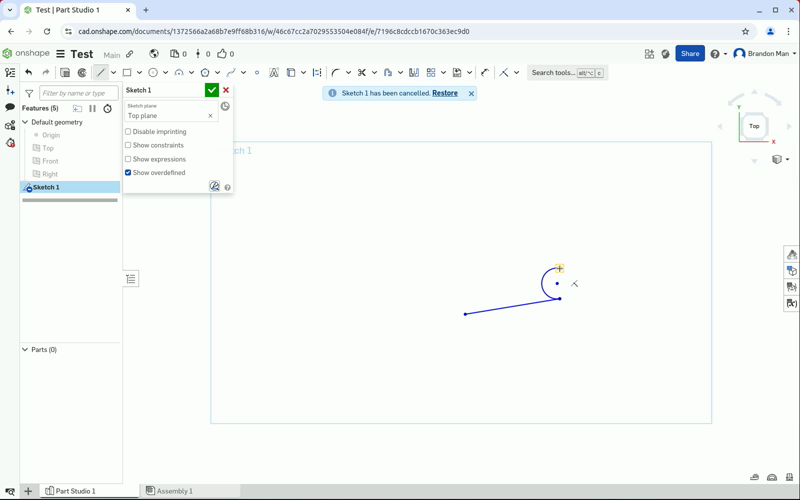
click(559, 268)
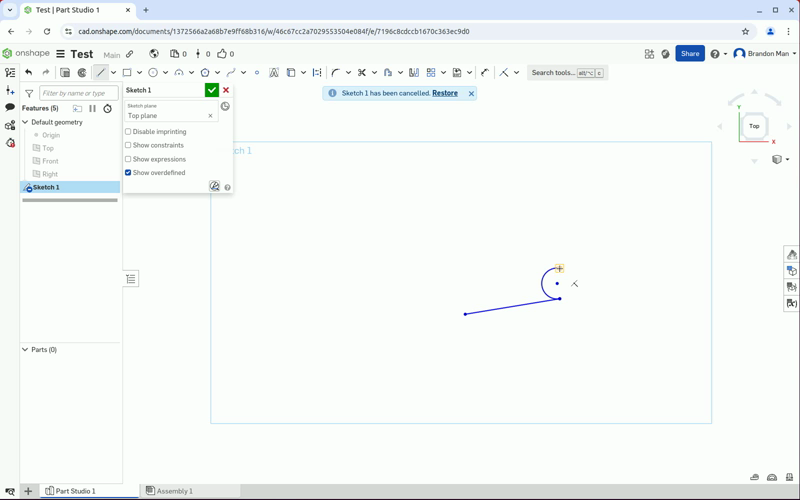
key_down(shift)
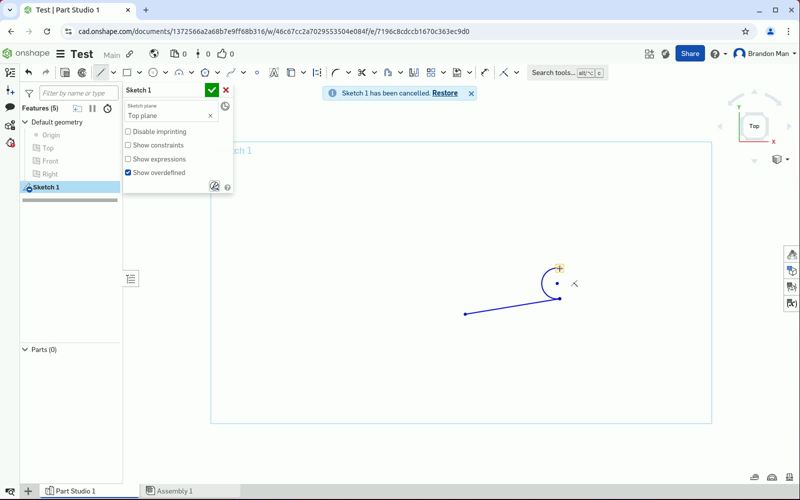
mouse_move(465, 252)
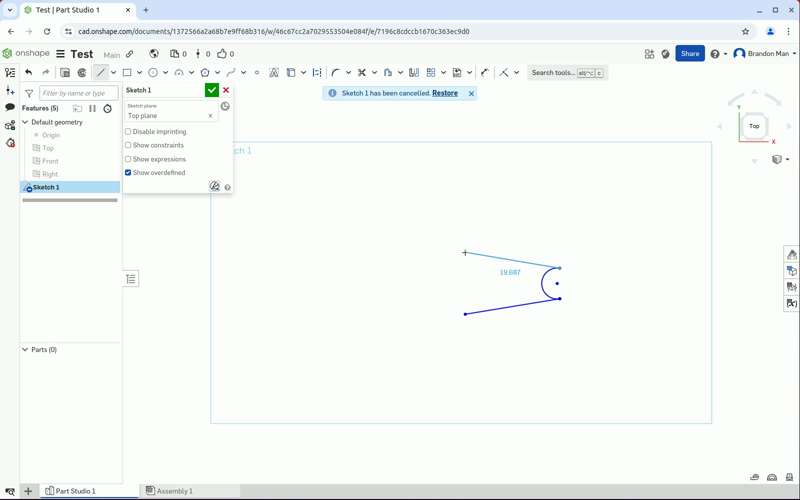
click(465, 252)
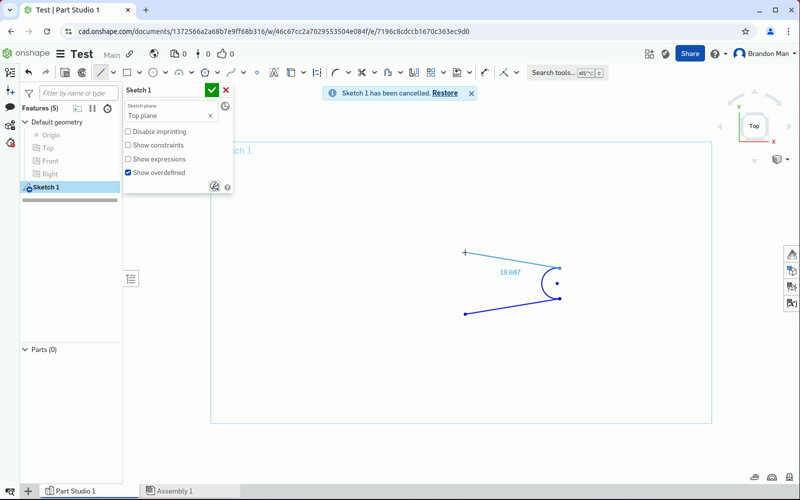
key_up(shift)
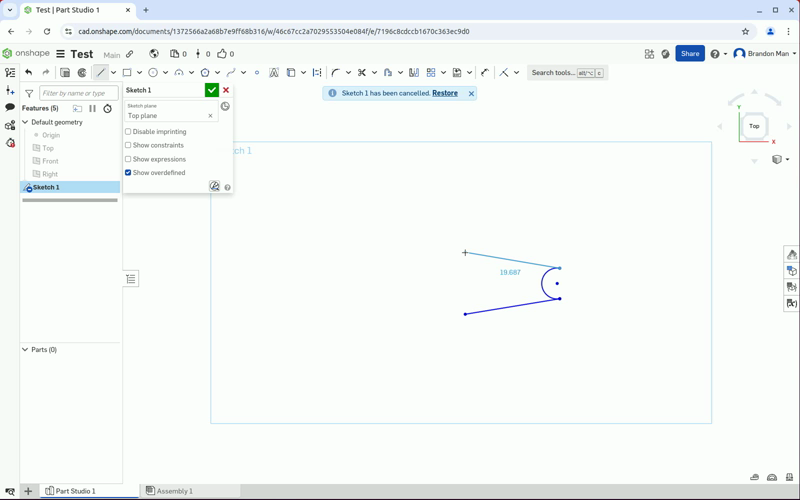
key(esc)
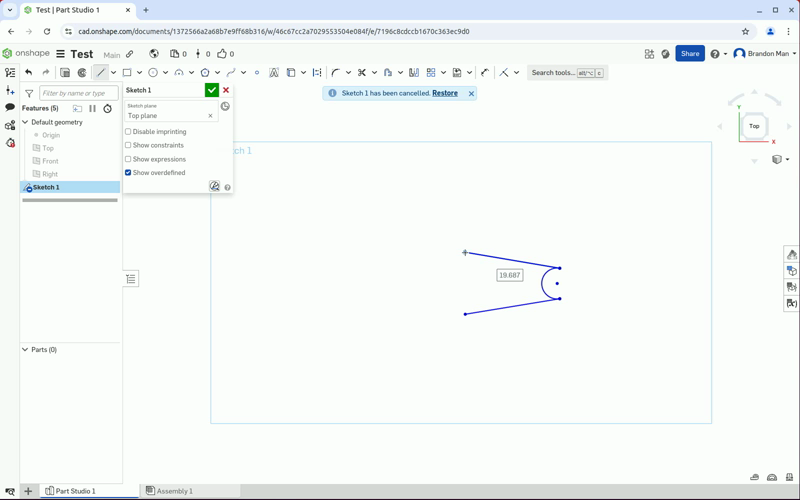
key(a)
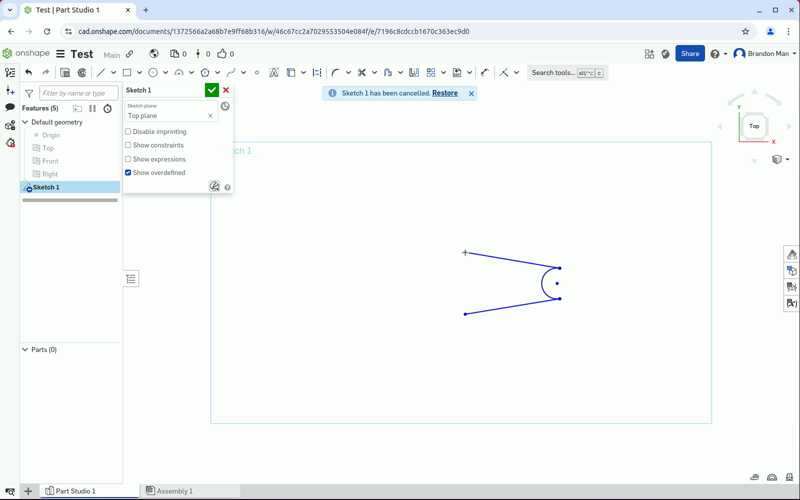
mouse_move(465, 252)
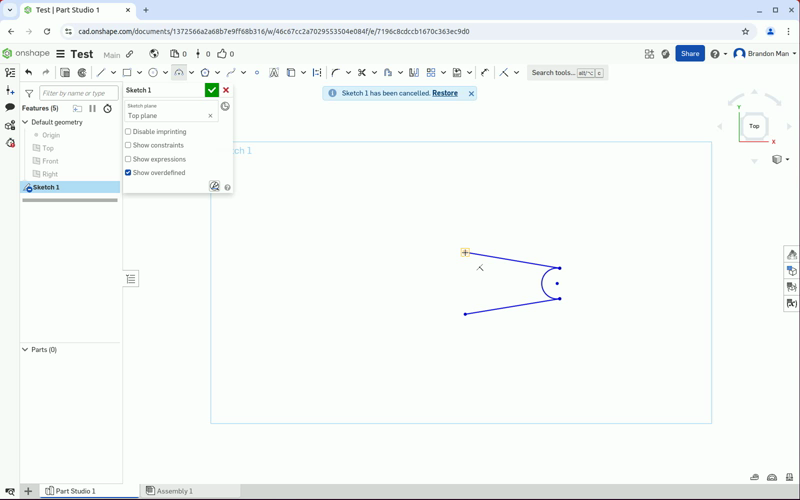
click(465, 252)
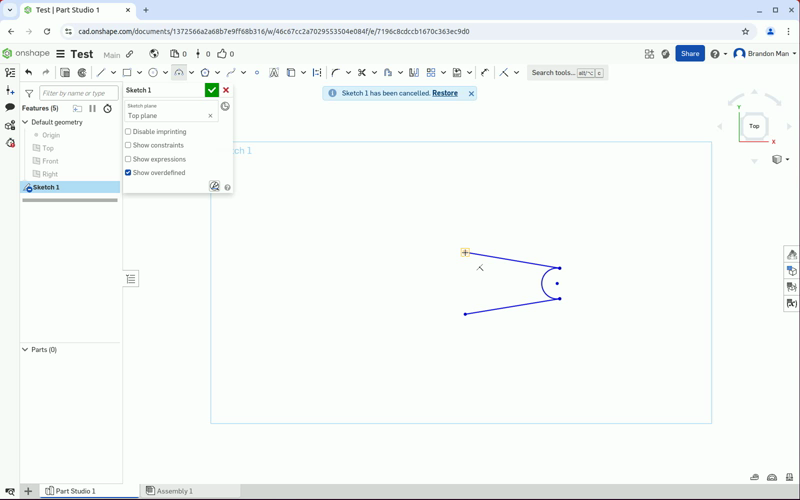
mouse_move(465, 314)
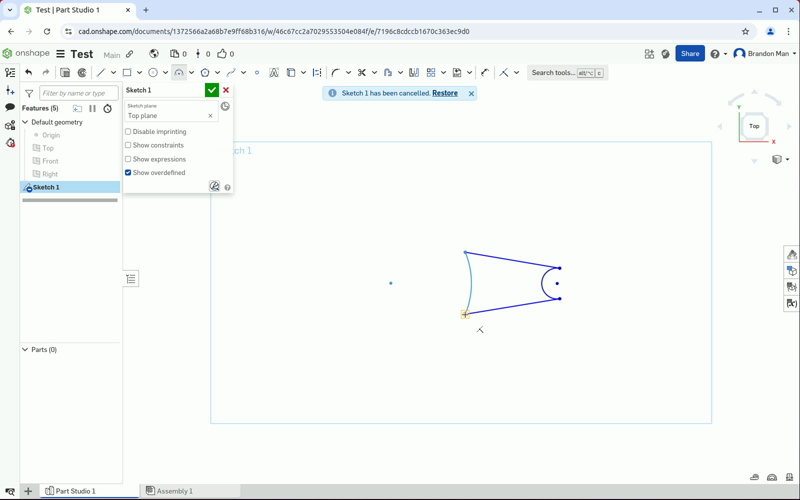
click(465, 314)
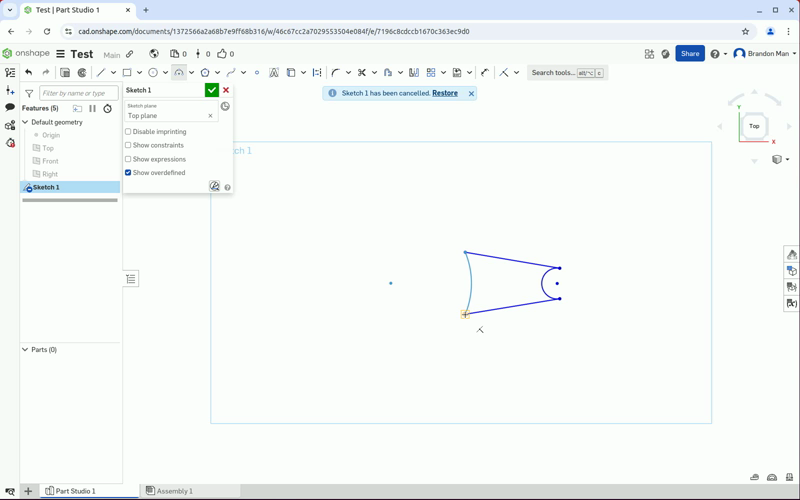
key_down(shift)
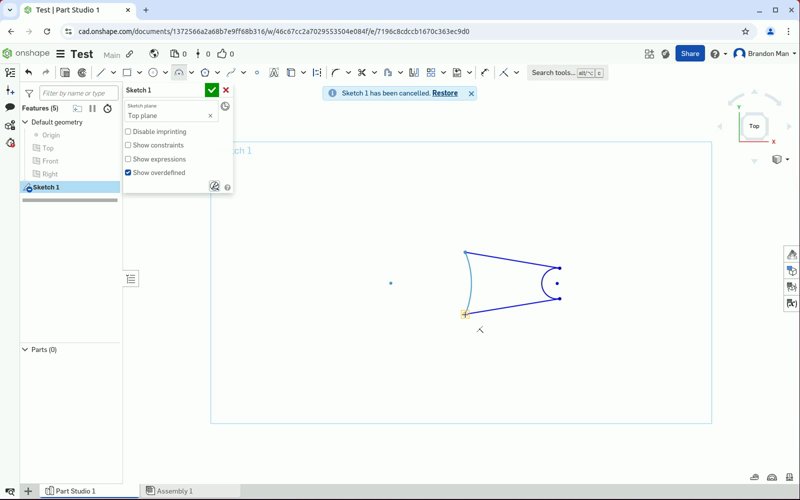
mouse_move(492, 283)
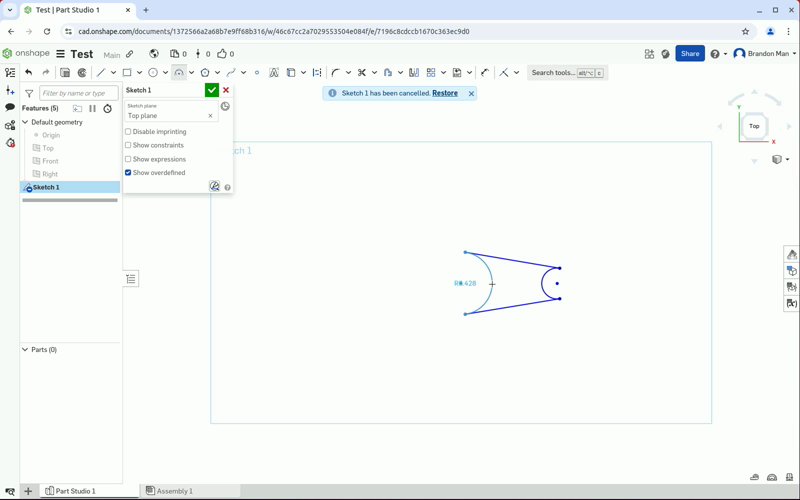
click(492, 283)
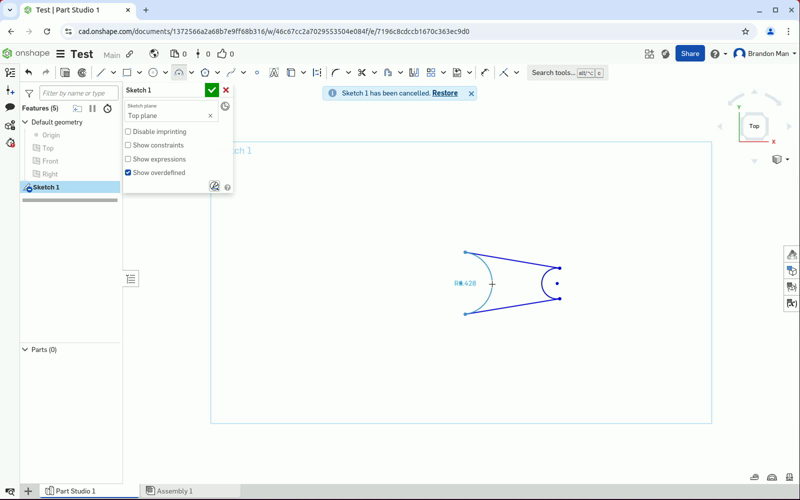
key_up(shift)
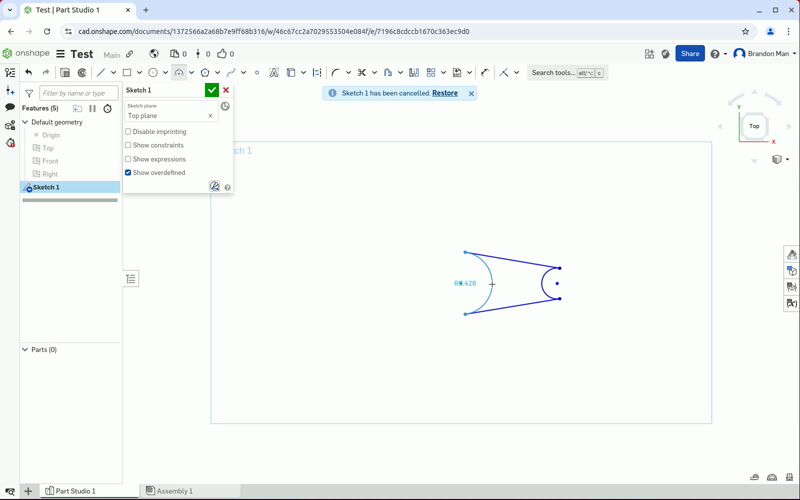
key(esc)
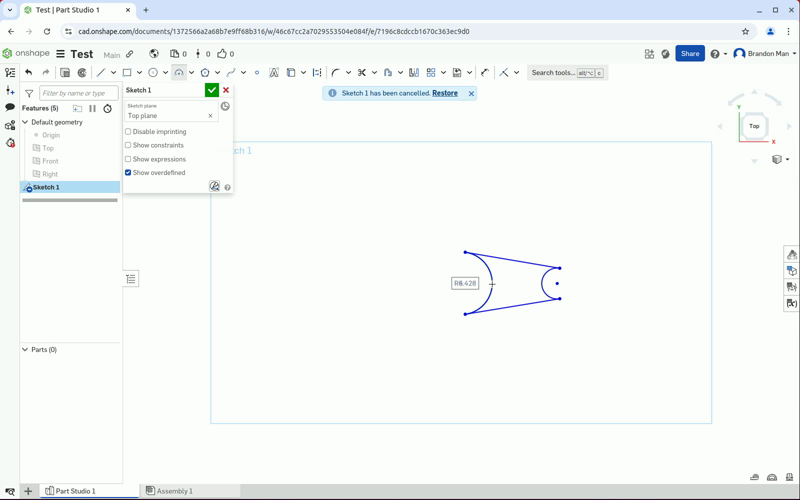
mouse_move(533, 297)
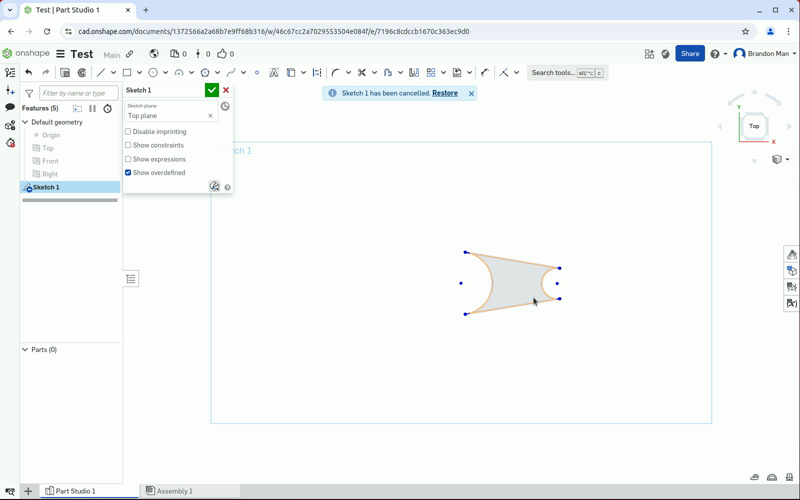
click(533, 297)
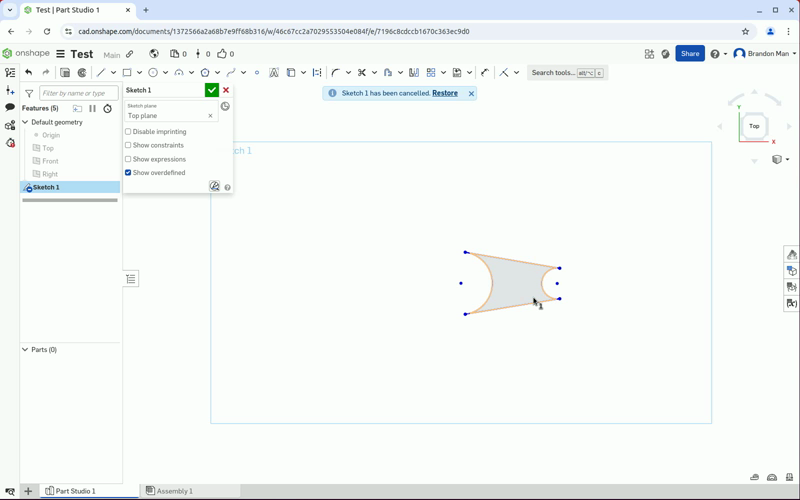
mouse_move(73, 352)
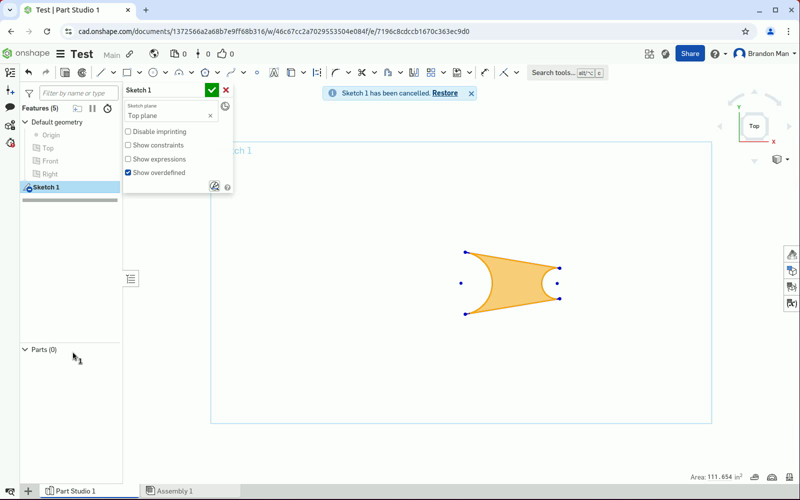
key(shift+y)
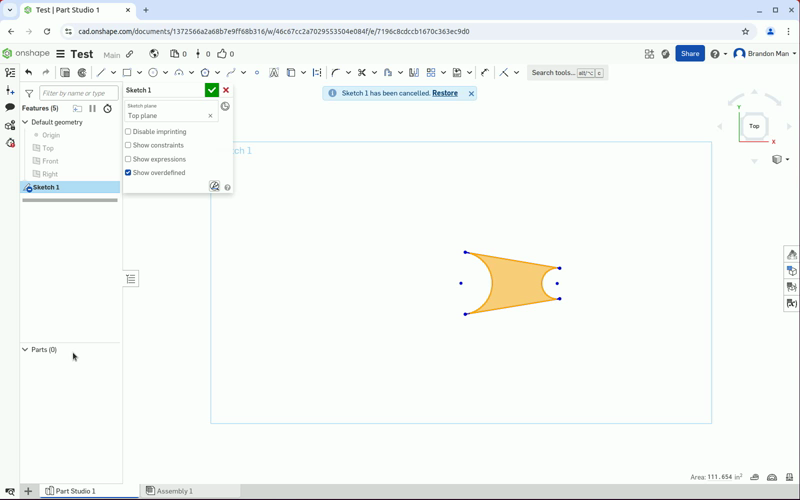
key(shift+e)
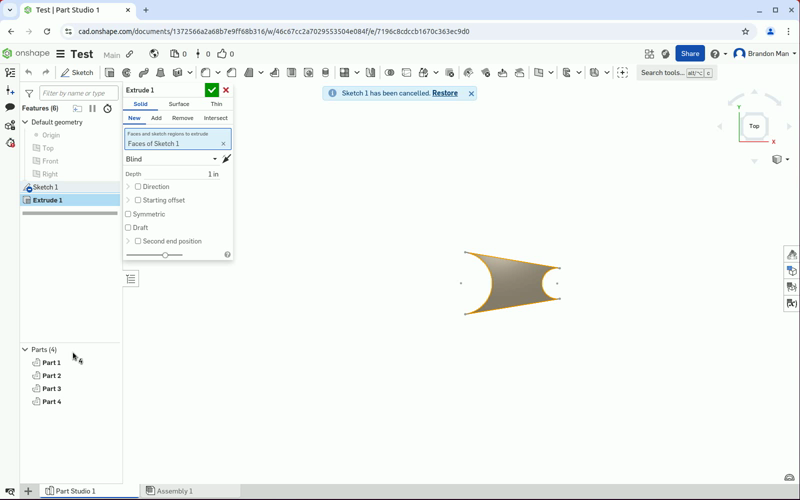
mouse_move(143, 106)
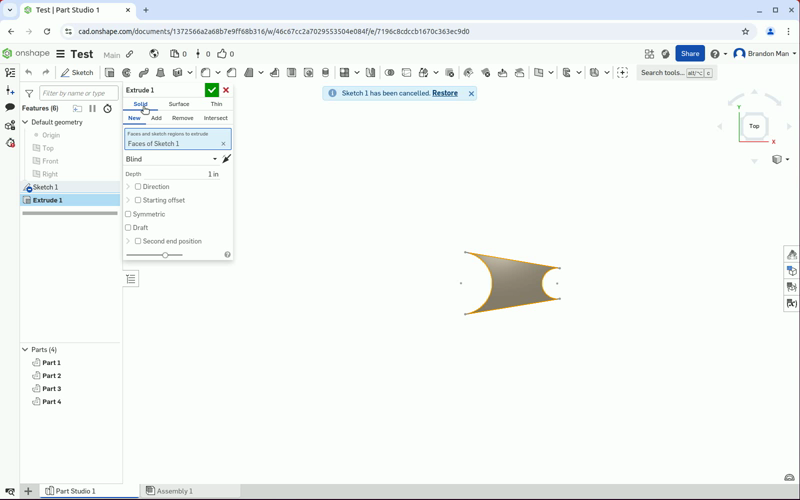
click(143, 106)
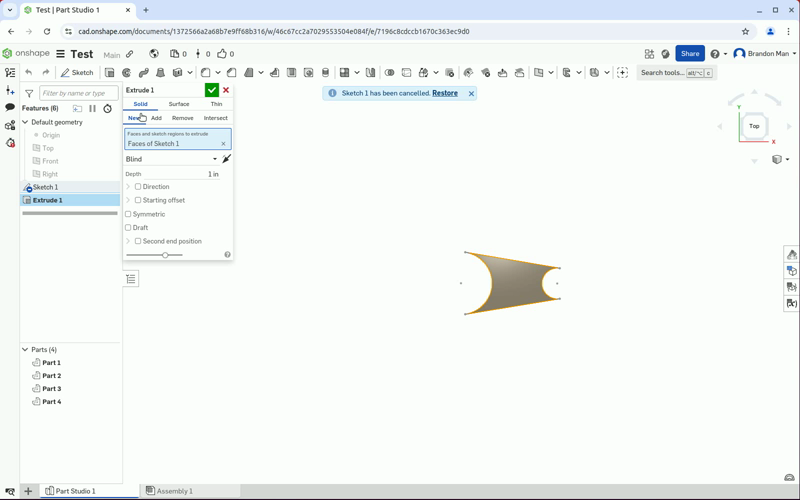
mouse_move(137, 120)
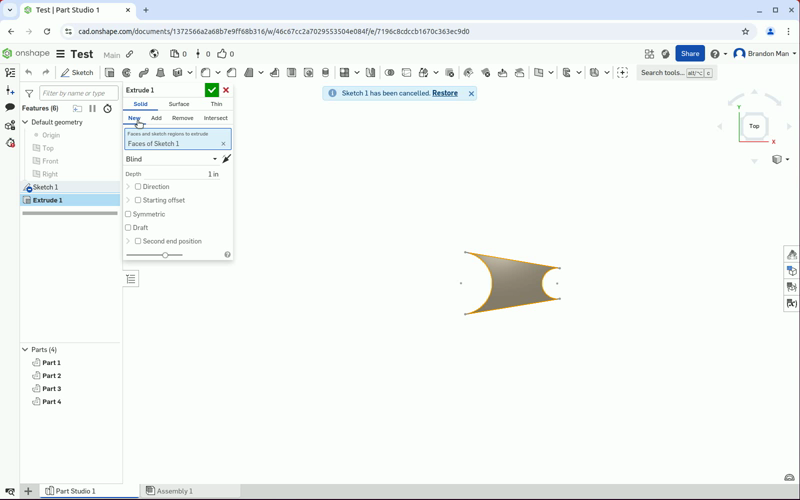
click(137, 120)
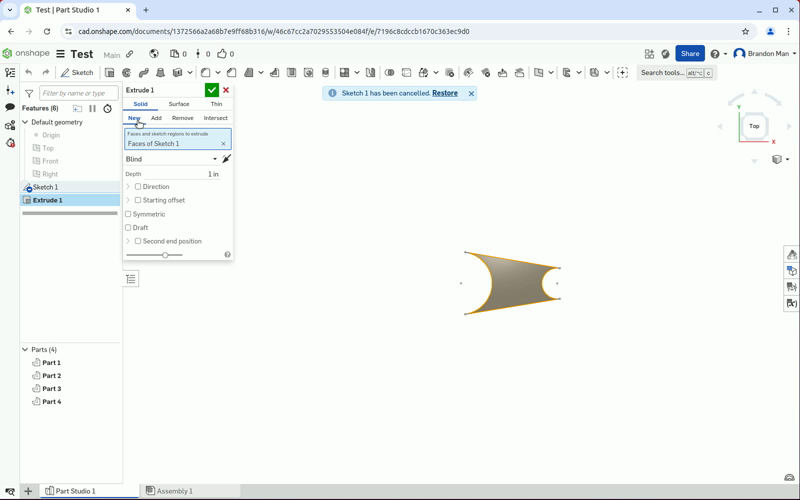
key(tab, 4)
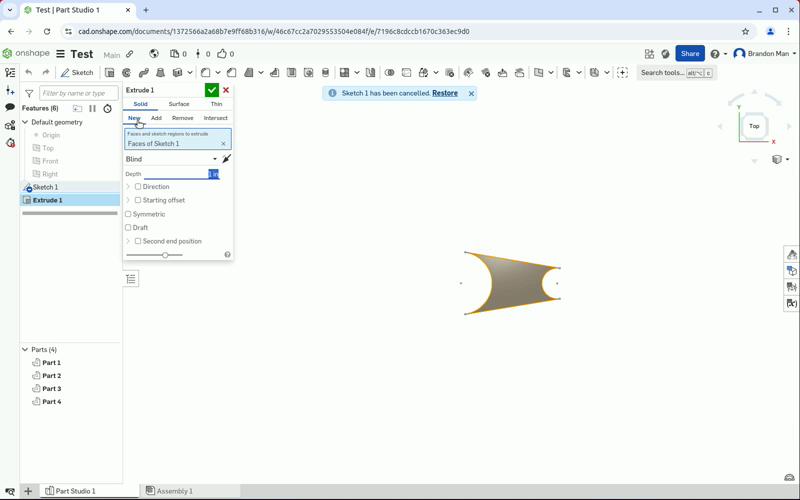
text(7.462)
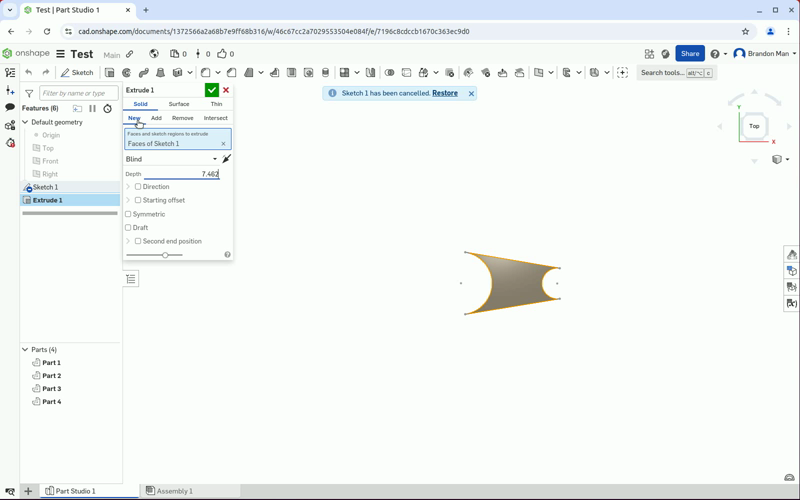
key(enter)
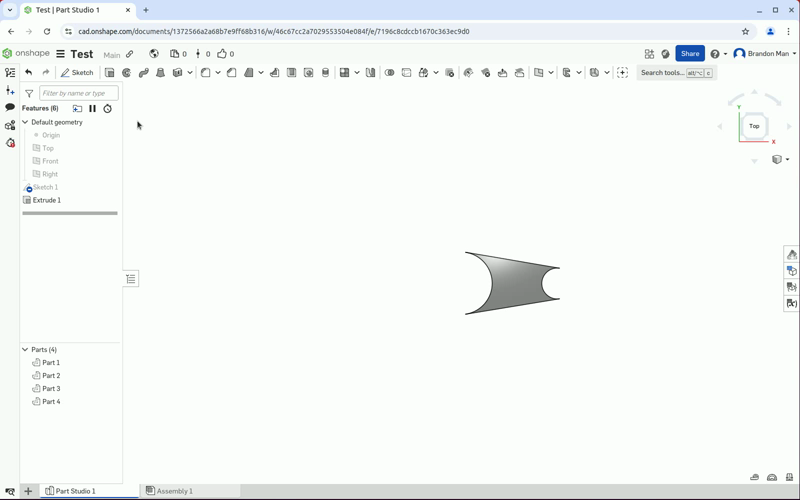
key(shift+h)
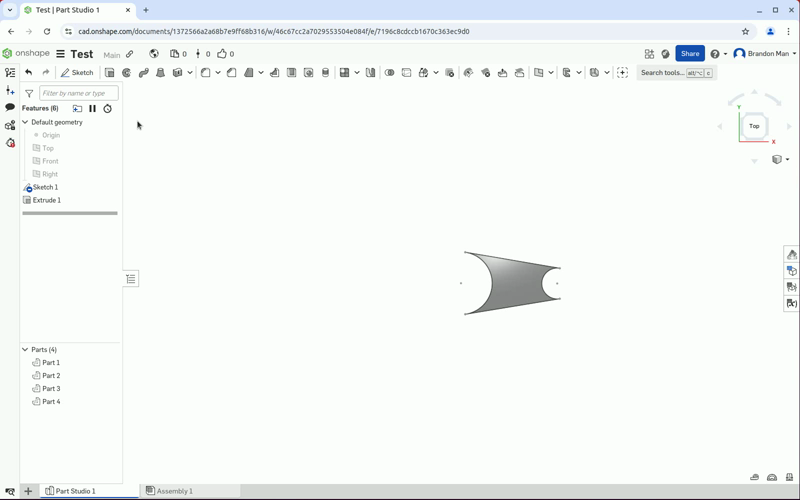
key(shift+h)
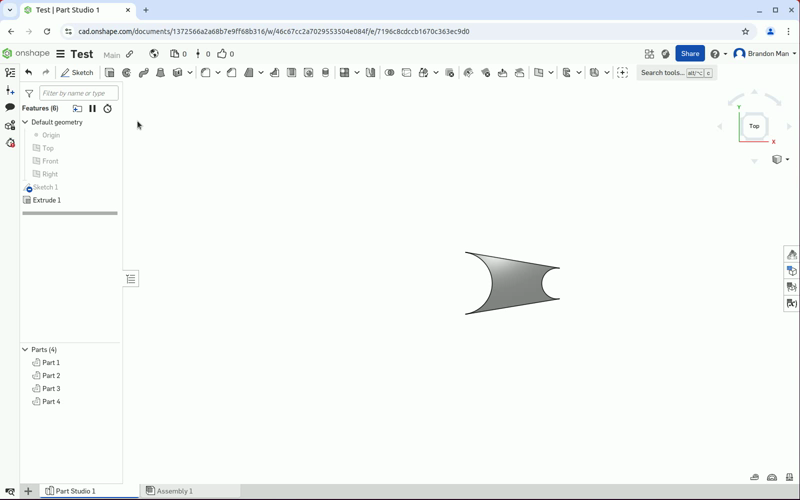
mouse_move(73, 189)
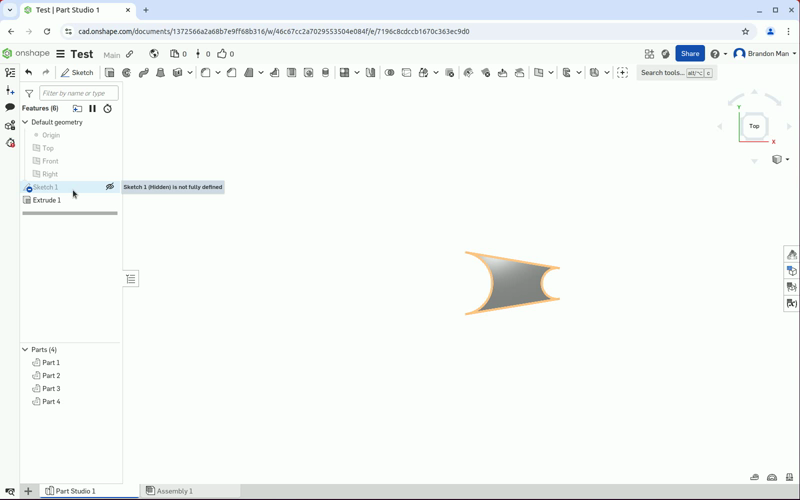
click(73, 189)
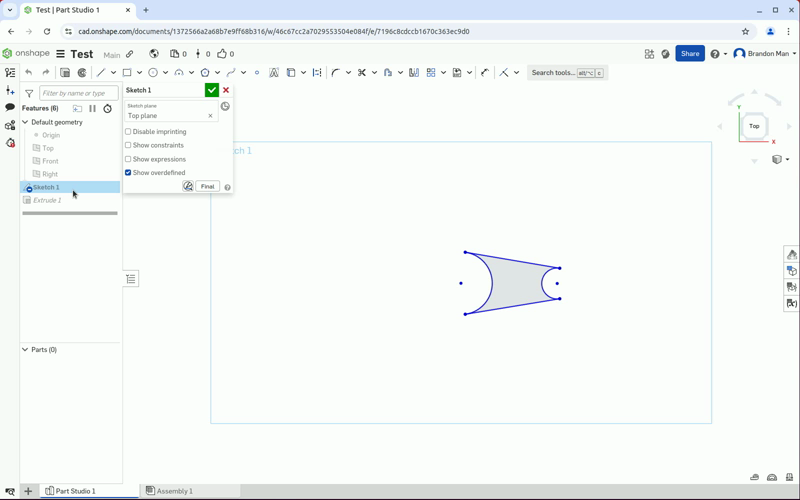
mouse_move(229, 92)
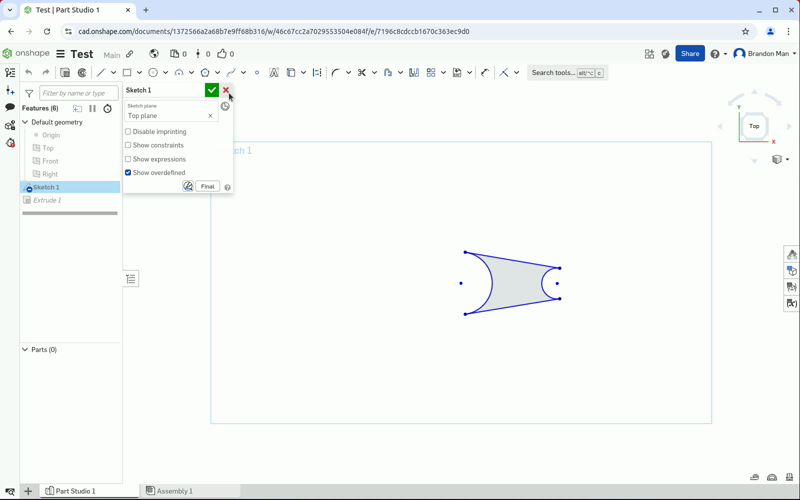
click(229, 92)
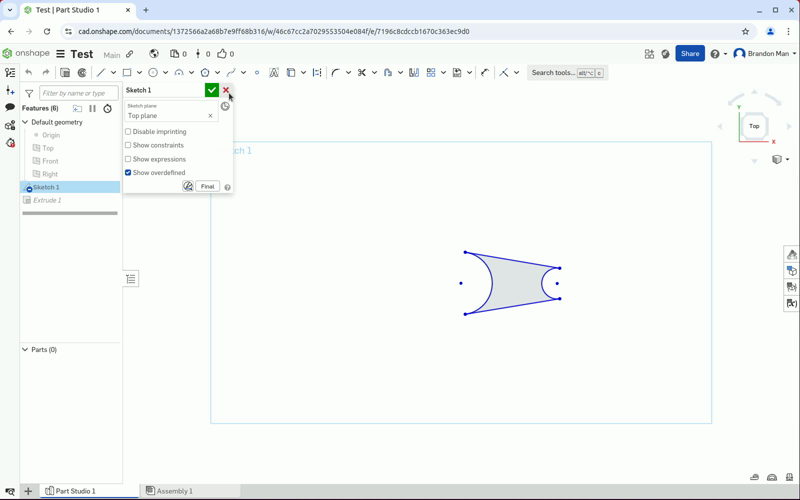
key(shift+s)
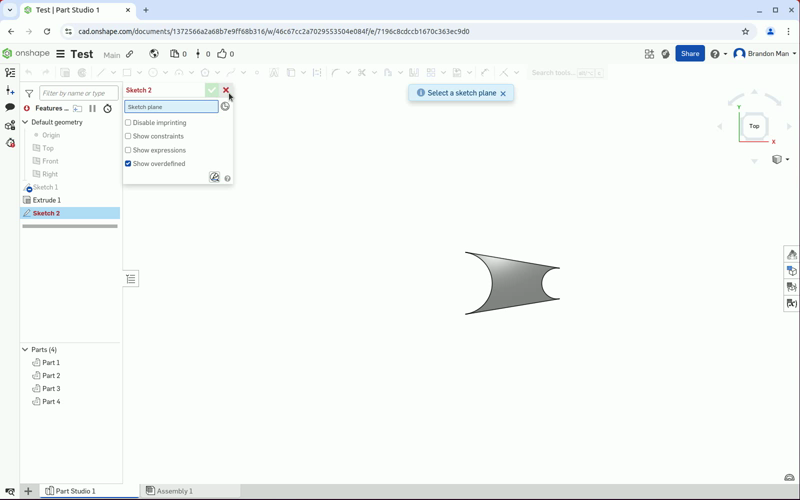
mouse_move(73, 150)
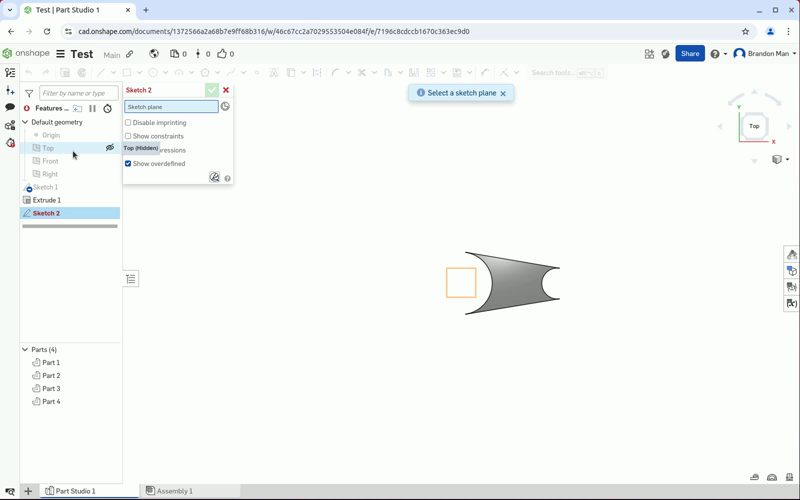
click(73, 150)
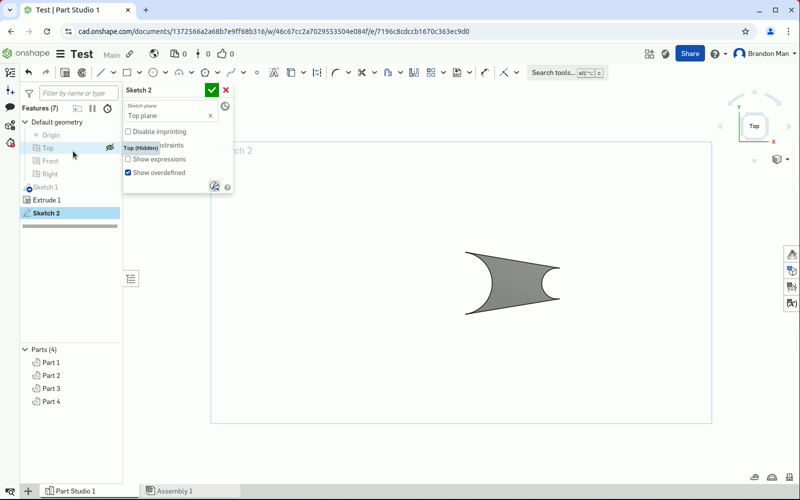
mouse_move(73, 352)
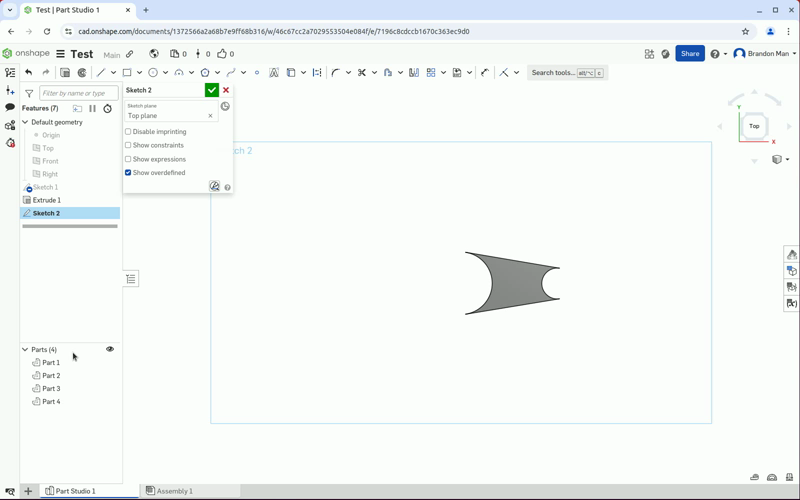
key(y)
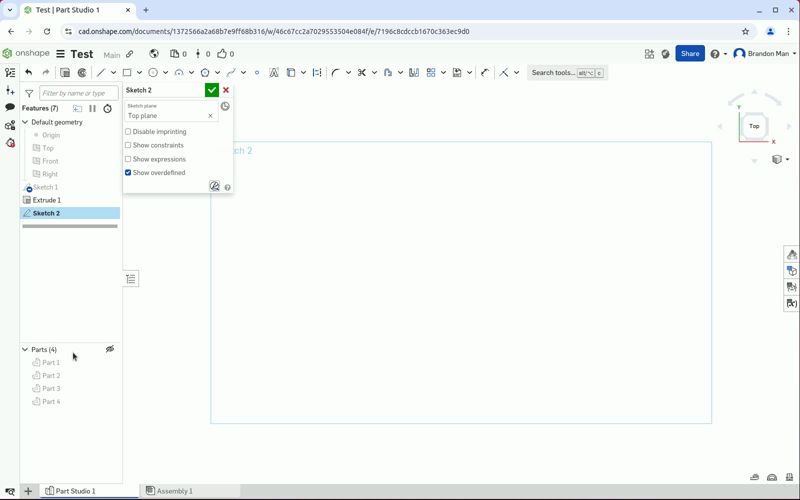
key(c)
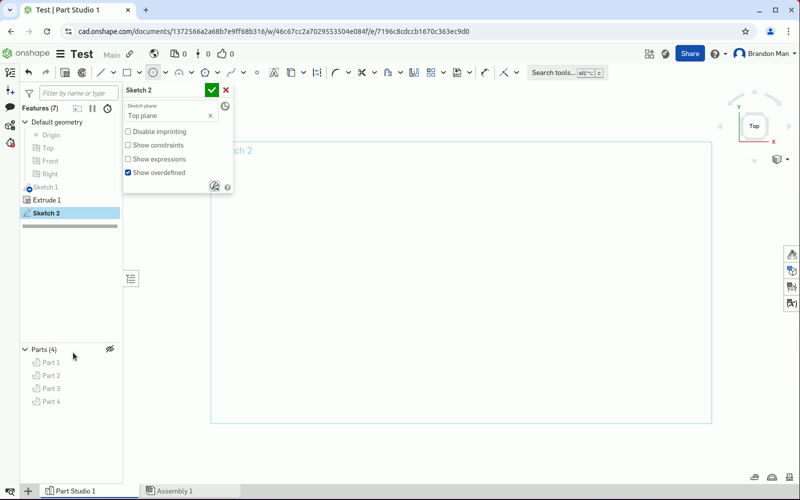
key_down(shift)
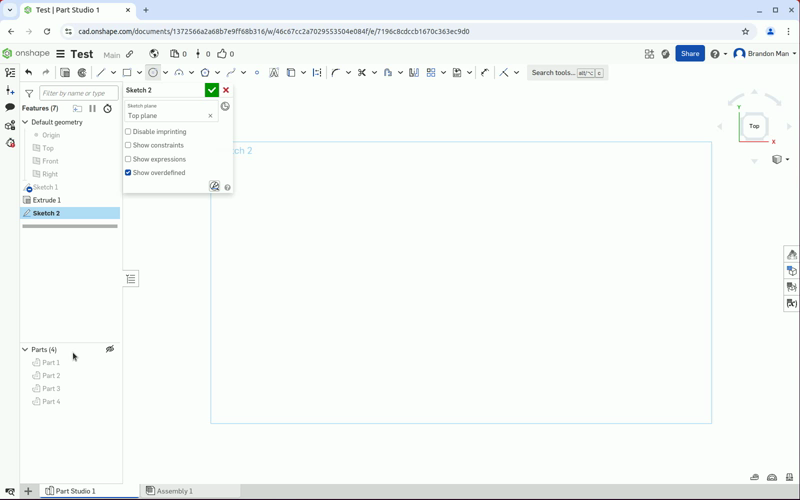
mouse_move(461, 282)
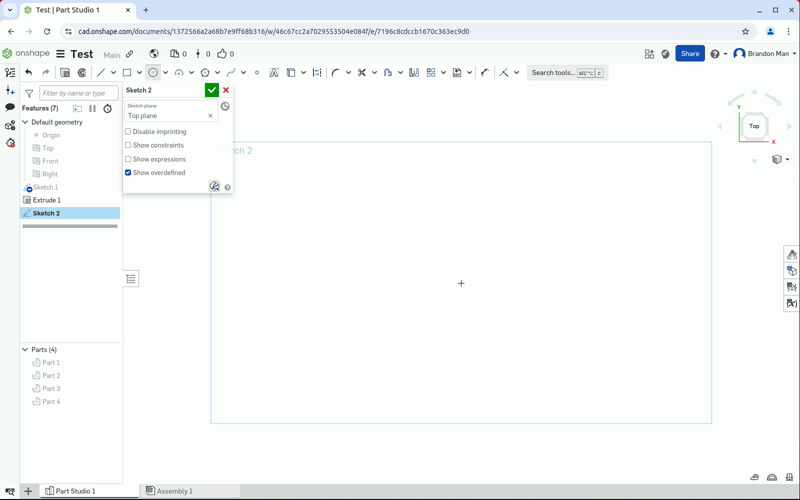
click(461, 282)
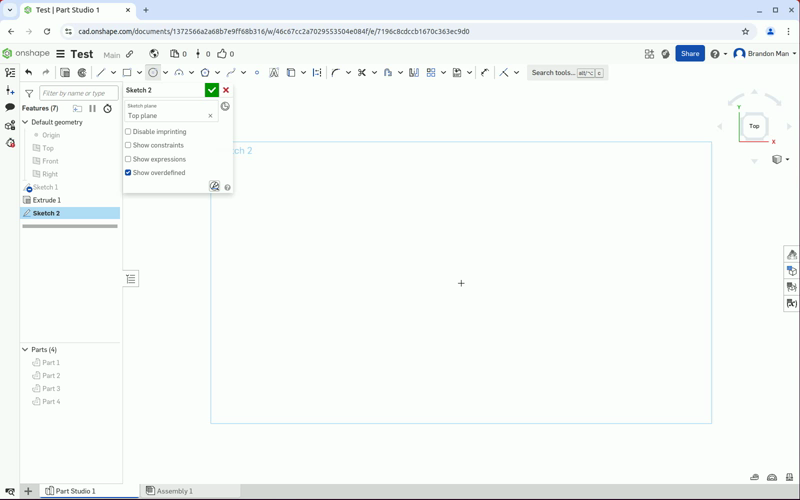
key_up(shift)
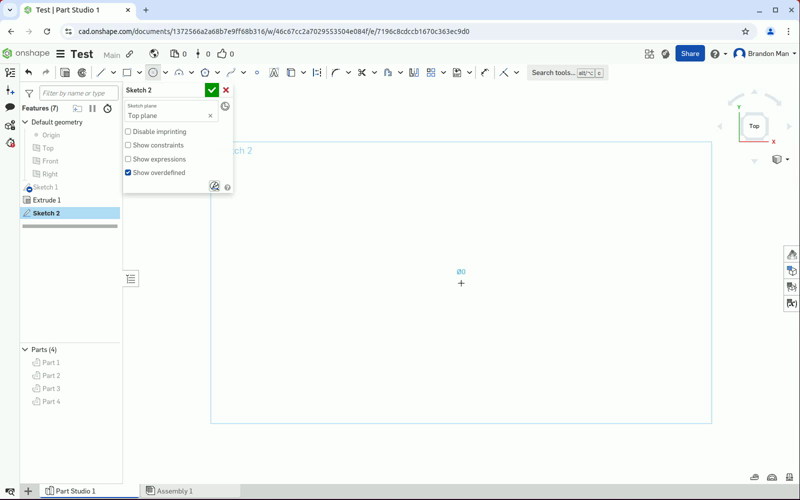
mouse_move(493, 282)
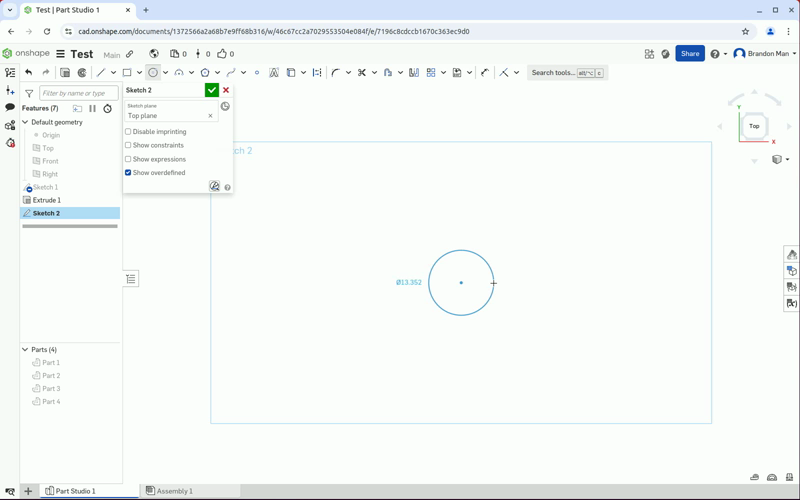
click(493, 282)
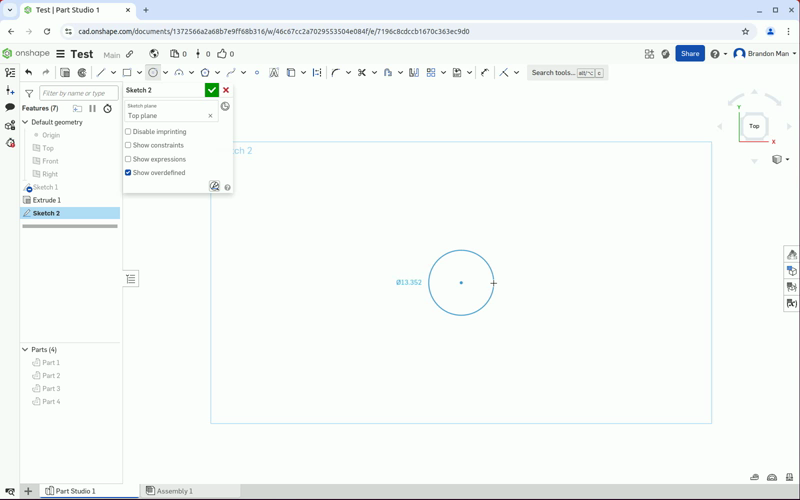
key(esc)
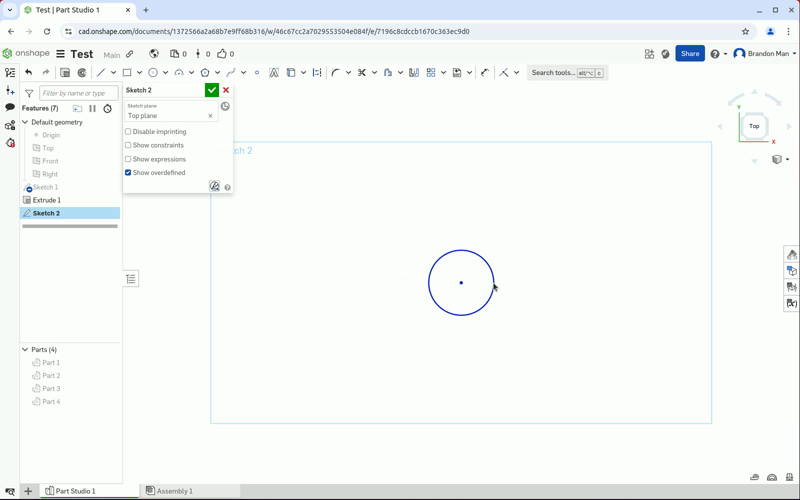
key(l)
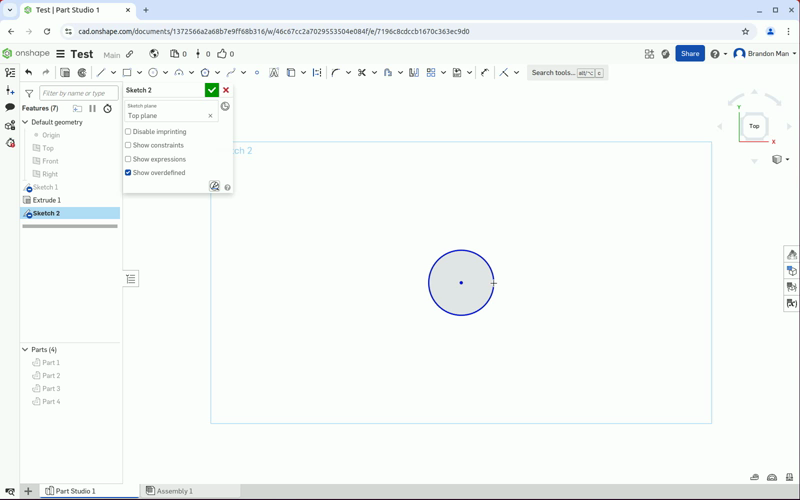
key_down(shift)
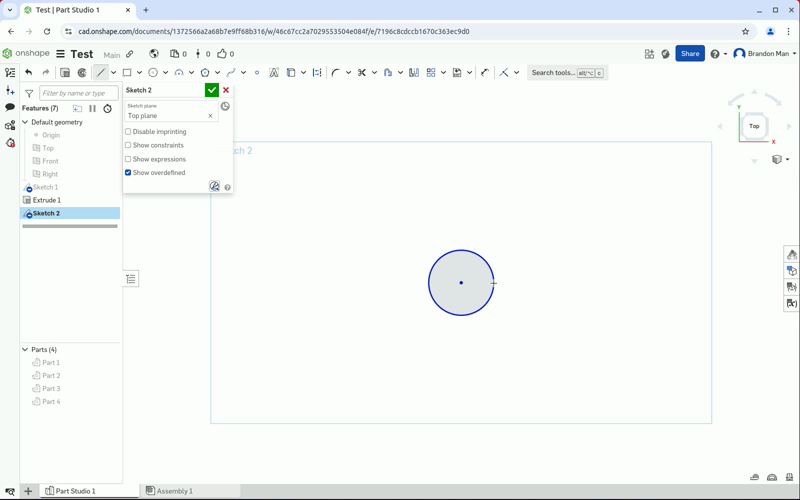
mouse_move(440, 287)
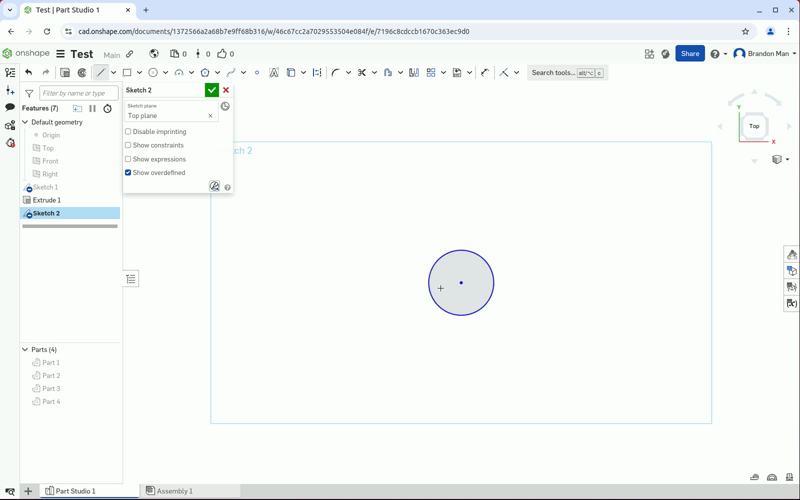
click(440, 287)
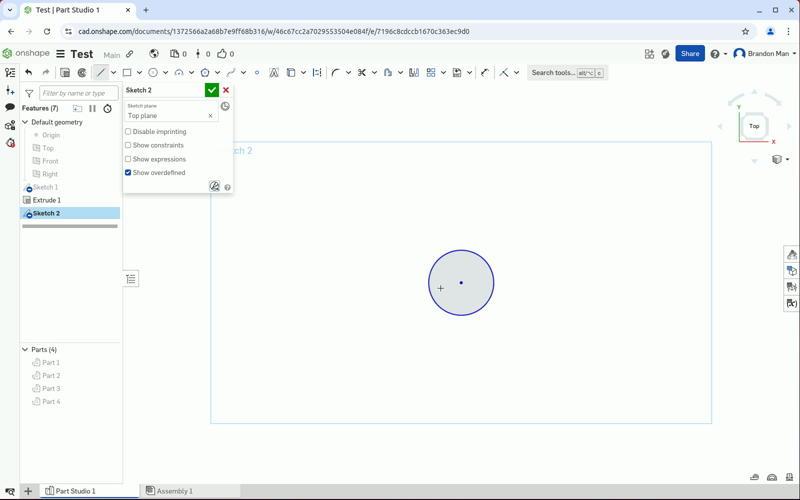
key_up(shift)
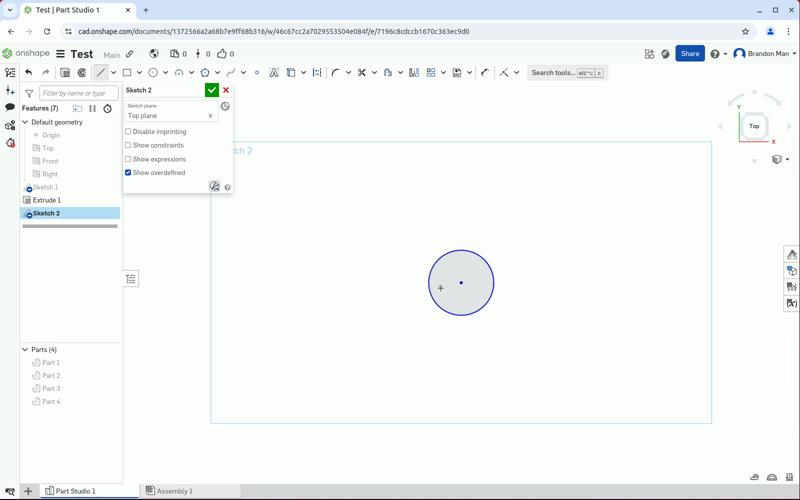
key_down(shift)
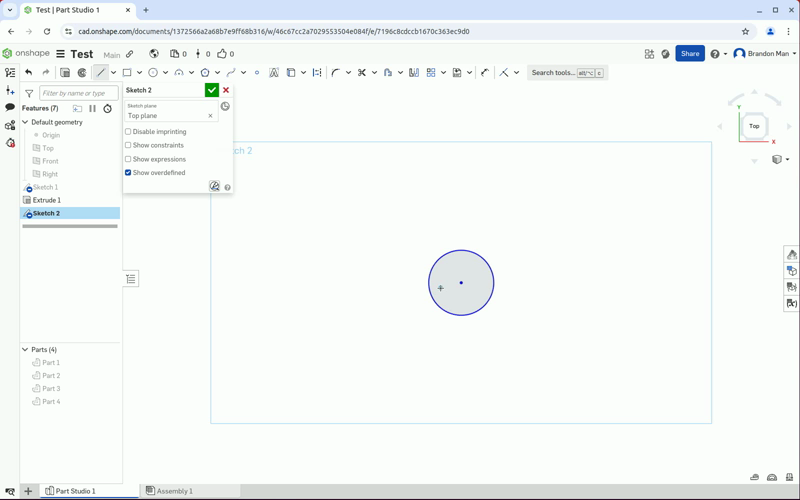
mouse_move(470, 287)
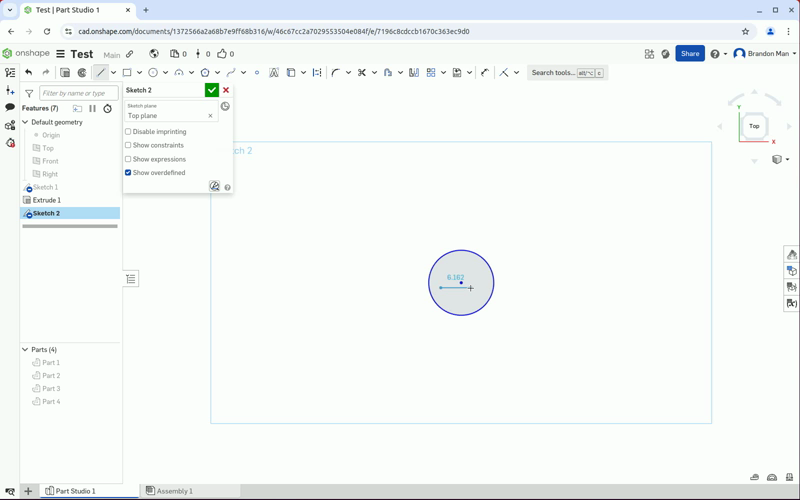
mouse_move(445, 287)
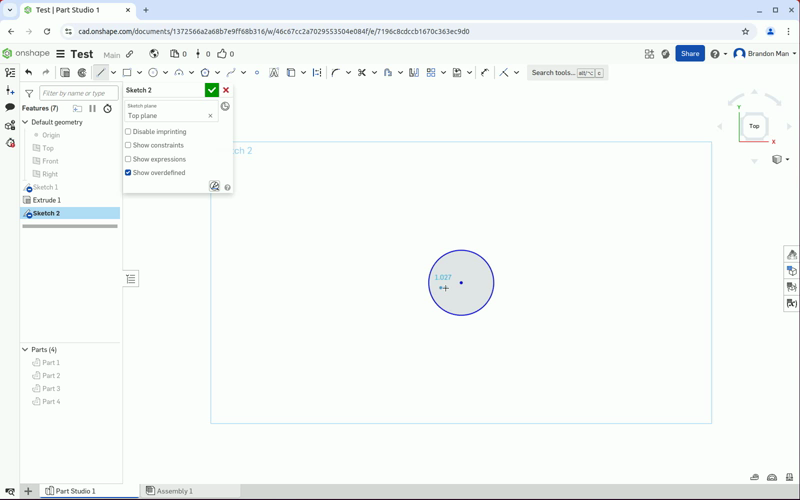
scroll(6)
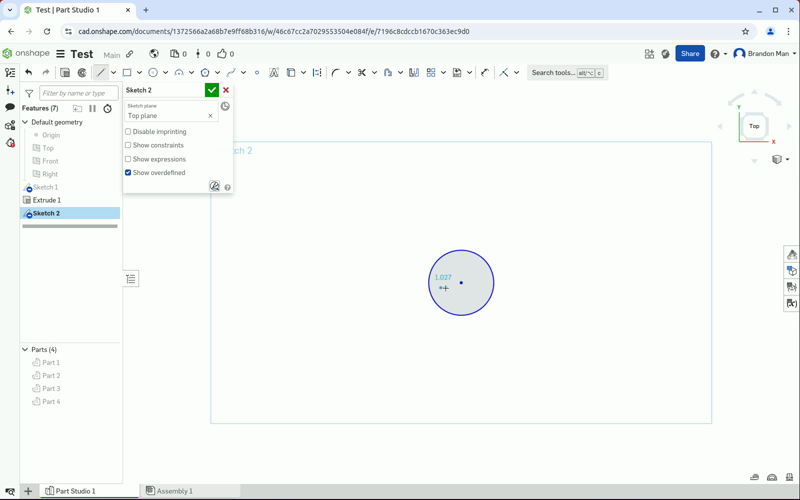
scroll(6)
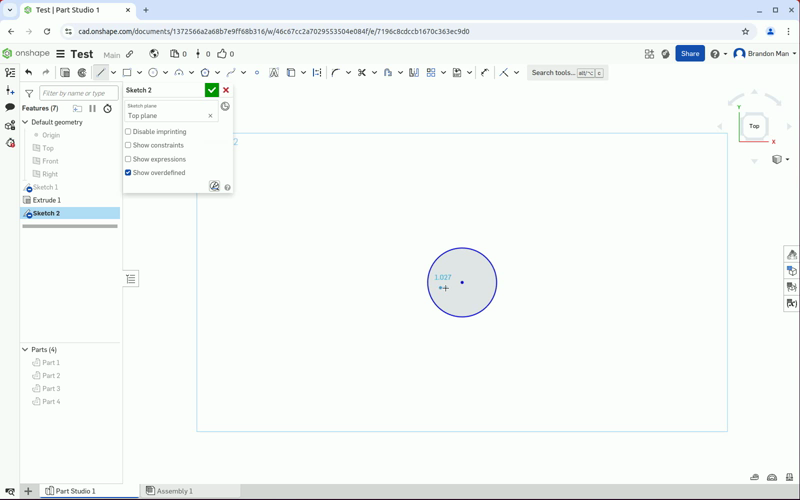
scroll(6)
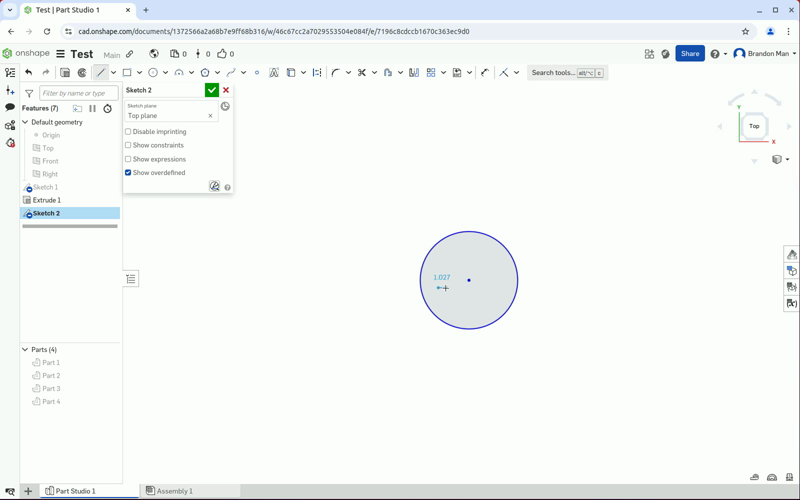
scroll(6)
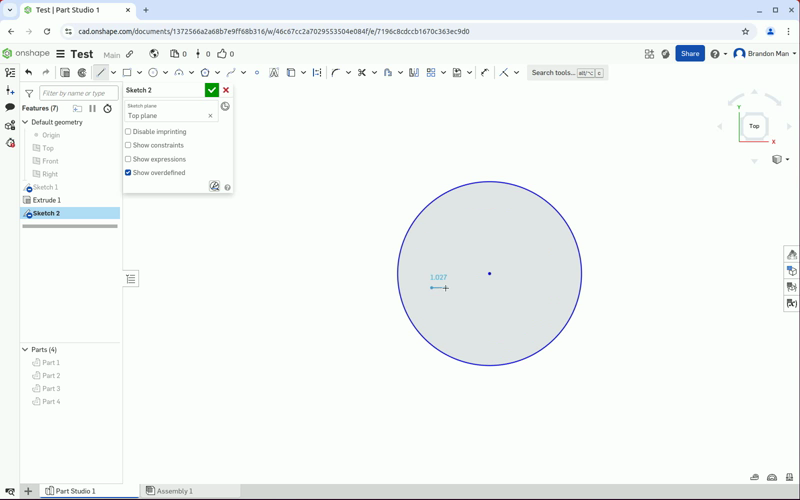
scroll(6)
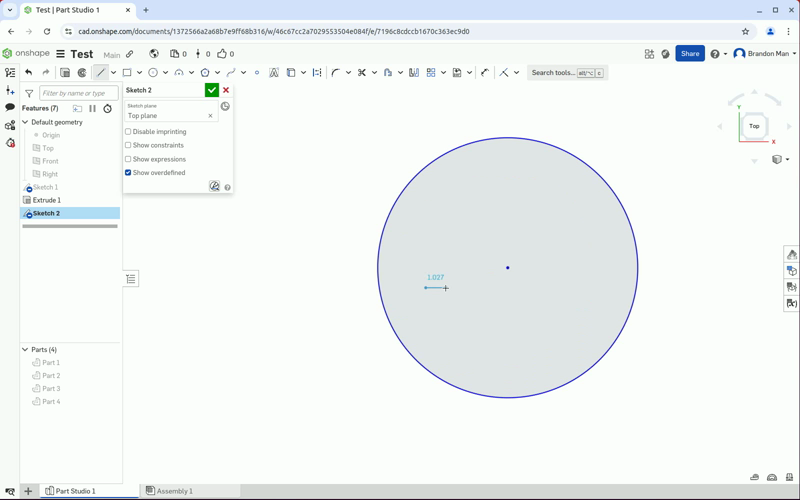
scroll(6)
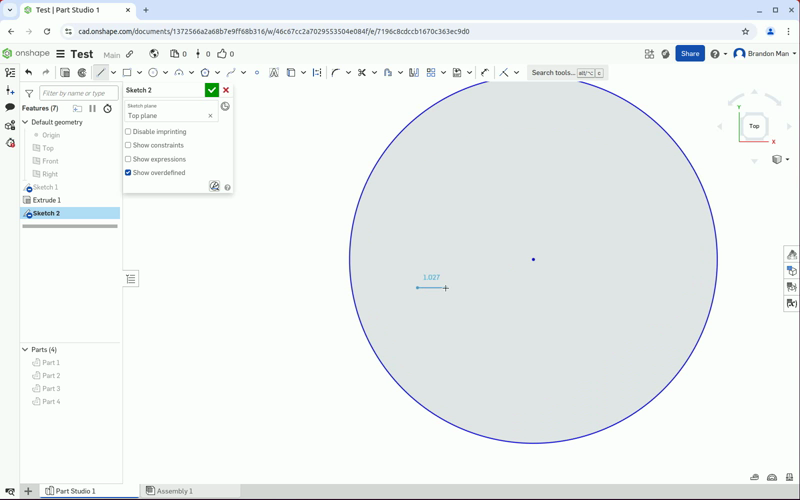
scroll(6)
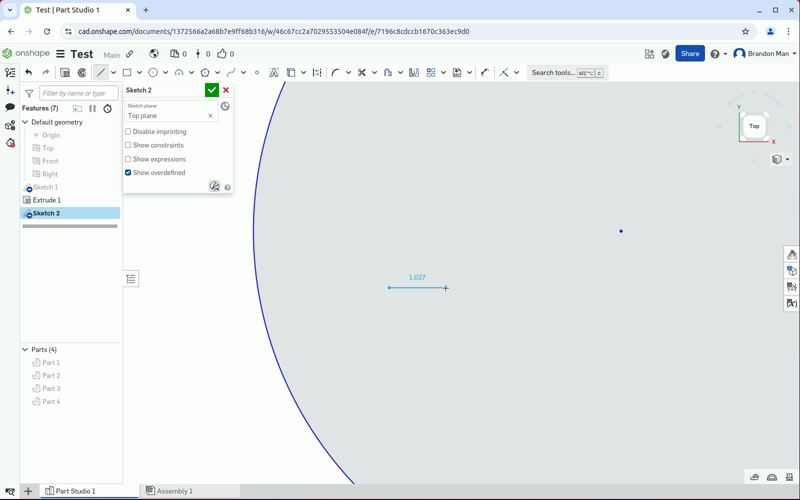
click(445, 287)
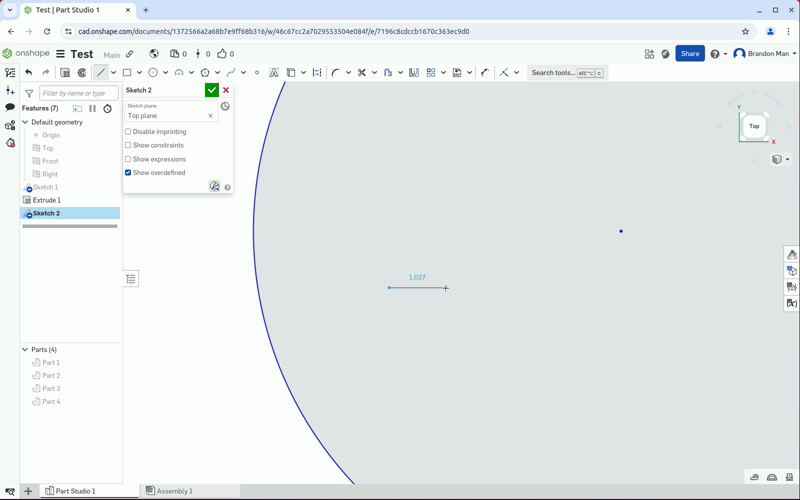
scroll(-6)
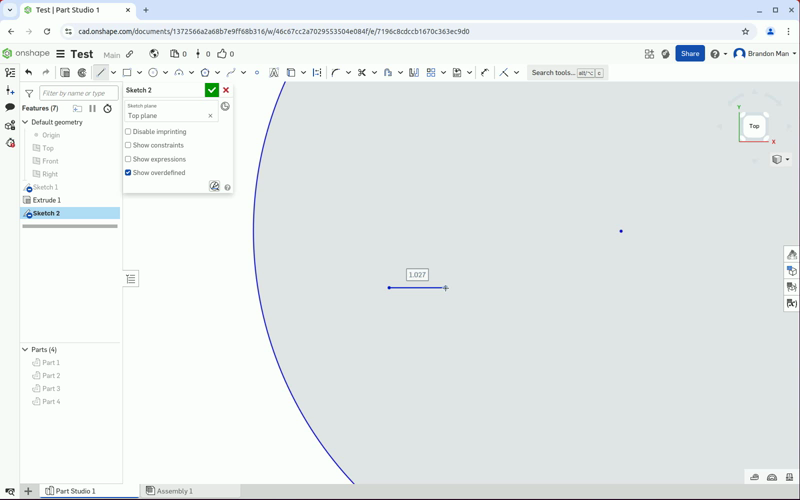
scroll(-6)
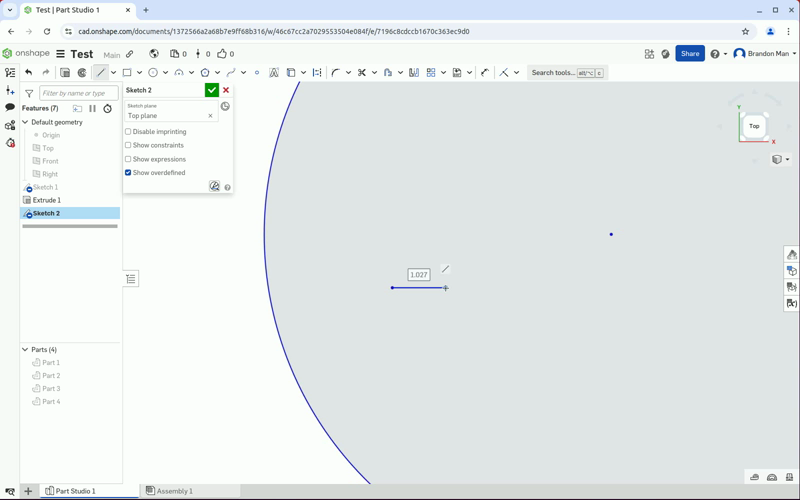
scroll(-6)
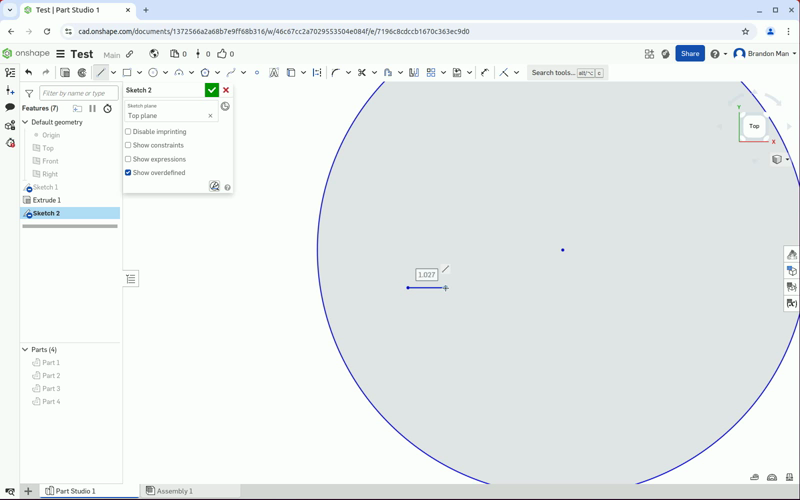
scroll(-6)
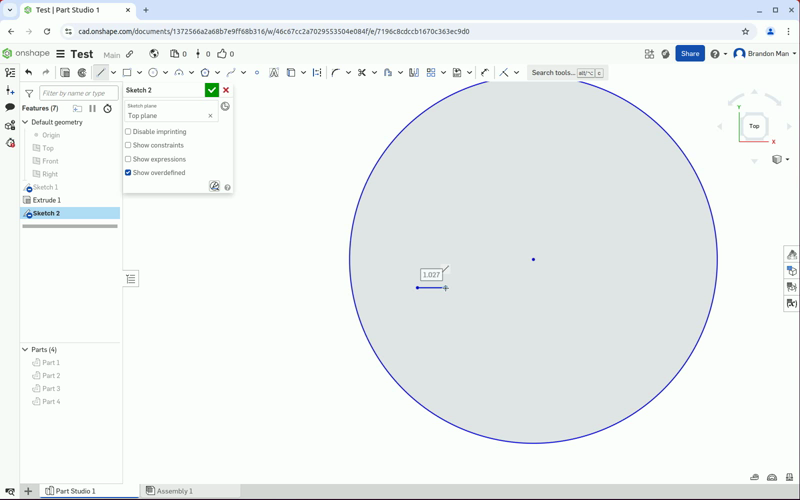
scroll(-6)
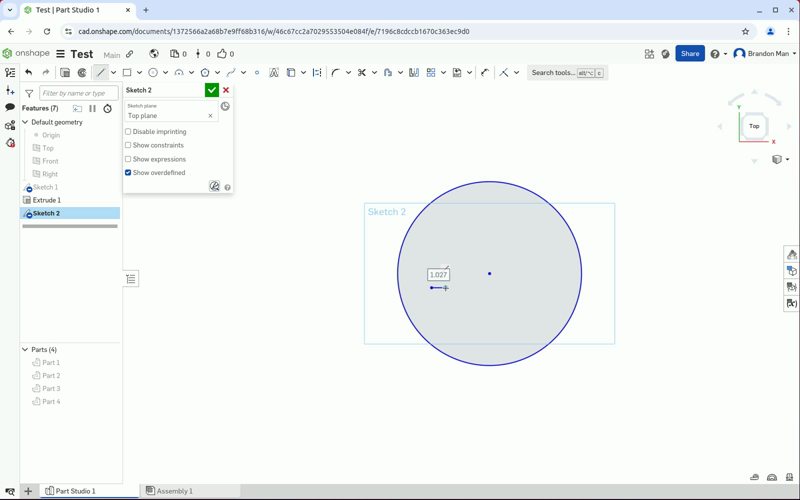
scroll(-6)
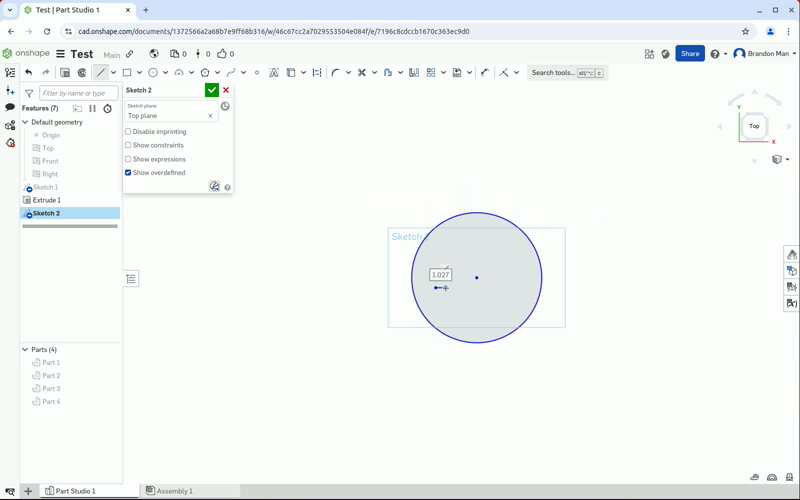
scroll(-6)
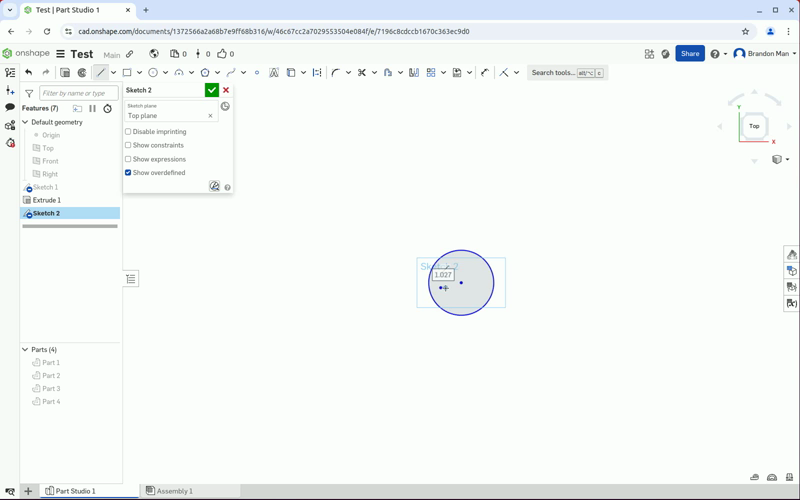
key_up(shift)
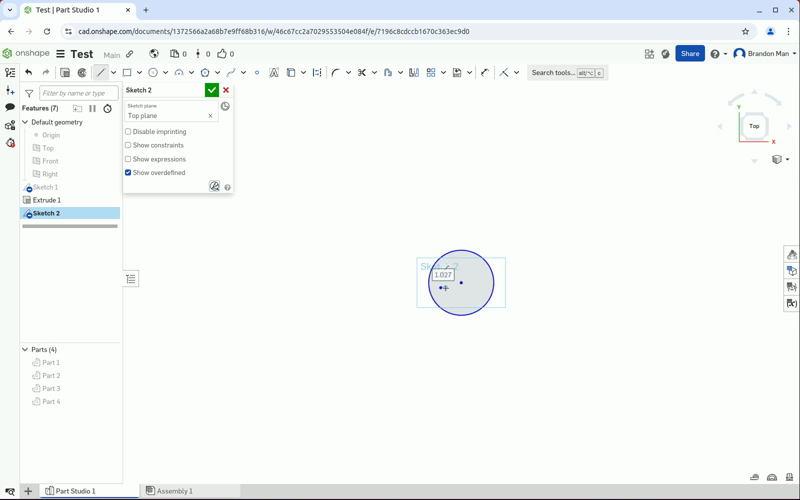
key(esc)
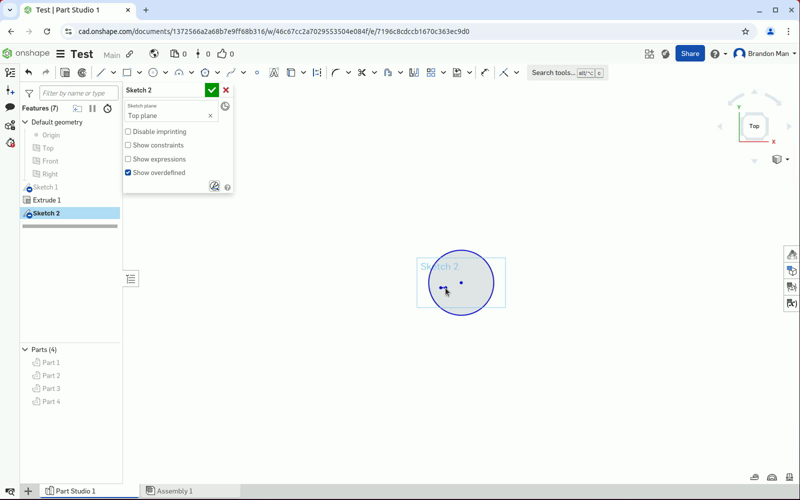
key(a)
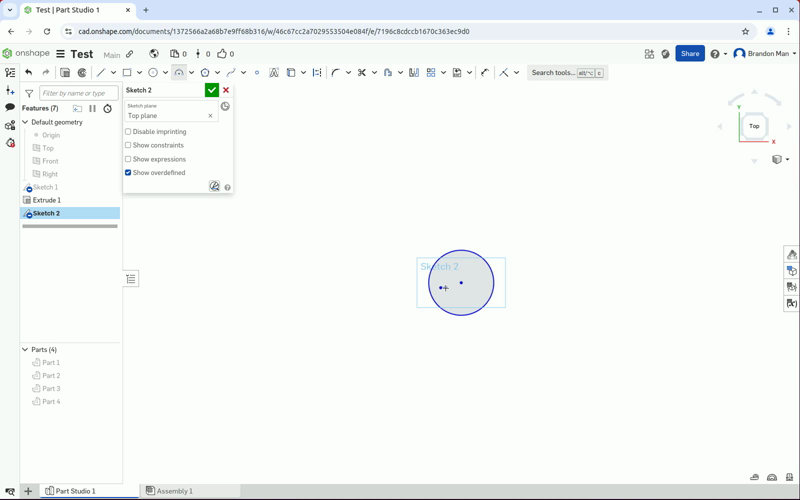
mouse_move(445, 287)
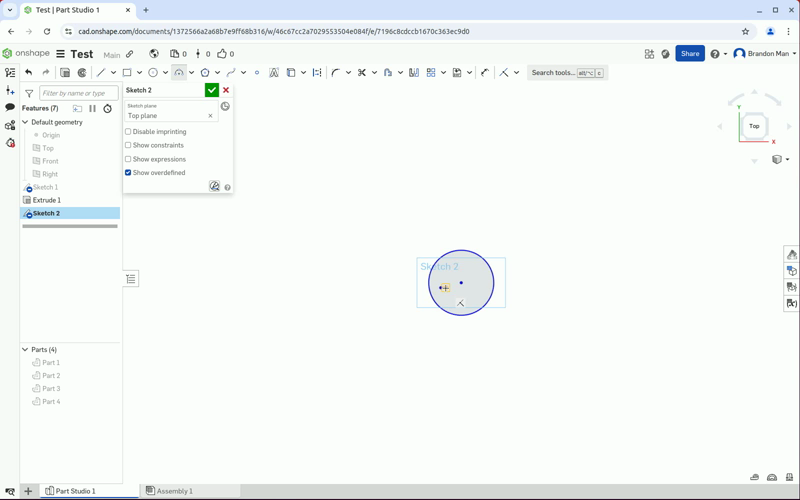
click(445, 287)
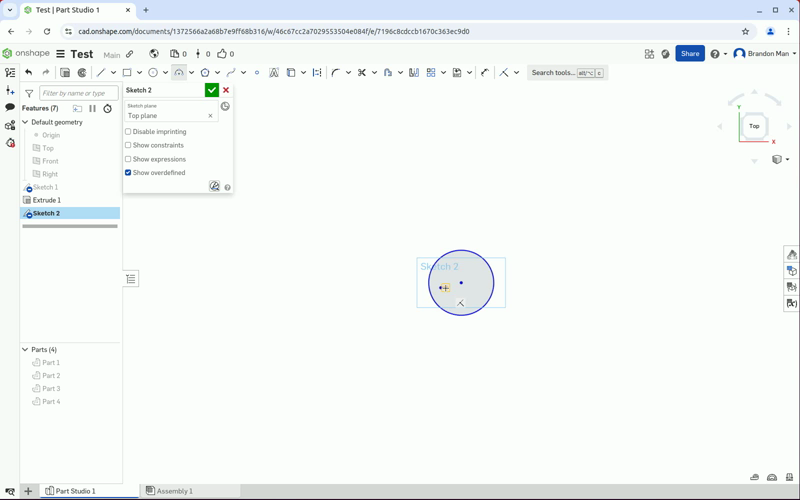
key_down(shift)
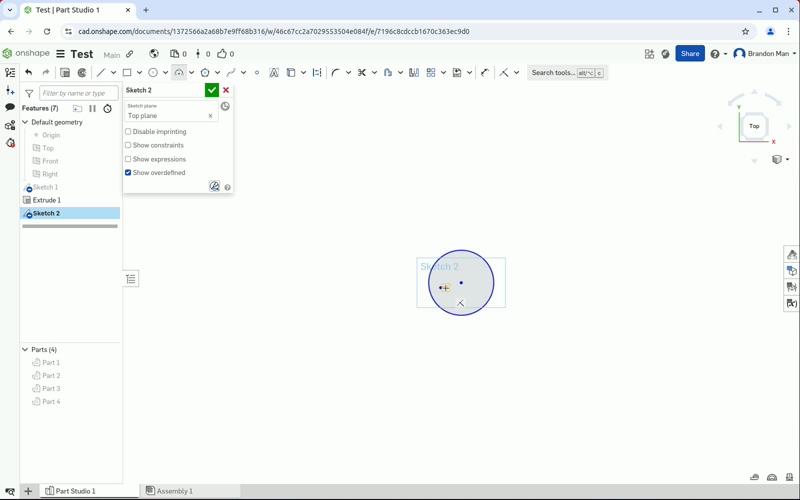
mouse_move(476, 287)
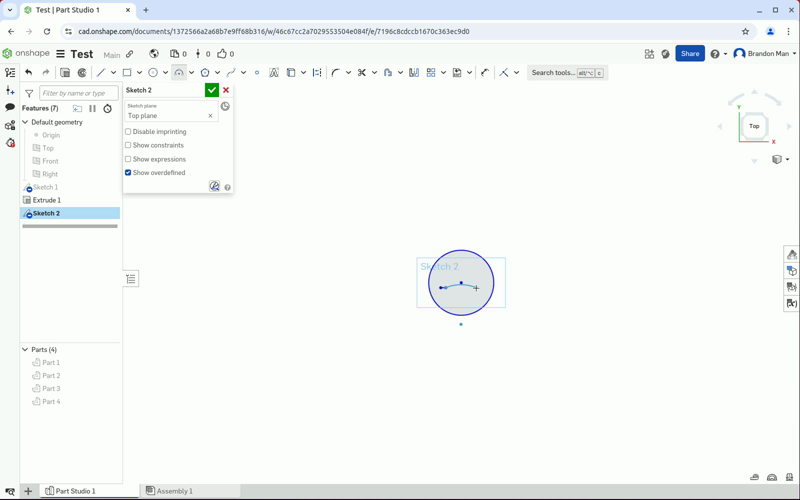
click(476, 287)
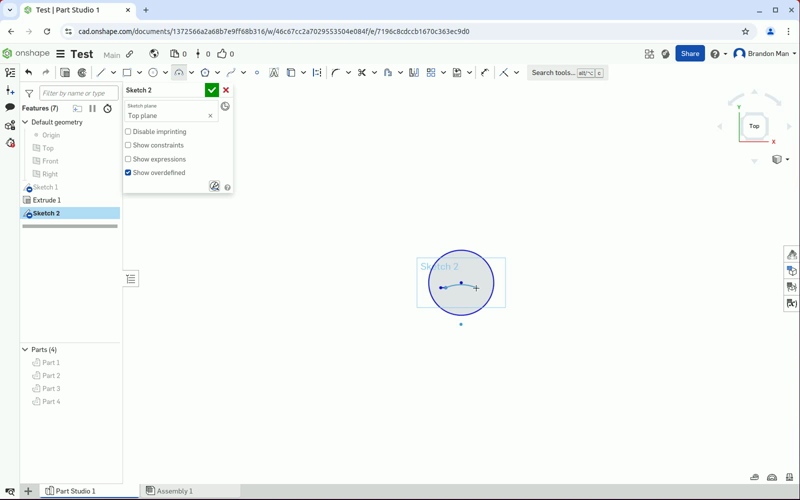
mouse_move(461, 298)
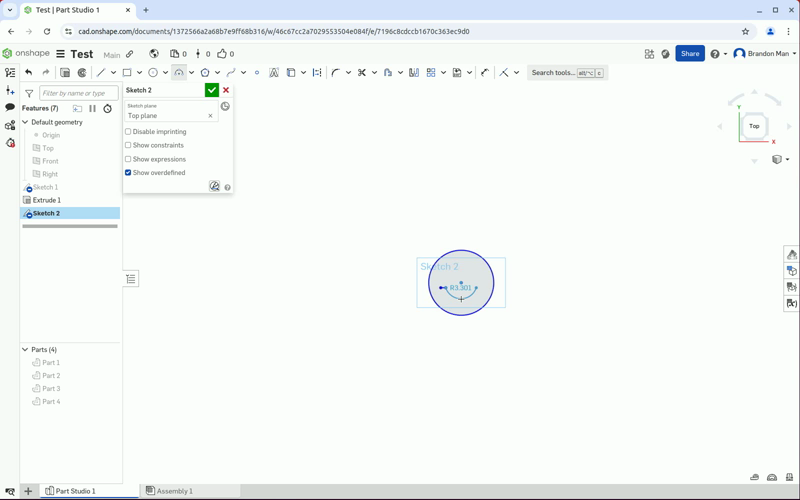
click(461, 298)
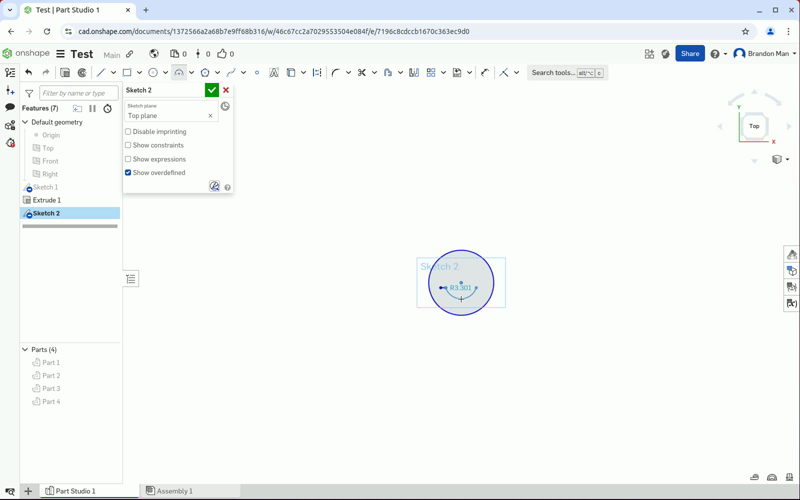
key_up(shift)
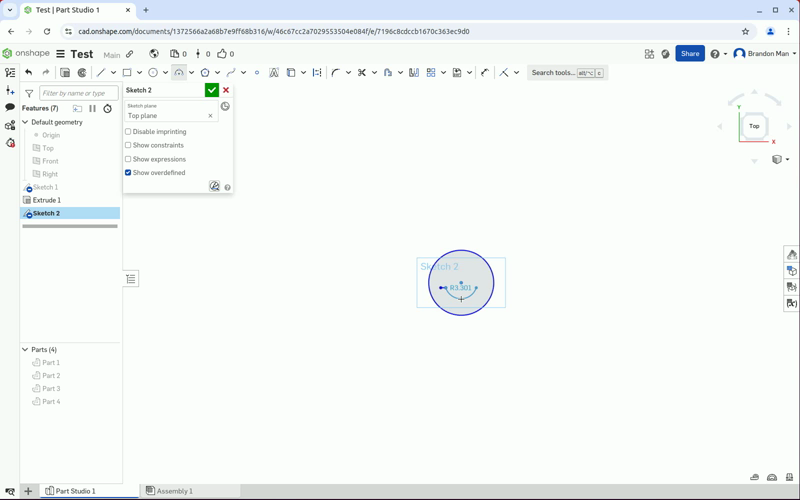
key(esc)
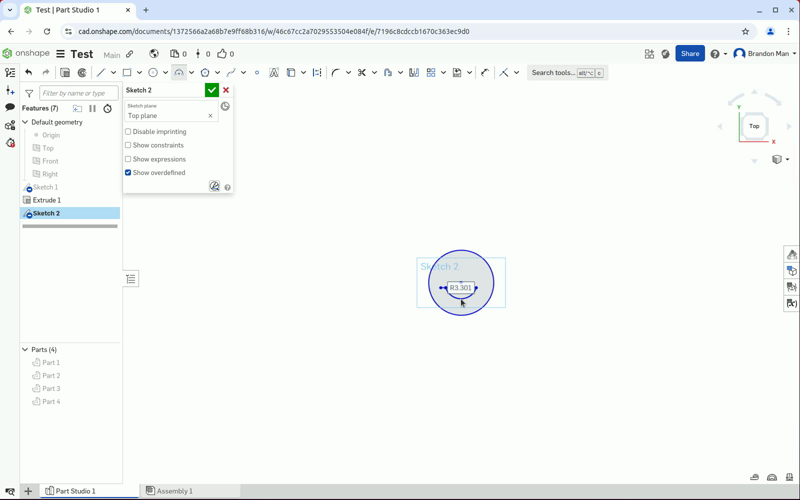
key(l)
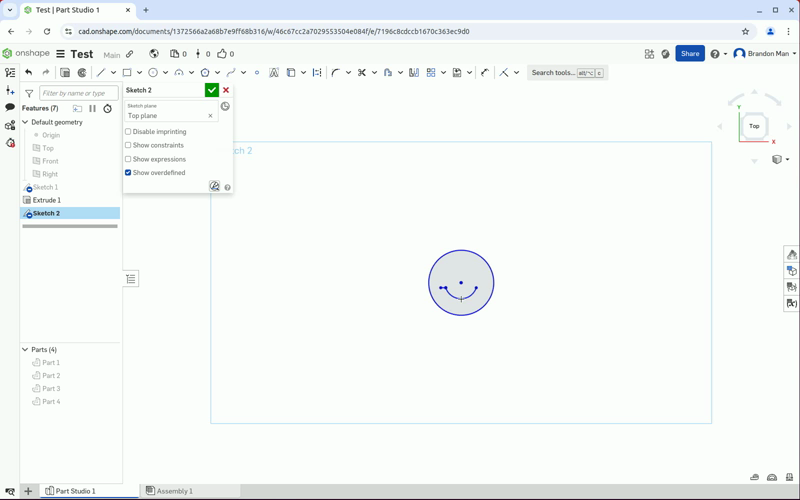
mouse_move(476, 287)
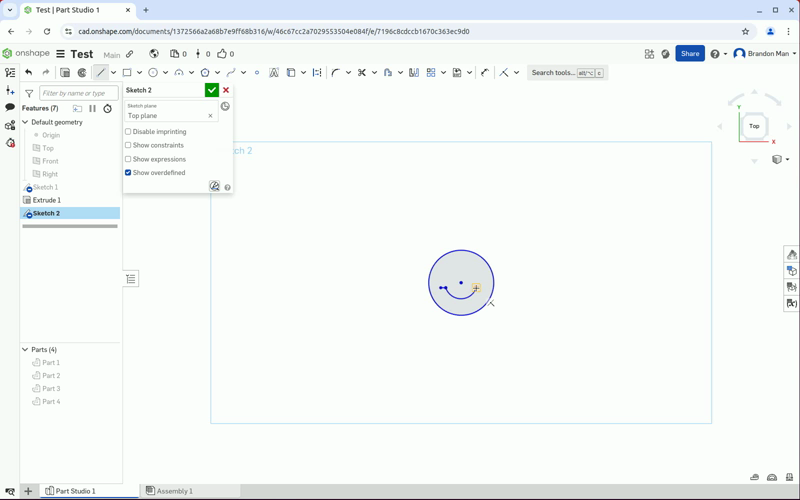
click(476, 287)
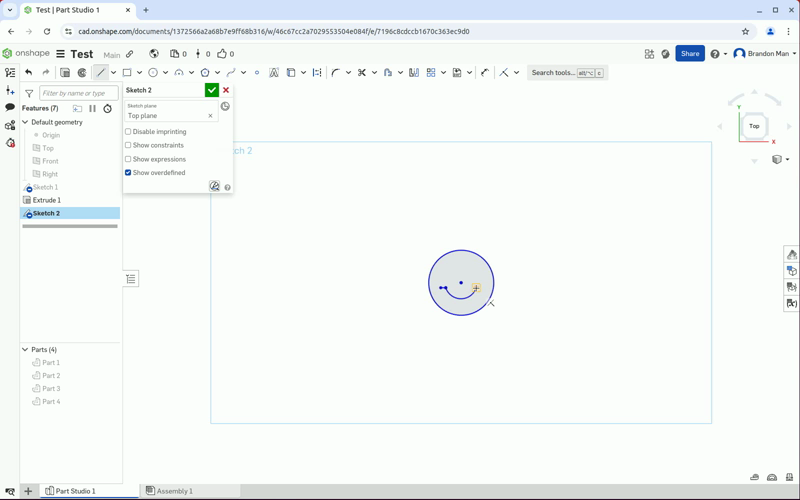
key_down(shift)
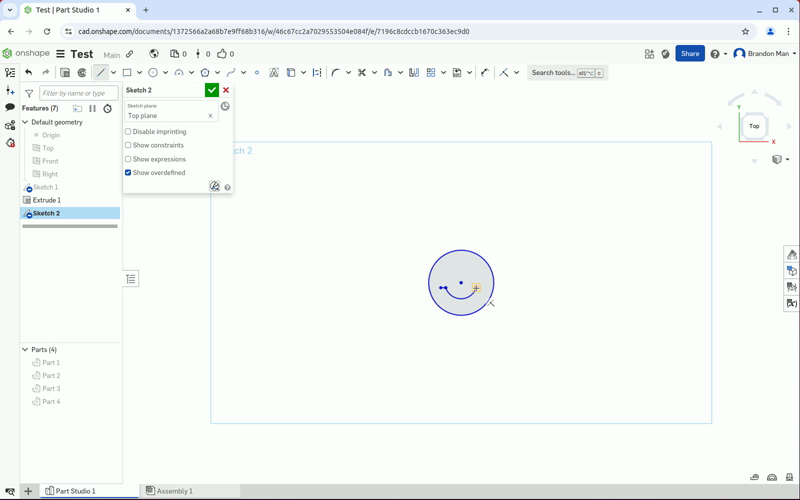
mouse_move(506, 287)
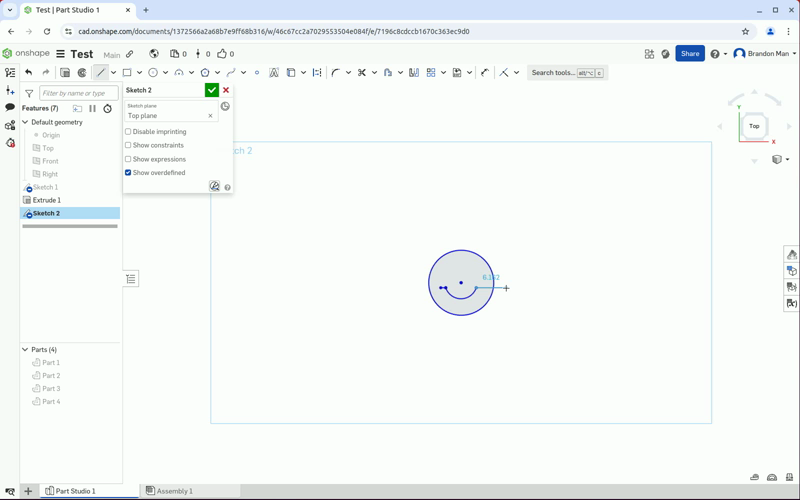
mouse_move(481, 287)
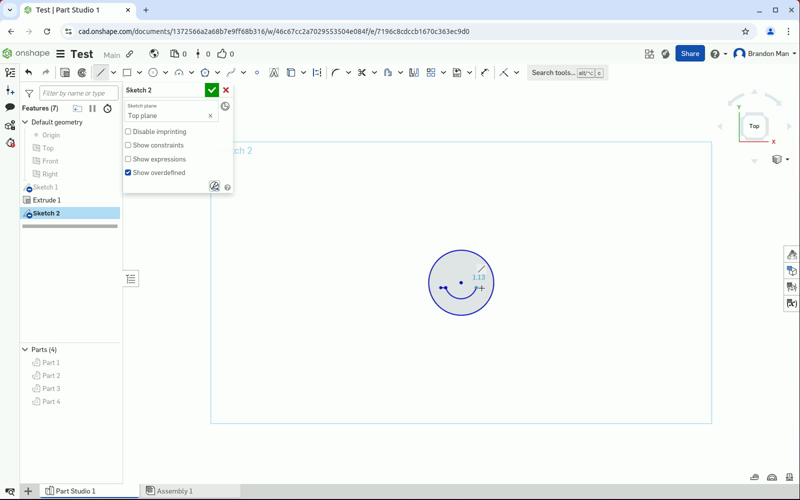
scroll(6)
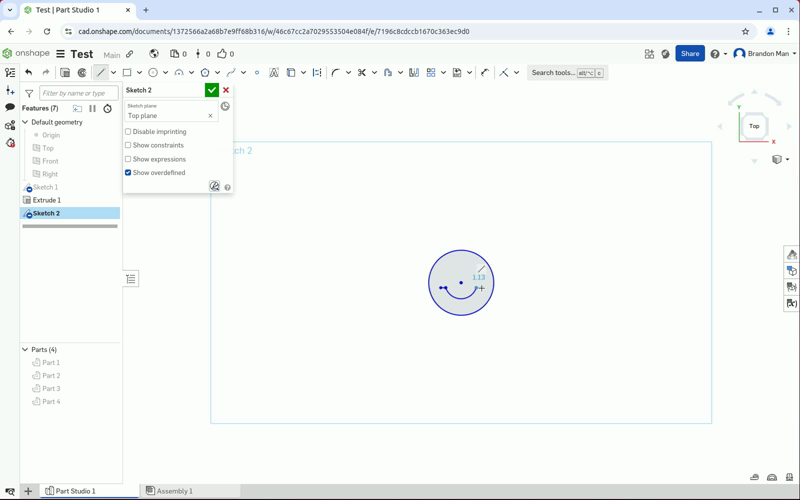
scroll(6)
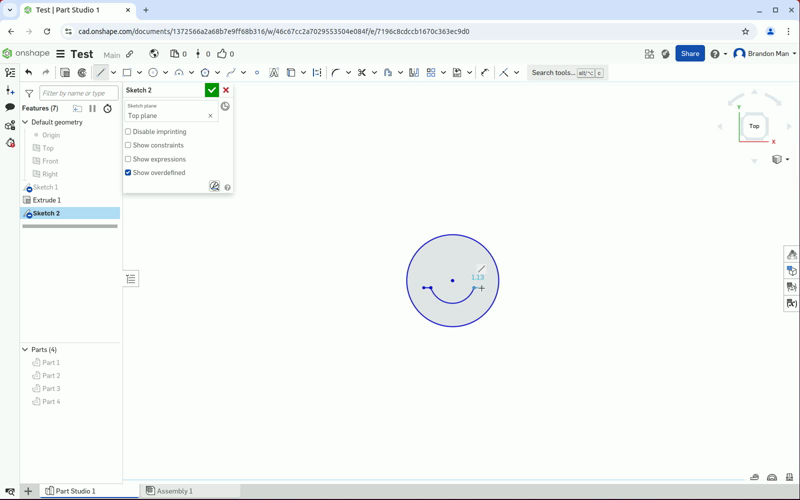
scroll(6)
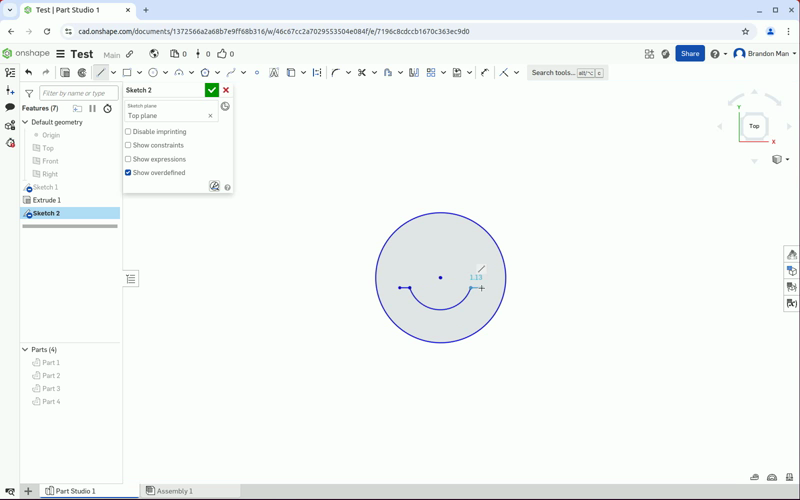
scroll(6)
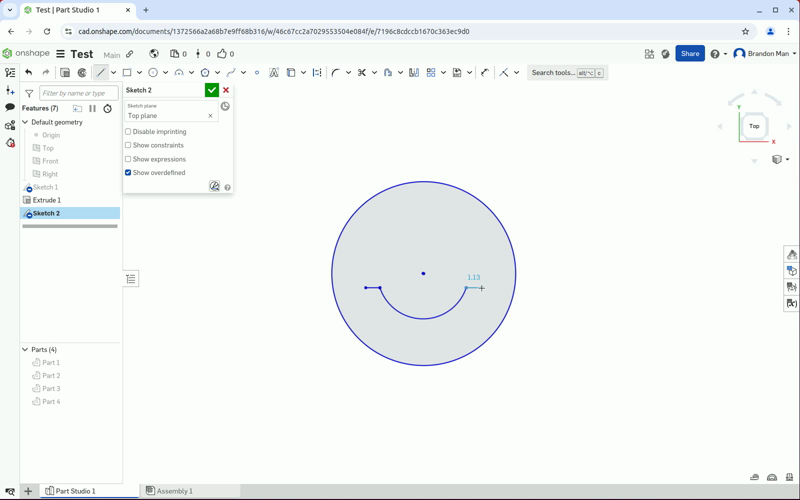
scroll(6)
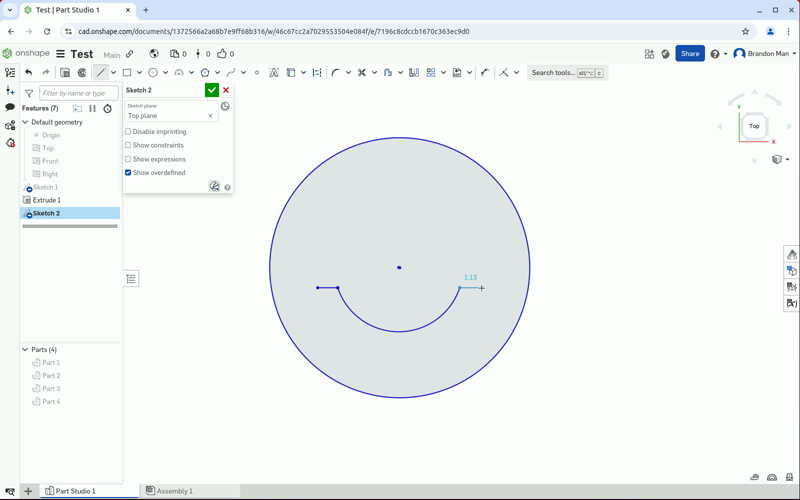
scroll(6)
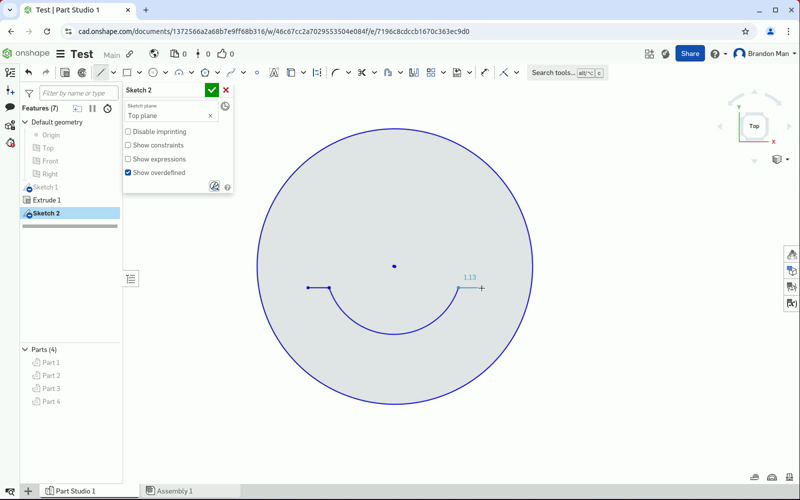
scroll(6)
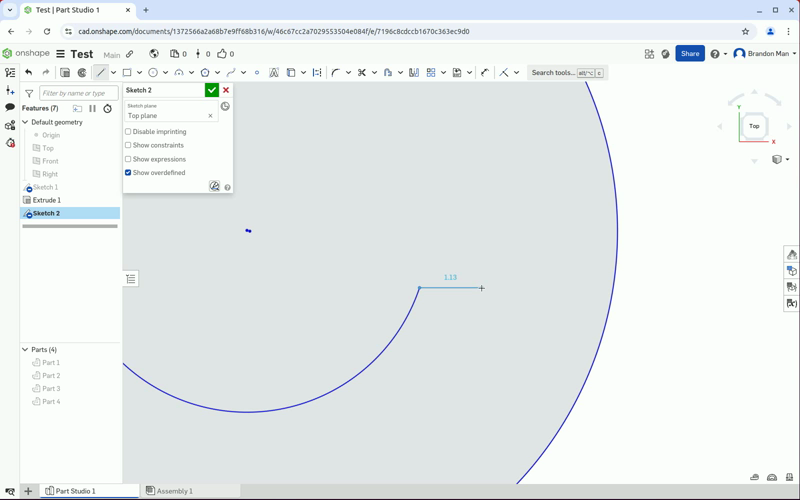
click(481, 287)
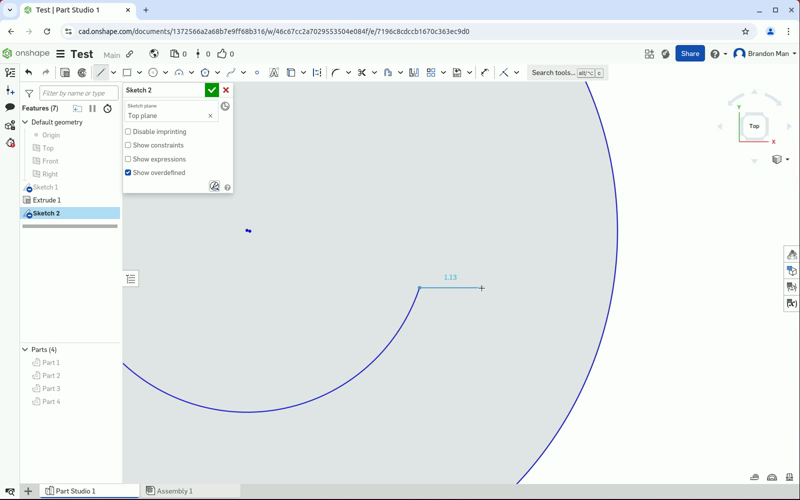
scroll(-6)
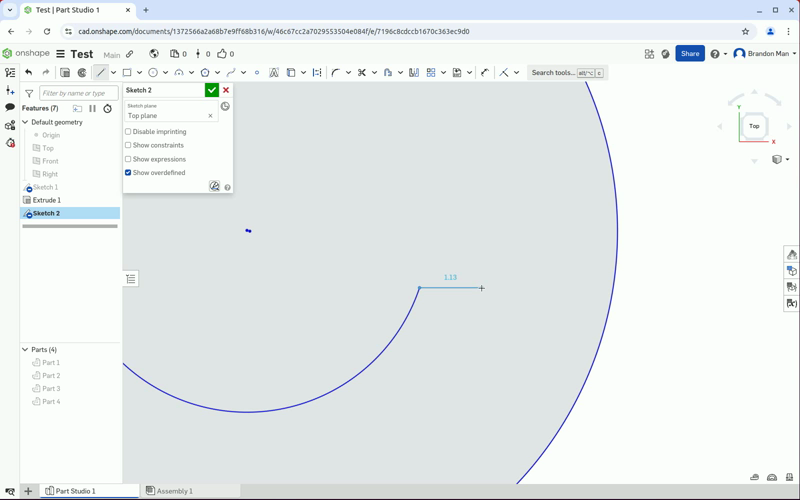
scroll(-6)
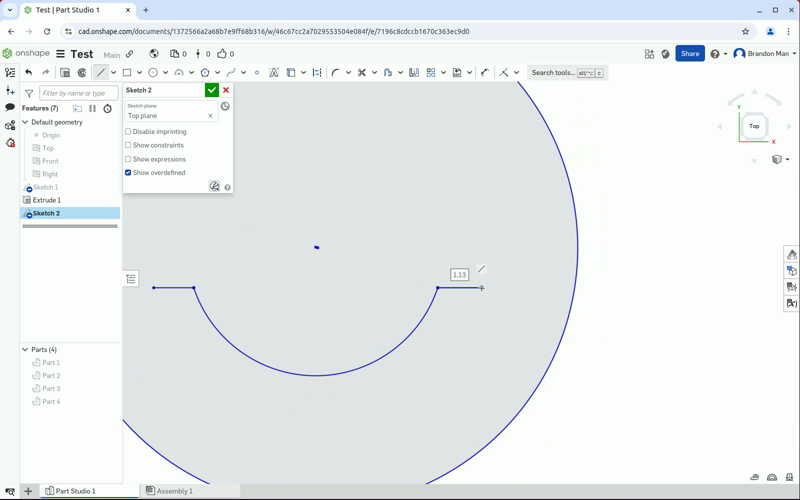
scroll(-6)
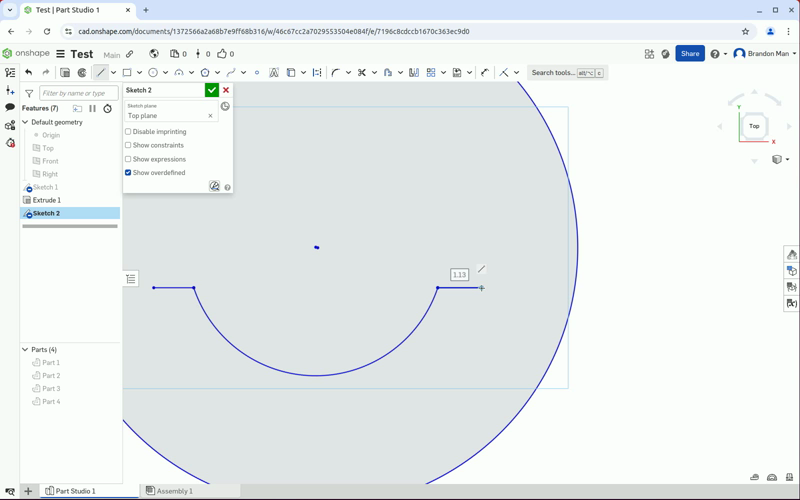
scroll(-6)
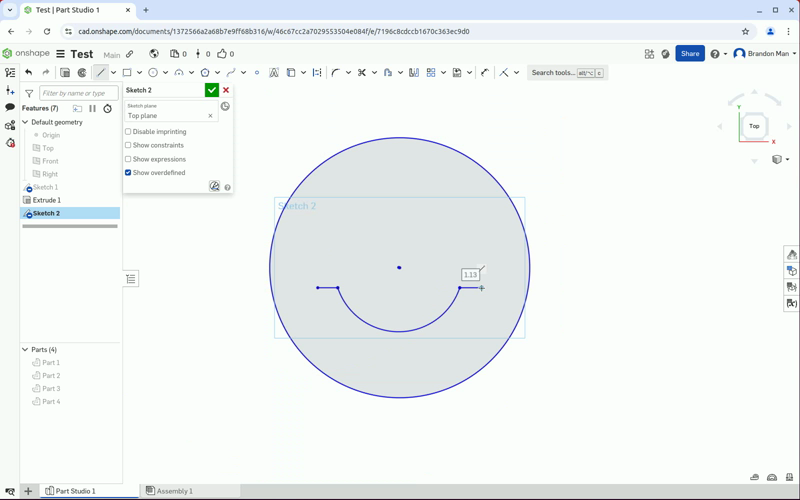
scroll(-6)
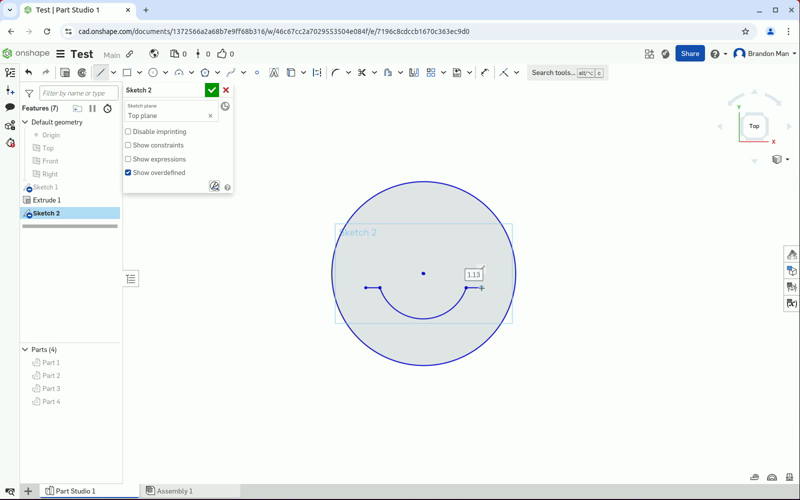
scroll(-6)
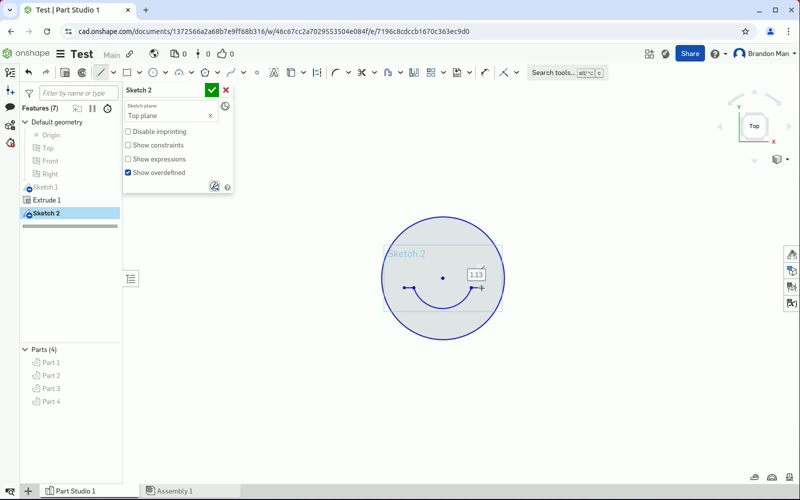
scroll(-6)
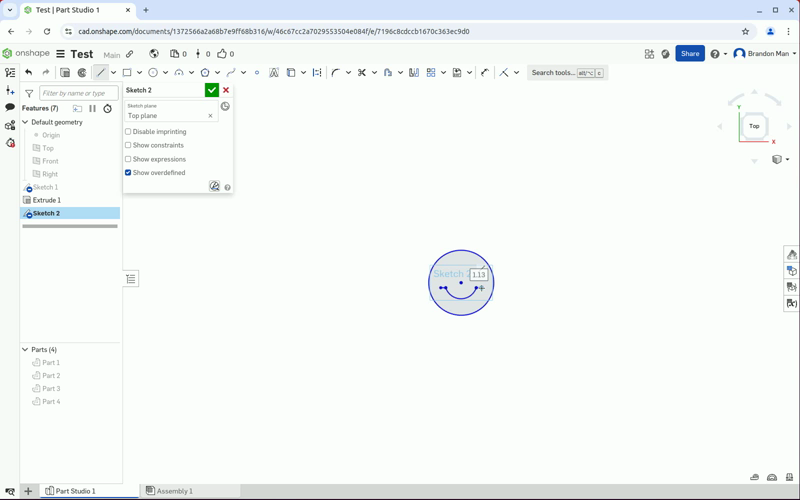
key_up(shift)
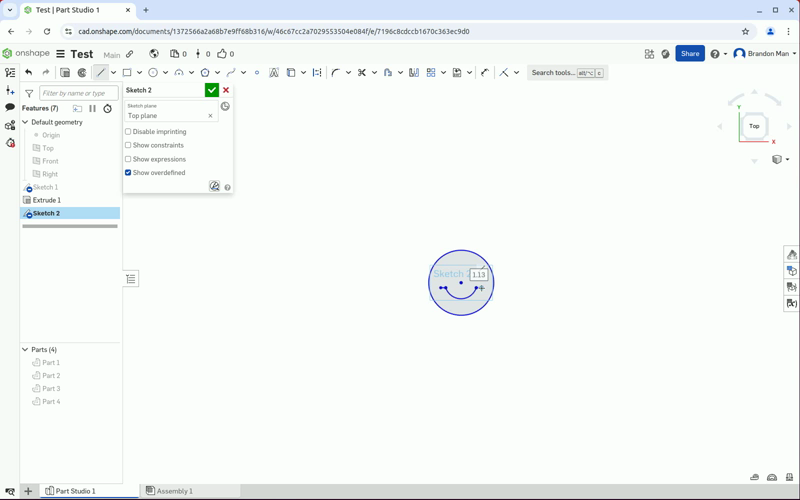
key_down(shift)
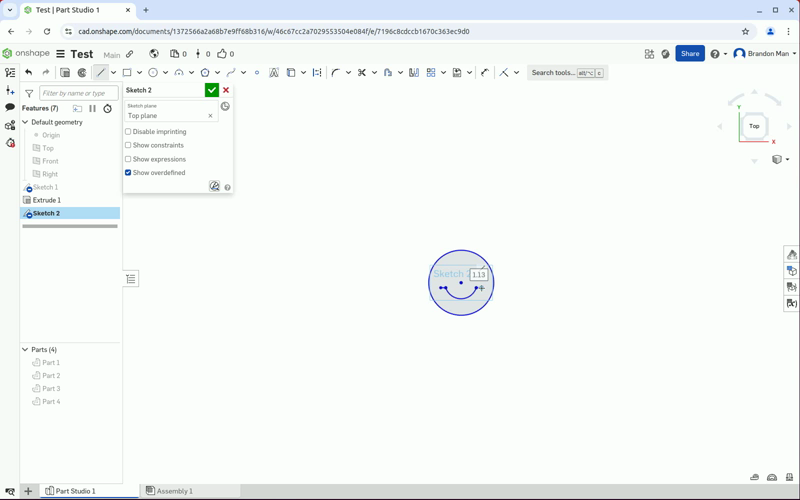
mouse_move(511, 287)
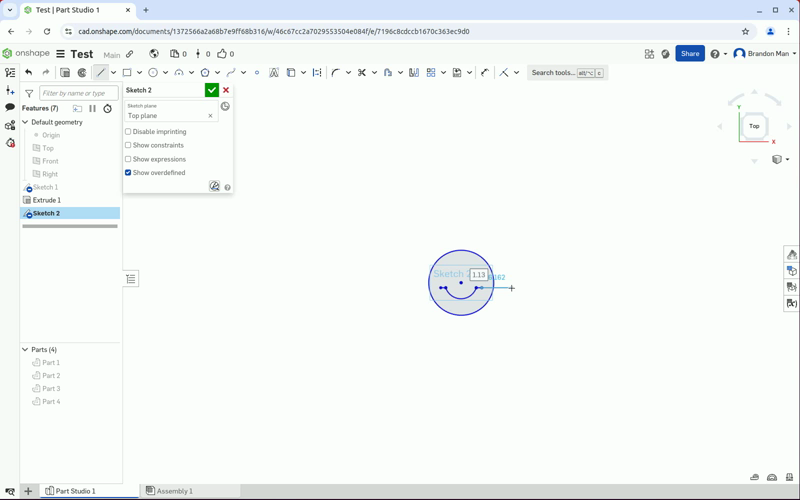
mouse_move(481, 278)
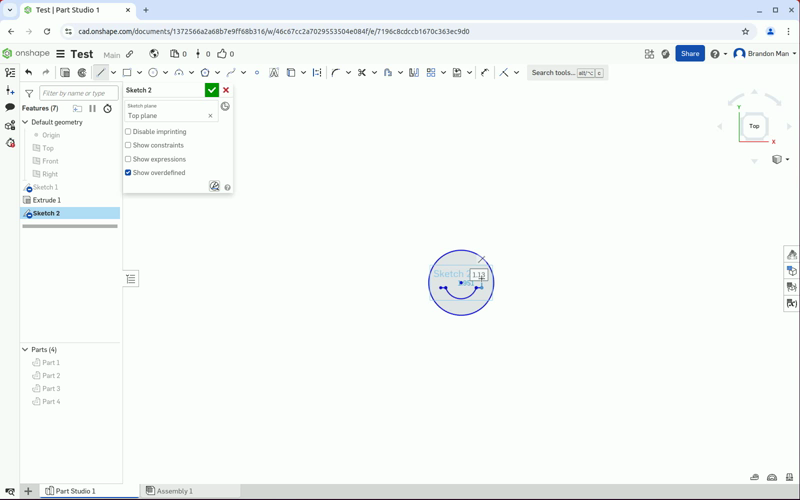
click(481, 278)
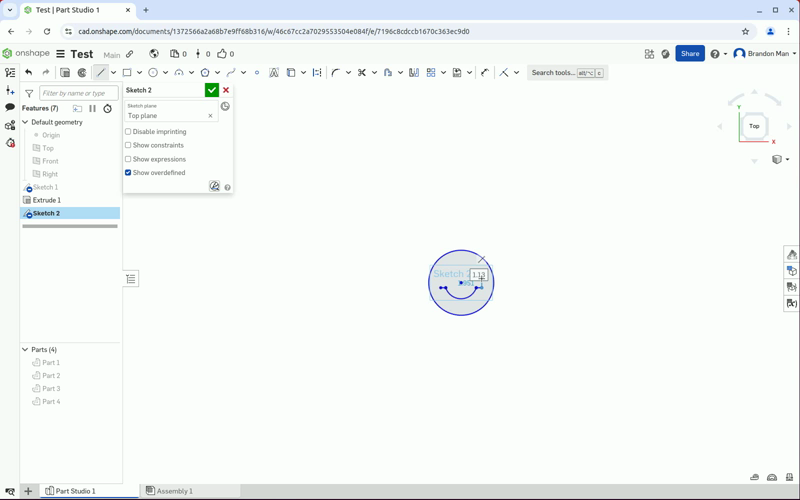
key_up(shift)
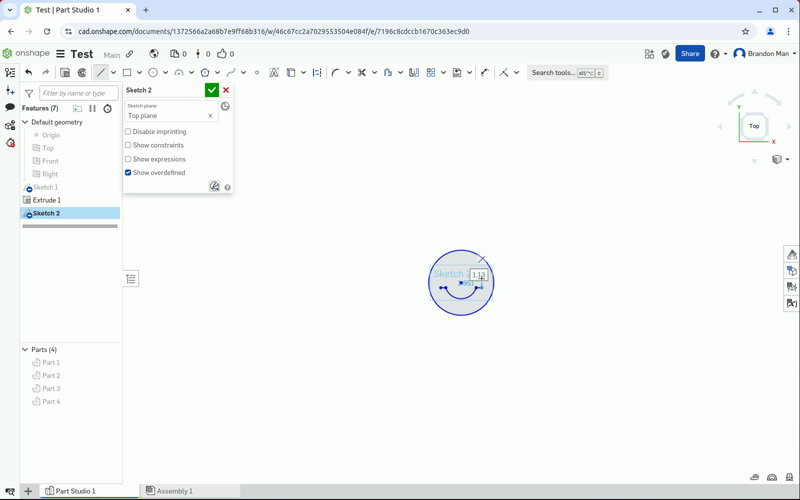
key_down(shift)
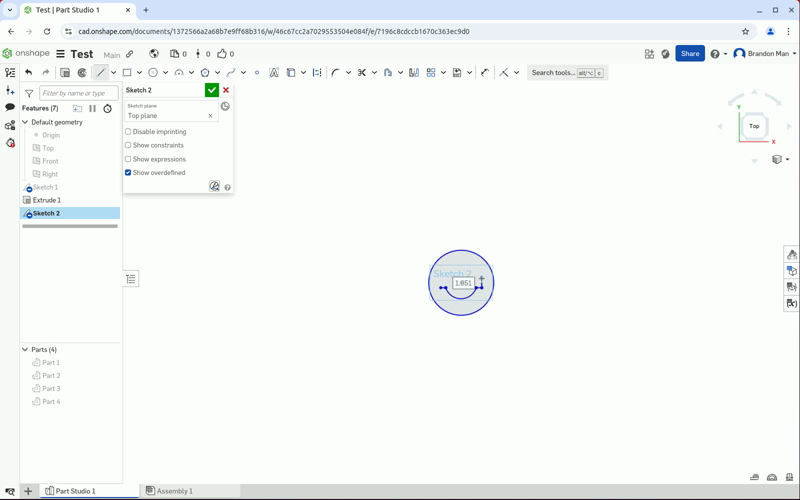
mouse_move(511, 278)
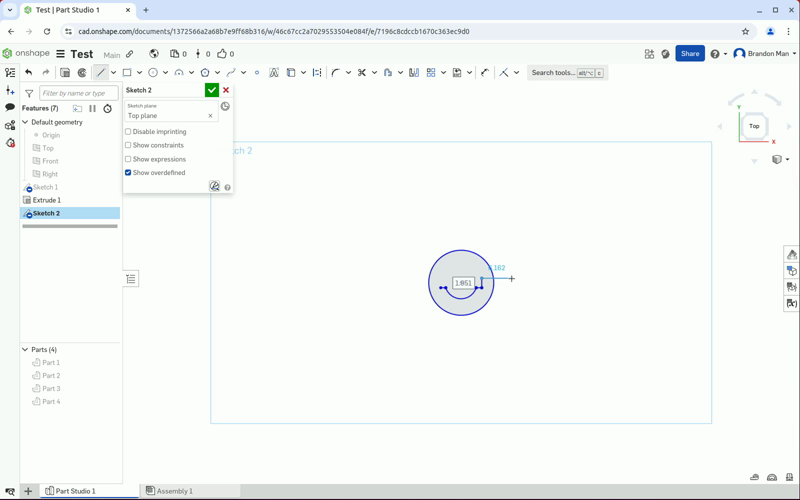
mouse_move(476, 278)
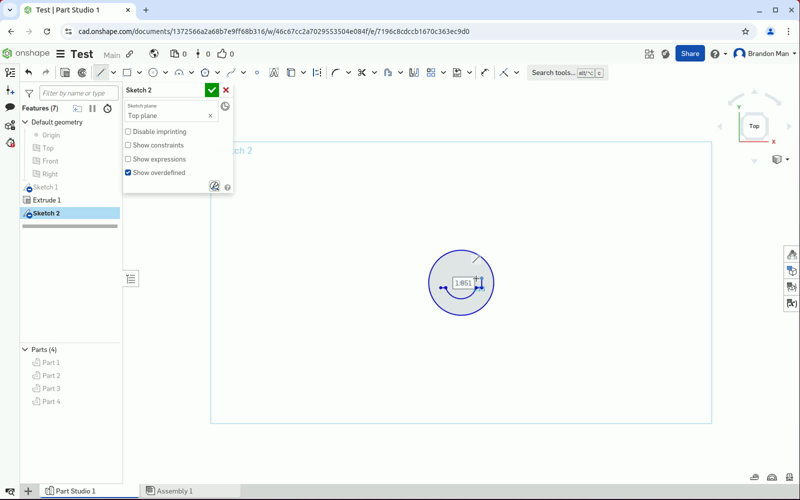
scroll(6)
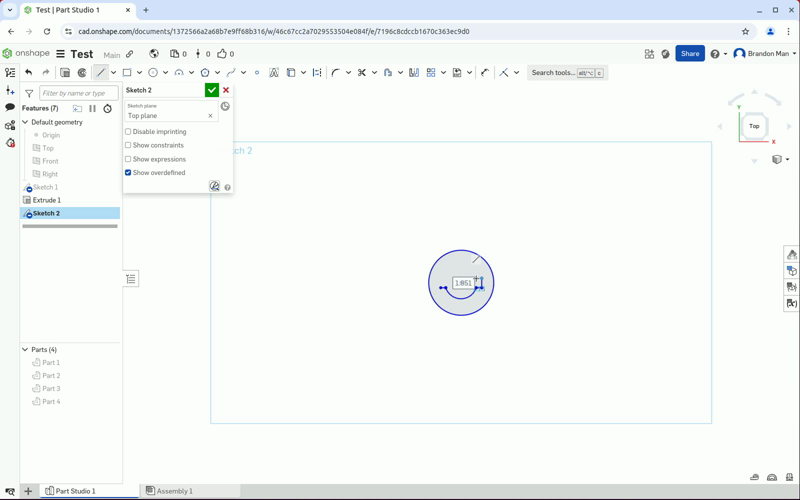
scroll(6)
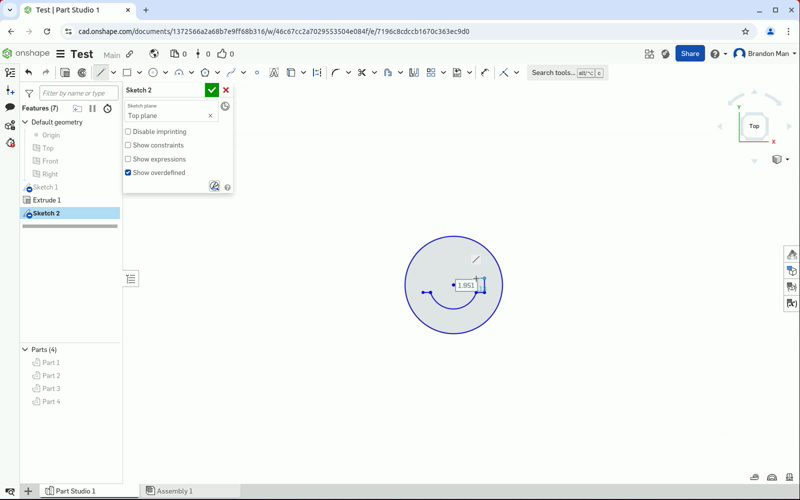
scroll(6)
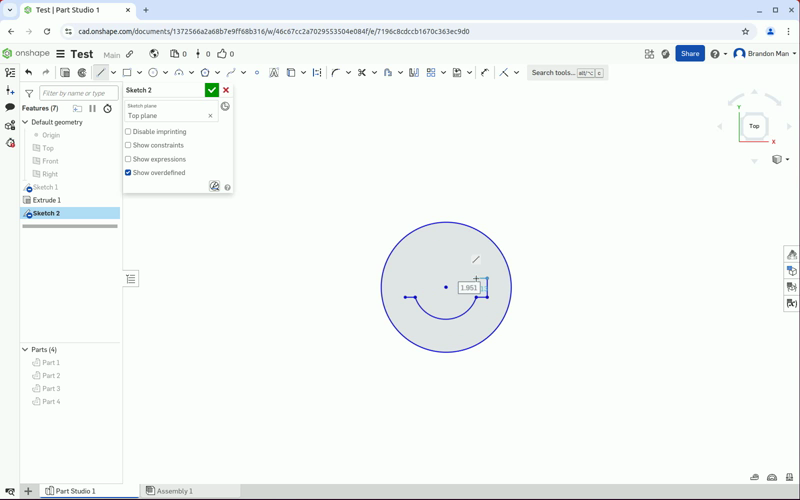
scroll(6)
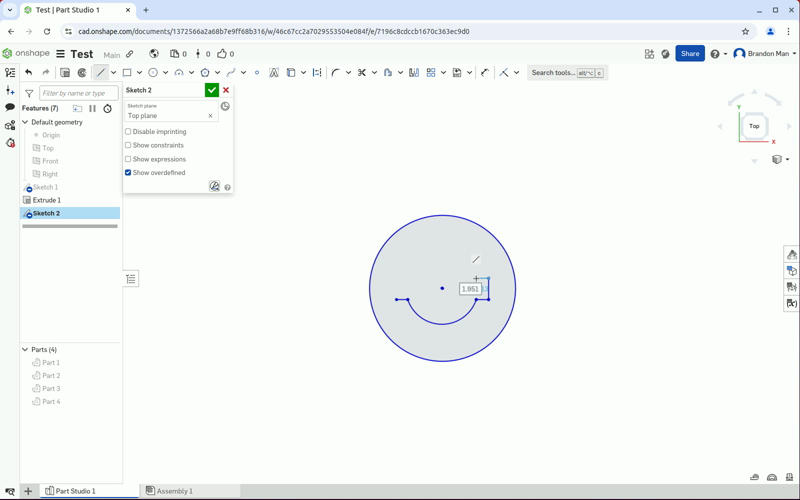
scroll(6)
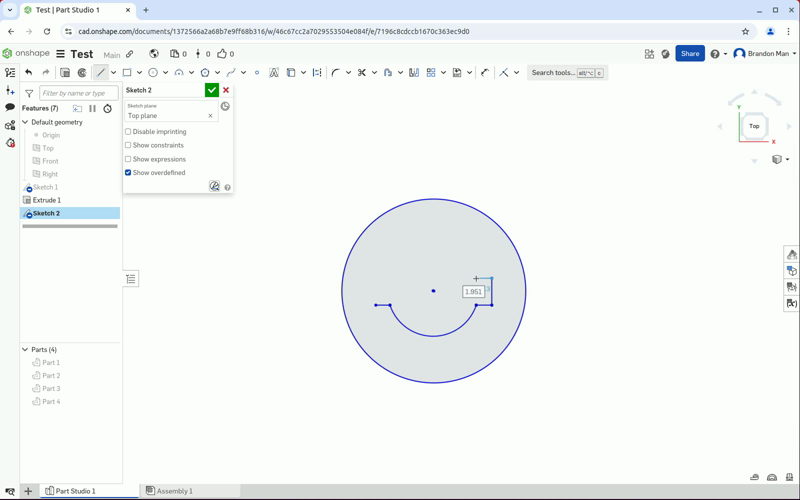
scroll(6)
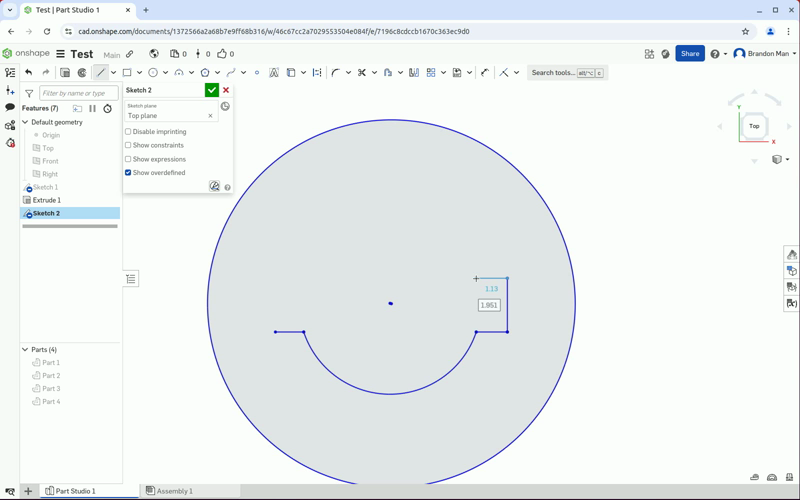
scroll(6)
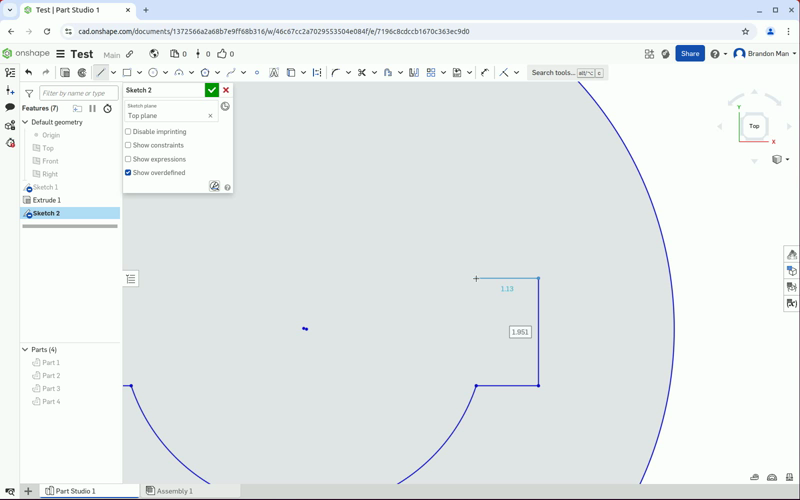
click(476, 278)
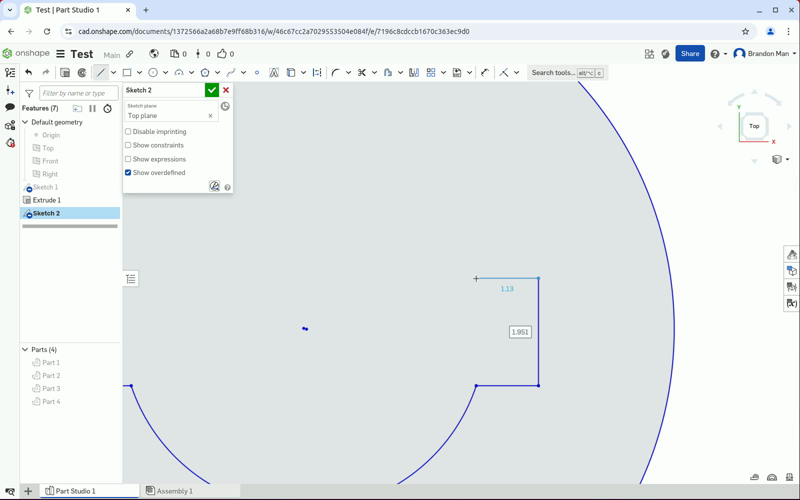
scroll(-6)
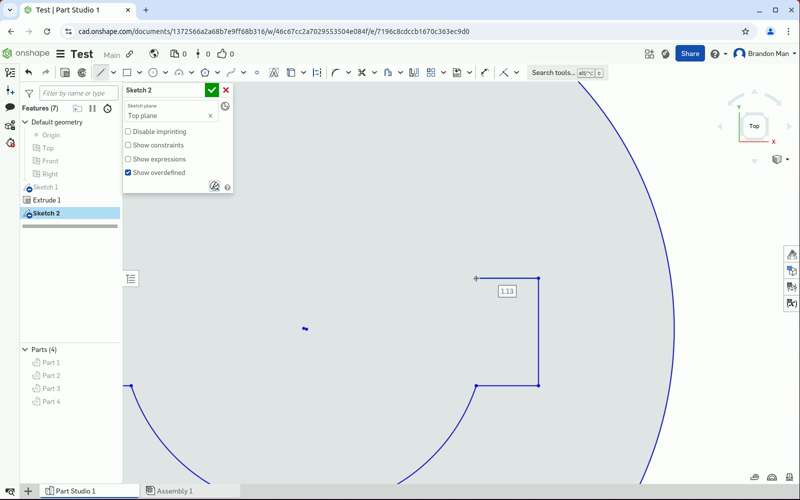
scroll(-6)
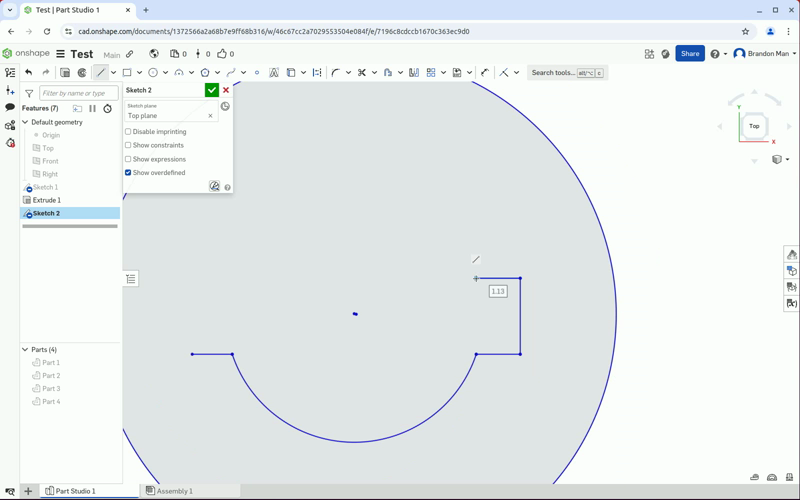
scroll(-6)
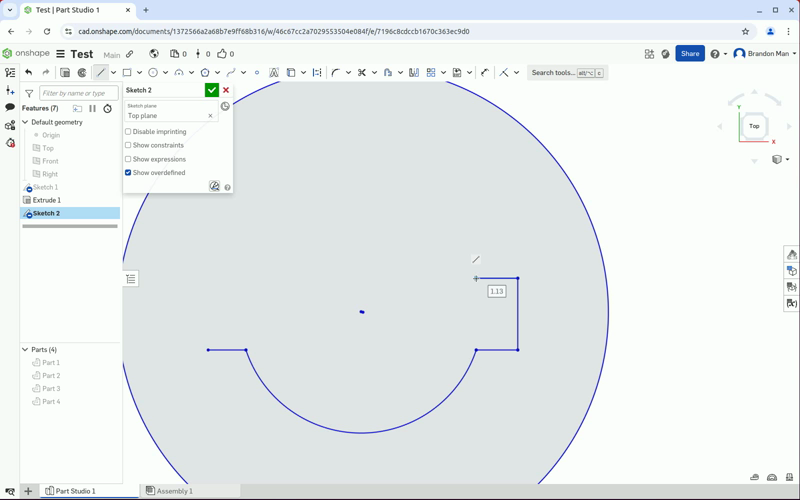
scroll(-6)
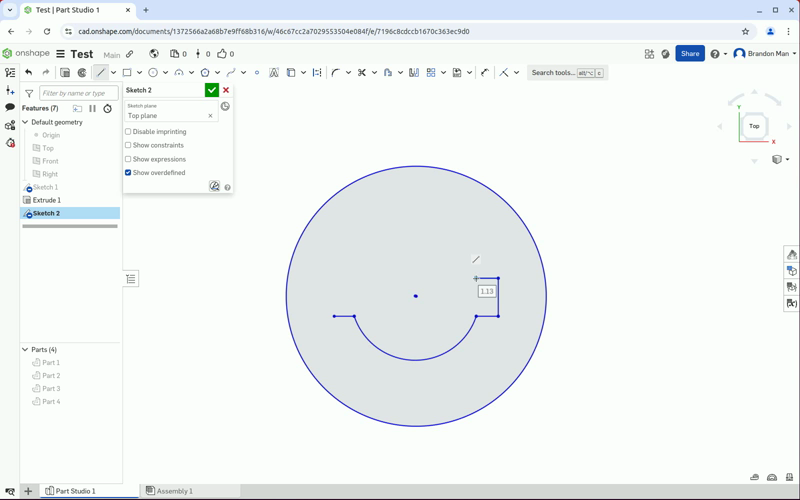
scroll(-6)
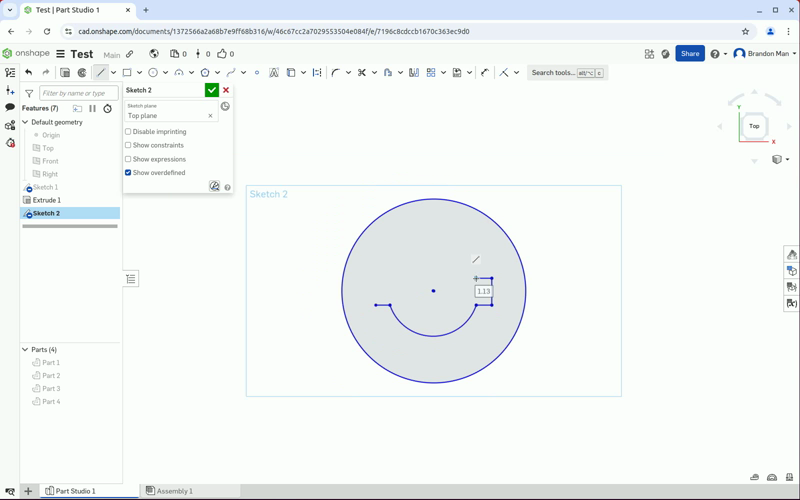
scroll(-6)
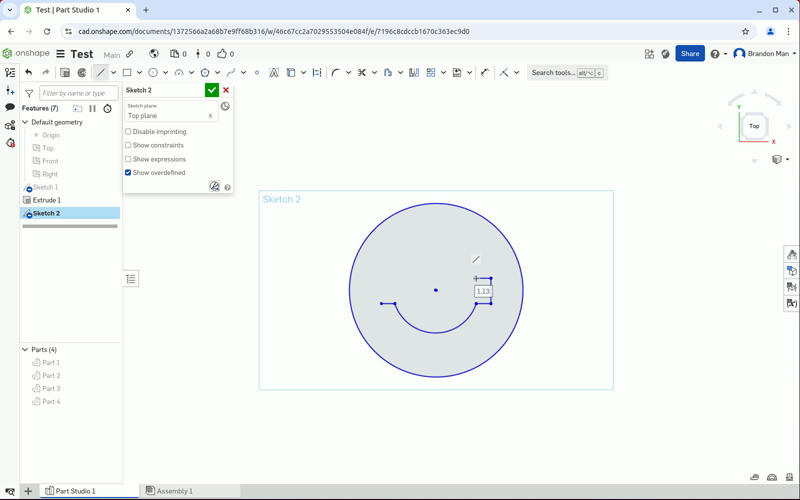
scroll(-6)
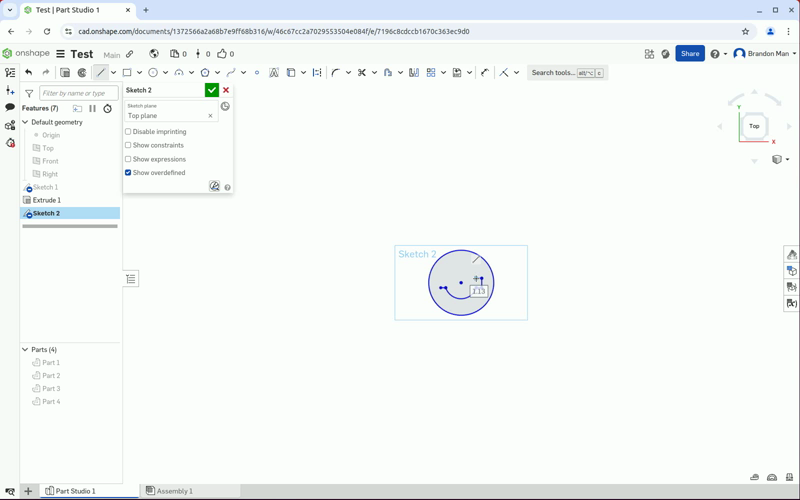
key_up(shift)
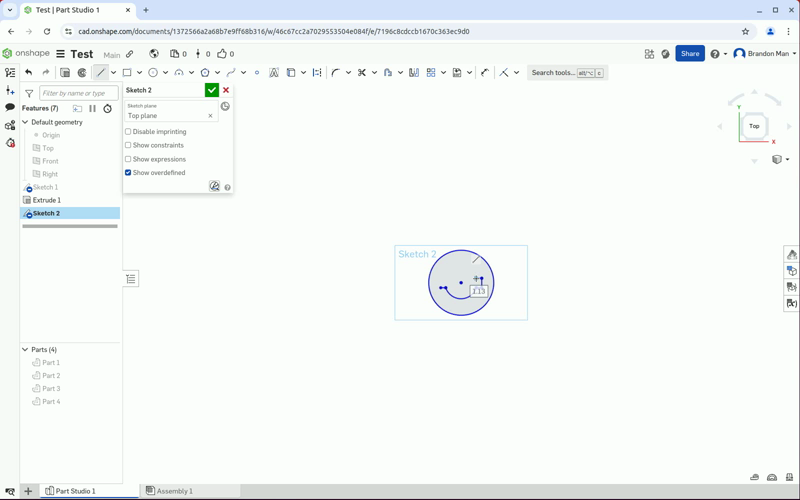
key(esc)
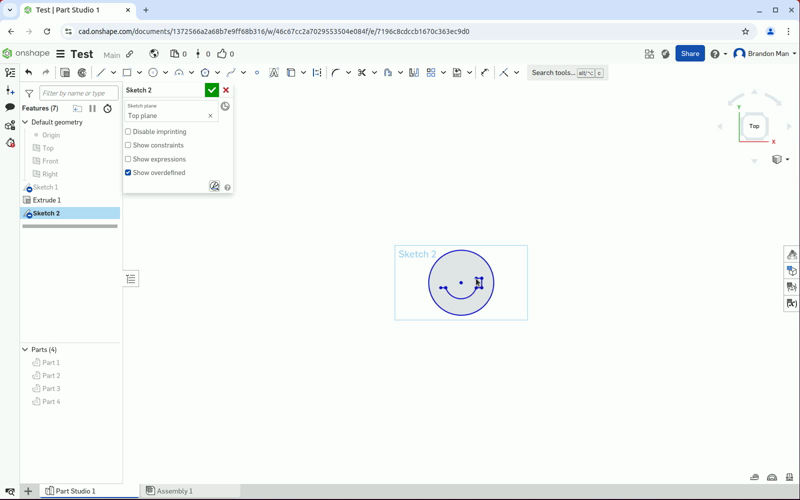
key(a)
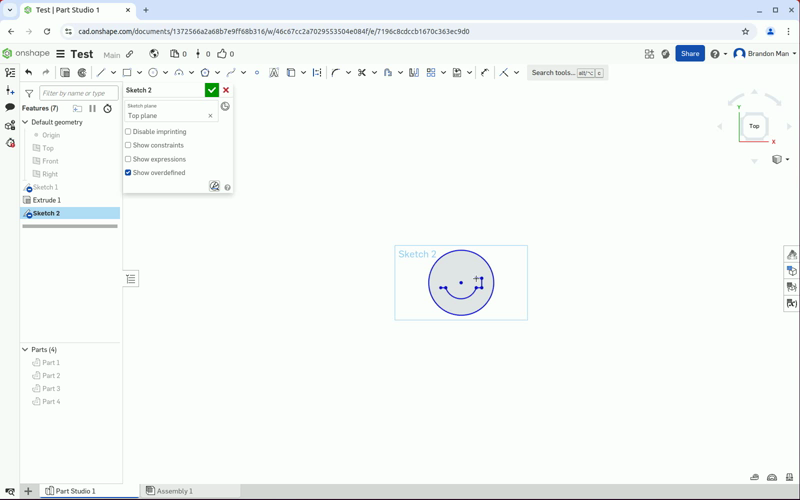
mouse_move(476, 278)
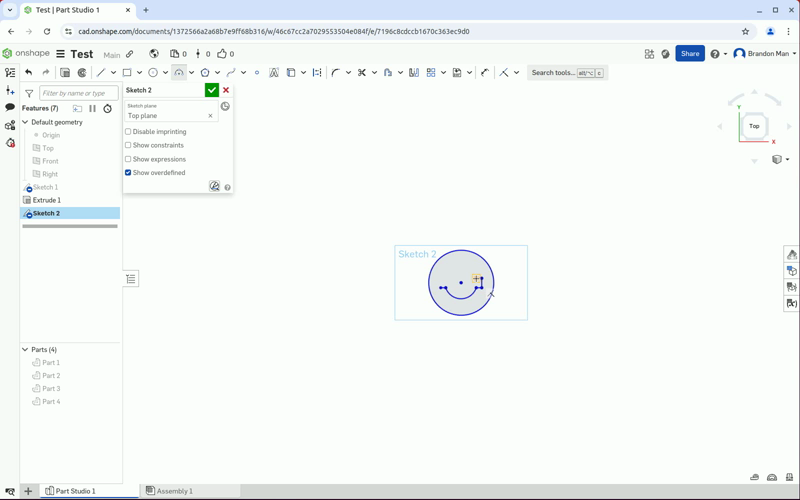
click(476, 278)
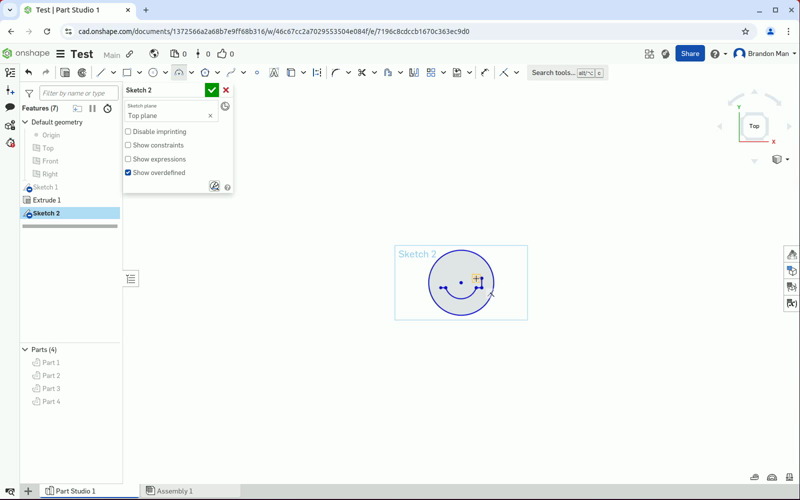
key_down(shift)
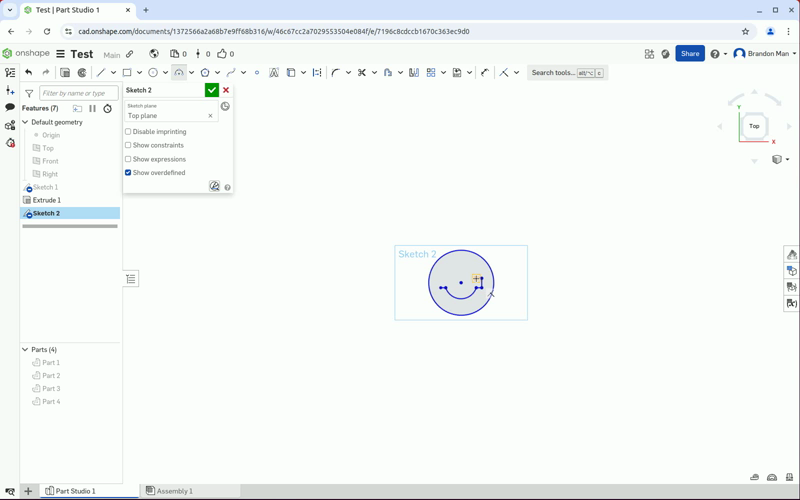
mouse_move(445, 278)
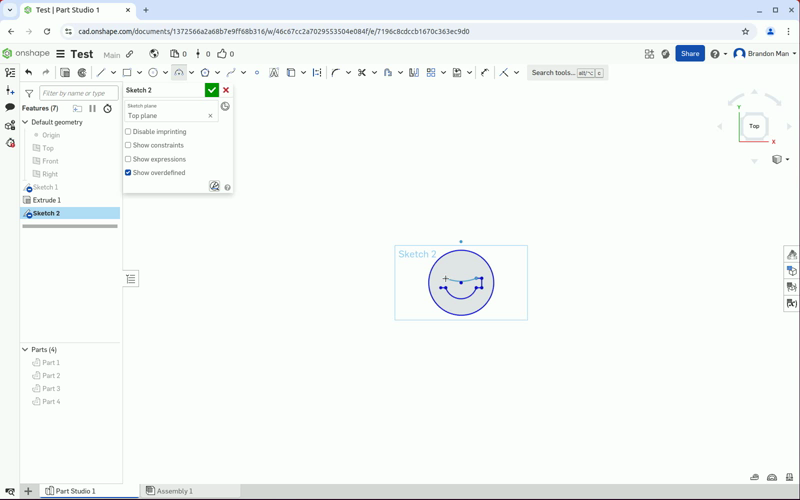
click(445, 278)
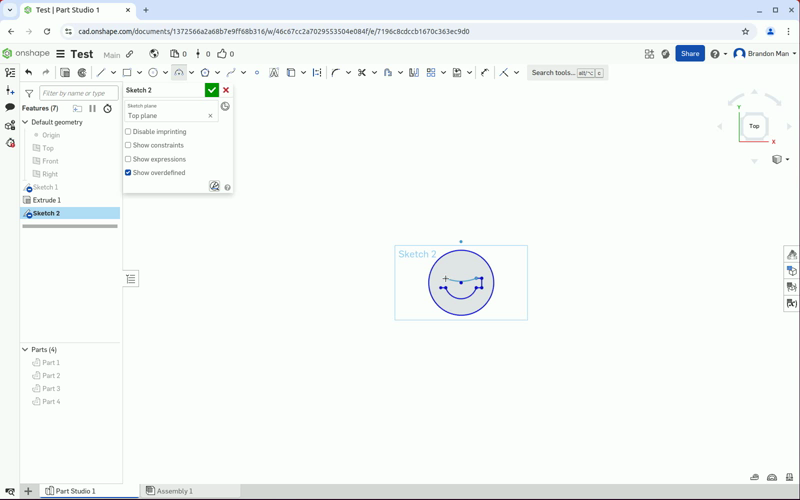
mouse_move(461, 267)
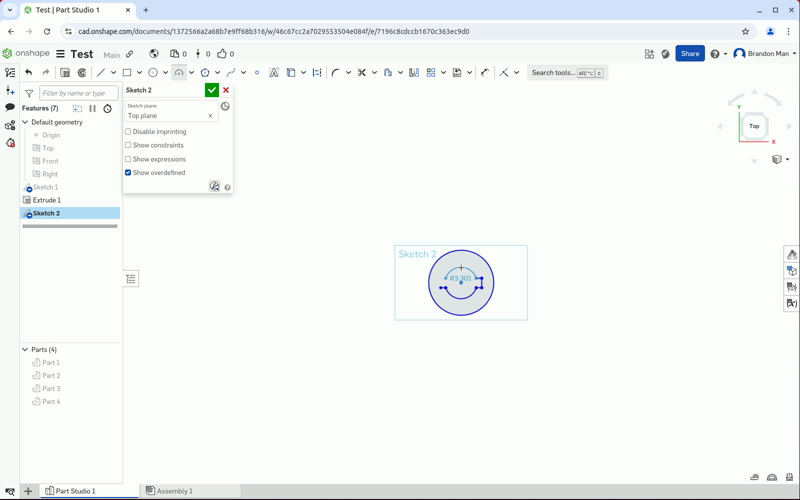
click(461, 267)
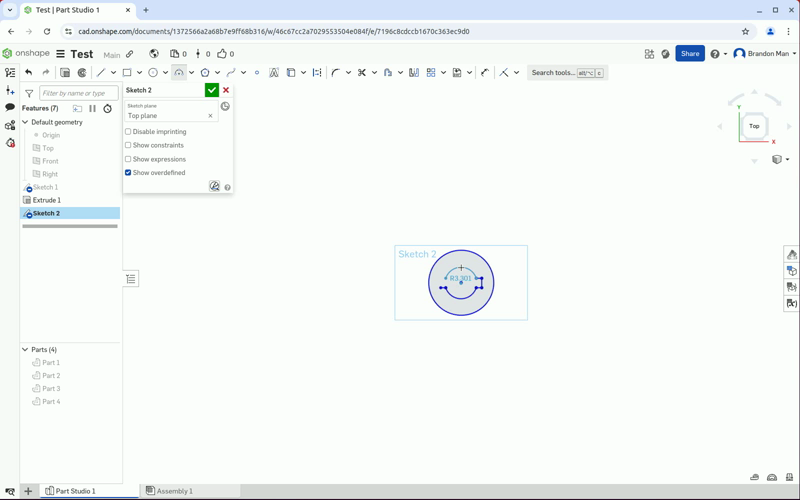
key_up(shift)
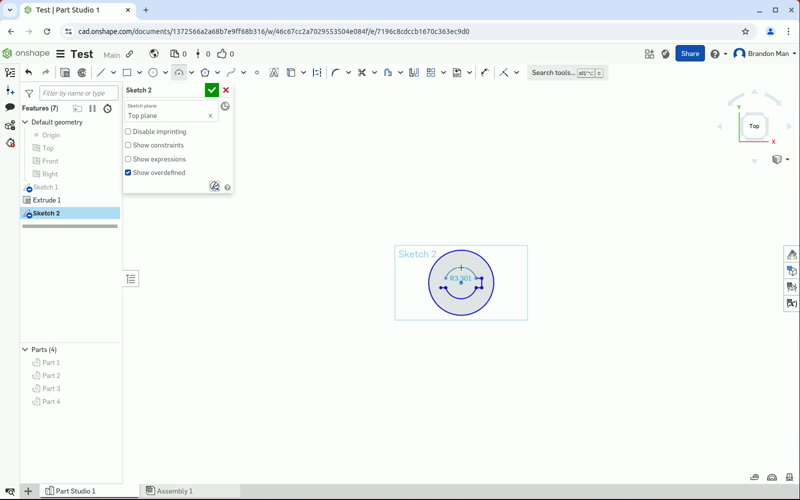
key(esc)
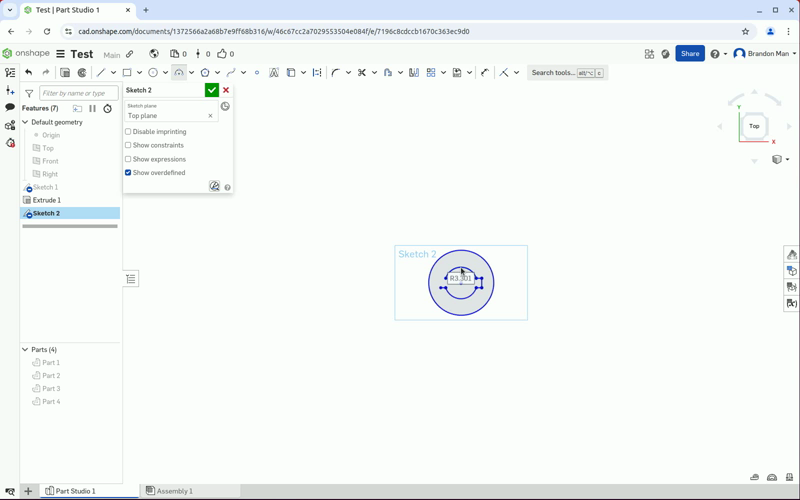
key(l)
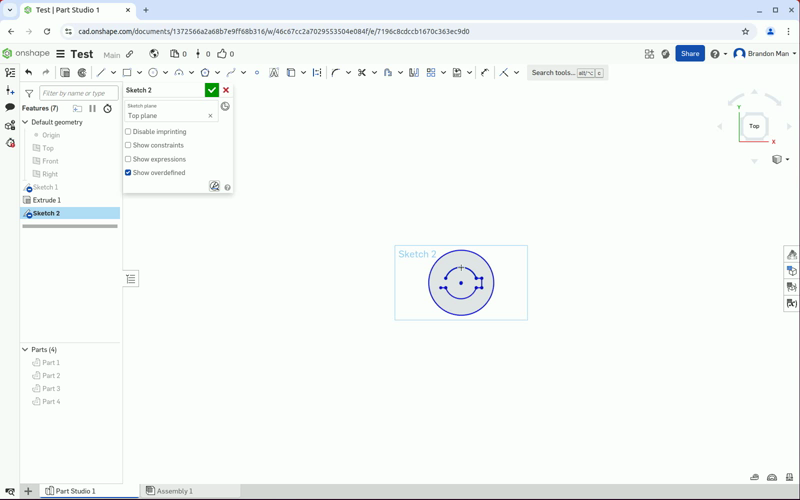
mouse_move(445, 278)
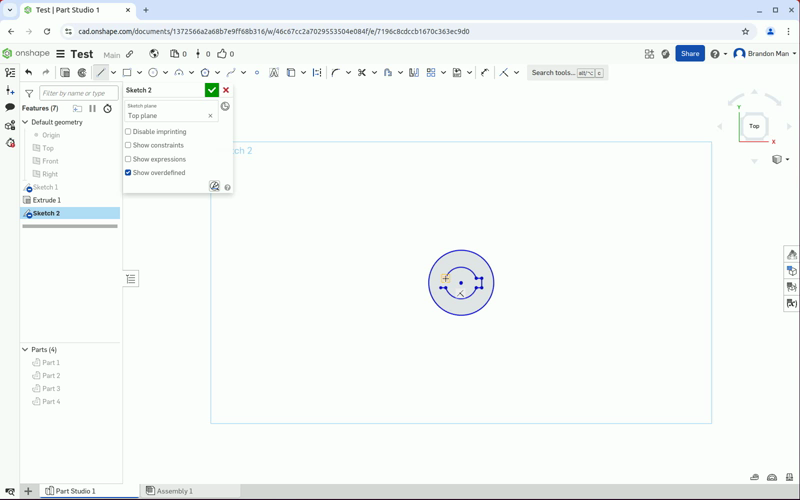
click(445, 278)
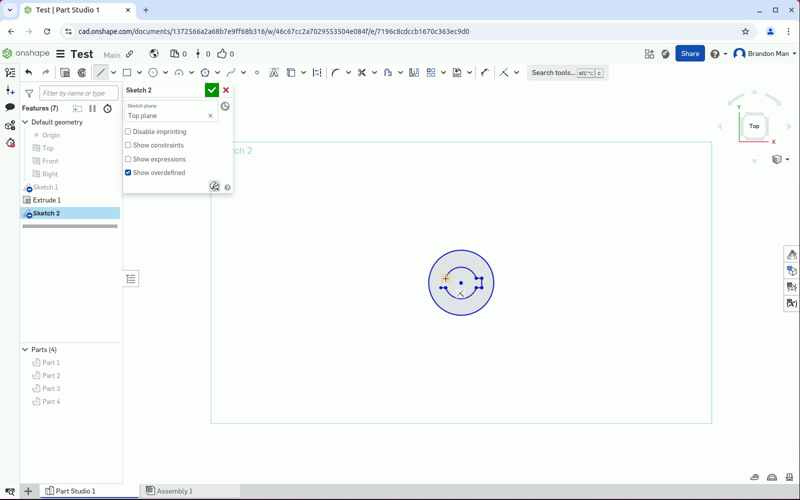
key_down(shift)
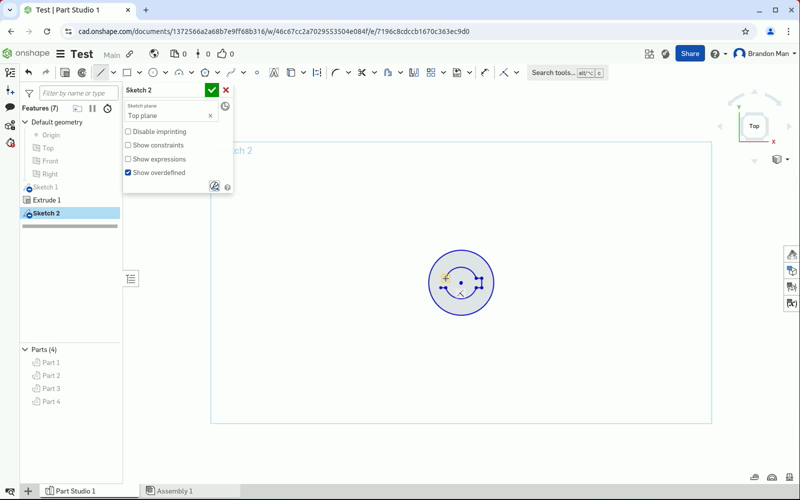
mouse_move(475, 278)
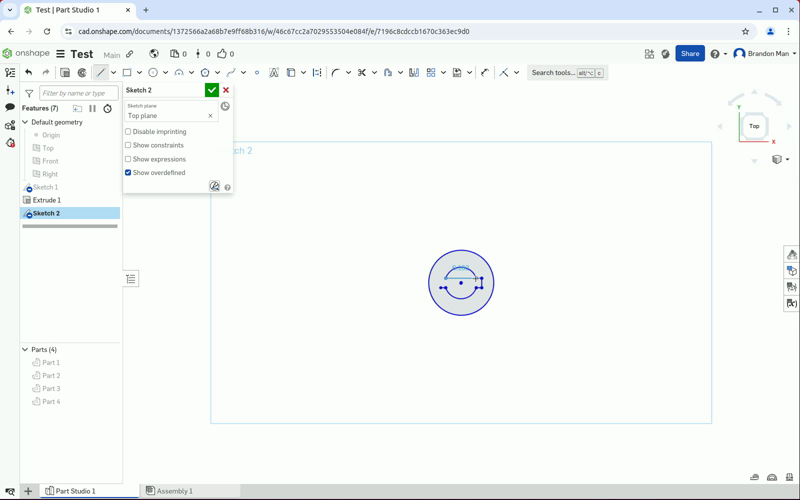
mouse_move(440, 278)
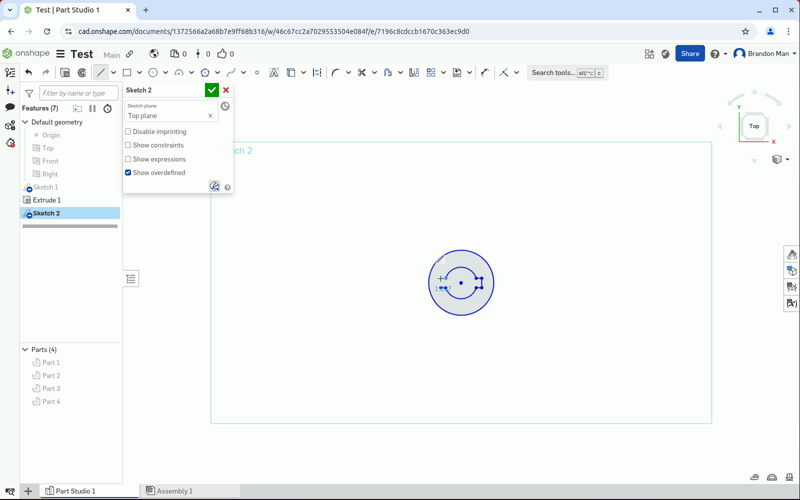
scroll(6)
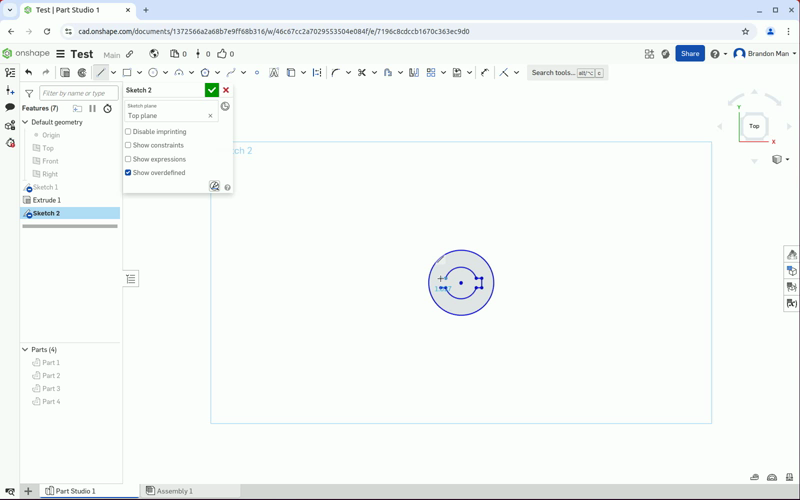
scroll(6)
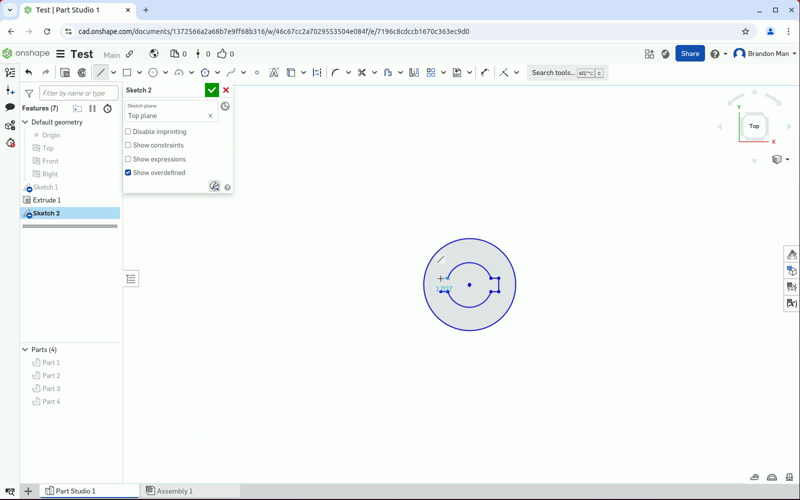
scroll(6)
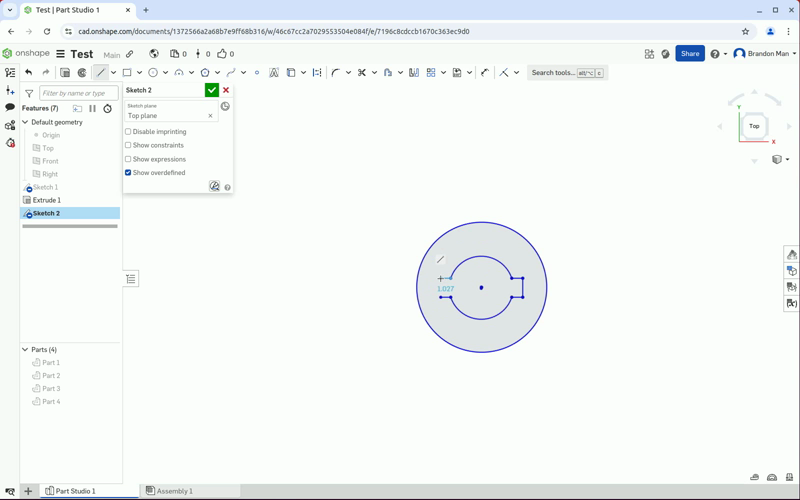
scroll(6)
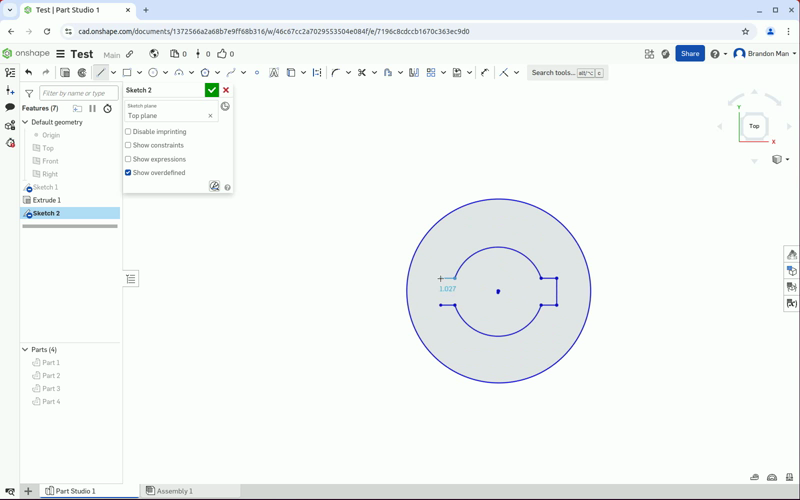
scroll(6)
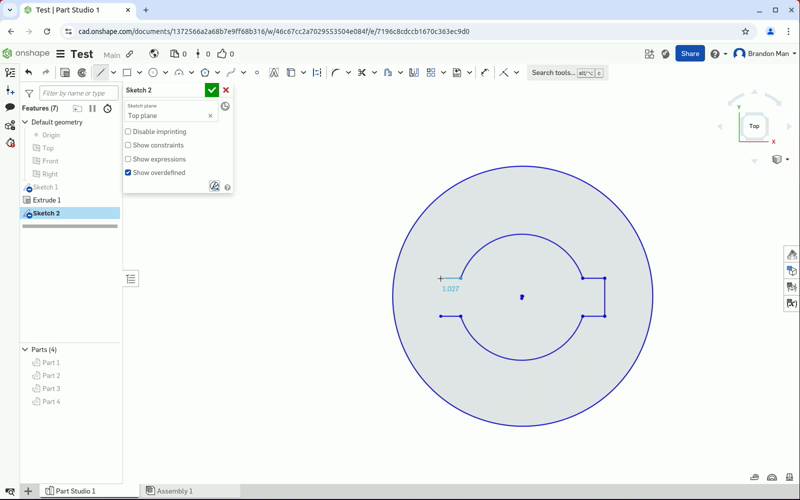
scroll(6)
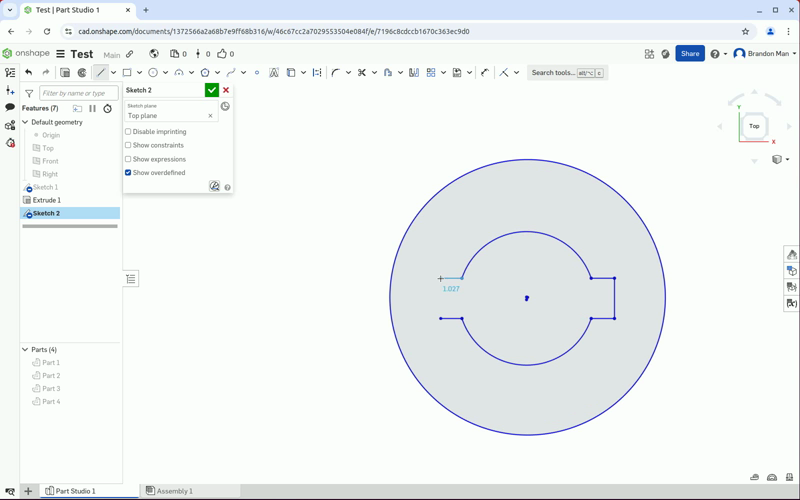
scroll(6)
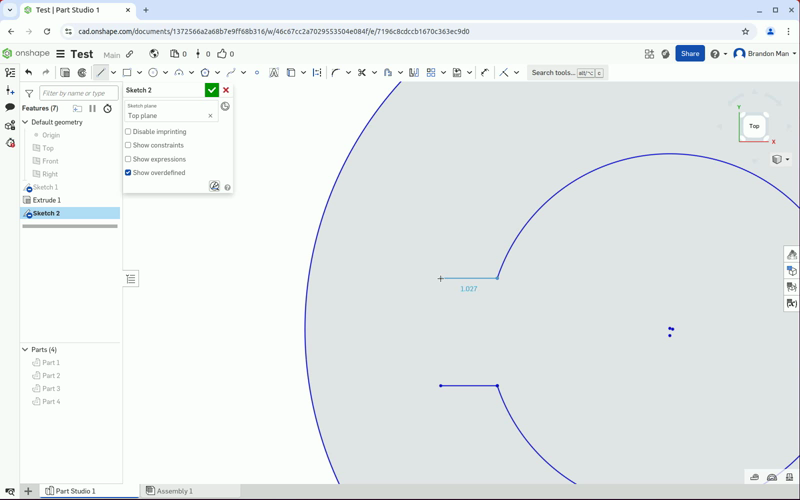
click(440, 278)
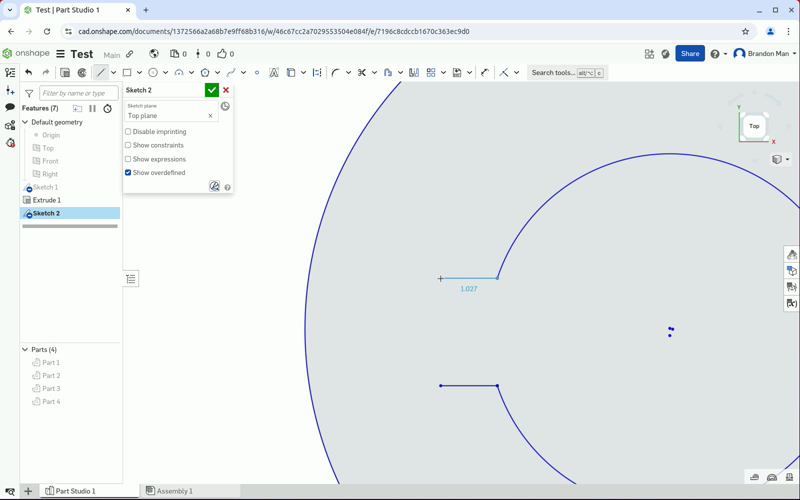
scroll(-6)
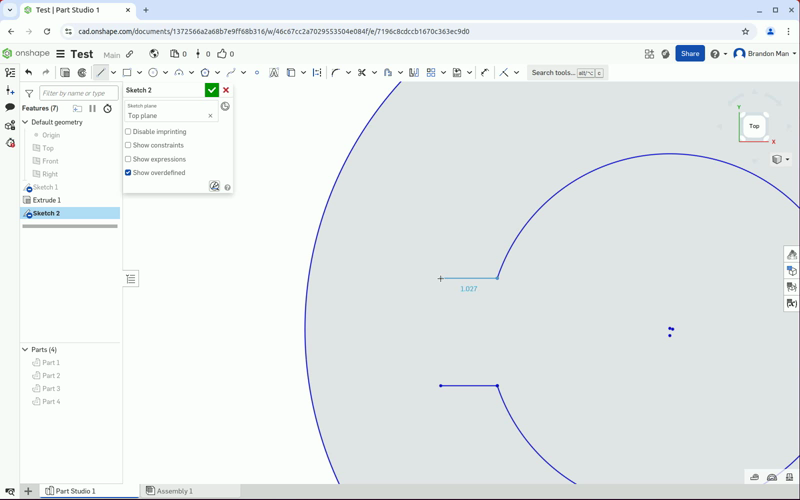
scroll(-6)
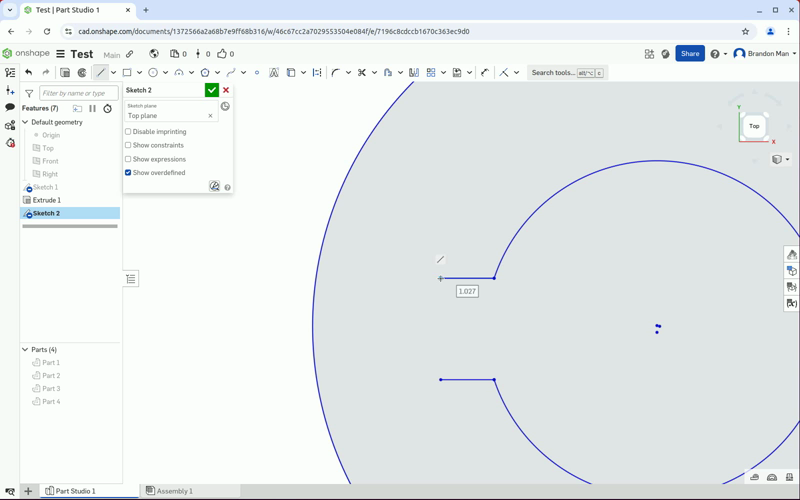
scroll(-6)
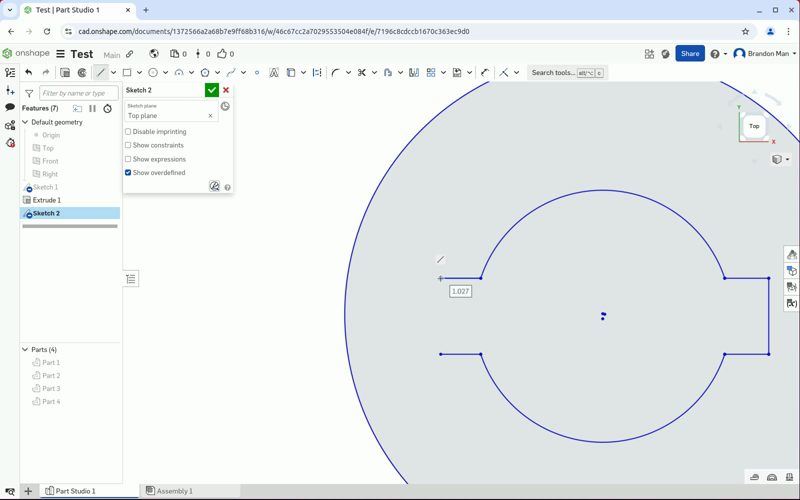
scroll(-6)
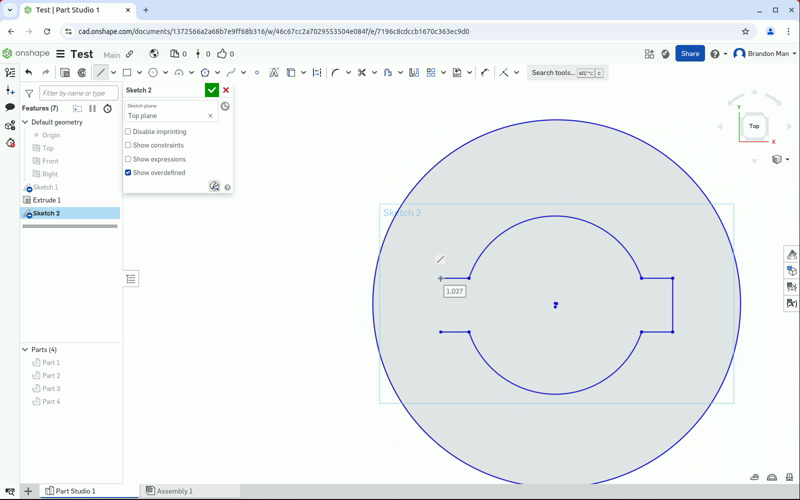
scroll(-6)
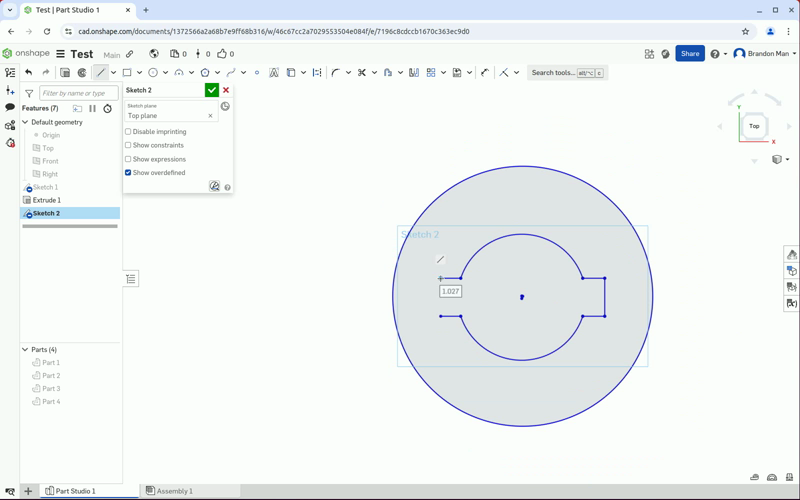
scroll(-6)
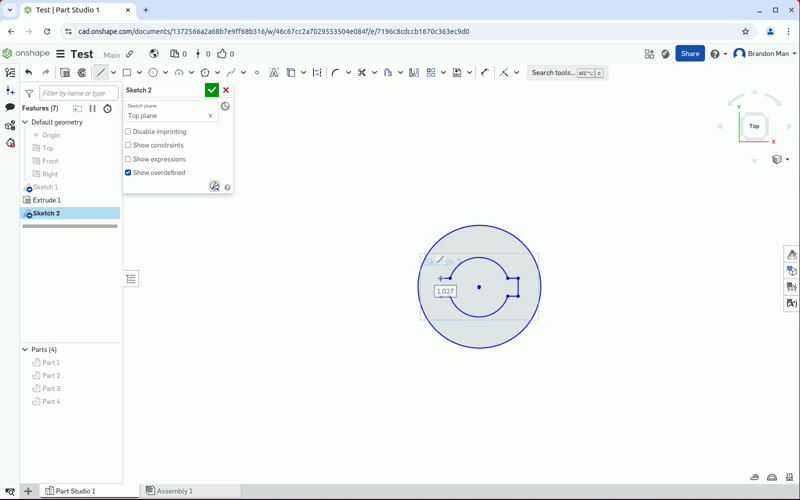
scroll(-6)
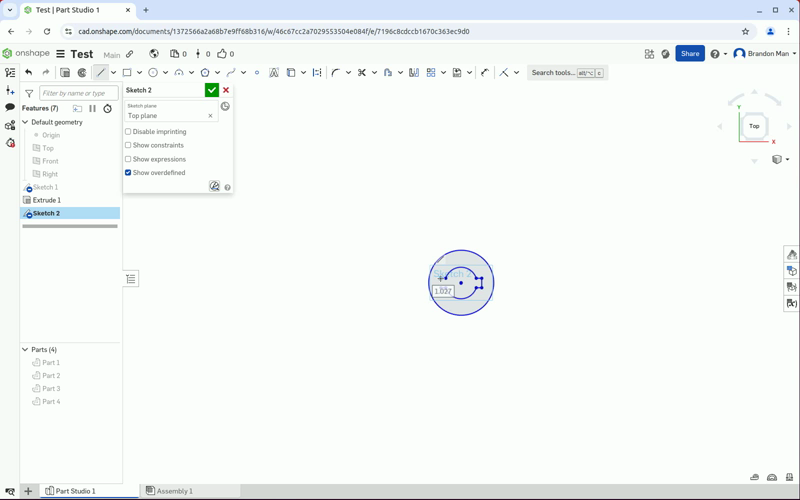
key_up(shift)
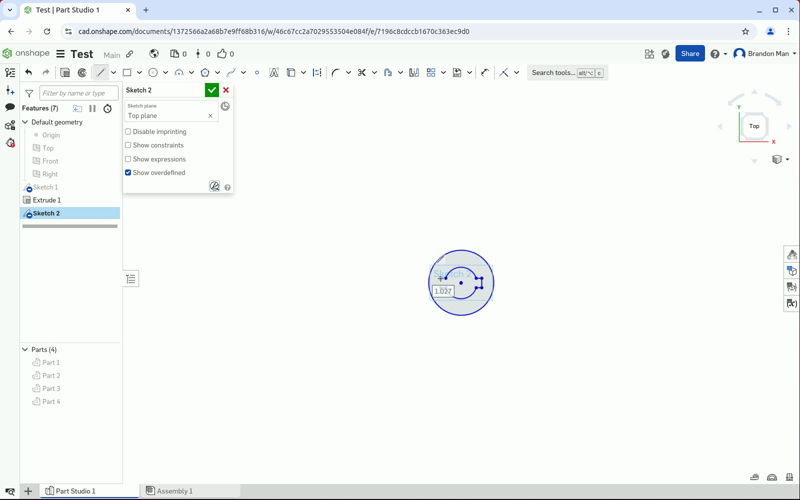
mouse_move(470, 278)
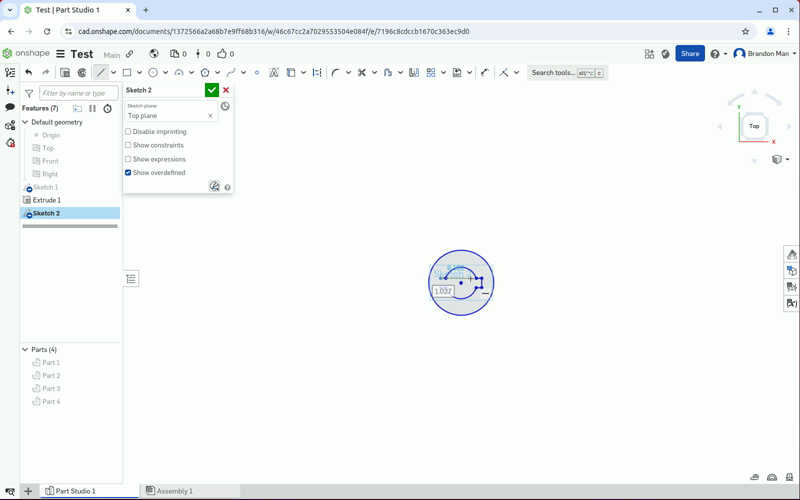
key_down(shift)
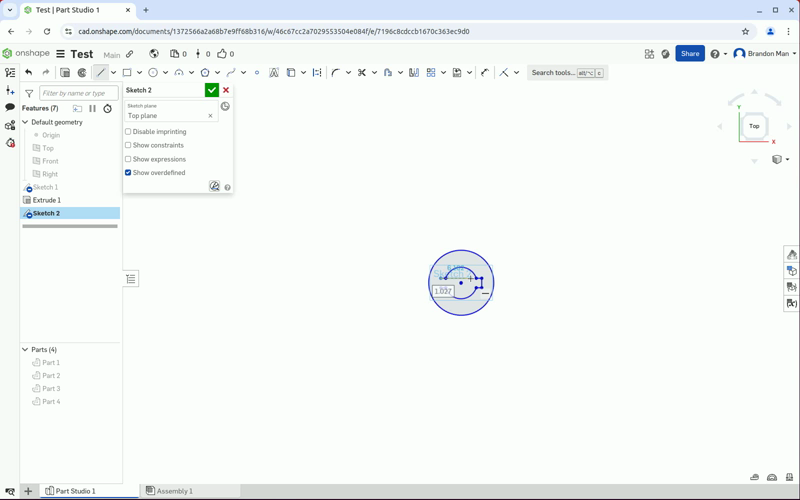
mouse_move(440, 287)
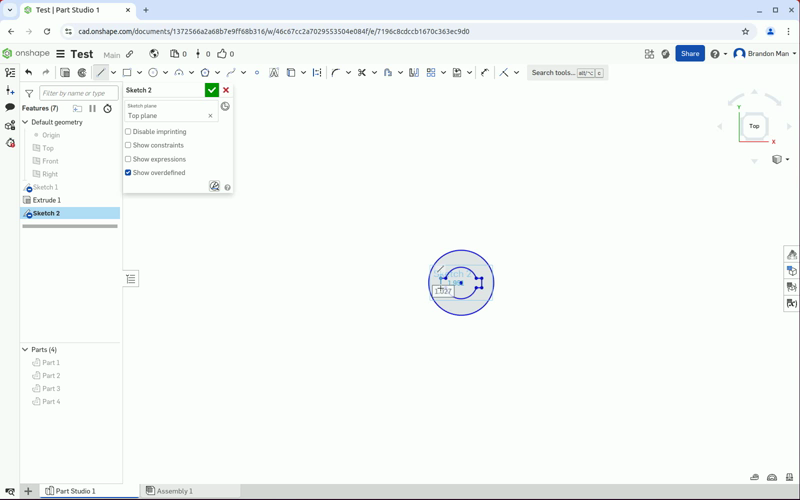
key_up(shift)
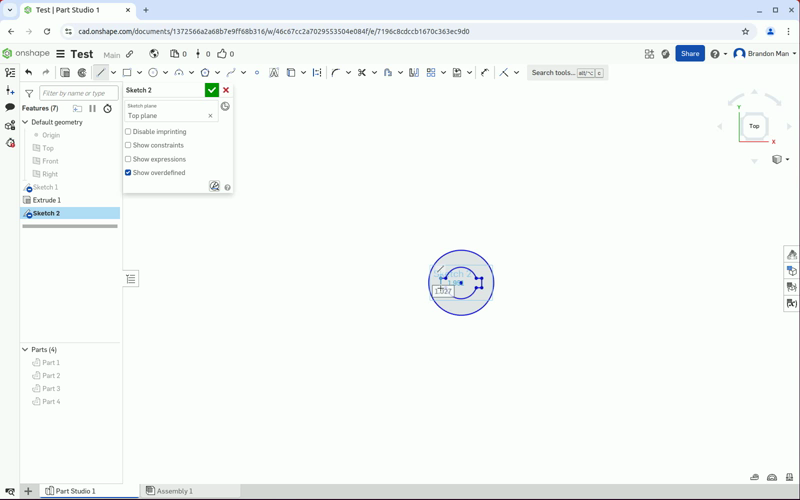
click(440, 287)
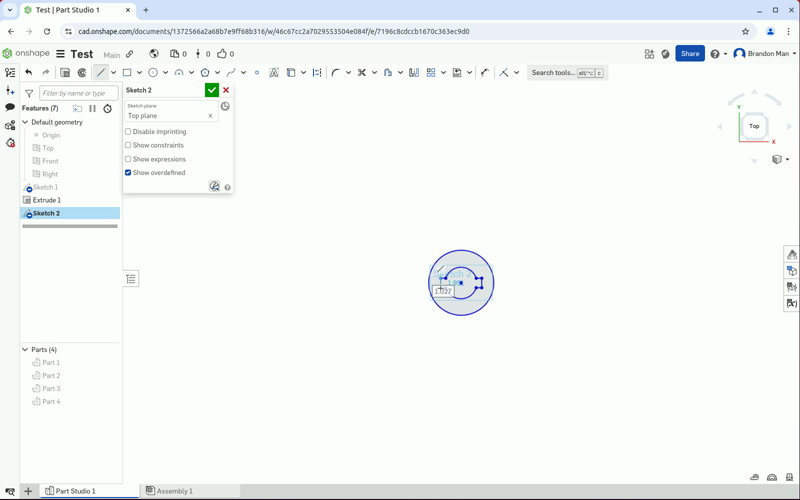
key(esc)
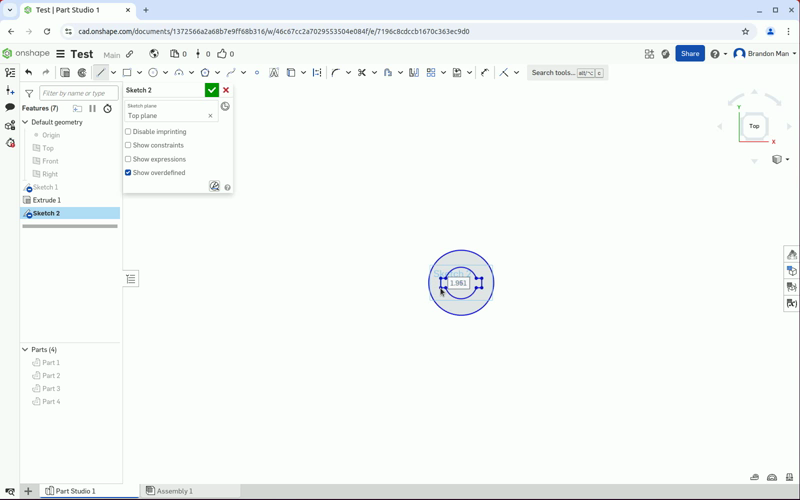
mouse_move(484, 279)
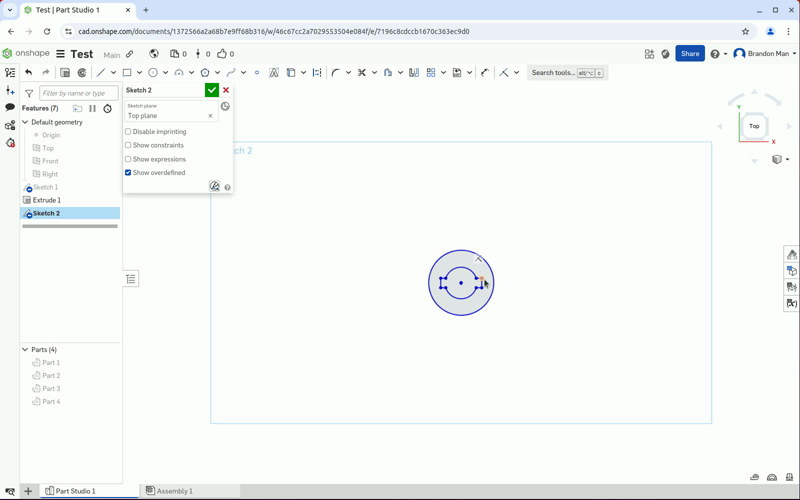
click(484, 279)
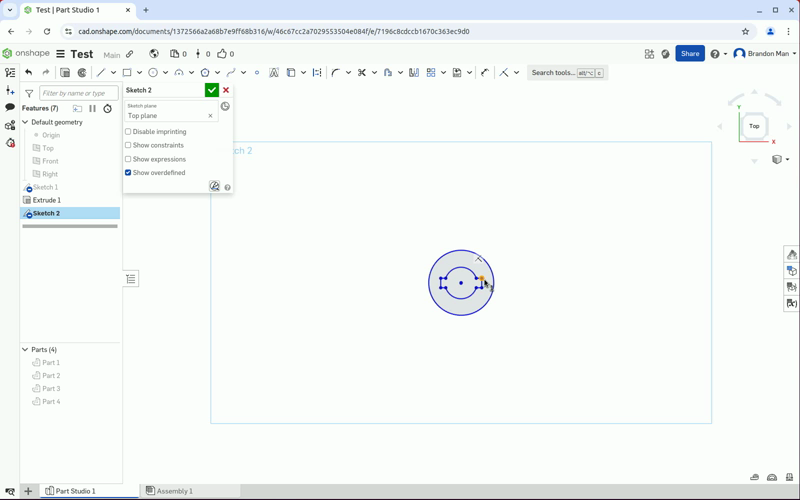
mouse_move(73, 352)
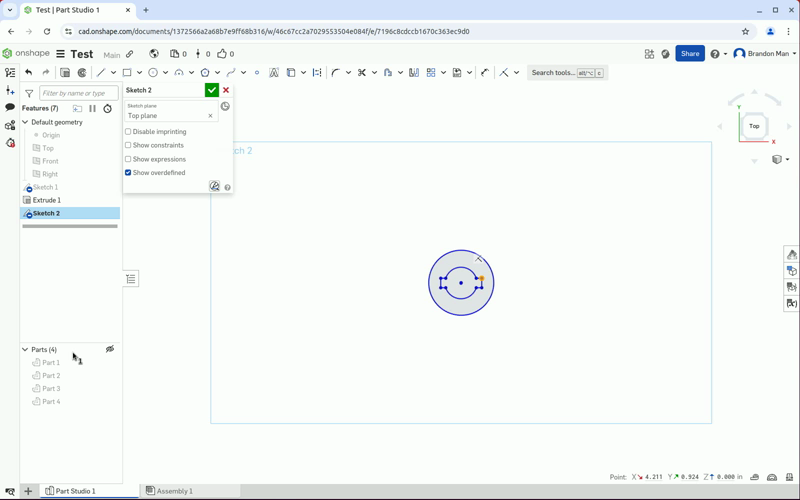
key(shift+y)
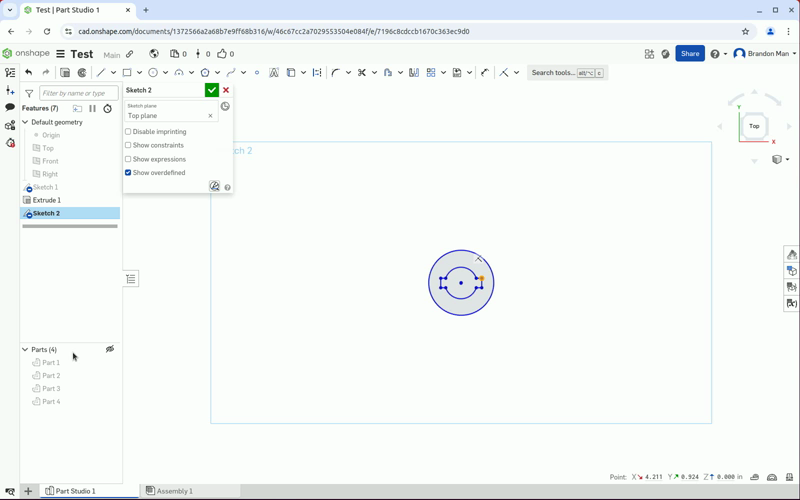
key(shift+e)
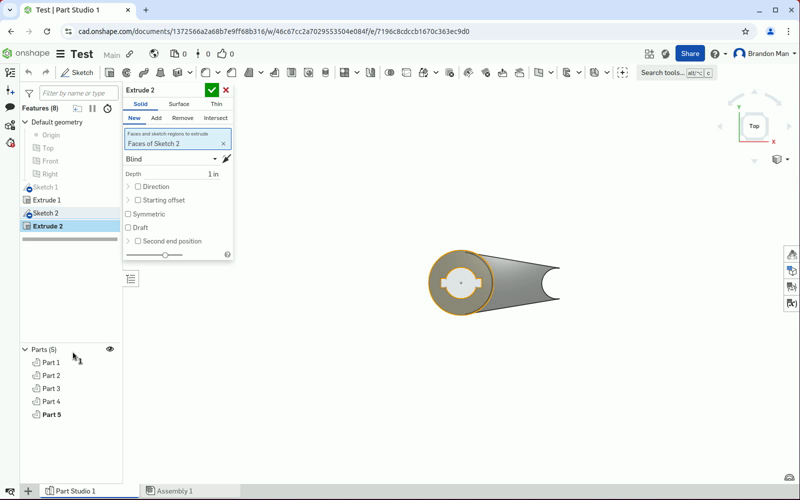
mouse_move(143, 106)
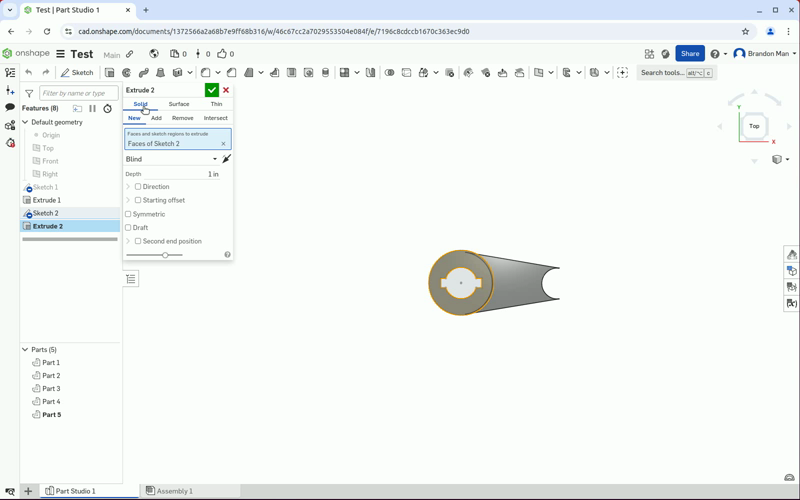
click(143, 106)
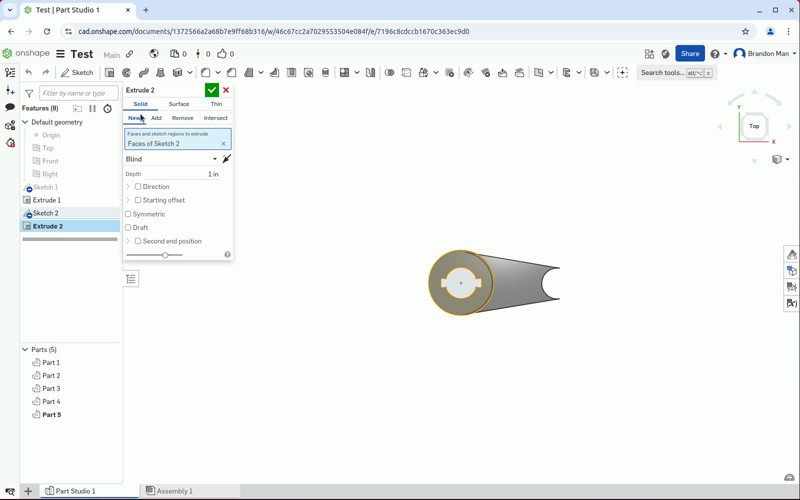
mouse_move(137, 120)
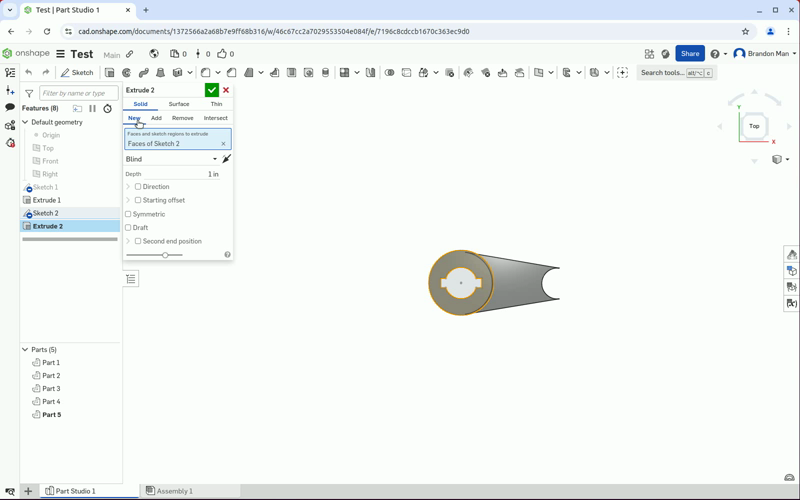
click(137, 120)
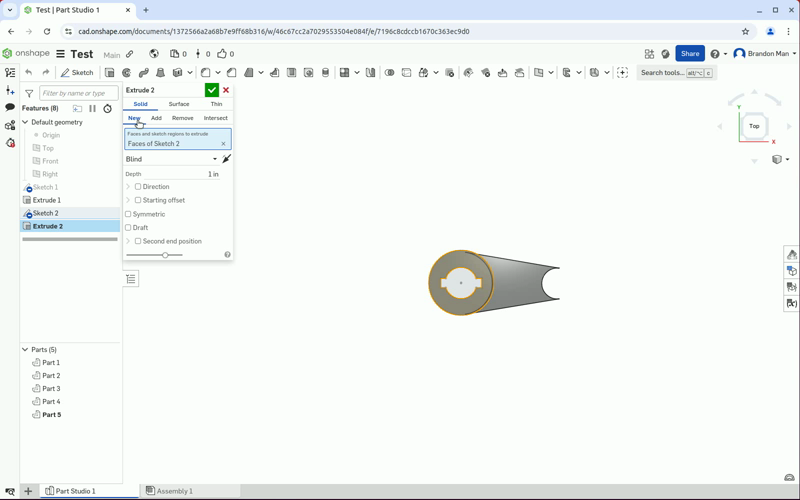
key(tab, 4)
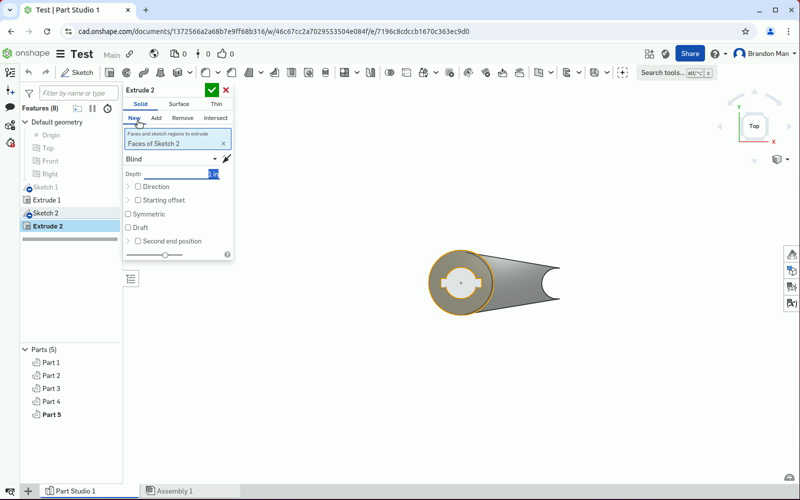
text(7.462)
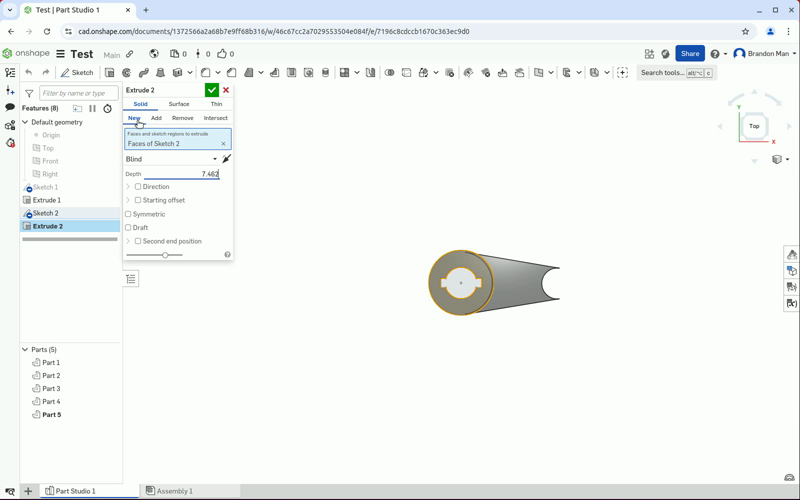
key(enter)
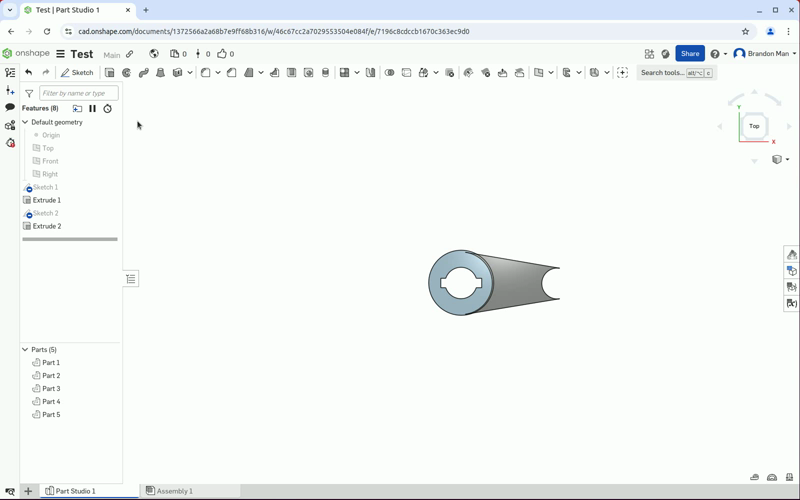
key(shift+h)
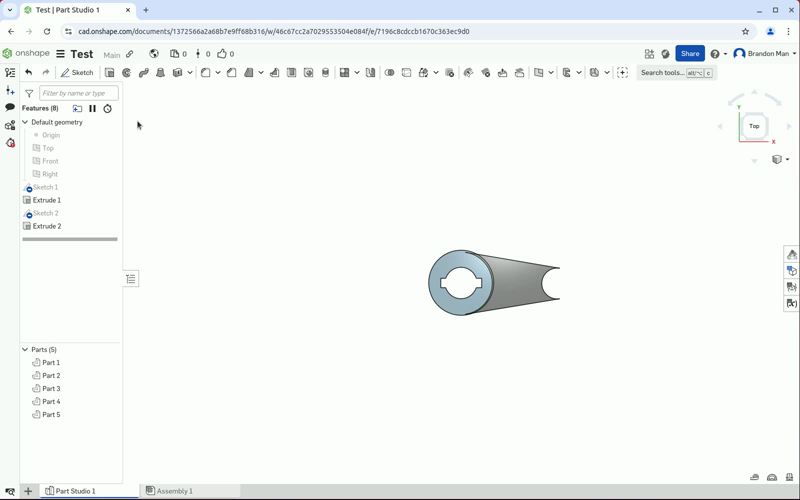
key(shift+h)
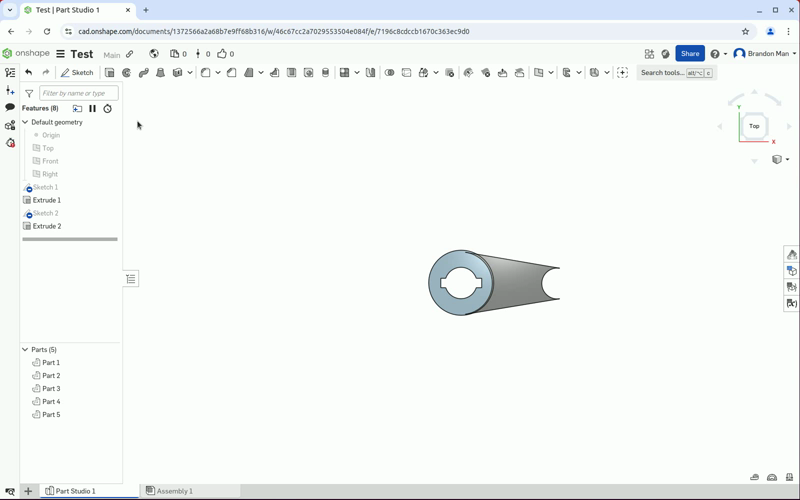
mouse_move(73, 189)
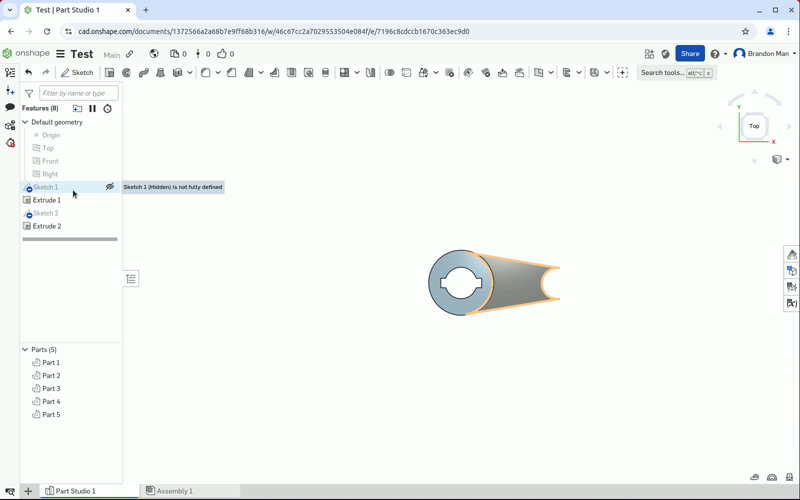
click(73, 189)
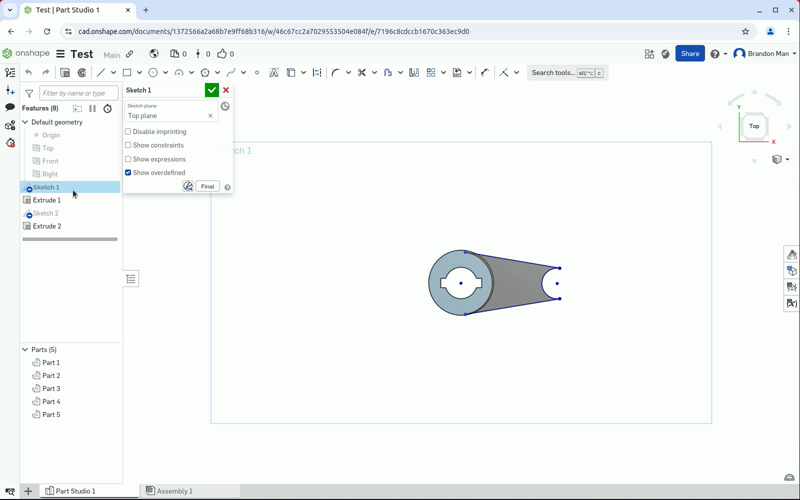
mouse_move(229, 92)
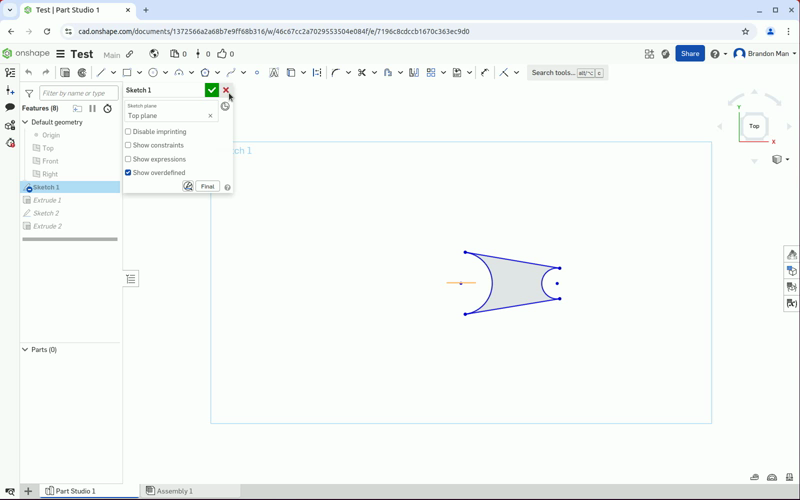
click(229, 92)
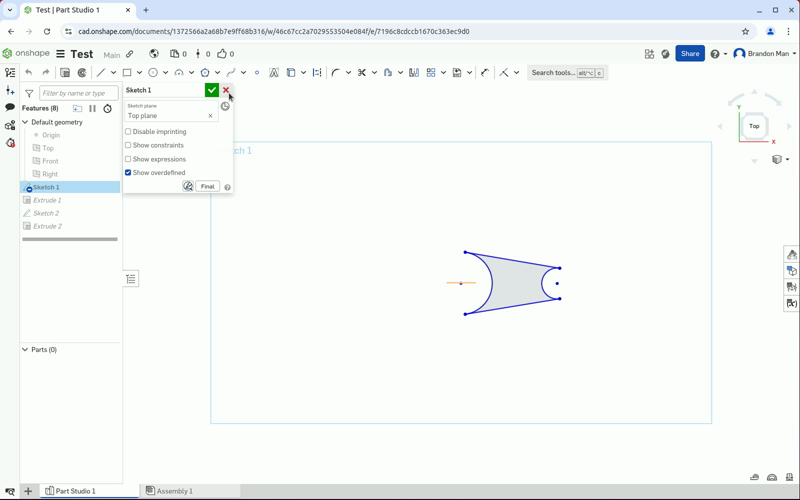
key(shift+s)
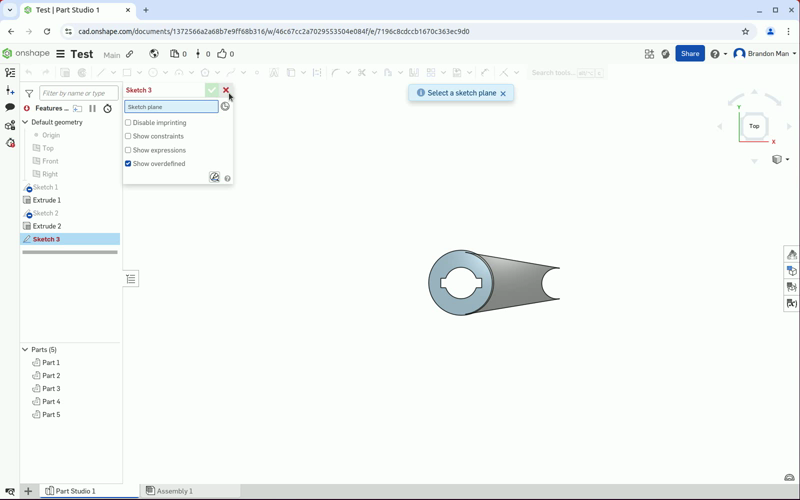
mouse_move(73, 150)
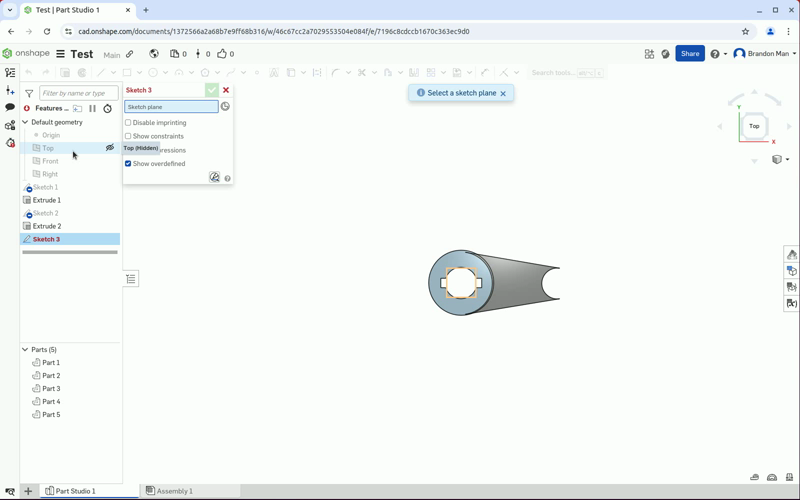
click(73, 150)
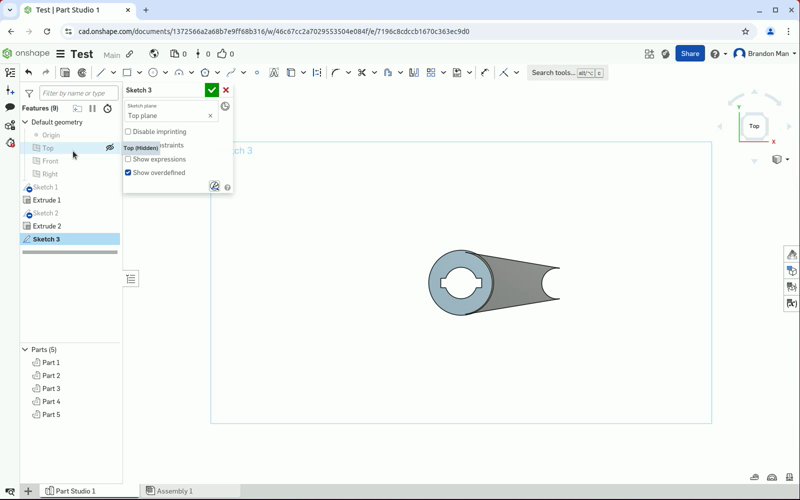
mouse_move(73, 352)
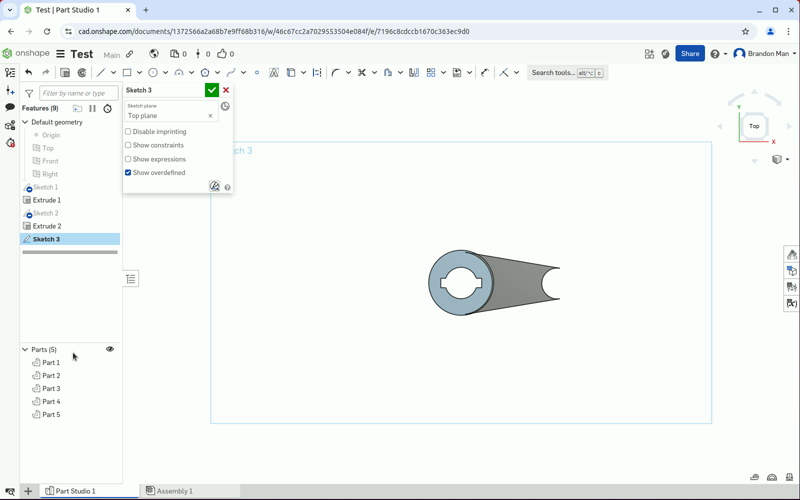
key(y)
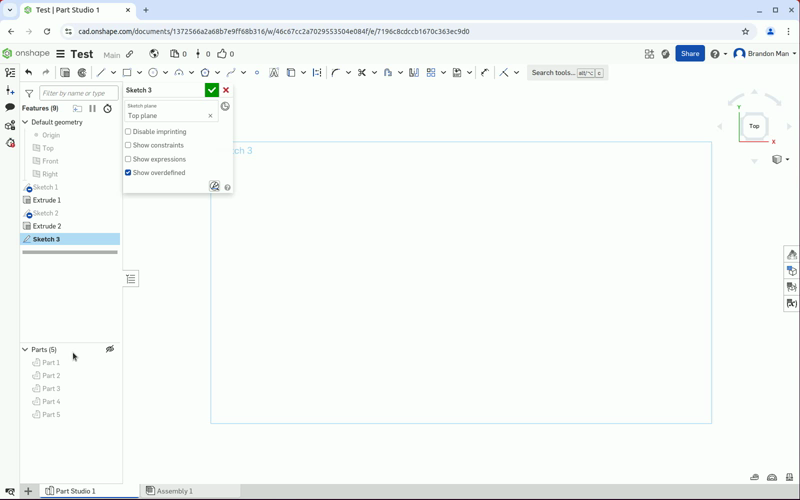
key(c)
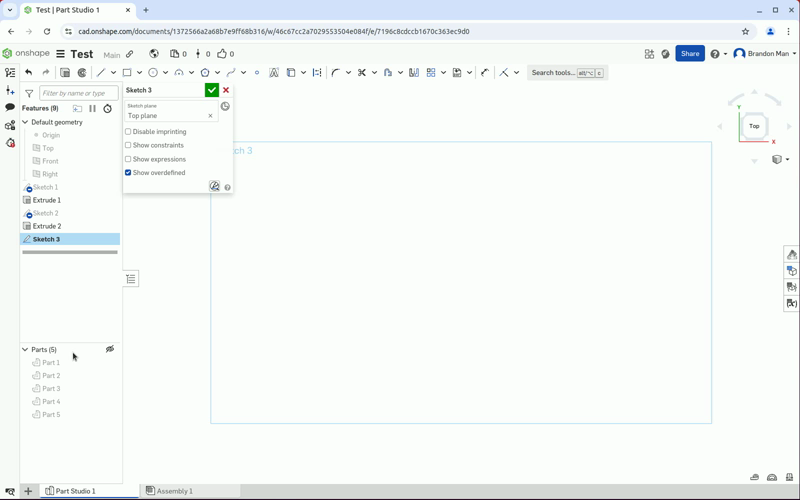
key_down(shift)
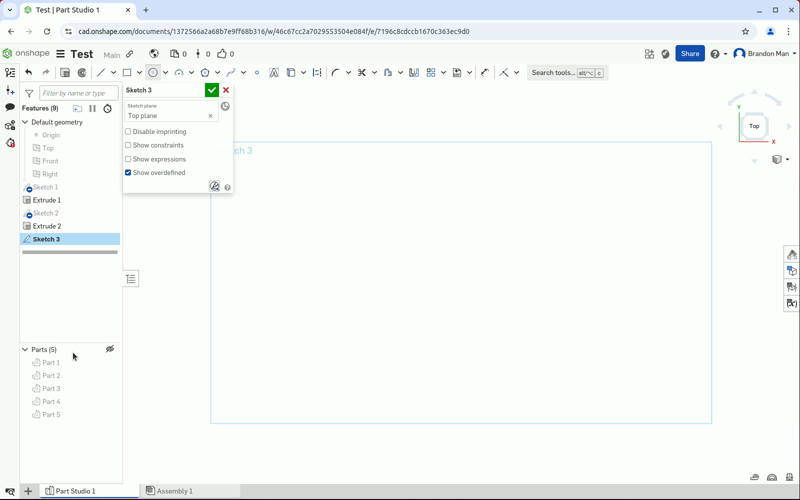
mouse_move(558, 282)
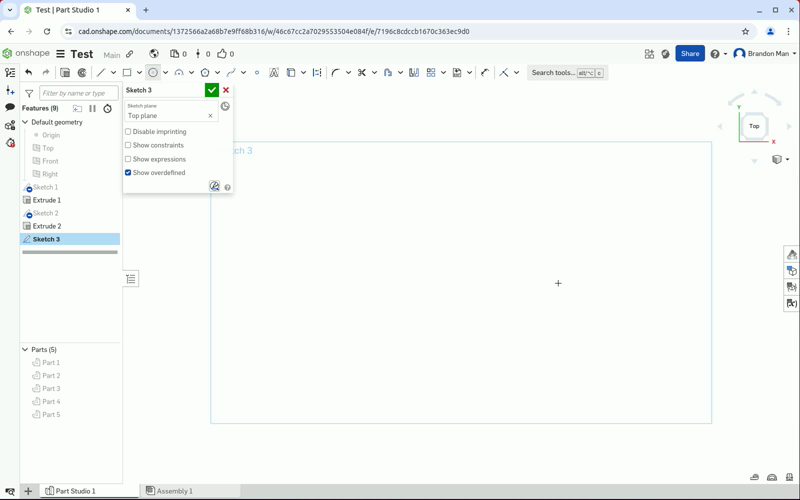
click(558, 282)
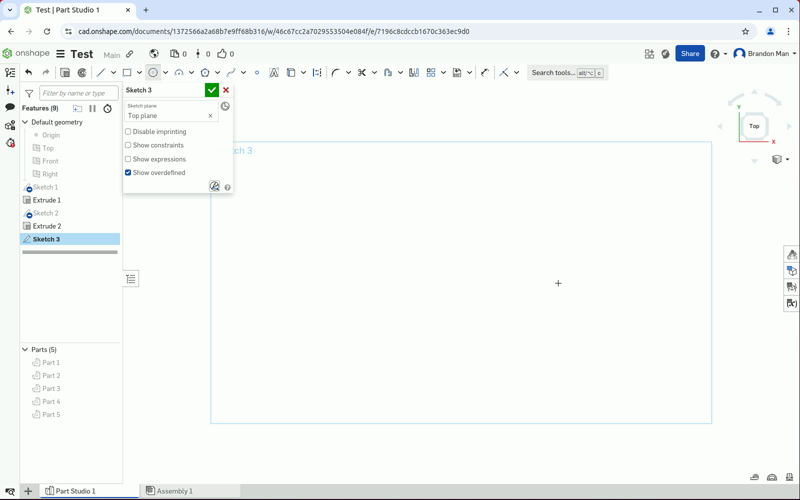
key_up(shift)
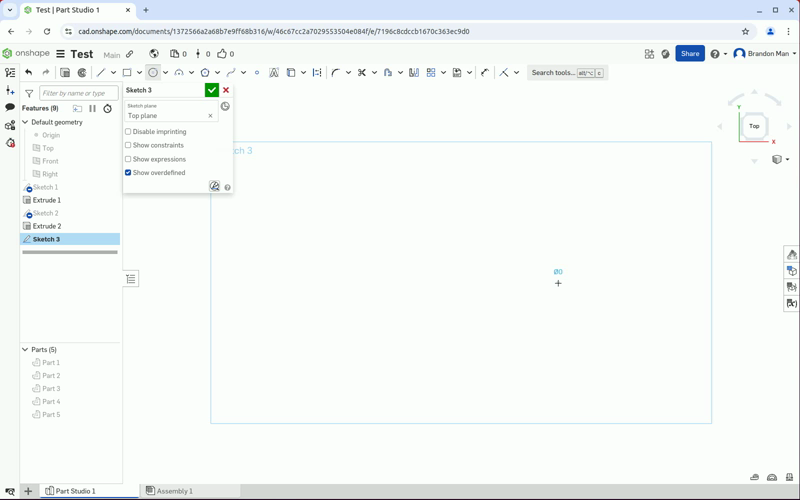
mouse_move(574, 282)
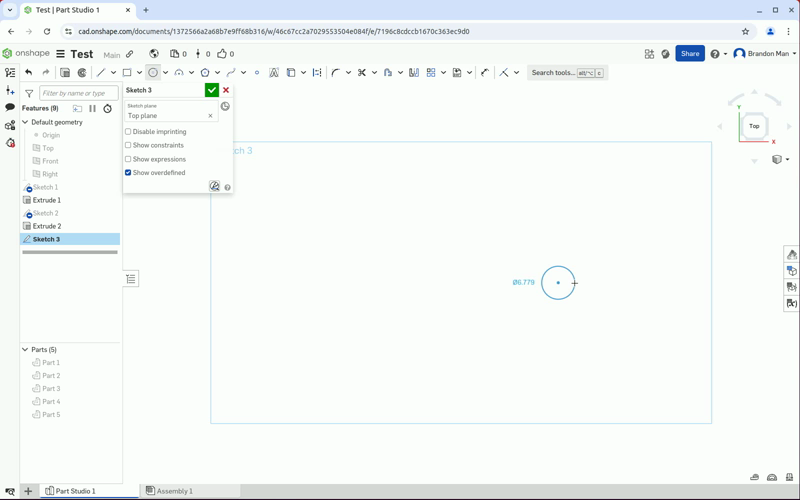
click(574, 282)
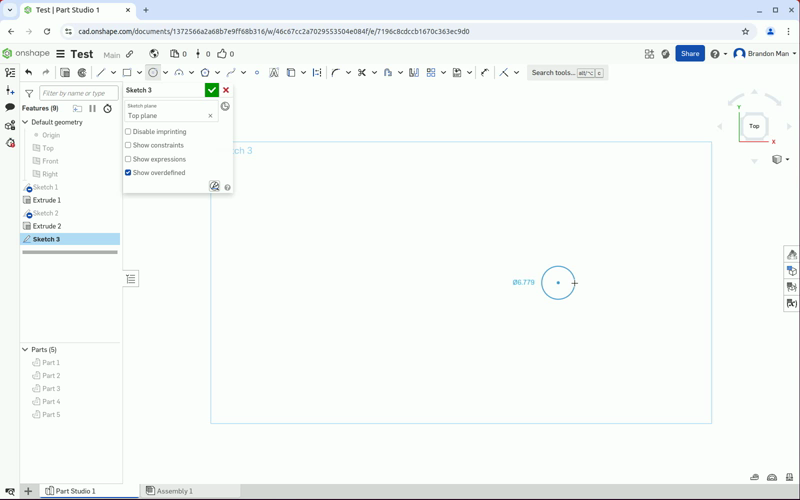
key(esc)
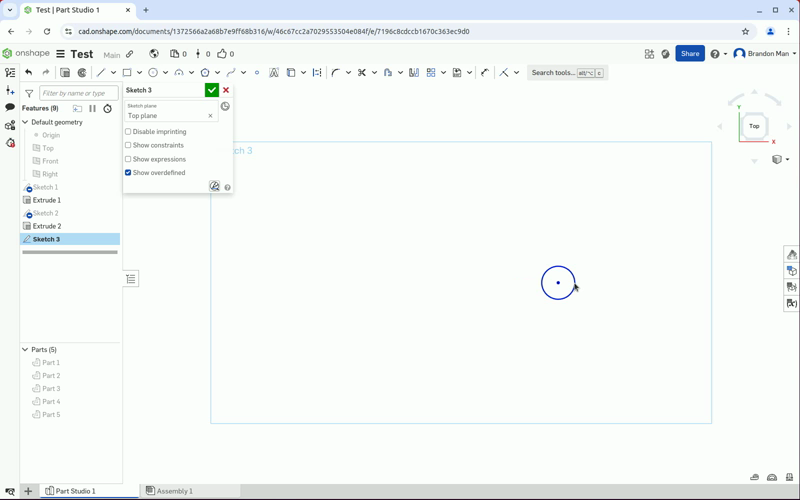
key(c)
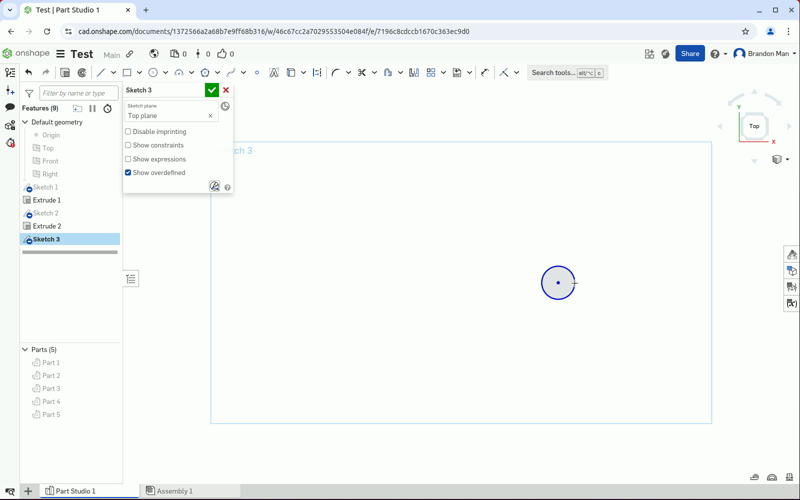
key_down(shift)
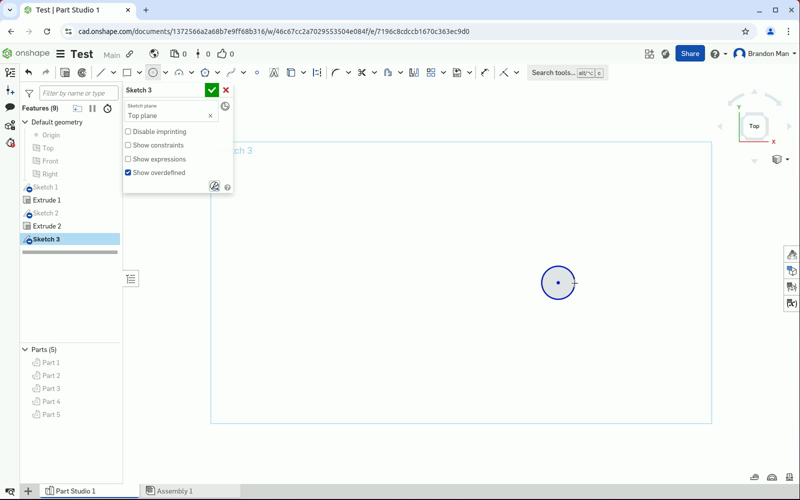
mouse_move(558, 282)
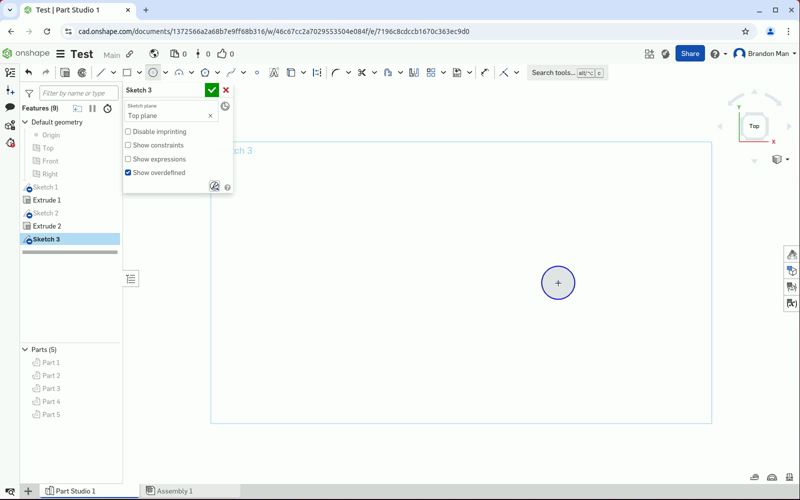
click(558, 282)
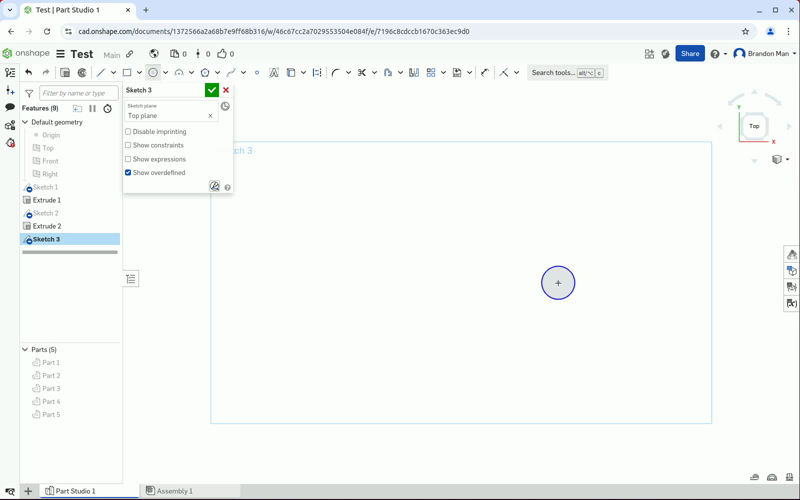
key_up(shift)
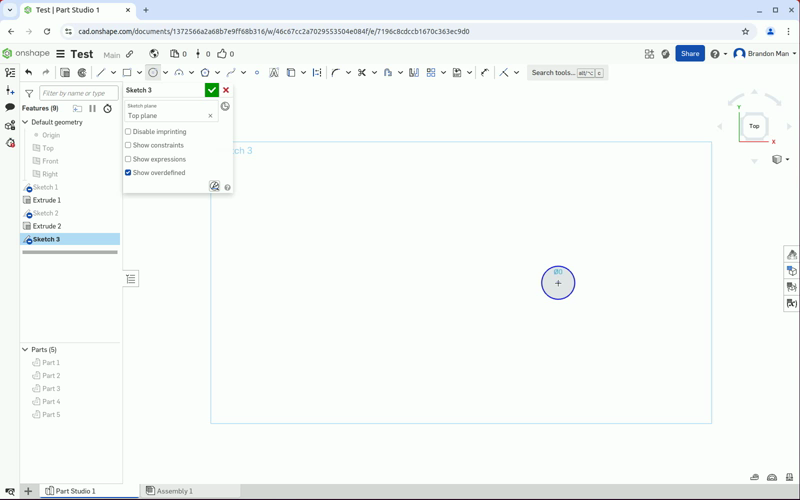
mouse_move(567, 282)
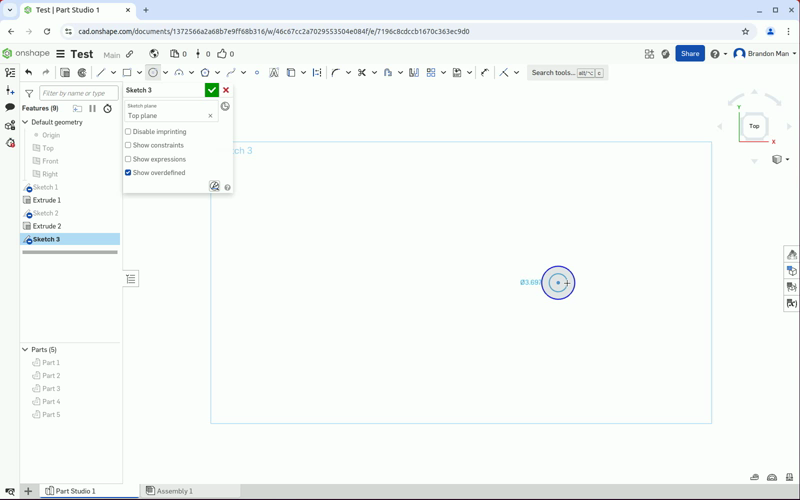
click(567, 282)
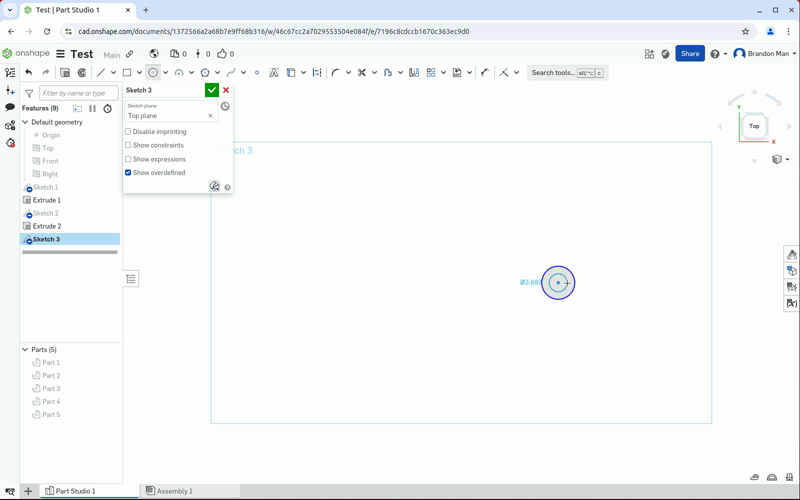
key(esc)
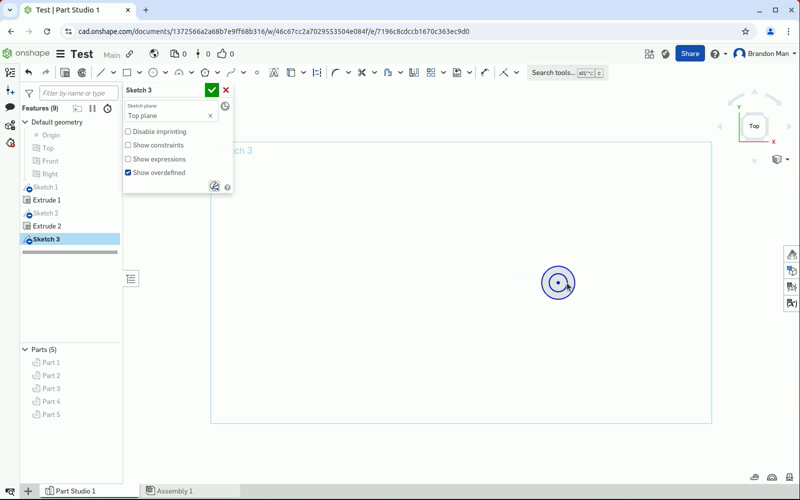
mouse_move(548, 274)
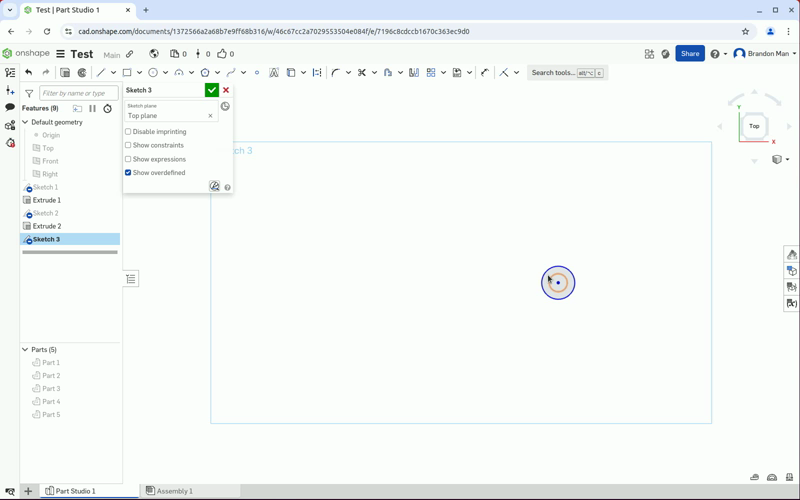
scroll(6)
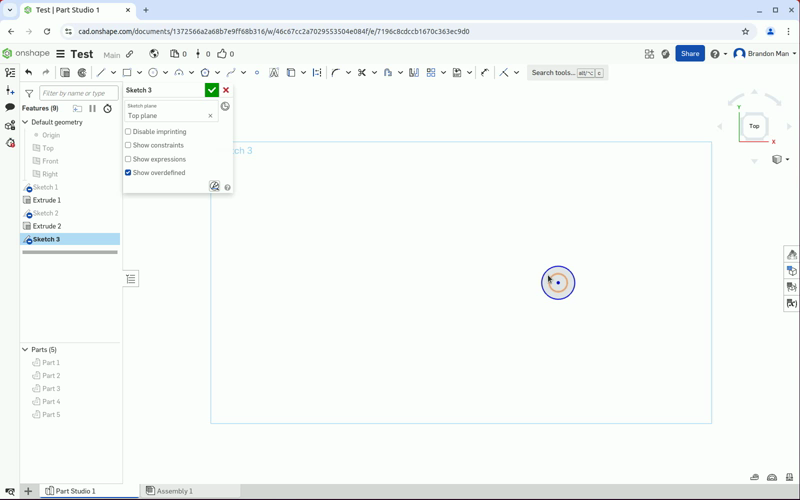
scroll(6)
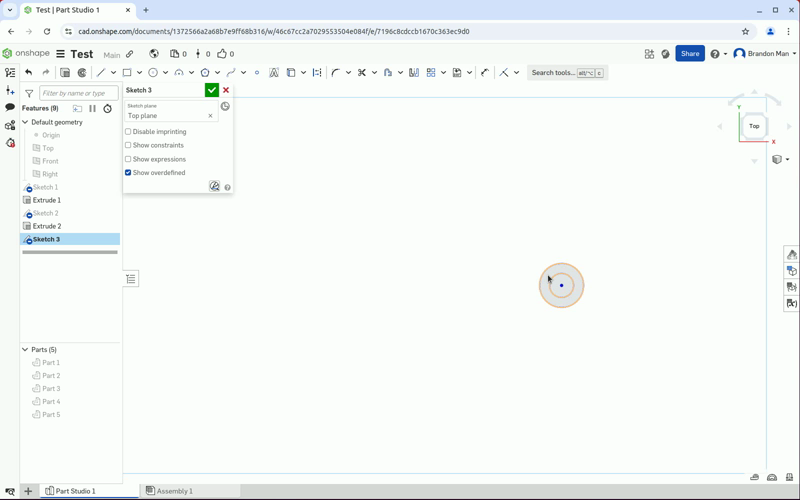
scroll(6)
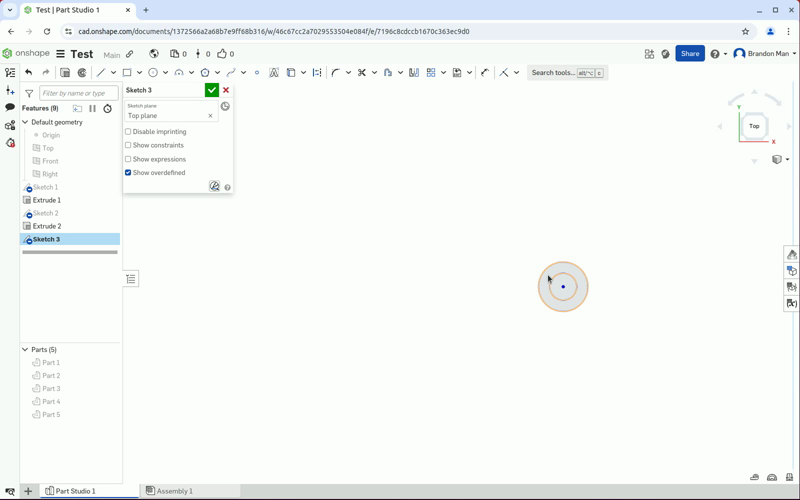
scroll(6)
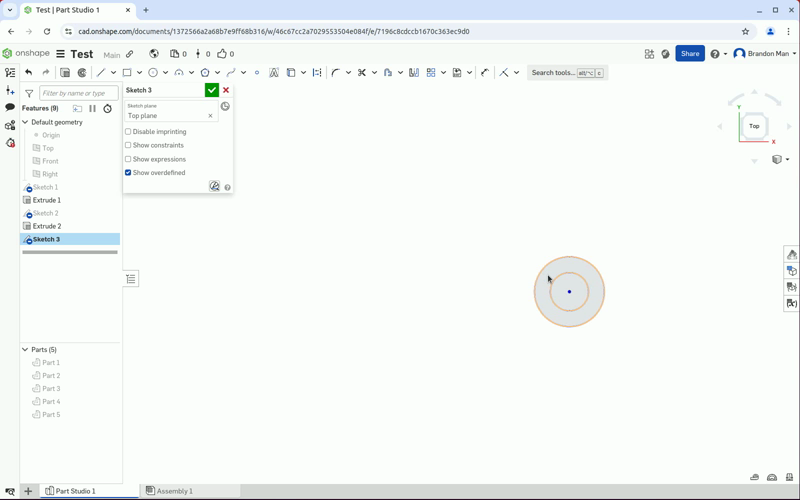
scroll(6)
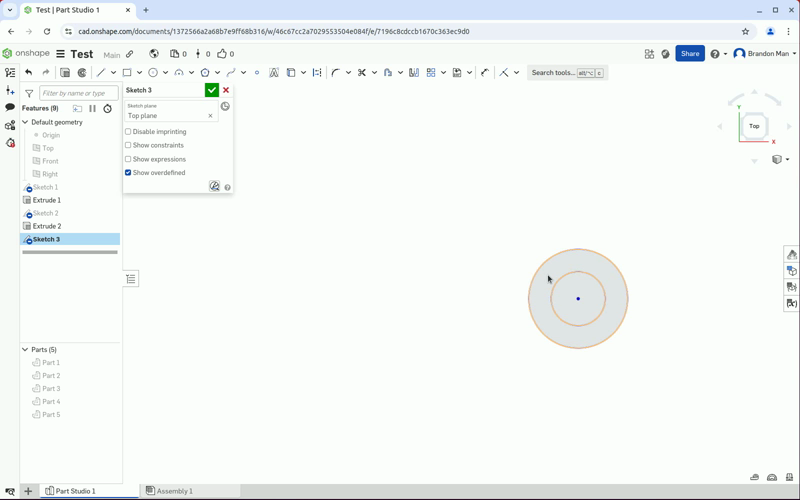
scroll(6)
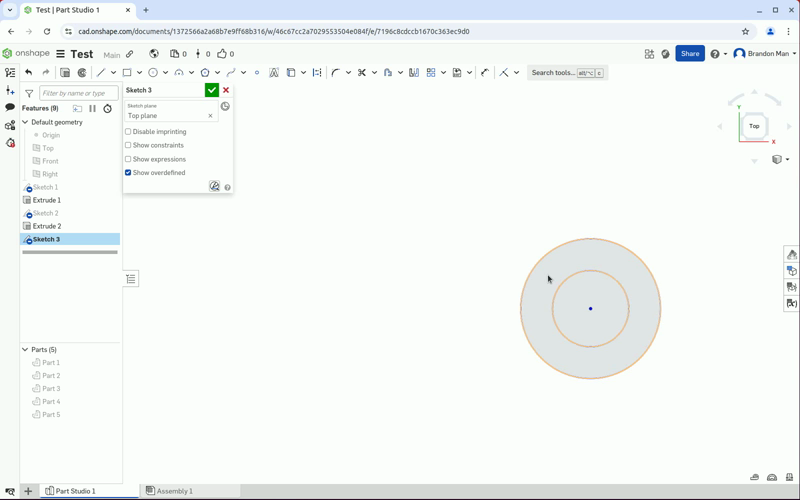
scroll(6)
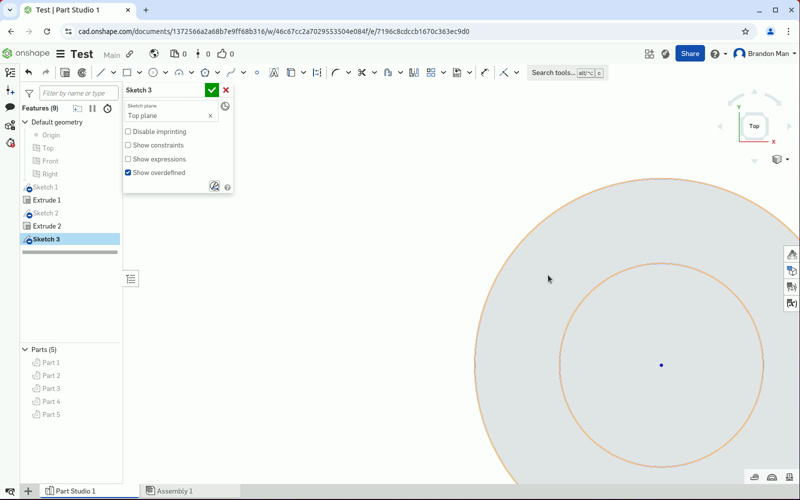
click(548, 274)
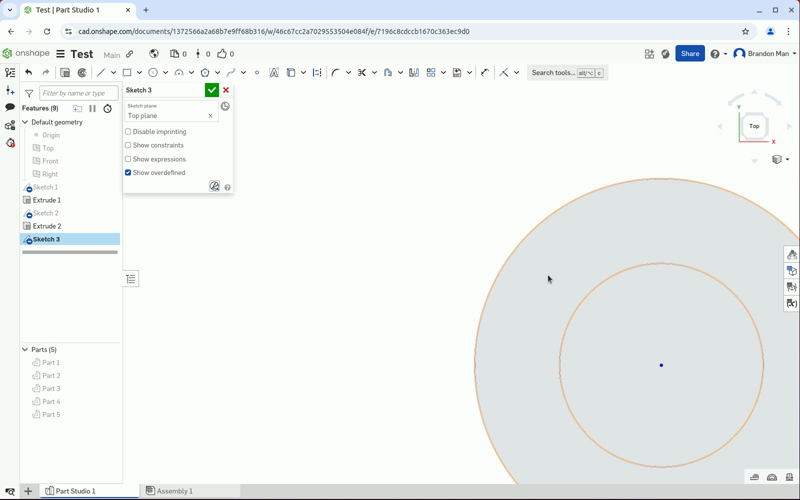
scroll(-6)
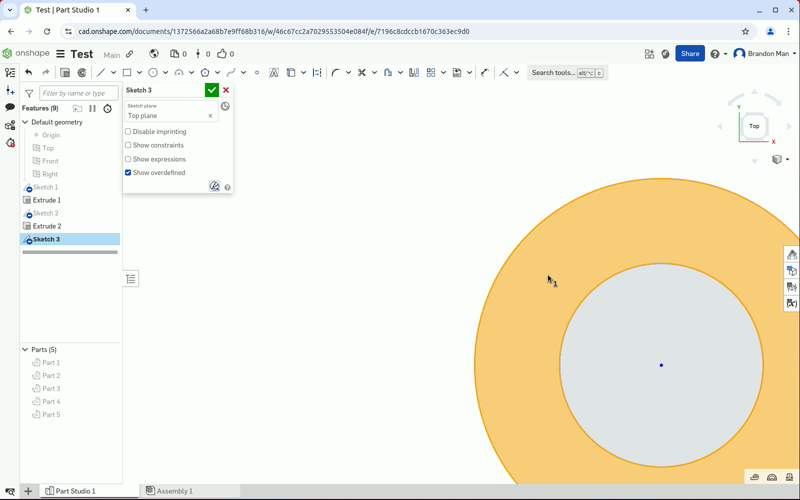
scroll(-6)
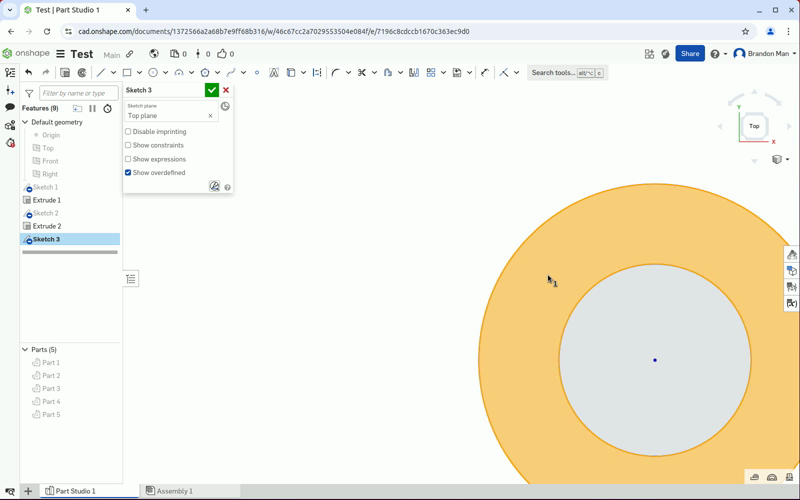
scroll(-6)
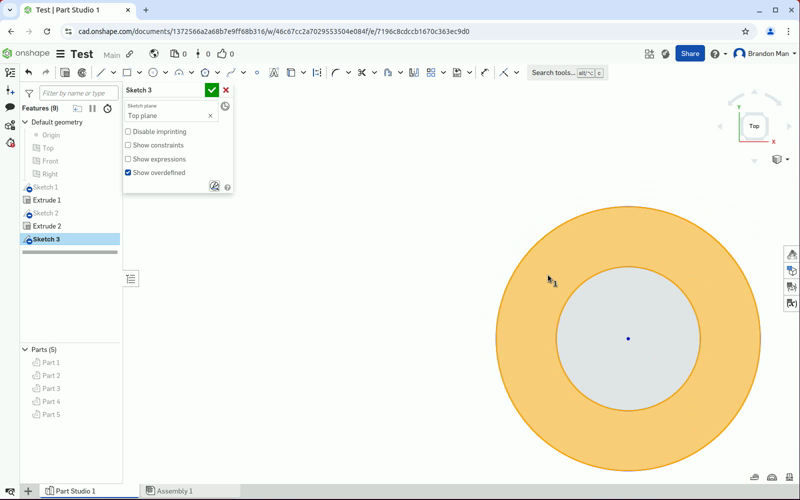
scroll(-6)
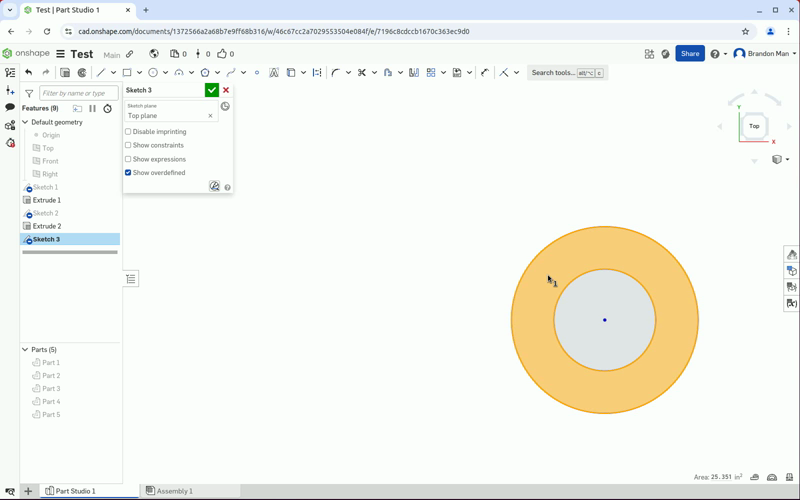
scroll(-6)
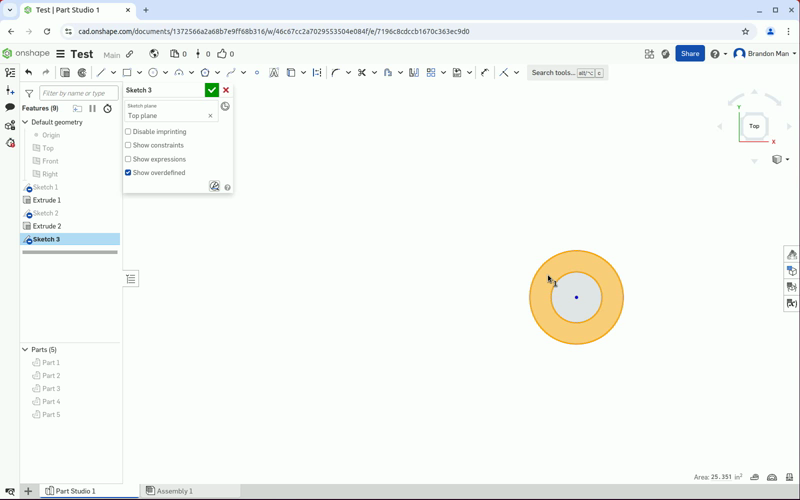
scroll(-6)
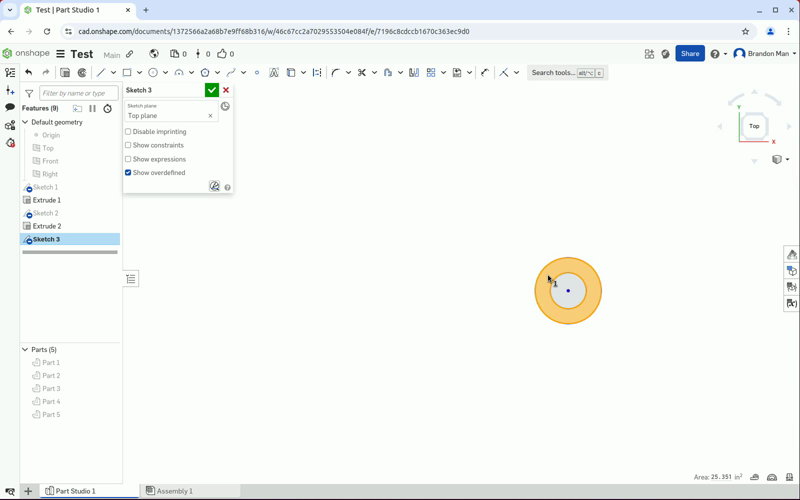
scroll(-6)
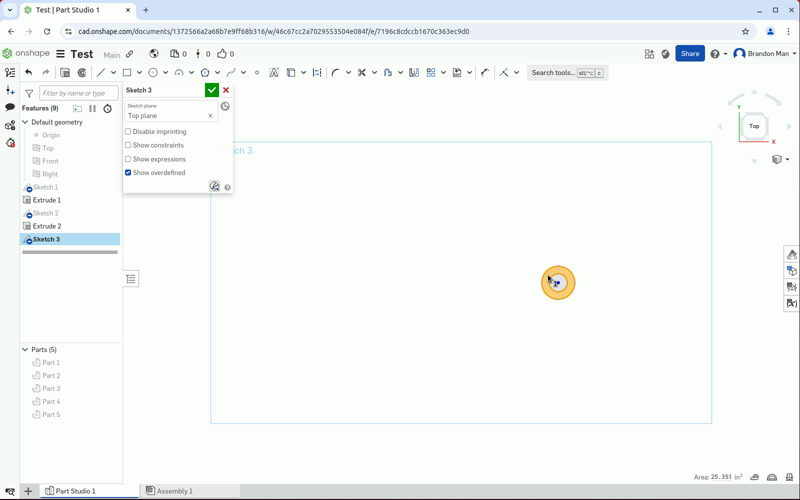
mouse_move(73, 352)
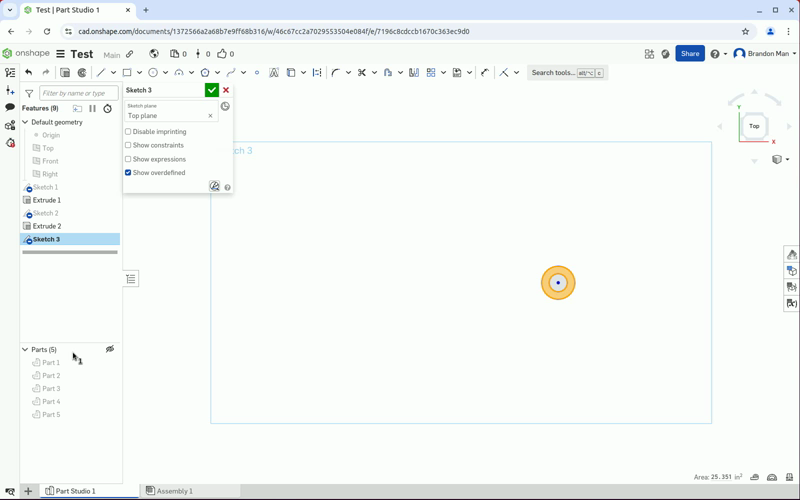
key(shift+y)
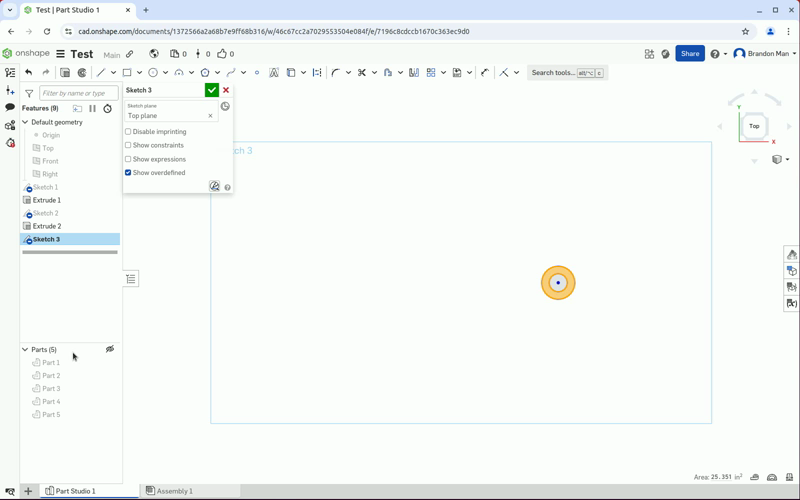
key(shift+e)
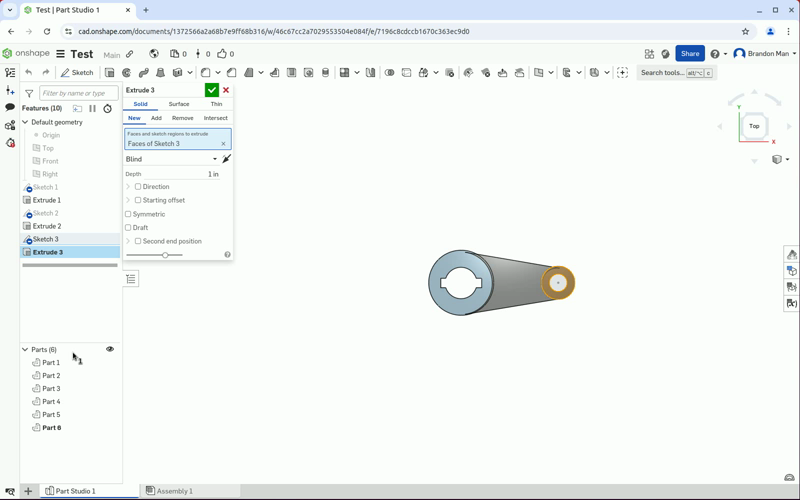
mouse_move(143, 106)
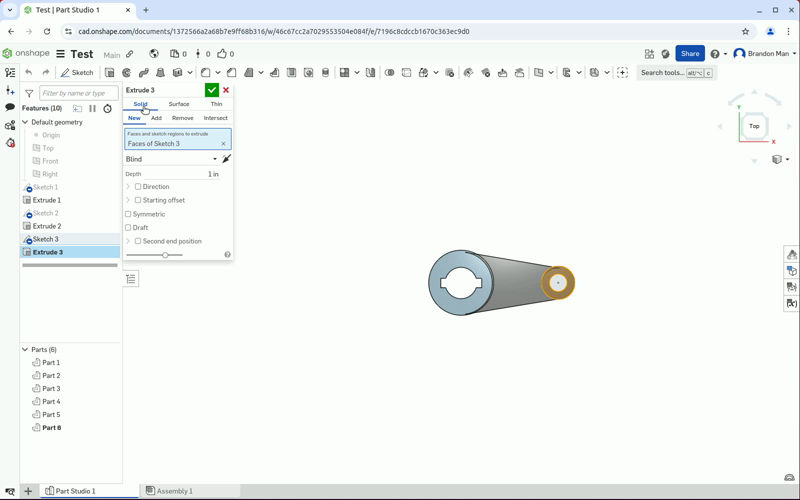
click(143, 106)
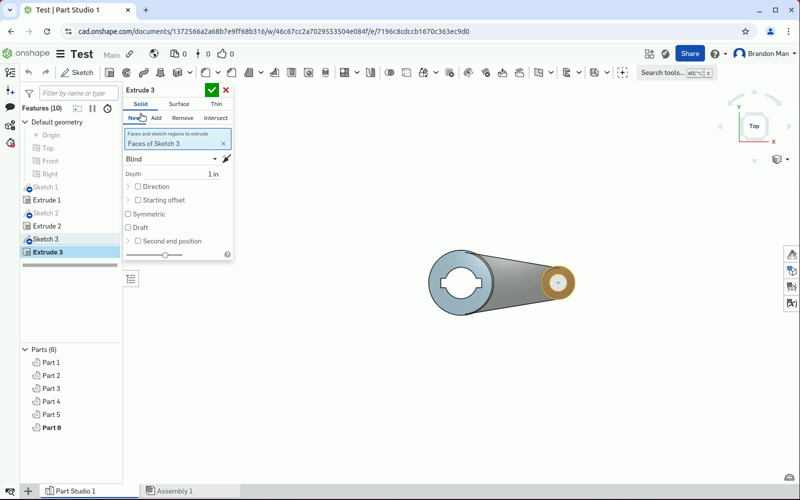
mouse_move(137, 120)
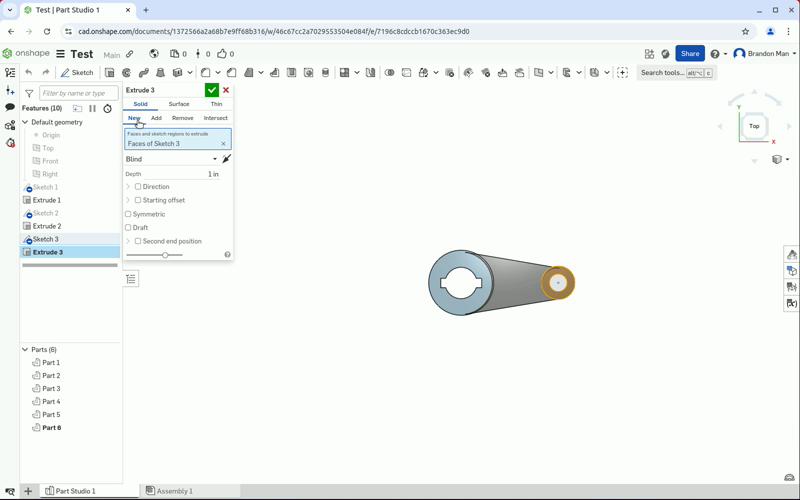
click(137, 120)
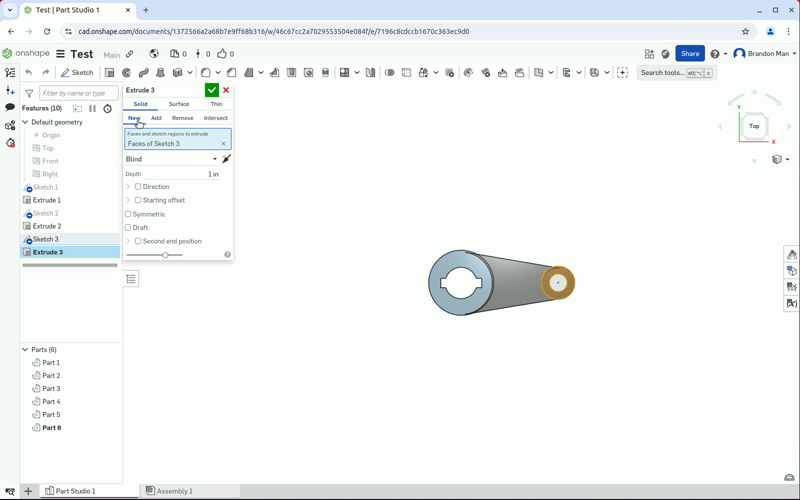
key(tab, 4)
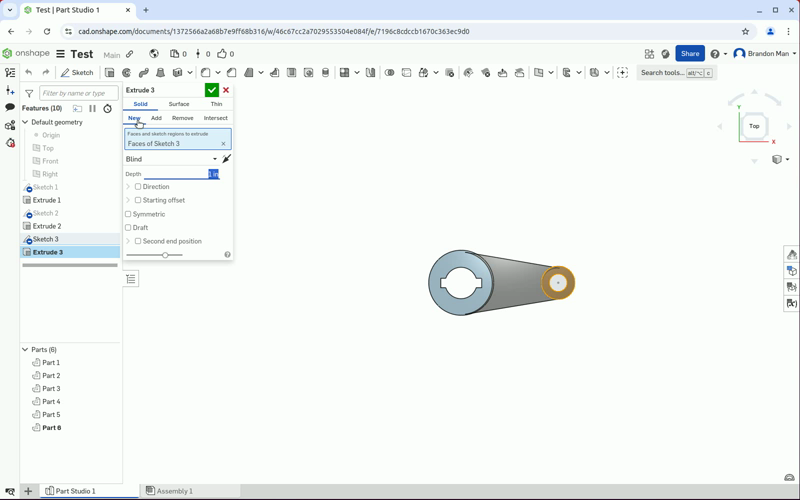
text(7.462)
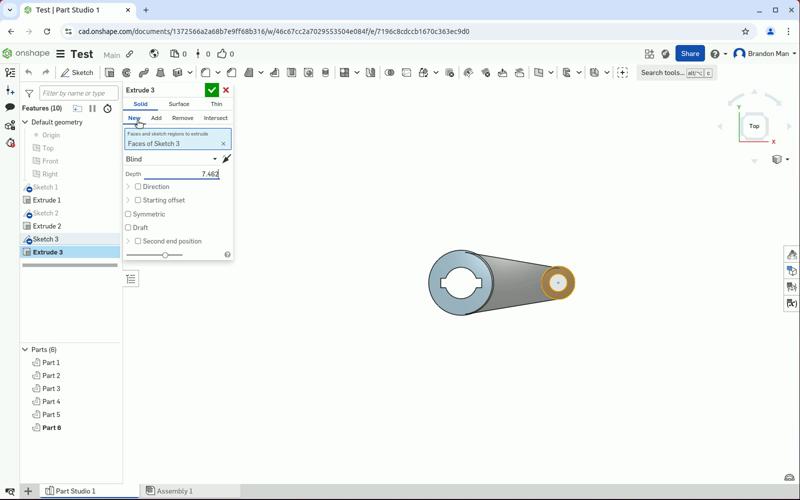
key(enter)
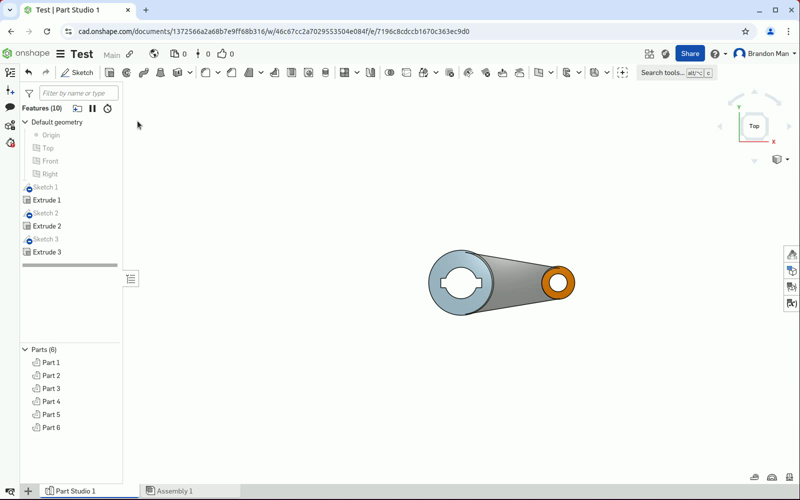
key(shift+h)
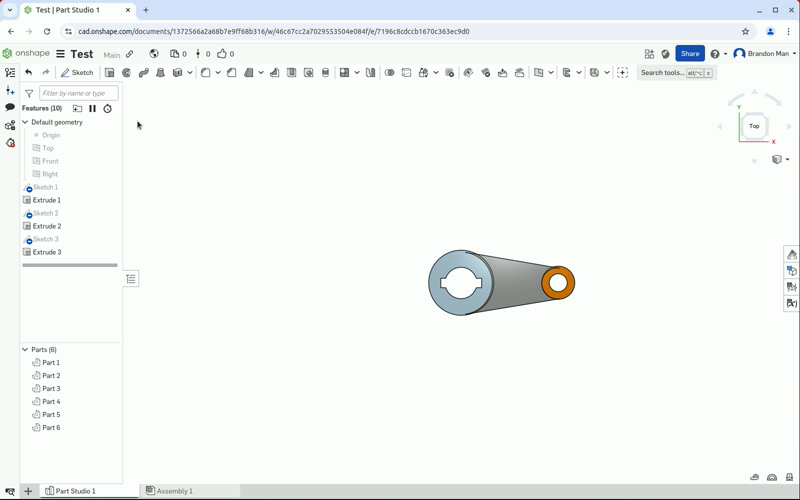
key(shift+h)
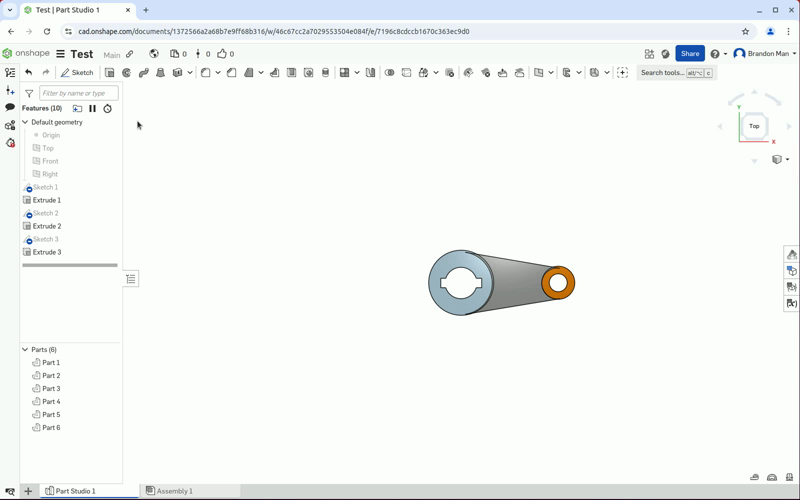
mouse_move(73, 189)
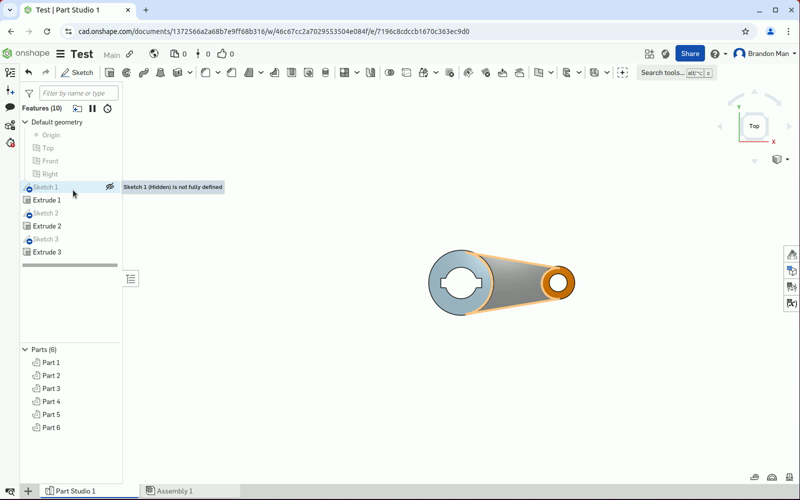
click(73, 189)
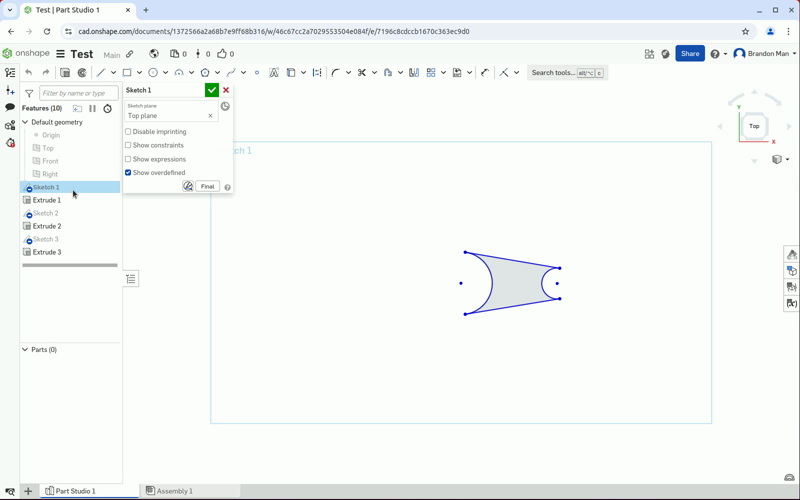
mouse_move(229, 92)
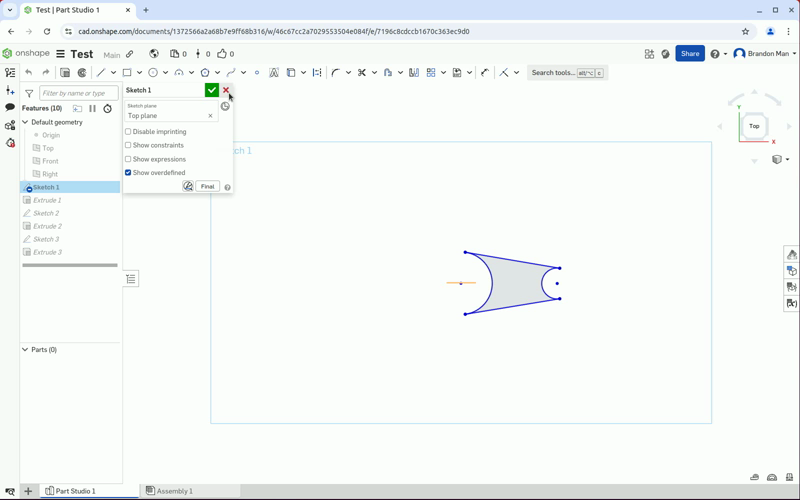
click(229, 92)
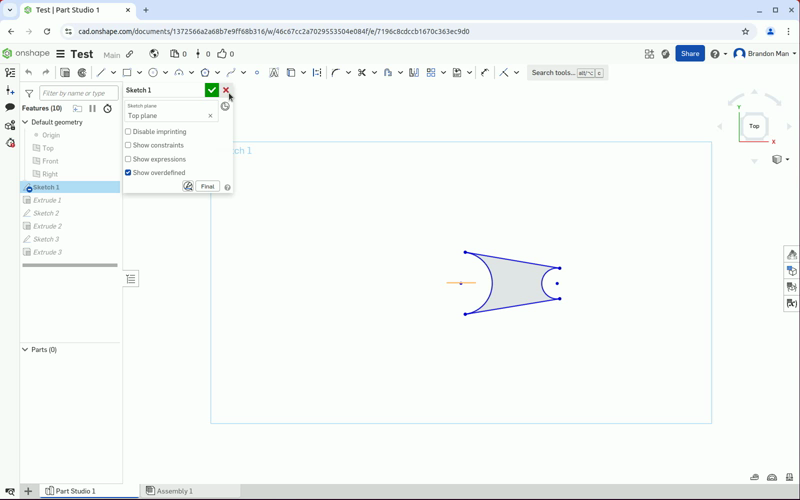
key(shift+s)
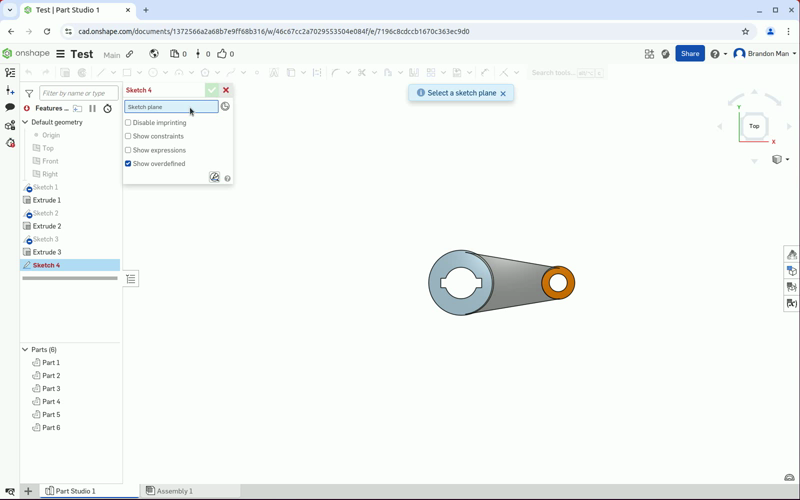
mouse_move(73, 150)
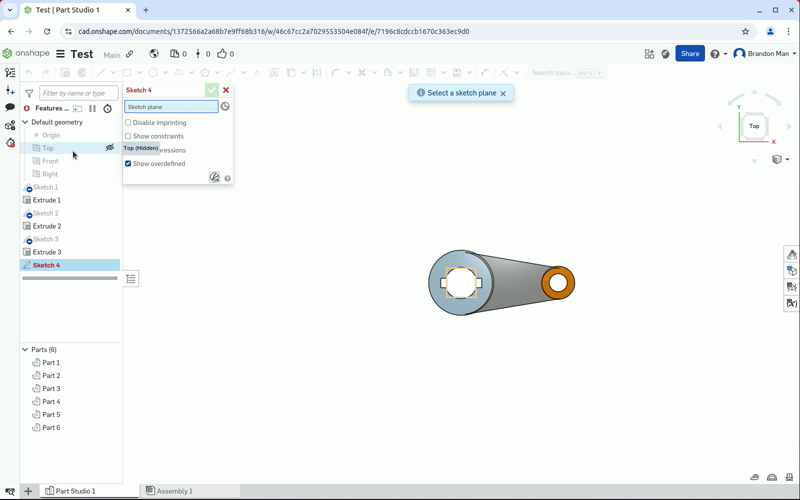
click(73, 150)
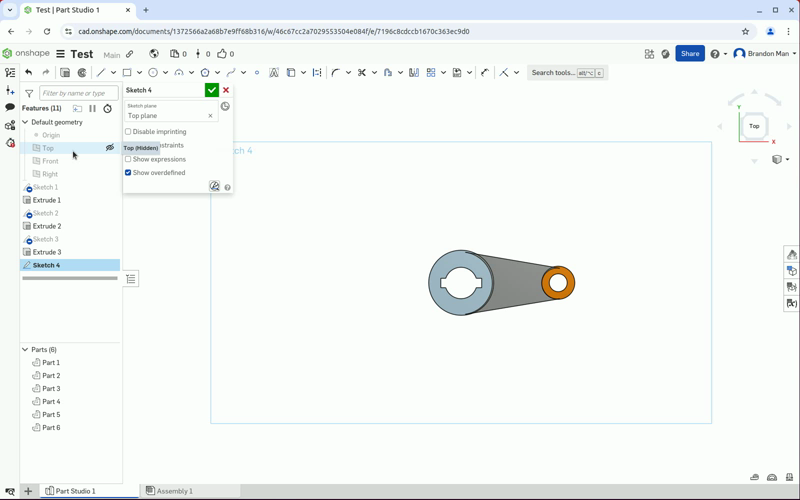
mouse_move(73, 352)
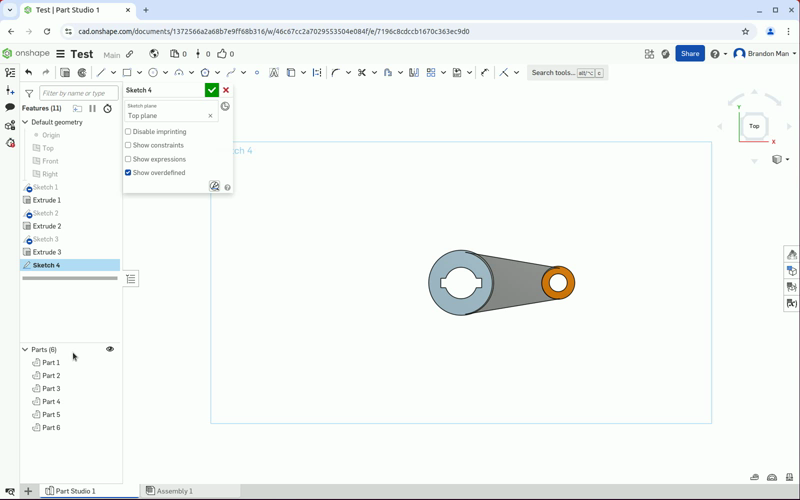
key(y)
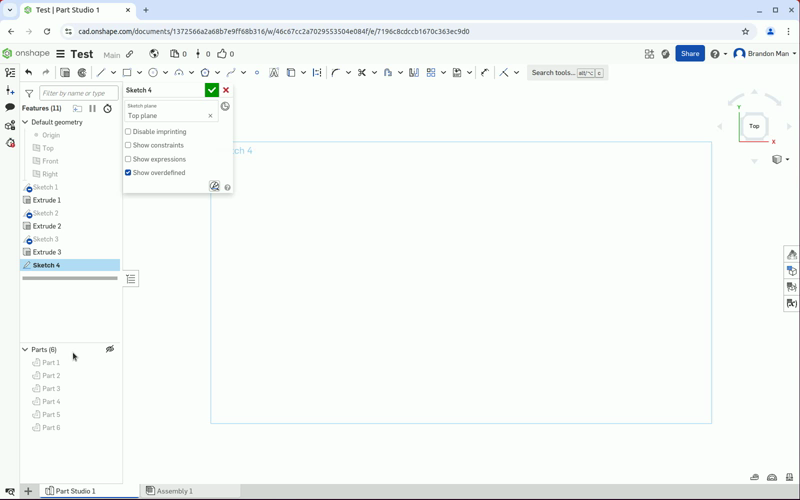
key(l)
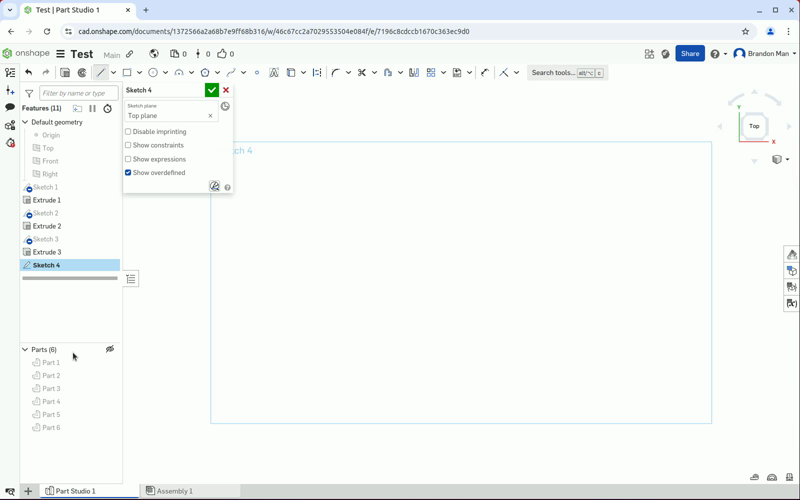
key_down(shift)
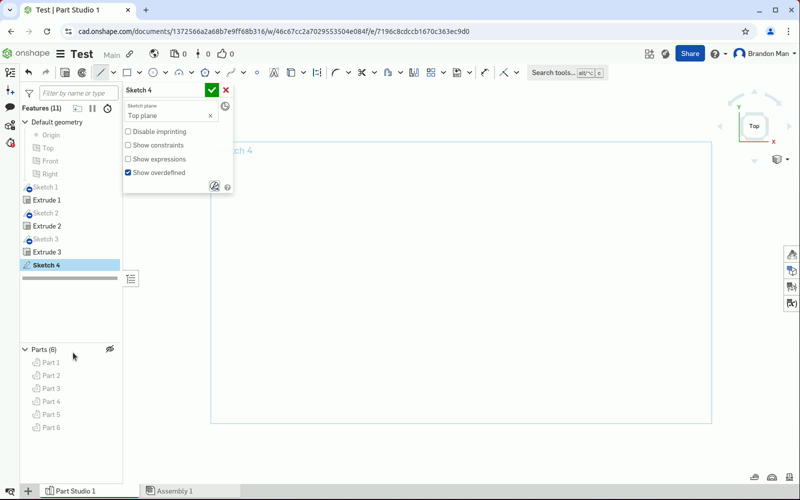
mouse_move(361, 298)
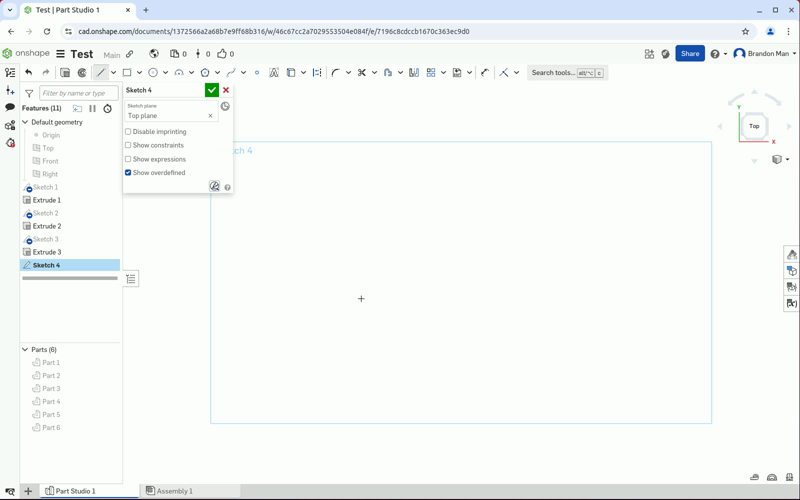
click(361, 298)
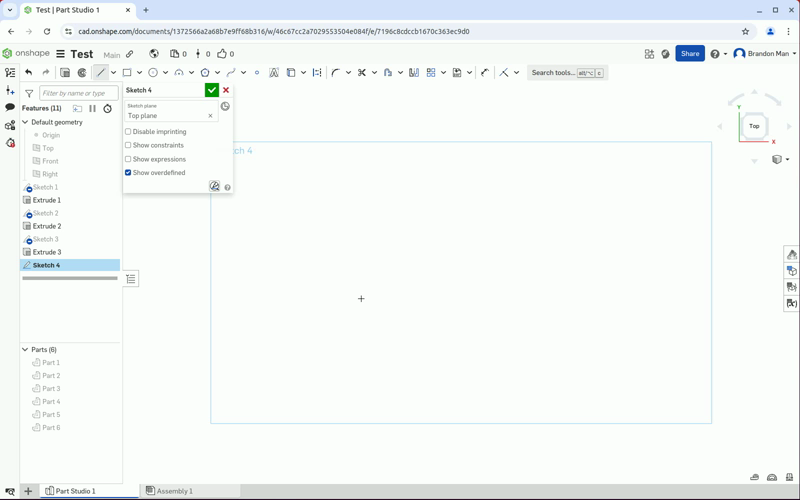
key_up(shift)
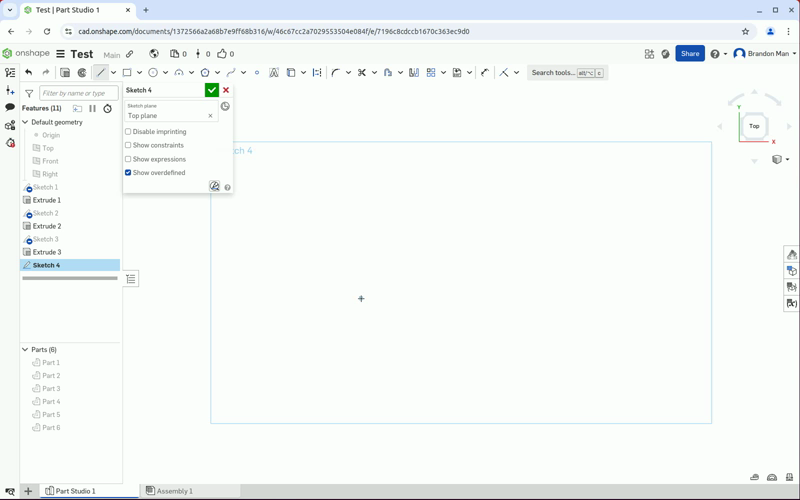
key_down(shift)
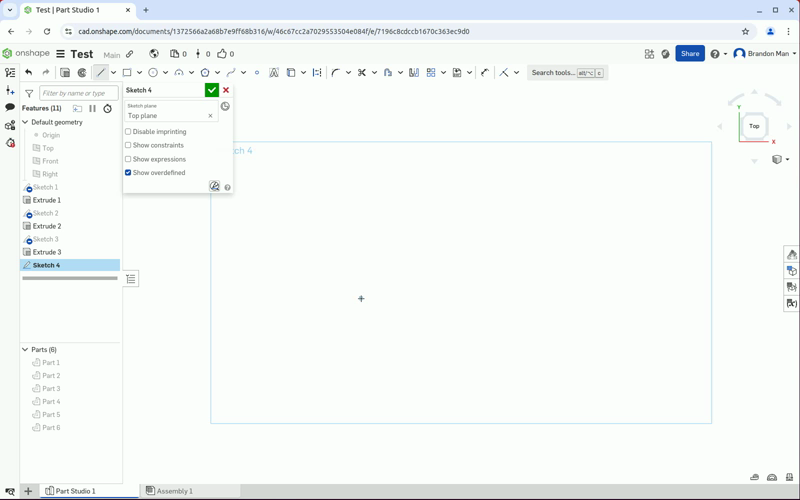
mouse_move(455, 314)
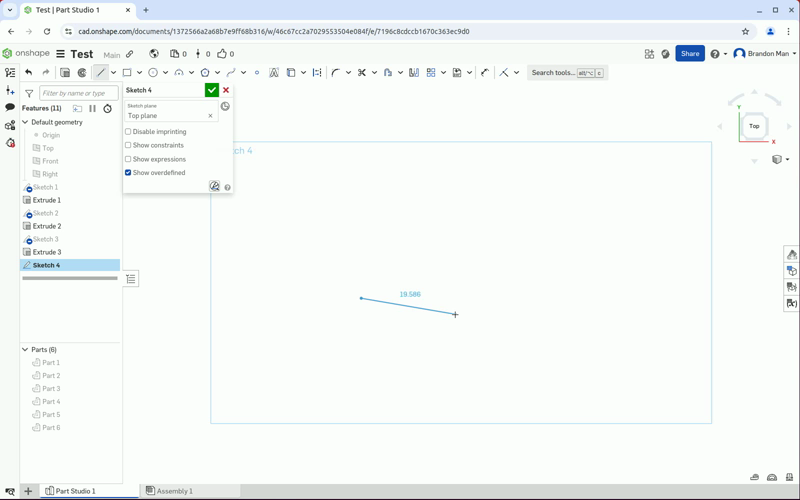
click(455, 314)
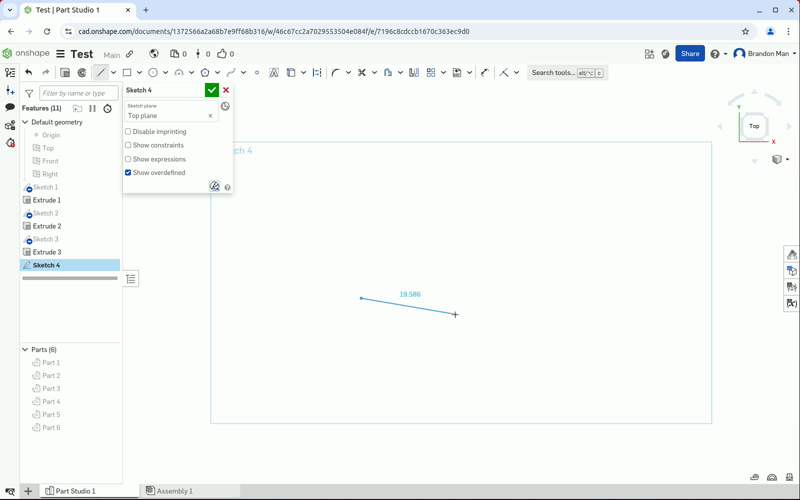
key_up(shift)
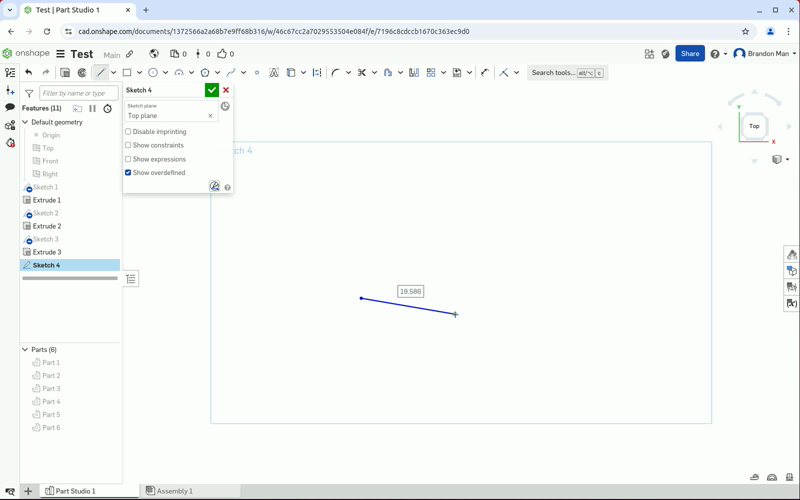
key(esc)
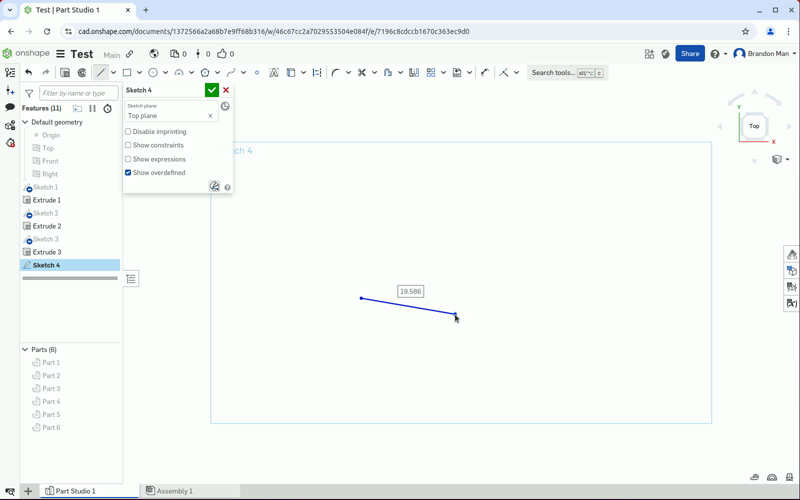
key(a)
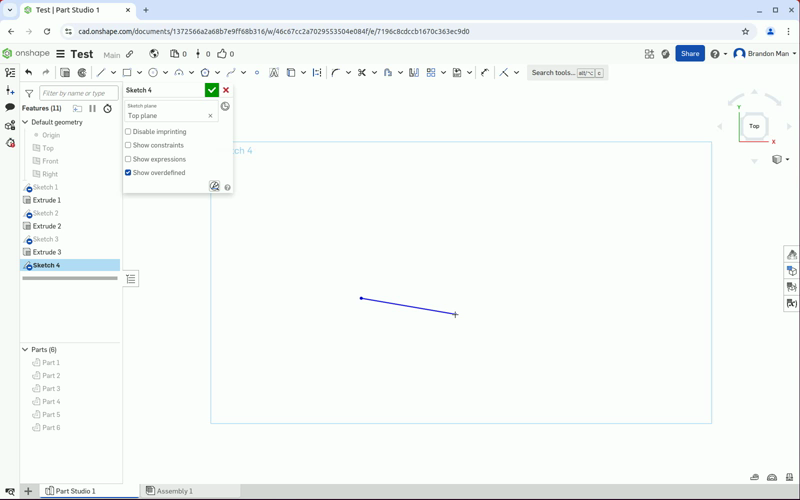
mouse_move(455, 314)
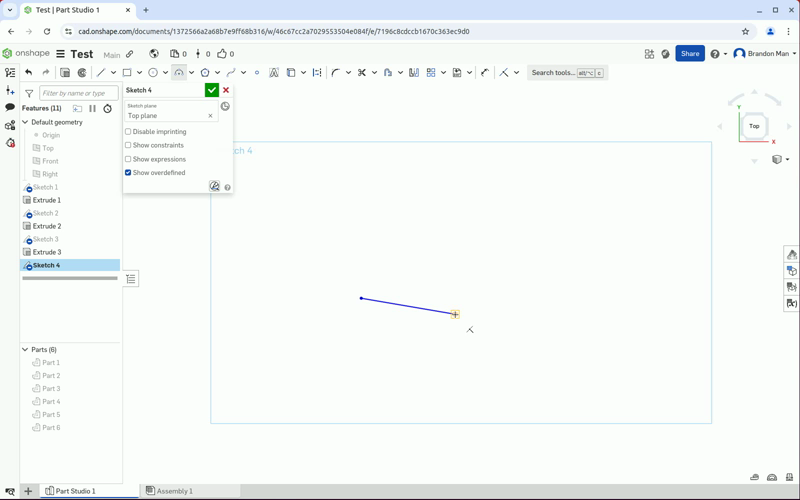
click(455, 314)
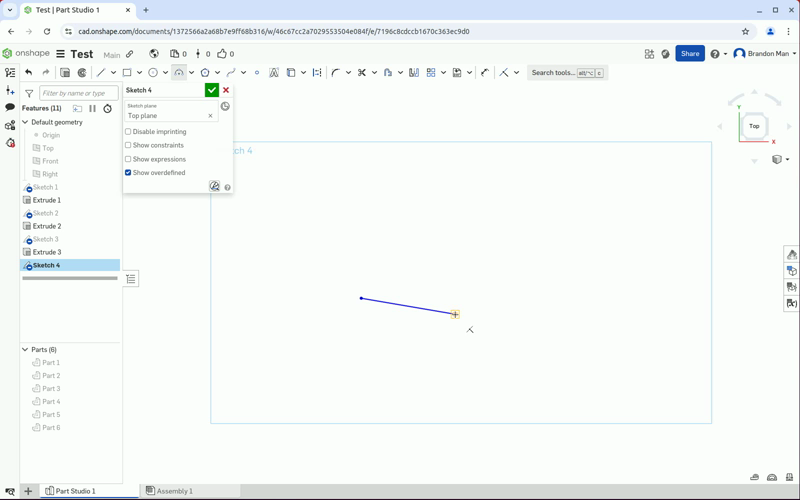
key_down(shift)
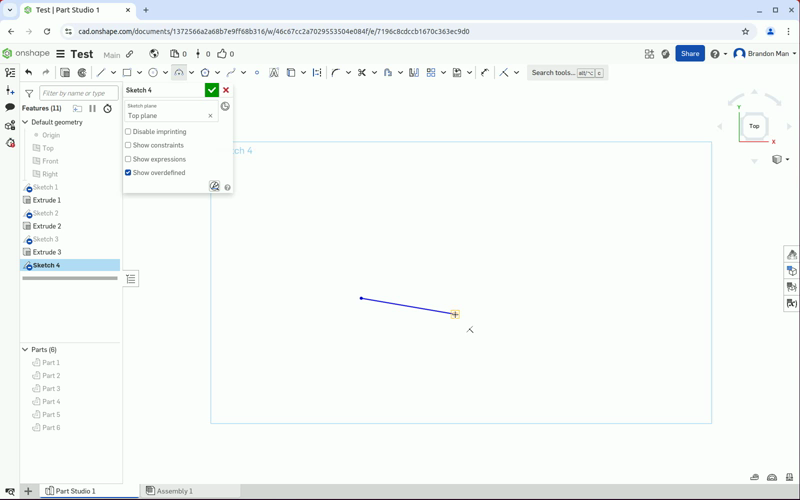
mouse_move(455, 251)
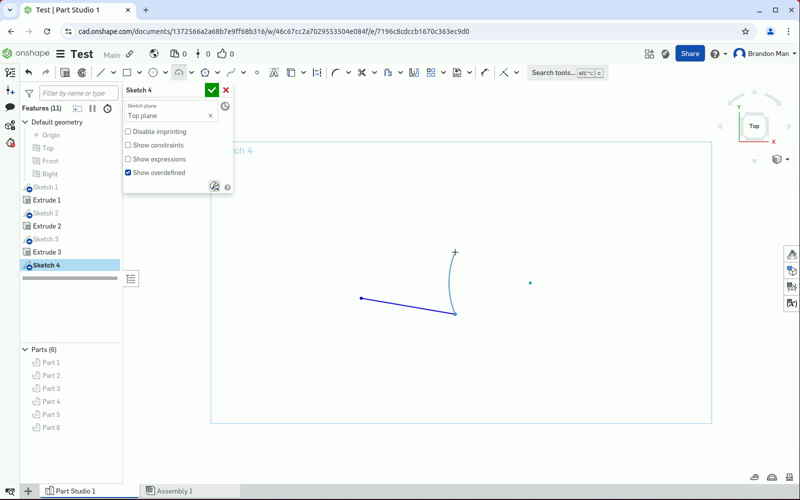
click(455, 251)
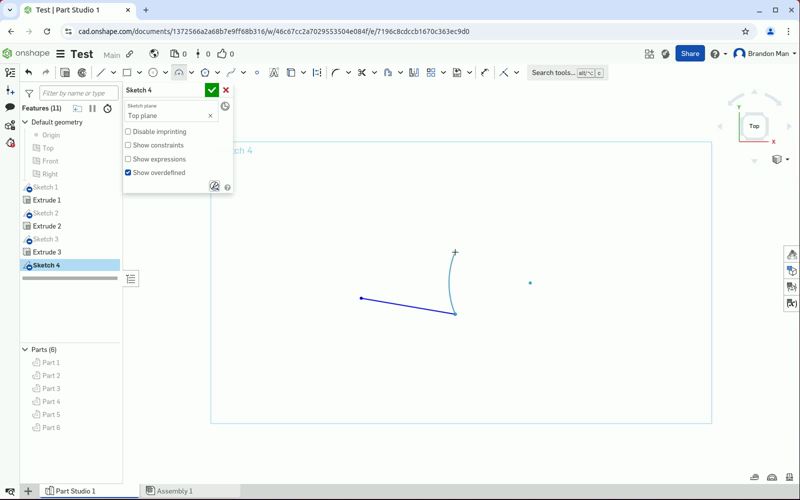
mouse_move(428, 282)
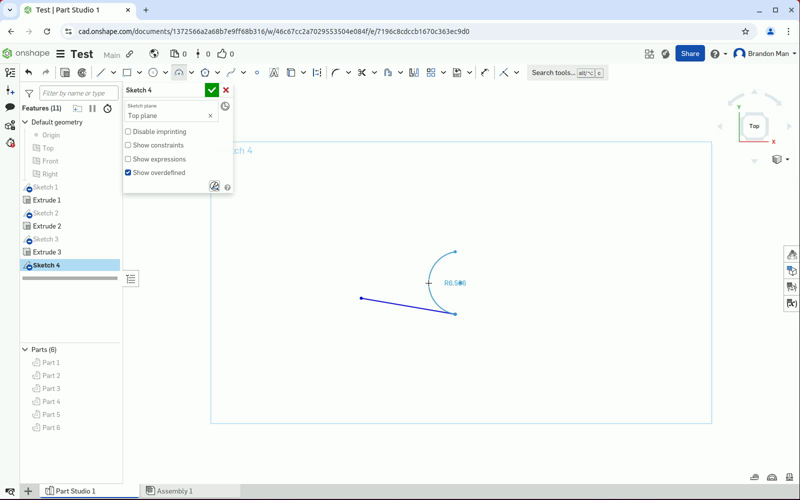
click(428, 282)
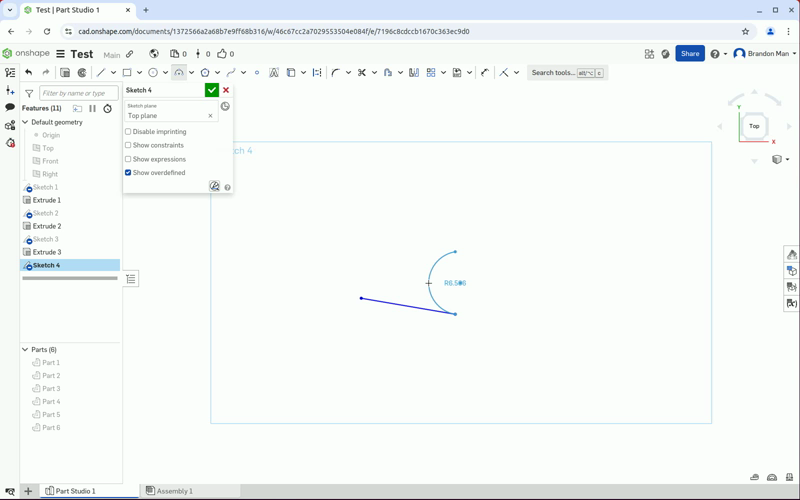
key_up(shift)
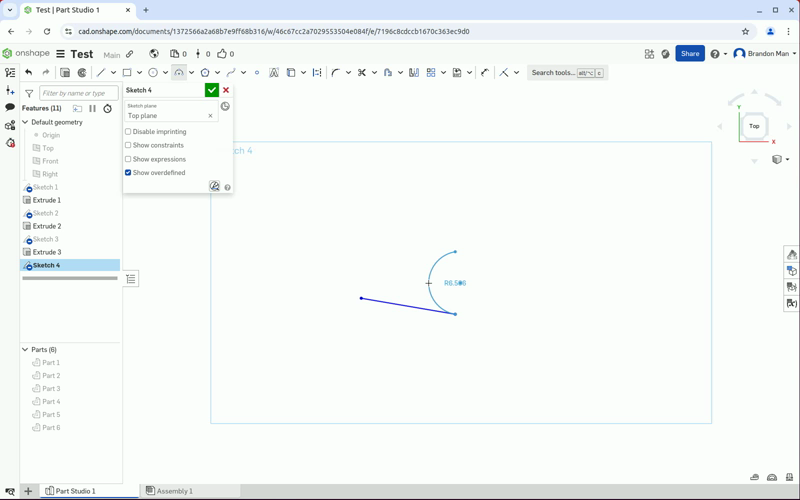
key(esc)
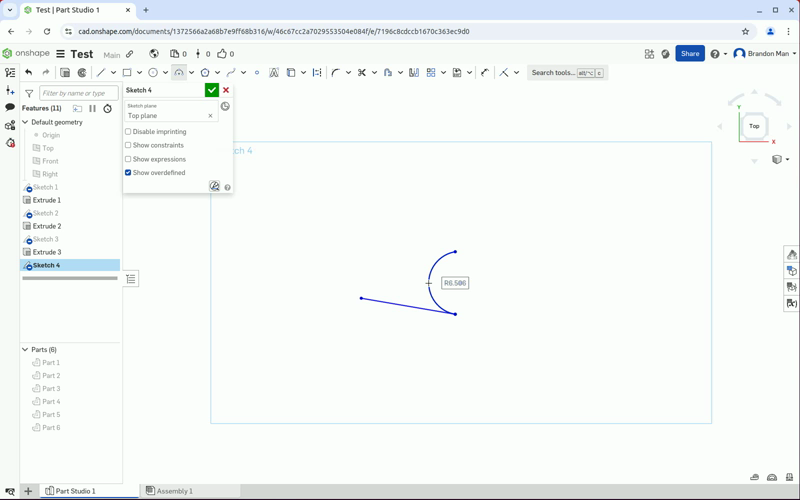
key(l)
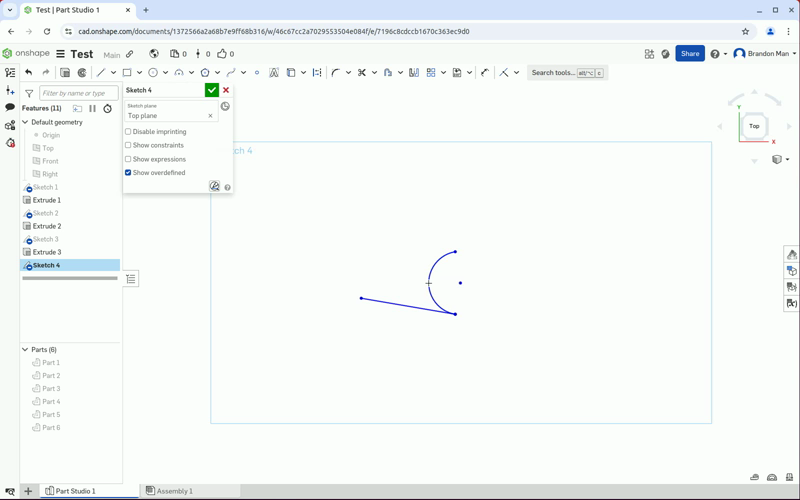
mouse_move(455, 251)
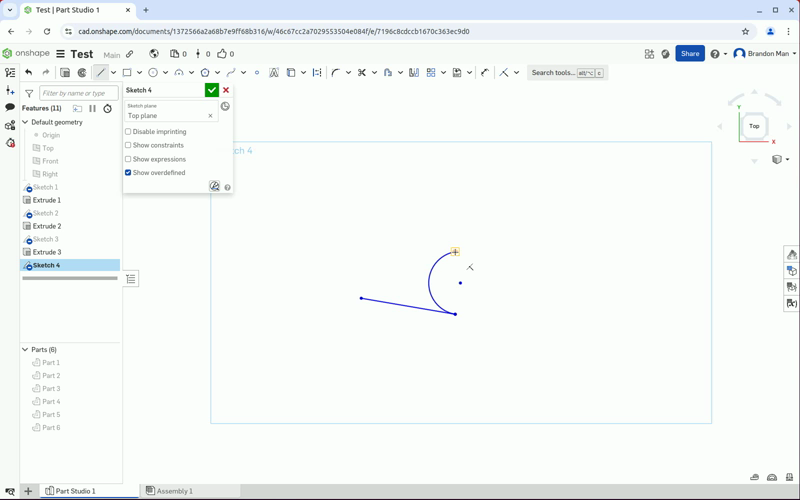
click(455, 251)
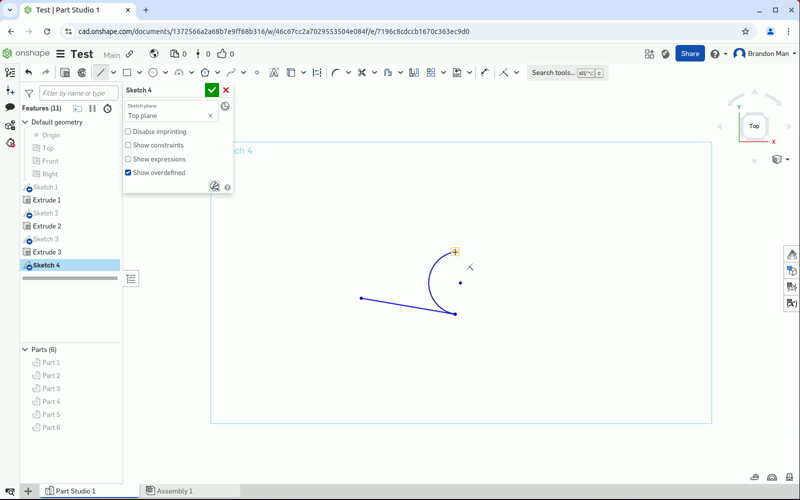
key_down(shift)
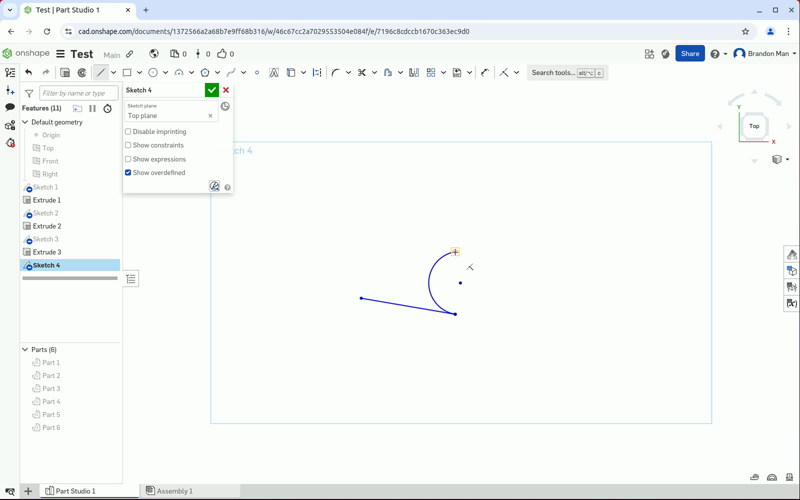
mouse_move(361, 267)
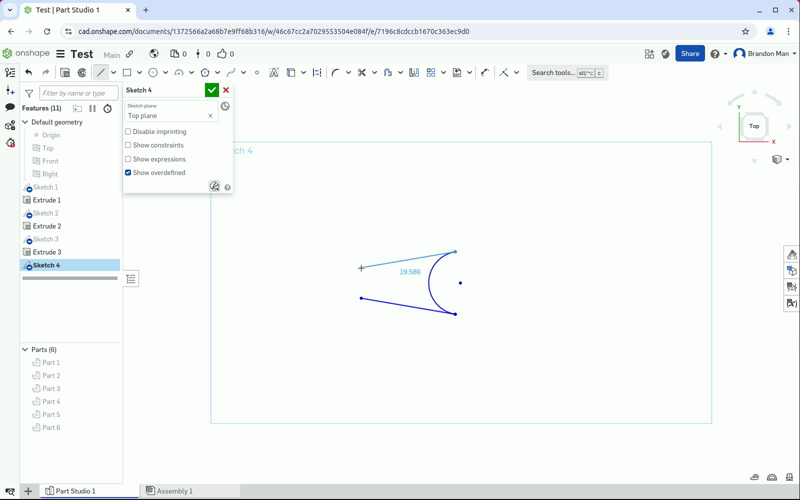
click(361, 267)
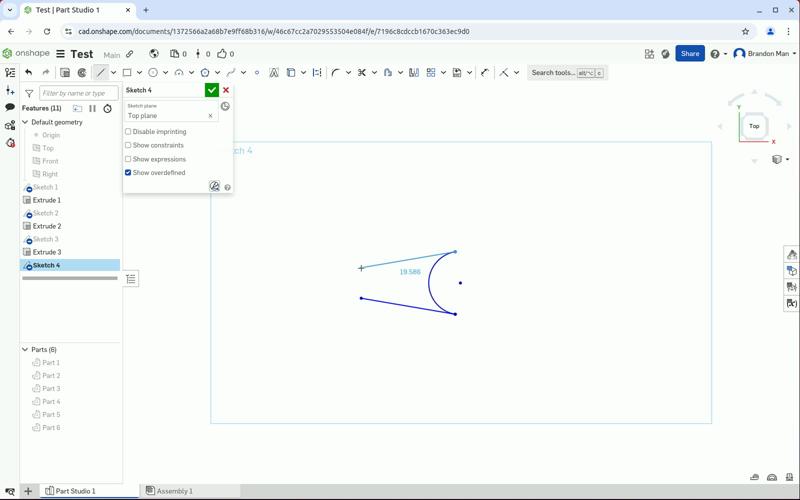
key_up(shift)
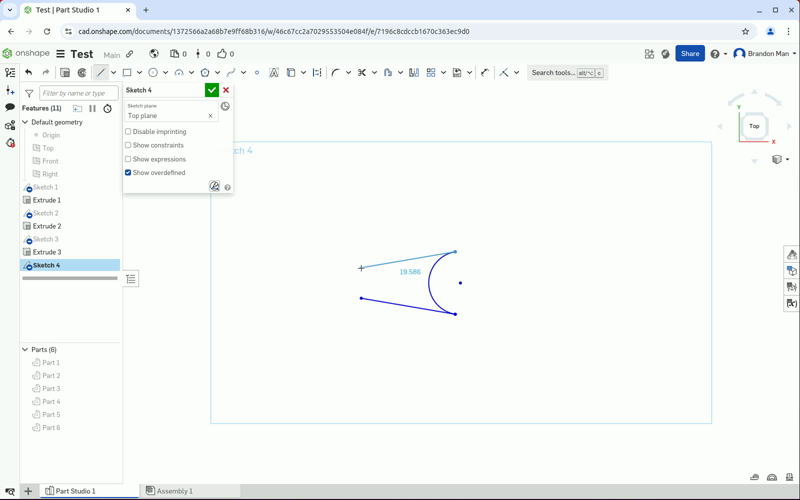
key(esc)
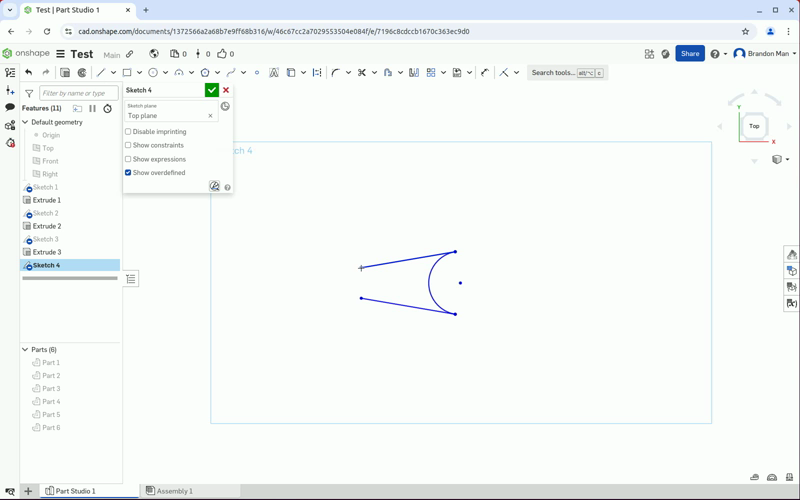
key(a)
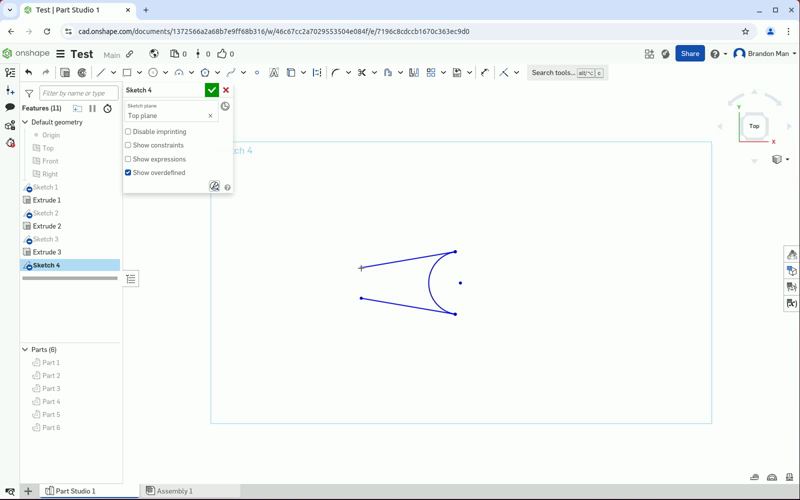
mouse_move(361, 267)
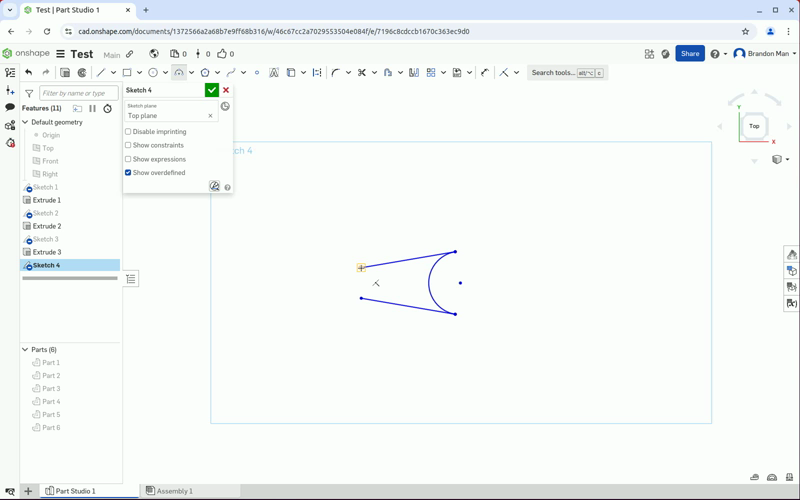
click(361, 267)
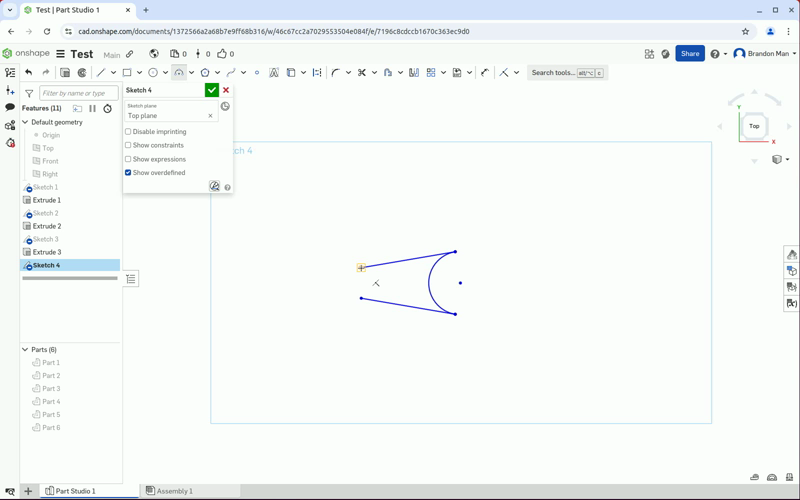
mouse_move(361, 298)
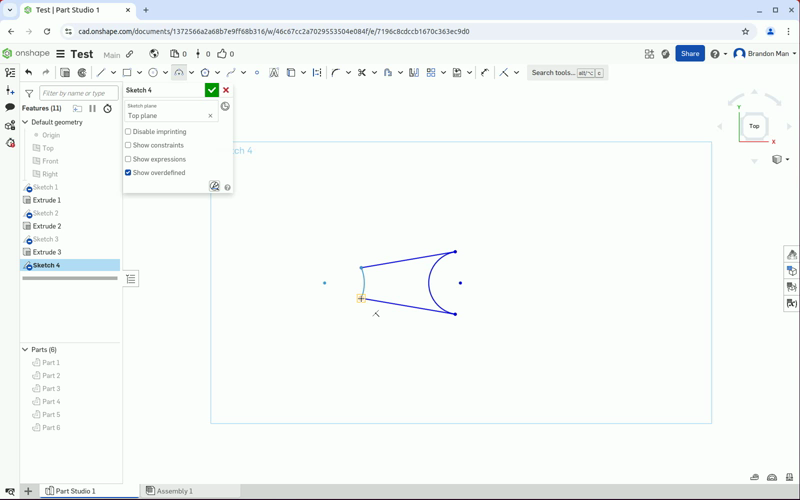
click(361, 298)
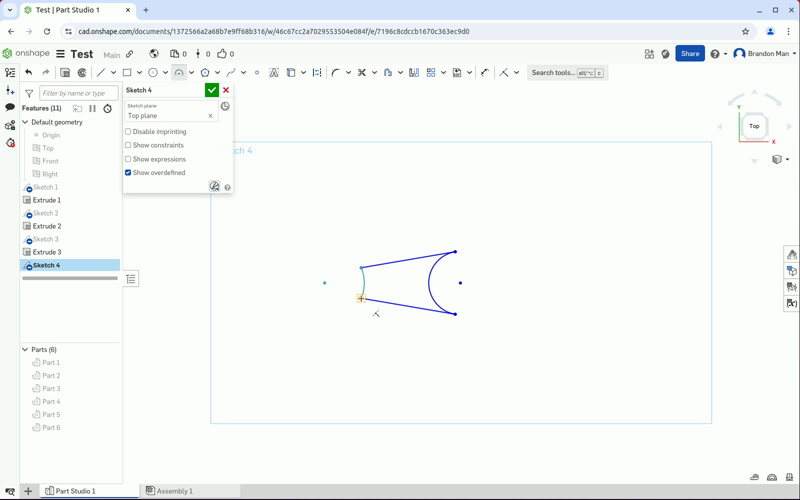
key_down(shift)
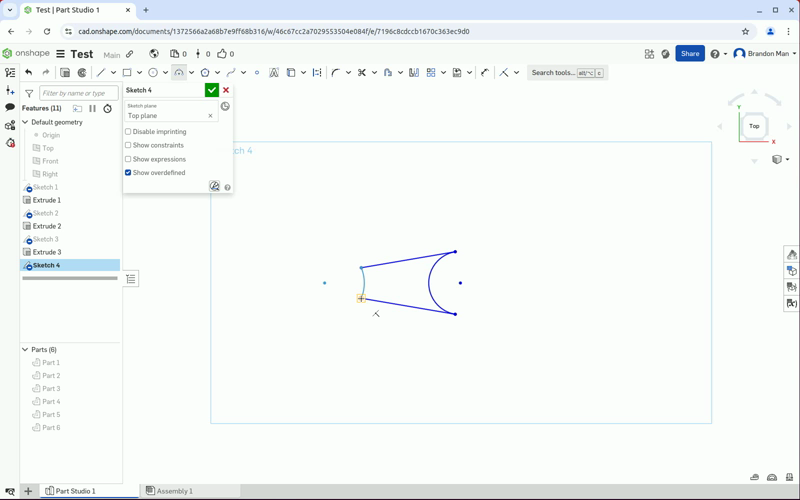
mouse_move(379, 282)
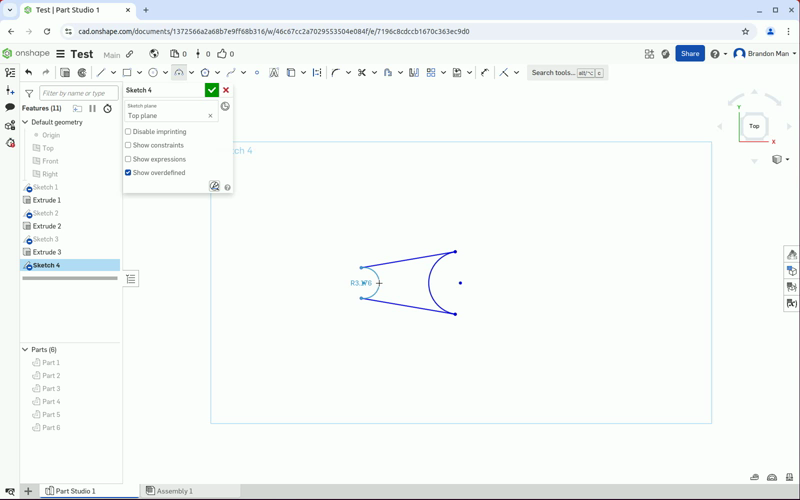
click(379, 282)
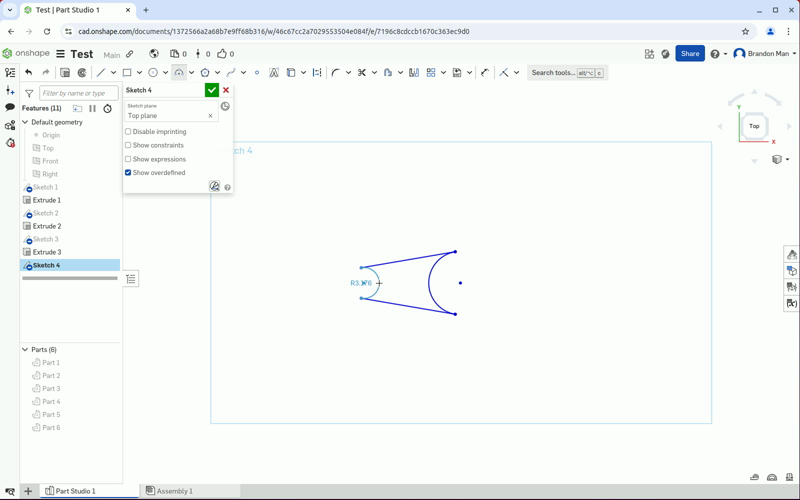
key_up(shift)
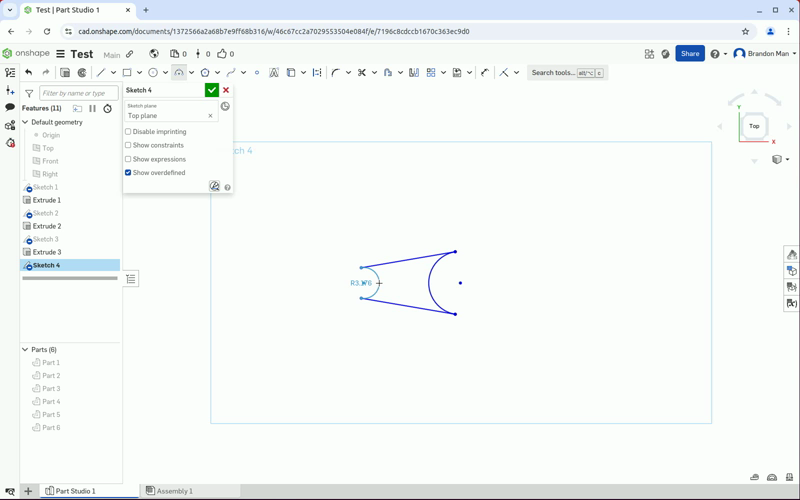
key(esc)
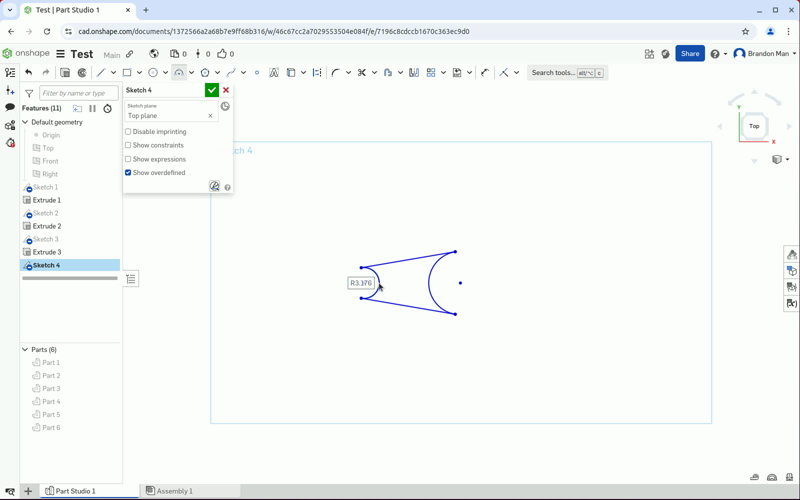
mouse_move(418, 263)
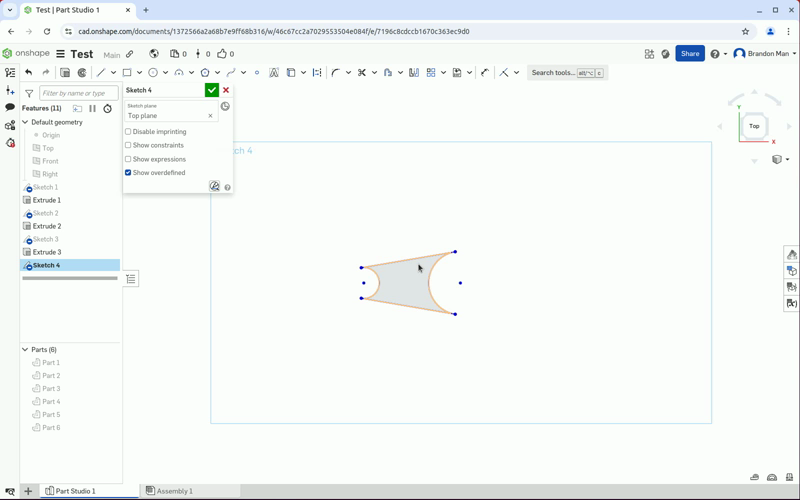
click(418, 263)
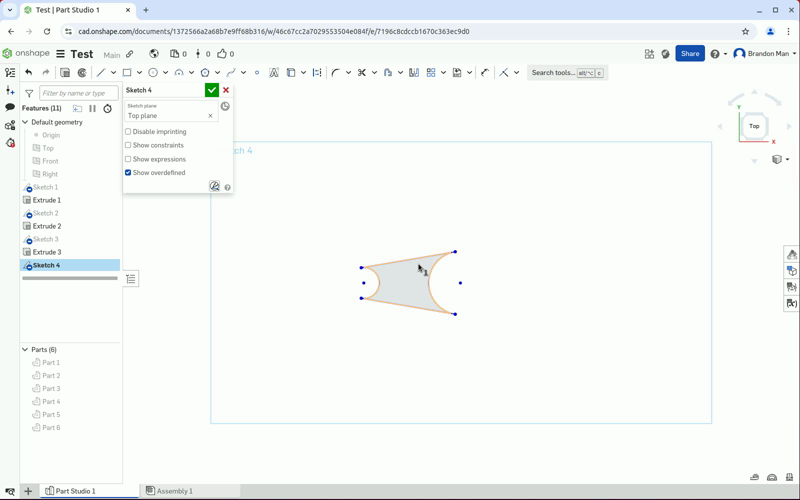
mouse_move(73, 352)
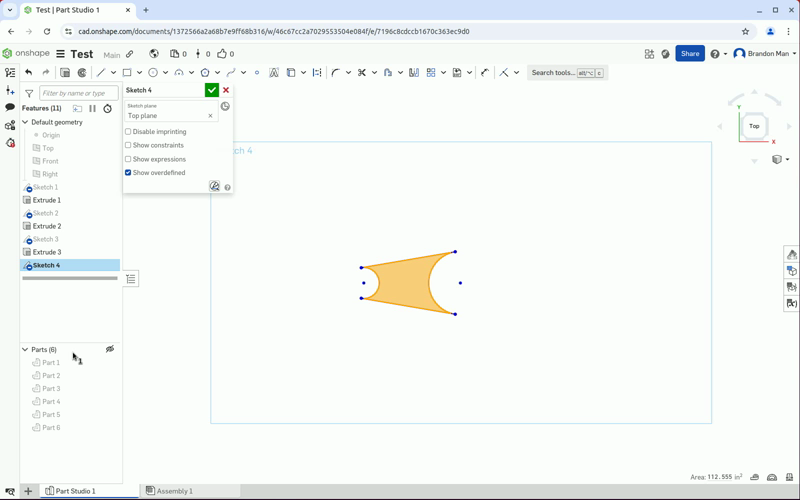
key(shift+y)
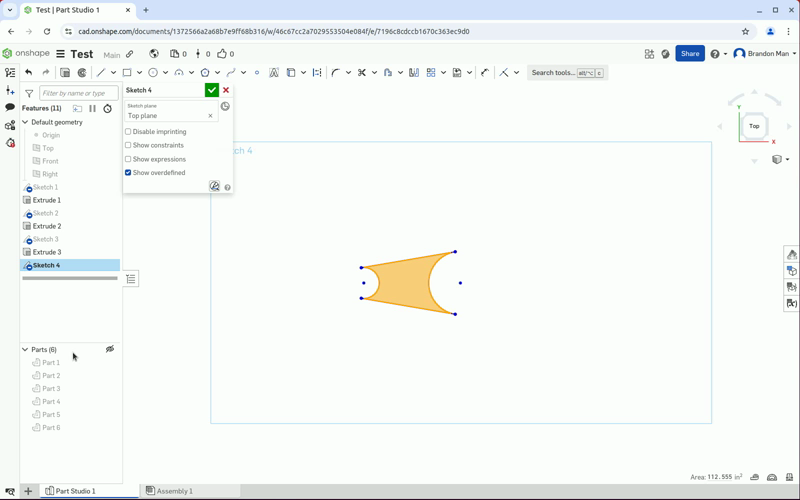
key(shift+e)
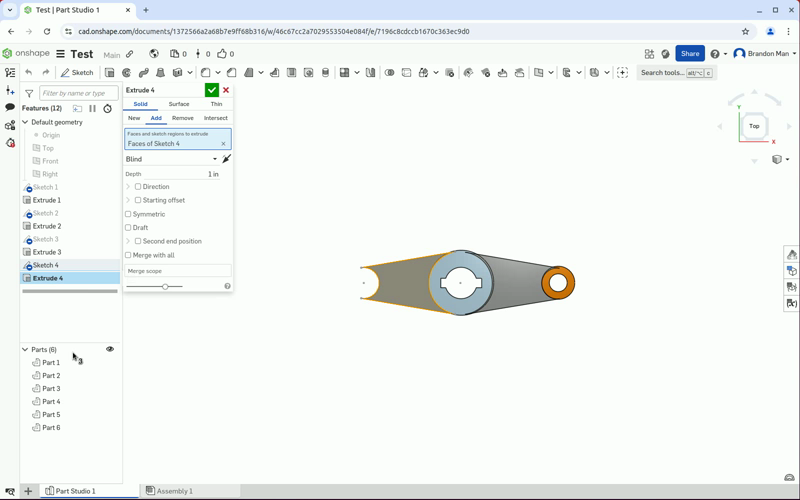
mouse_move(143, 106)
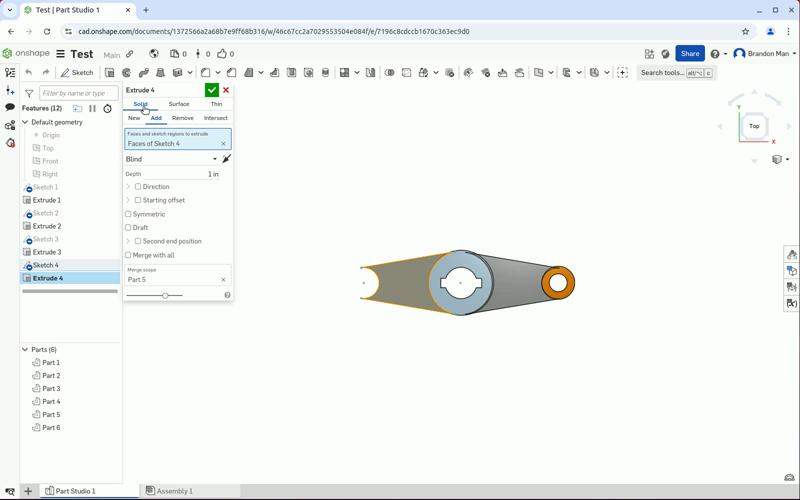
click(143, 106)
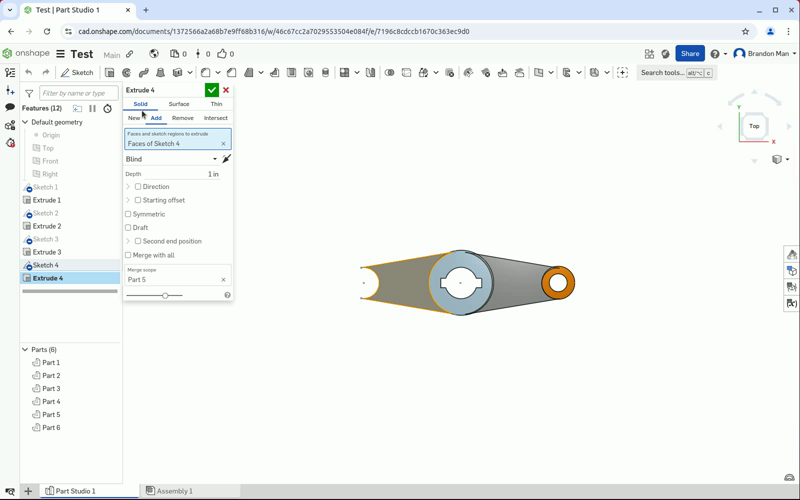
mouse_move(137, 120)
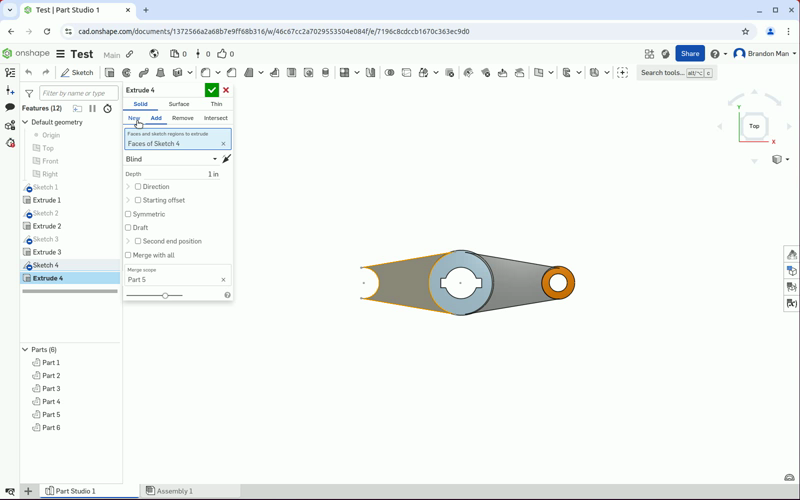
click(137, 120)
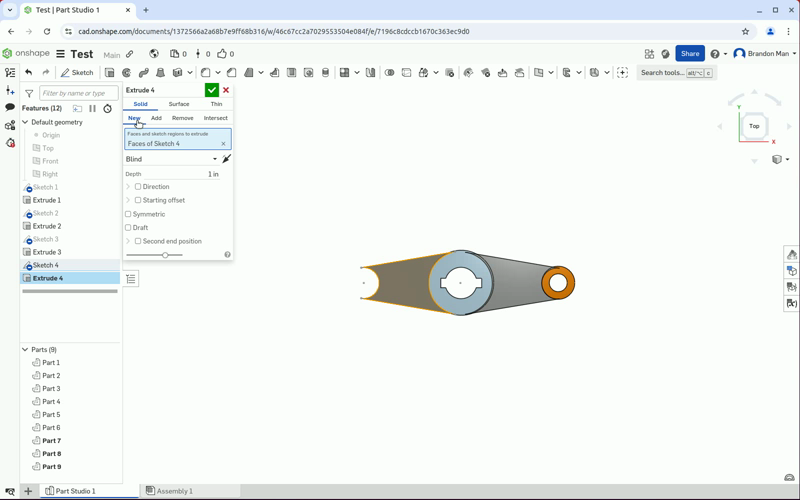
key(tab, 4)
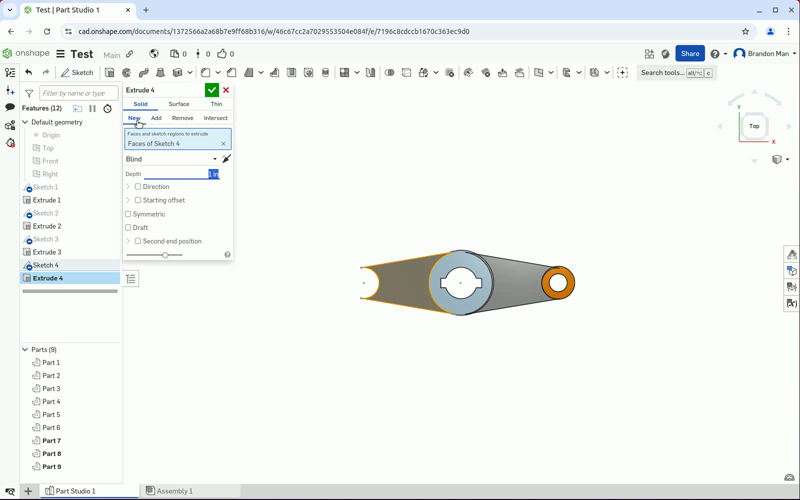
text(4.574)
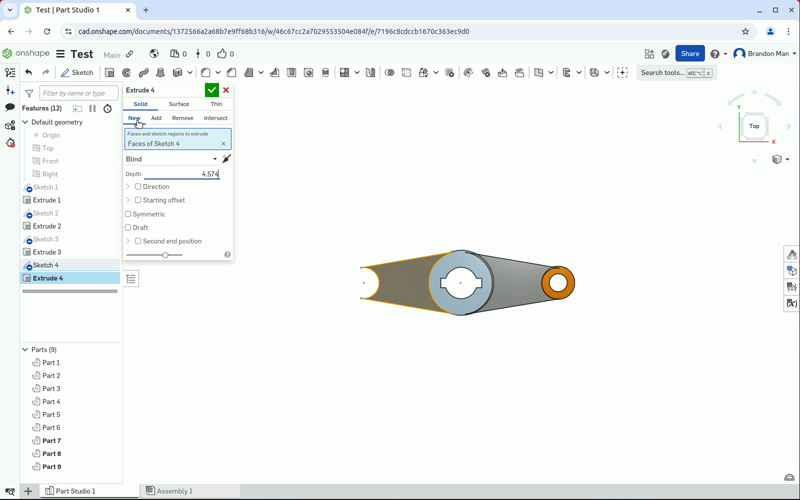
key(enter)
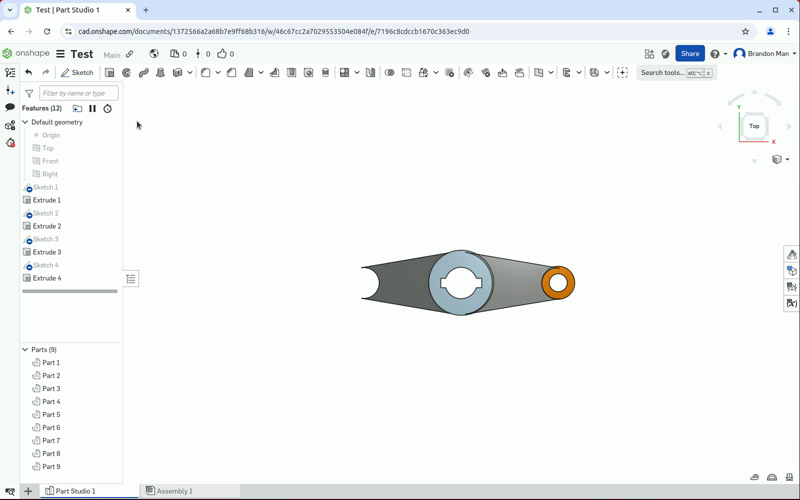
key(shift+h)
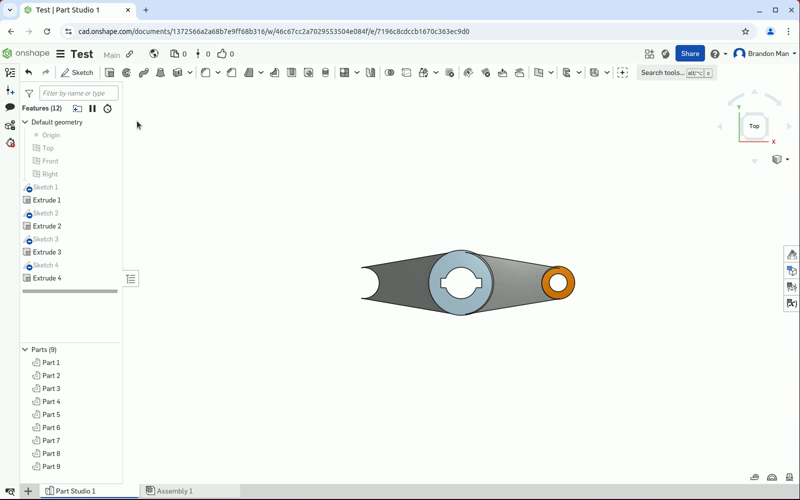
key(shift+h)
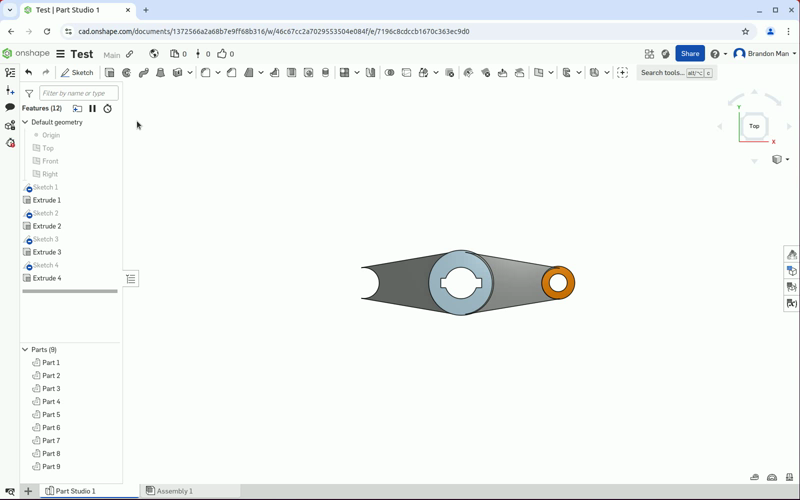
mouse_move(73, 189)
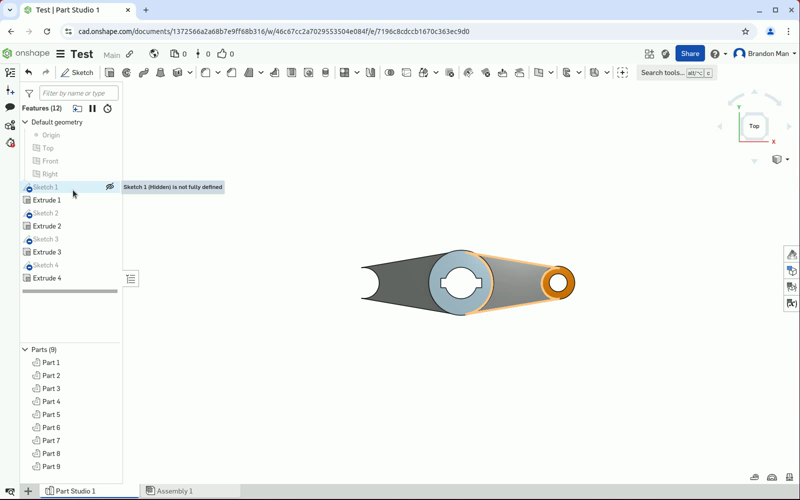
click(73, 189)
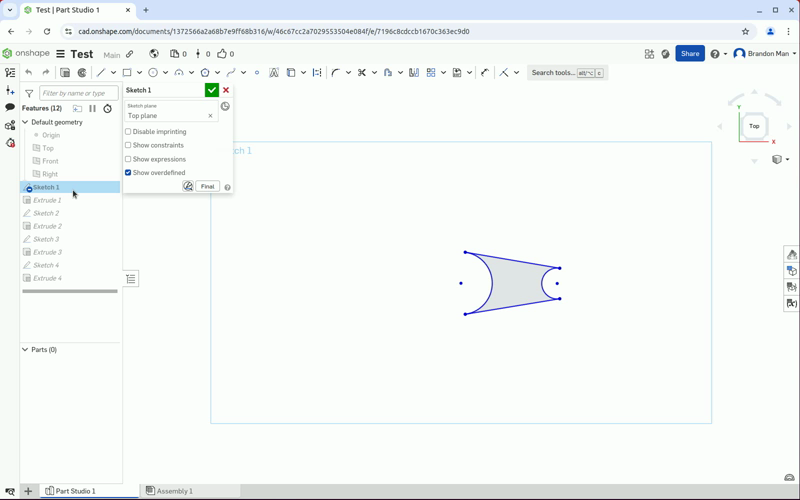
mouse_move(229, 92)
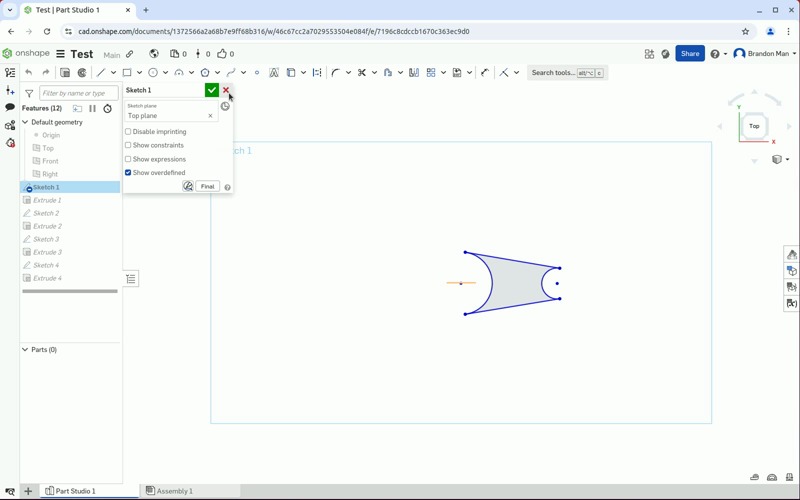
click(229, 92)
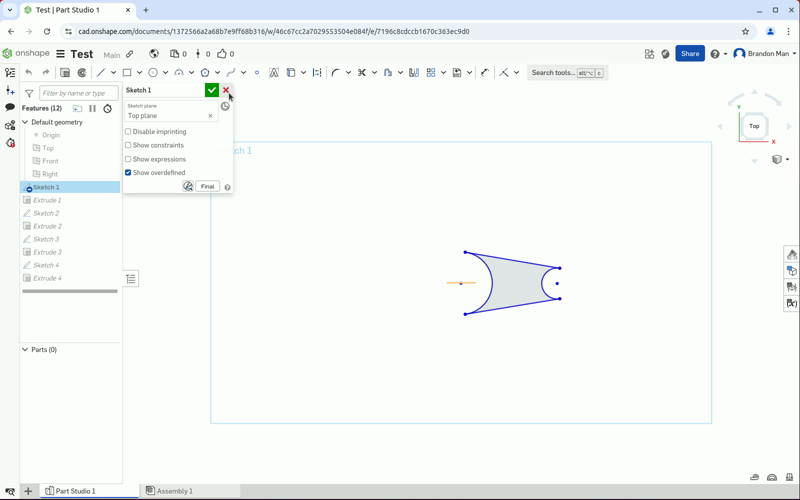
key(shift+s)
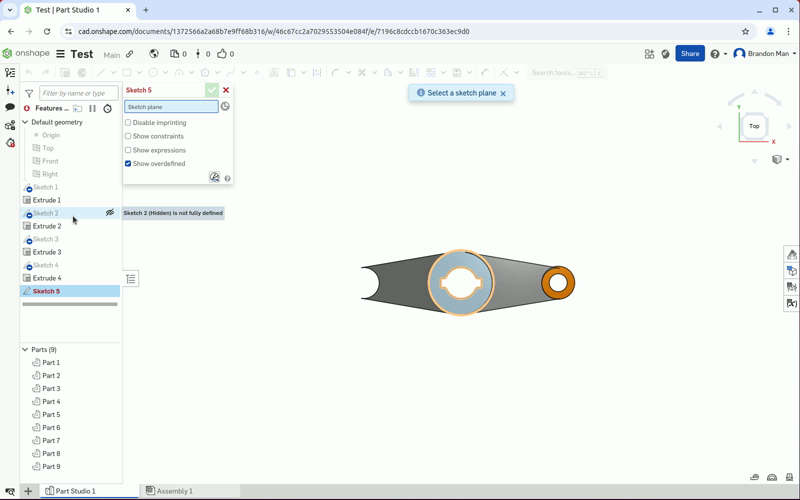
scroll(3)
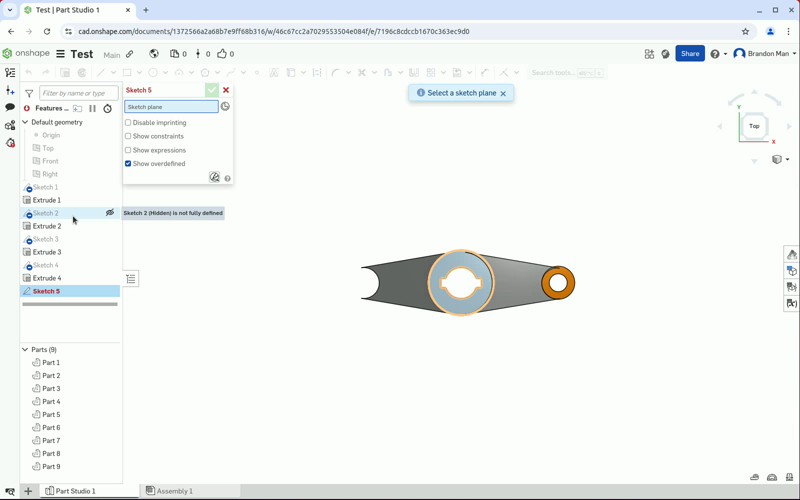
mouse_move(73, 150)
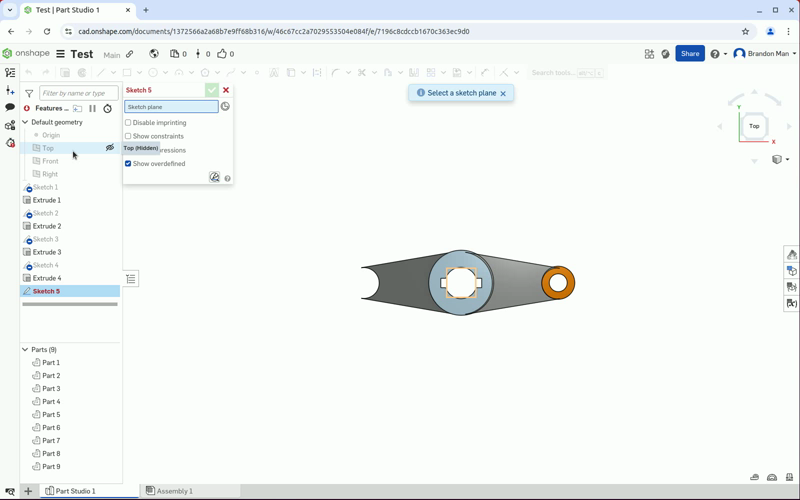
click(73, 150)
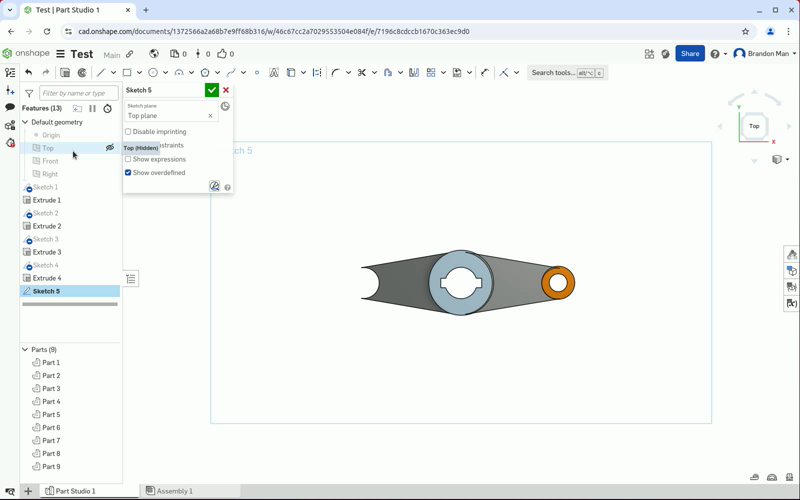
mouse_move(73, 352)
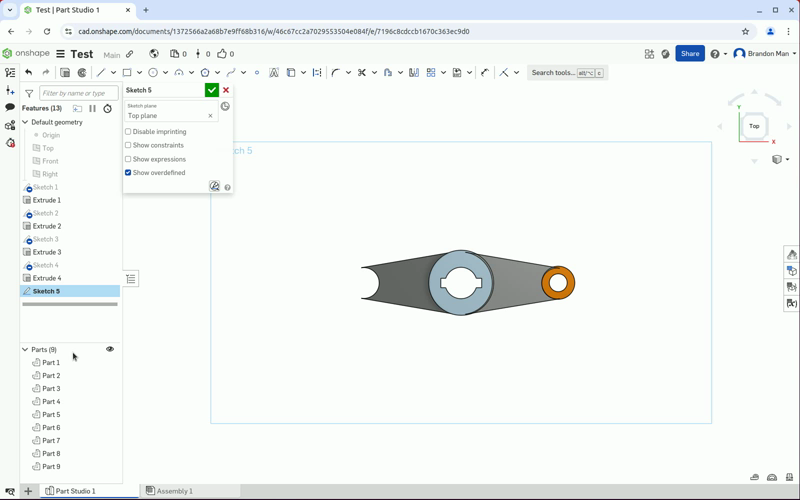
key(y)
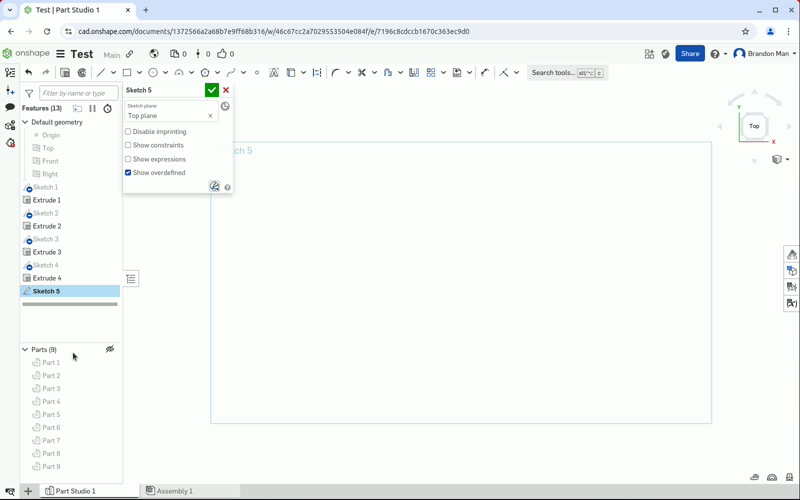
key(c)
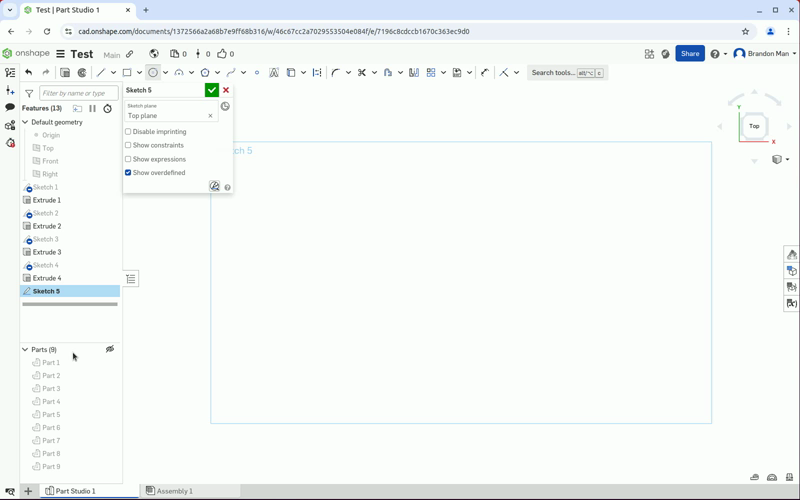
key_down(shift)
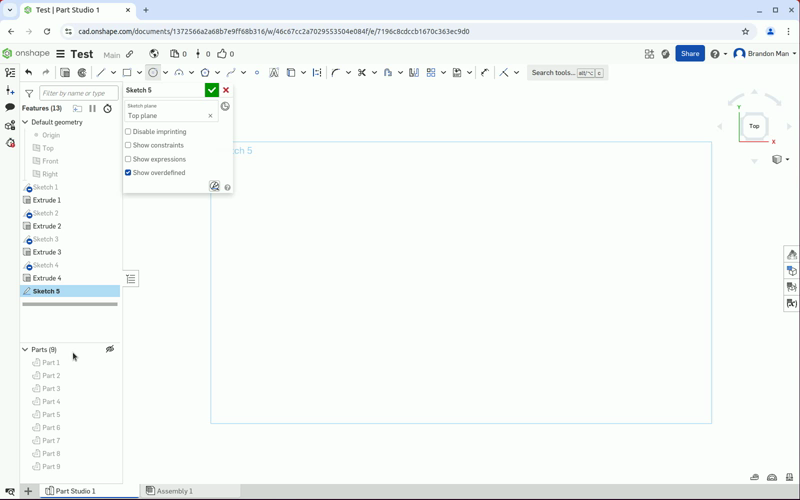
mouse_move(364, 282)
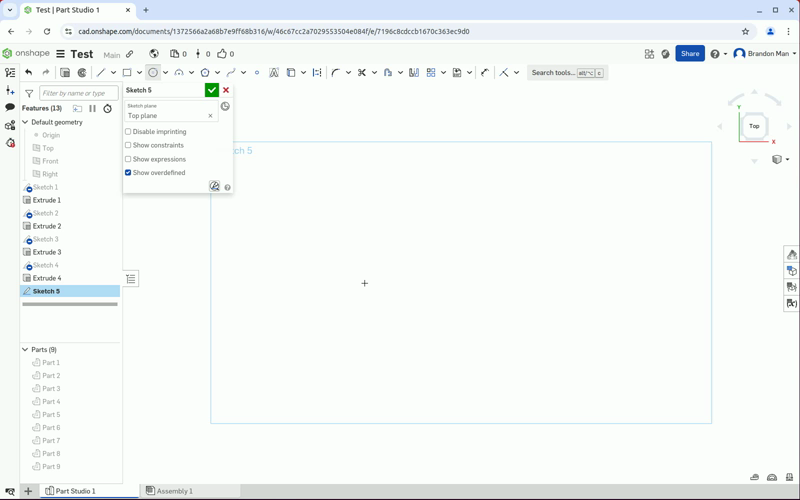
click(364, 282)
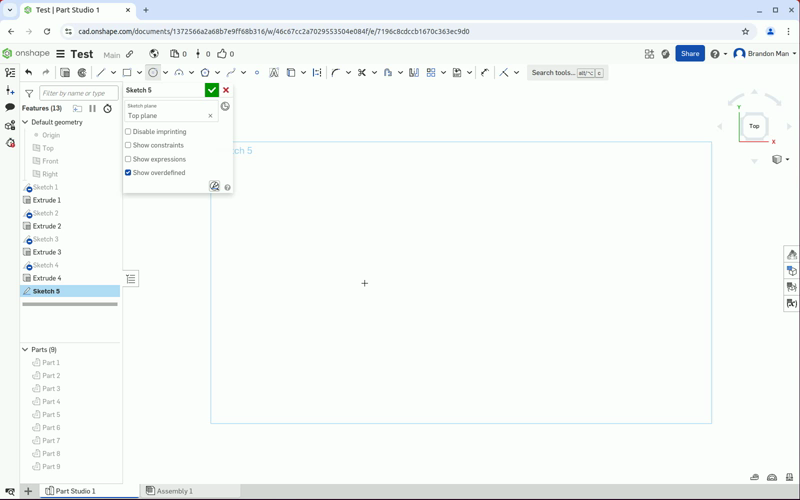
key_up(shift)
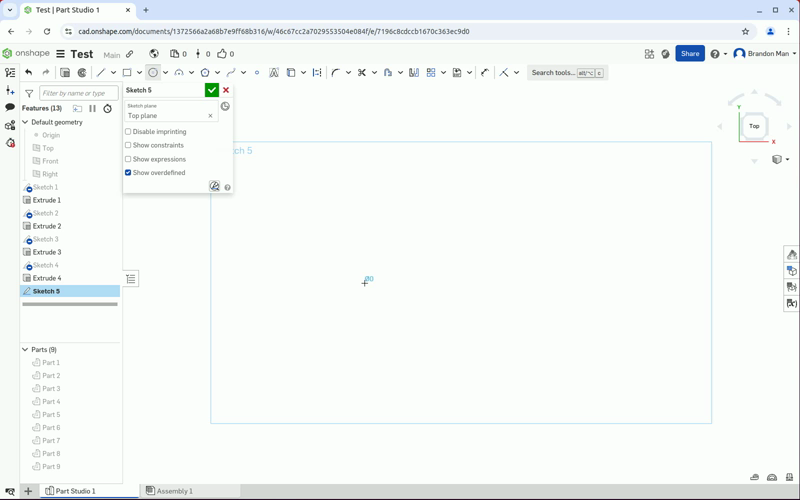
mouse_move(381, 282)
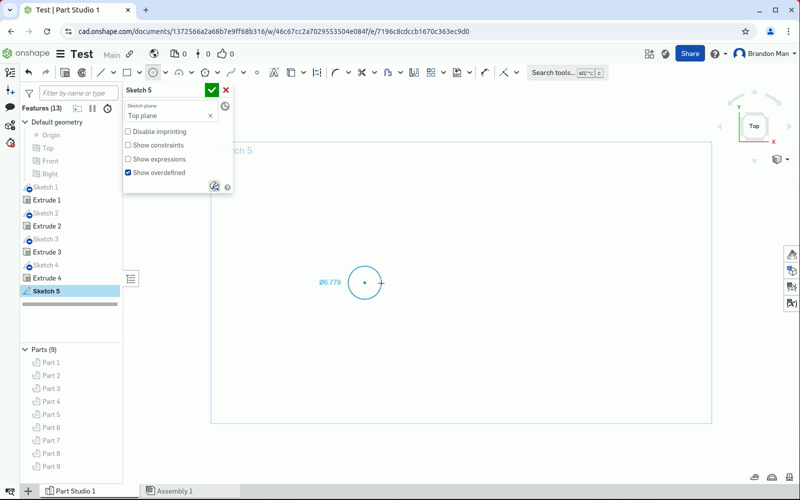
click(381, 282)
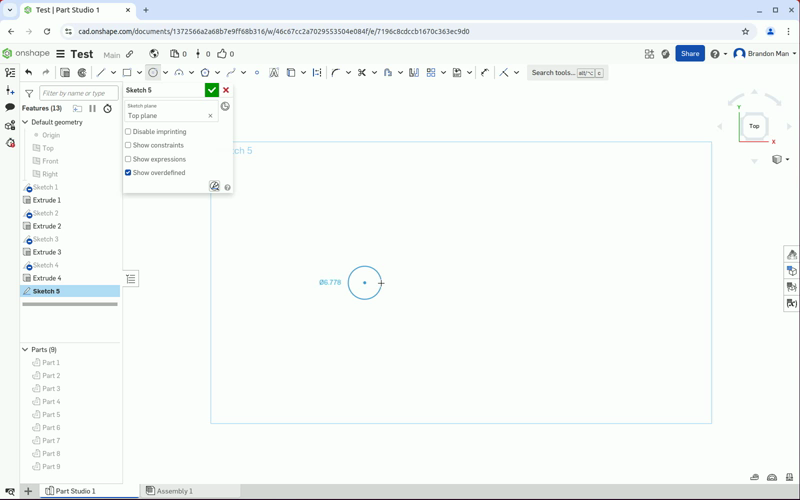
key(esc)
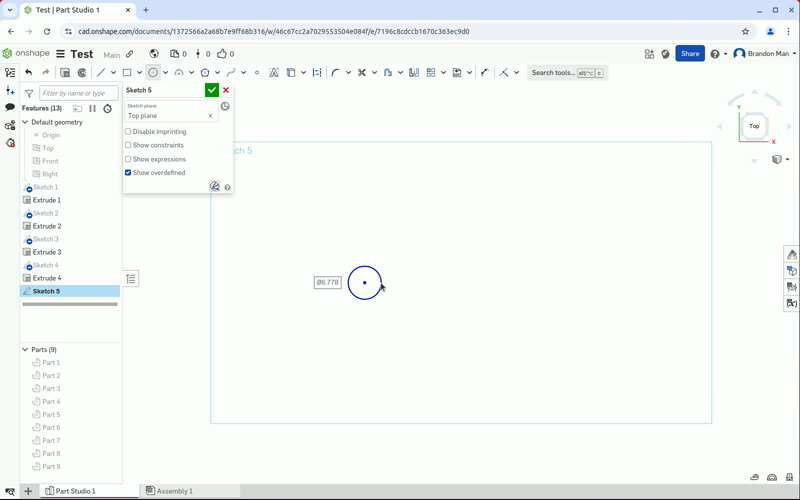
key(c)
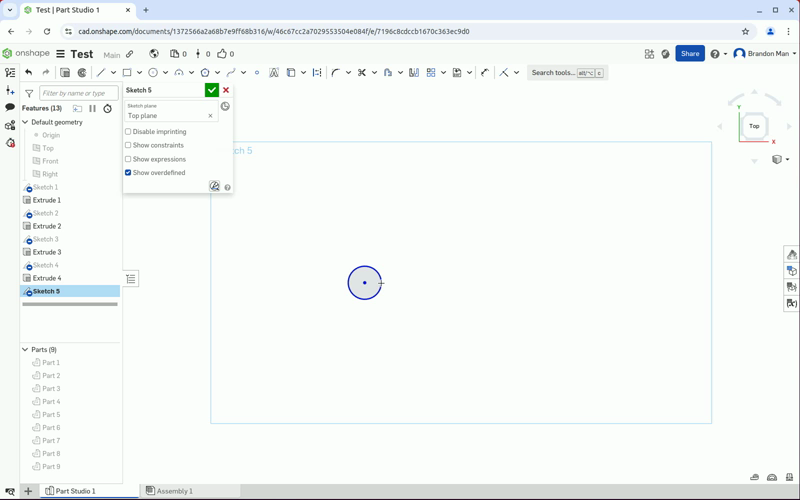
key_down(shift)
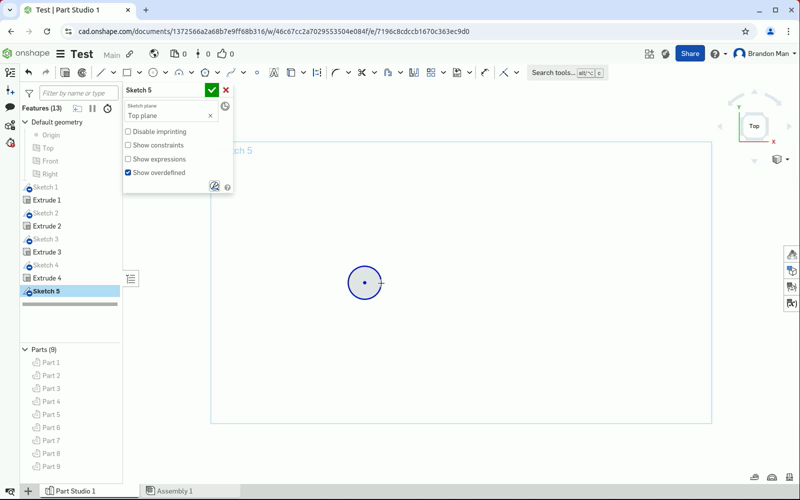
mouse_move(364, 282)
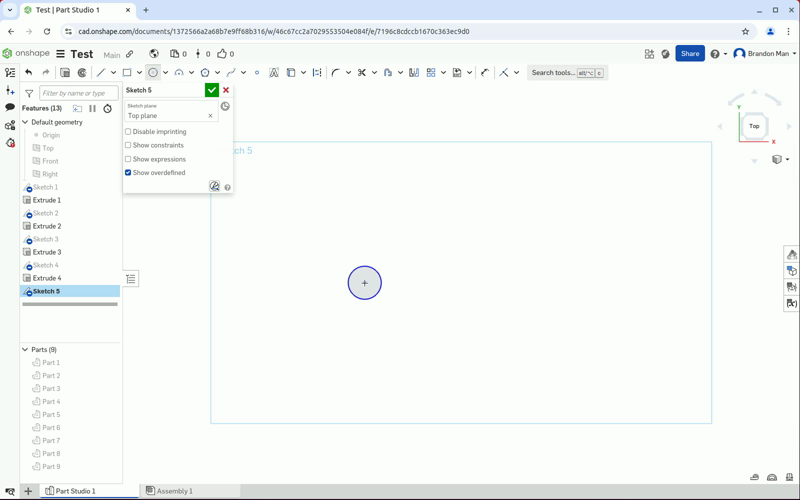
click(364, 282)
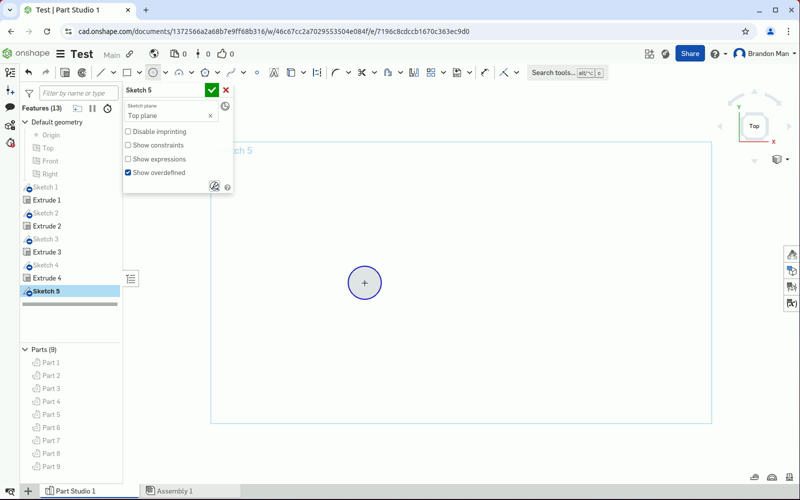
key_up(shift)
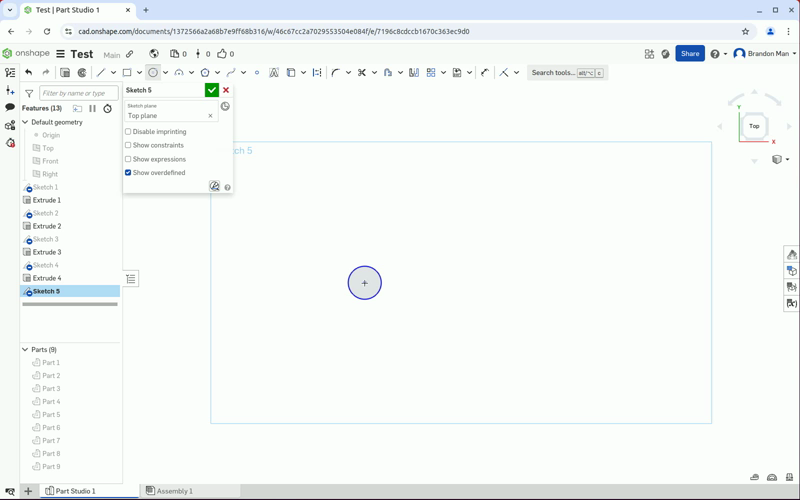
mouse_move(374, 282)
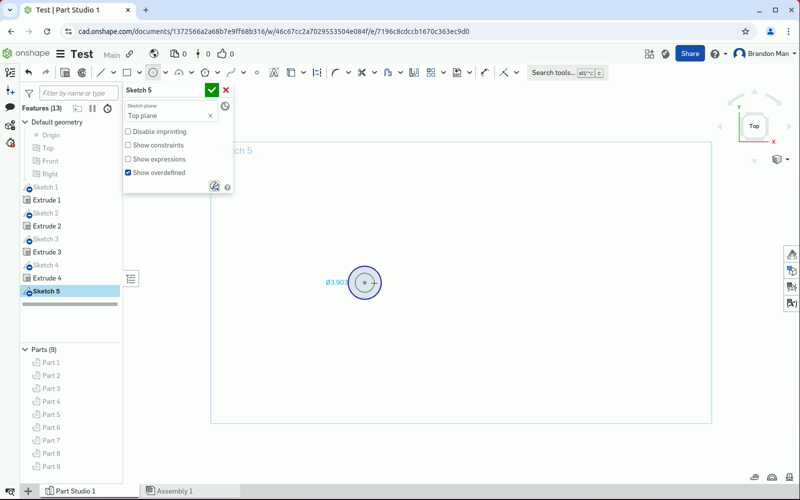
click(374, 282)
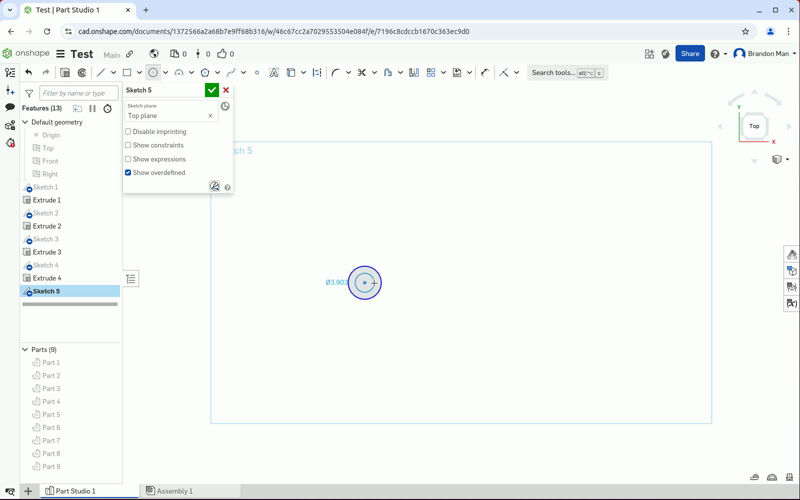
key(esc)
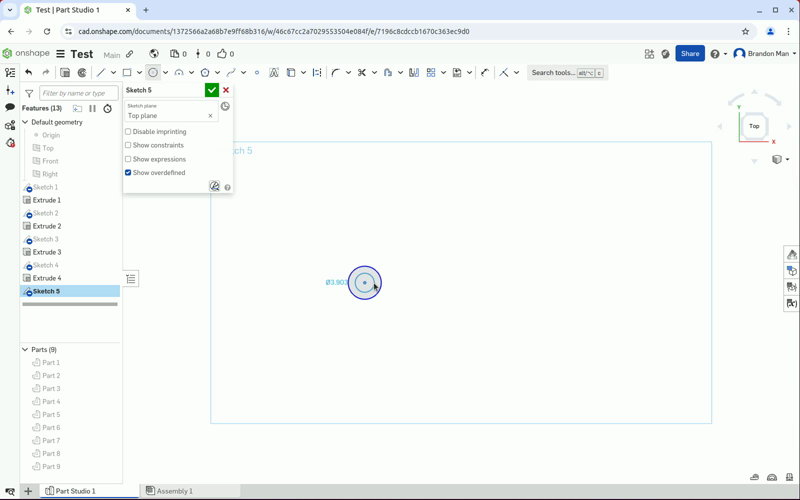
mouse_move(354, 276)
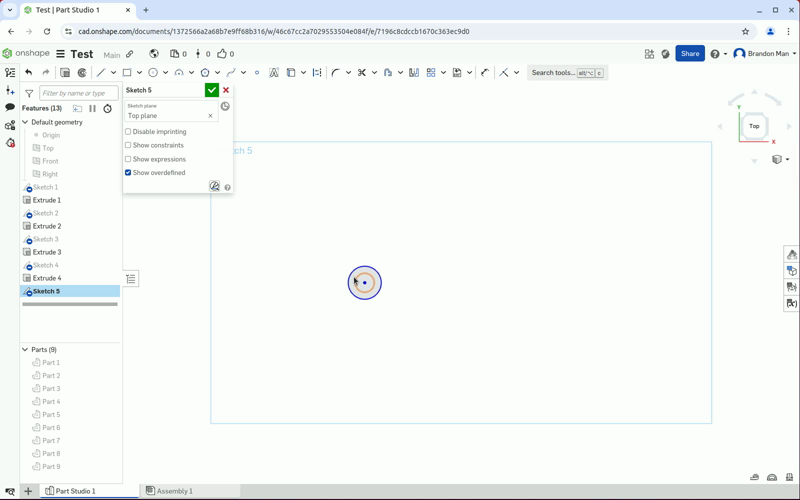
scroll(6)
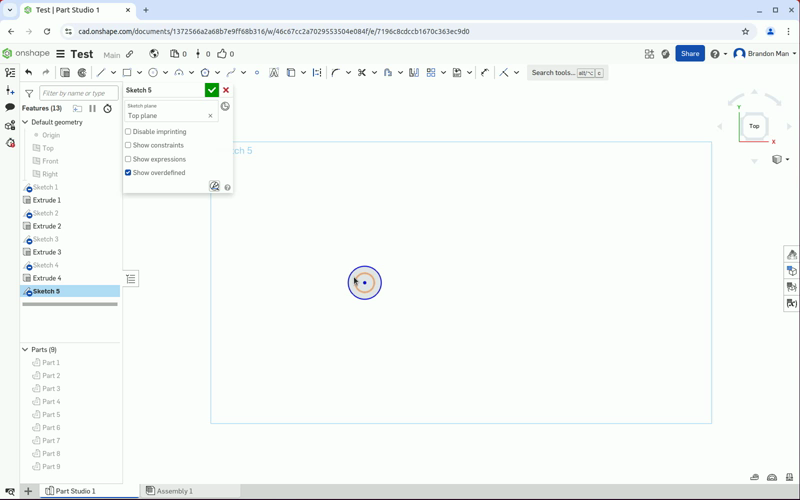
scroll(6)
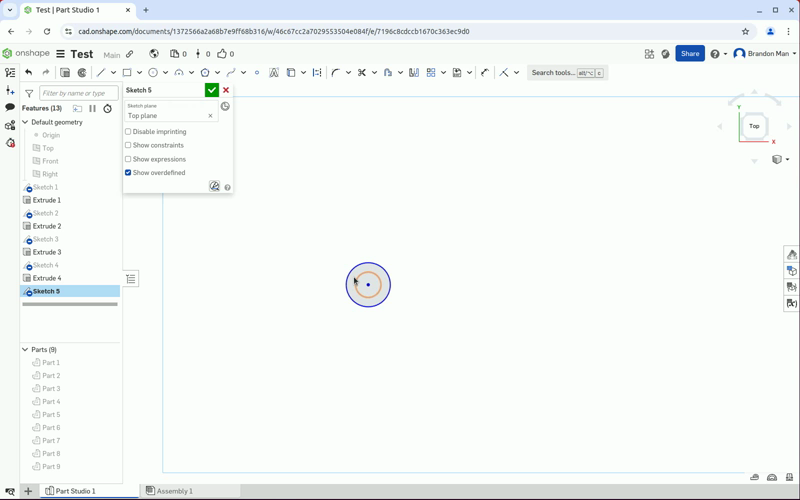
scroll(6)
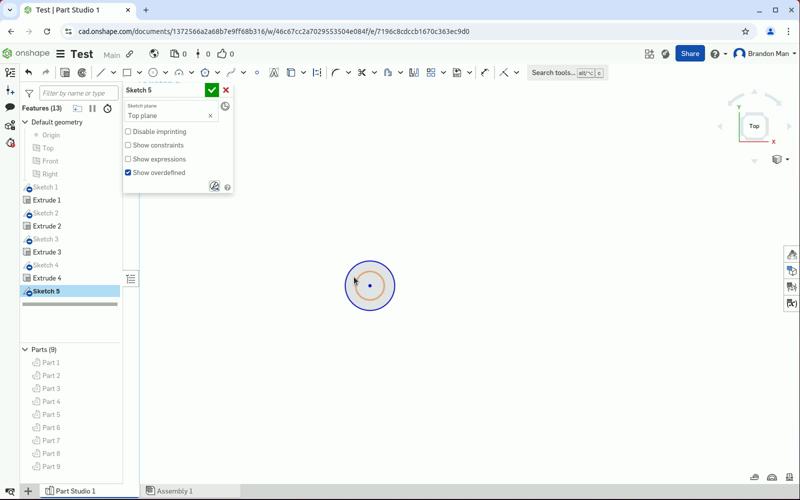
scroll(6)
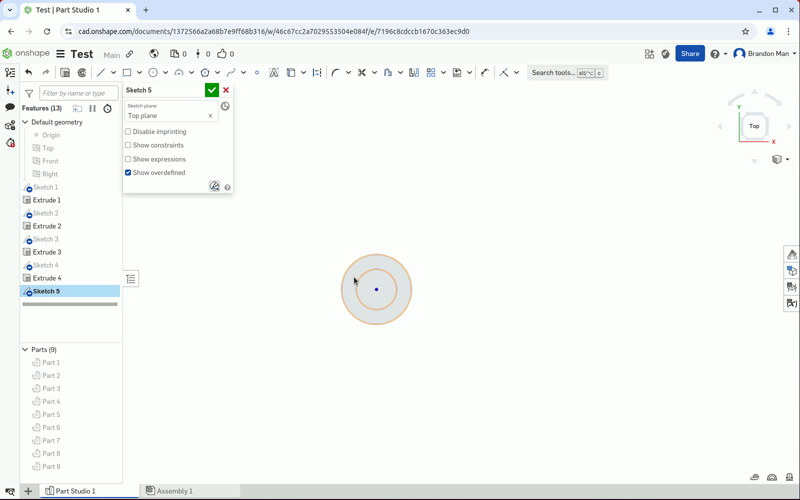
scroll(6)
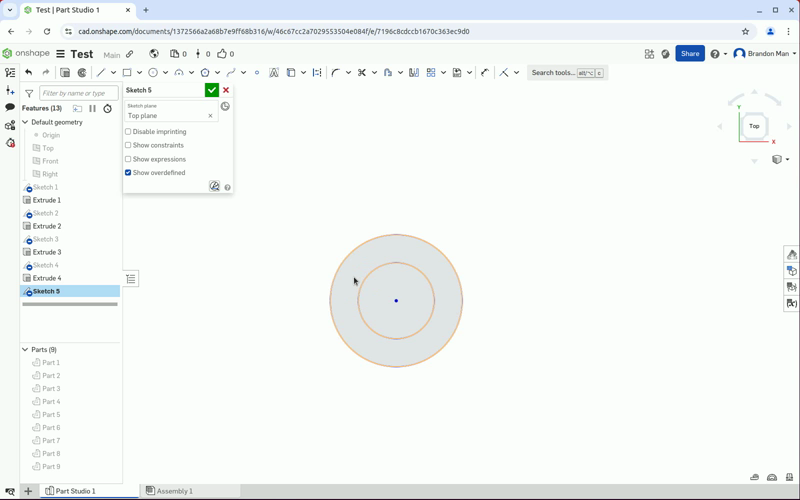
scroll(6)
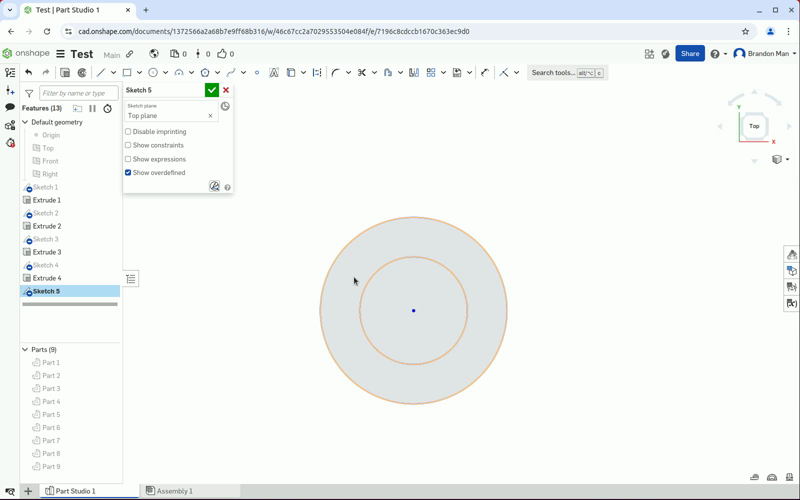
scroll(6)
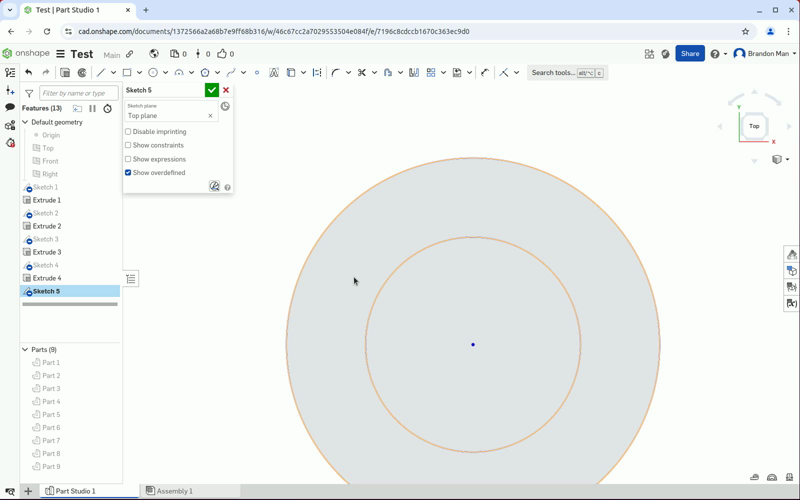
click(354, 276)
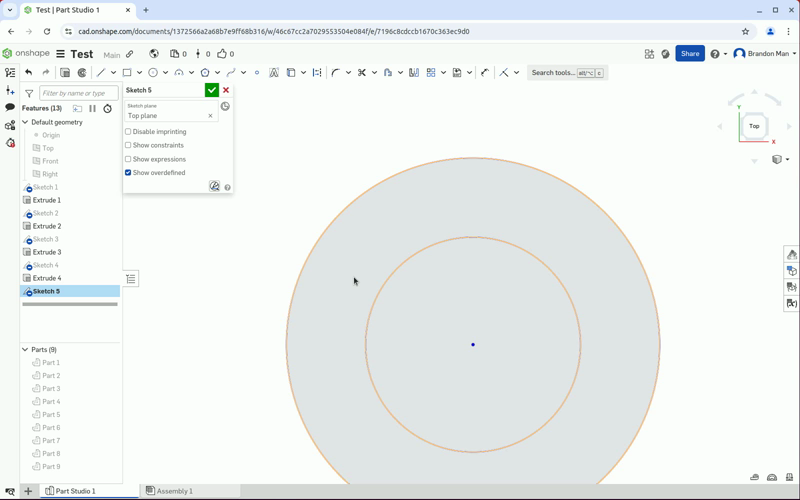
scroll(-6)
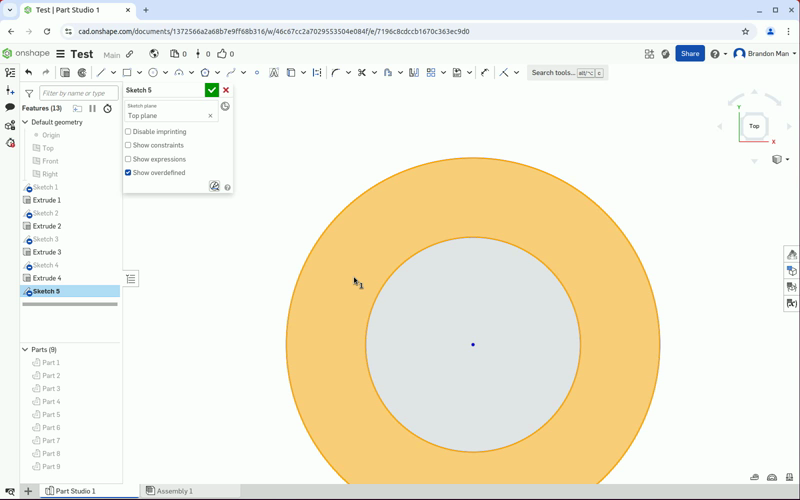
scroll(-6)
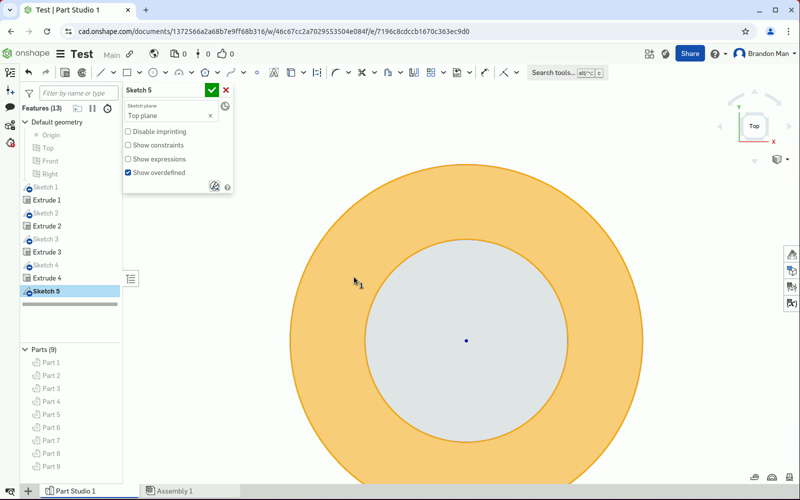
scroll(-6)
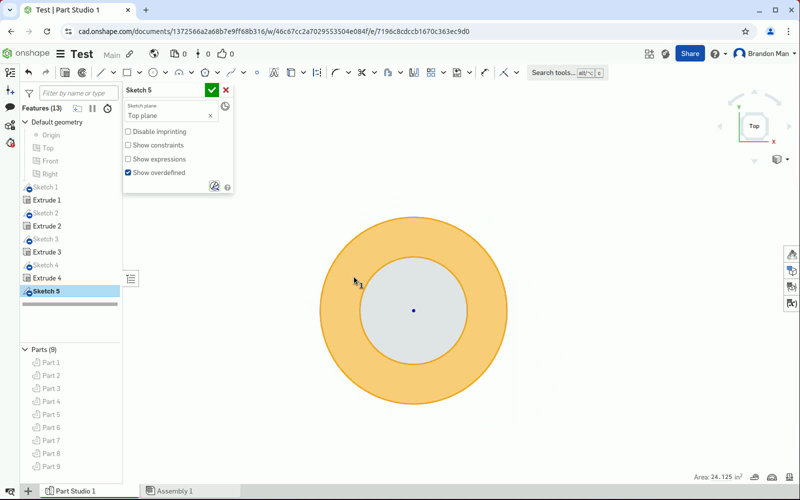
scroll(-6)
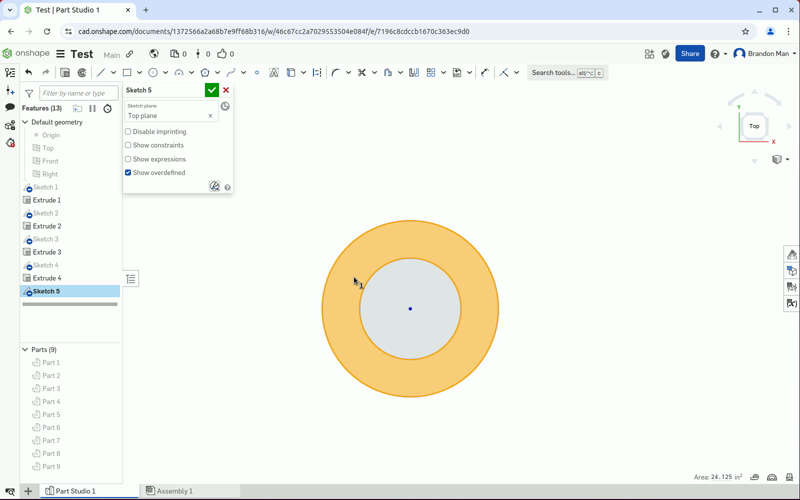
scroll(-6)
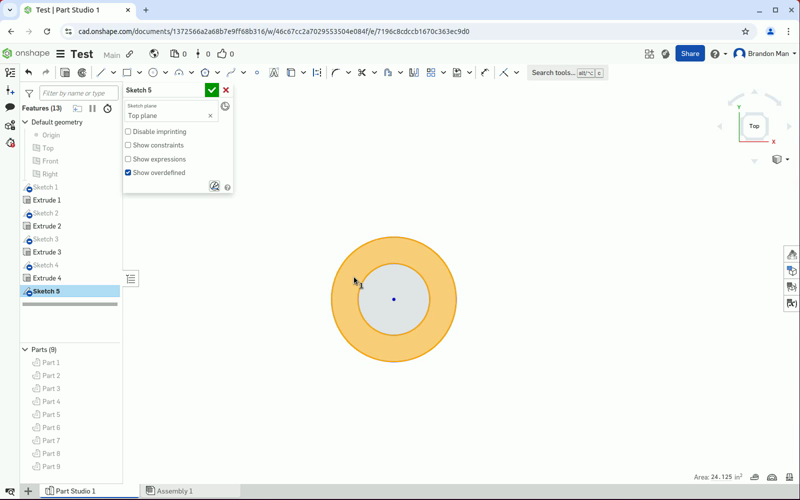
scroll(-6)
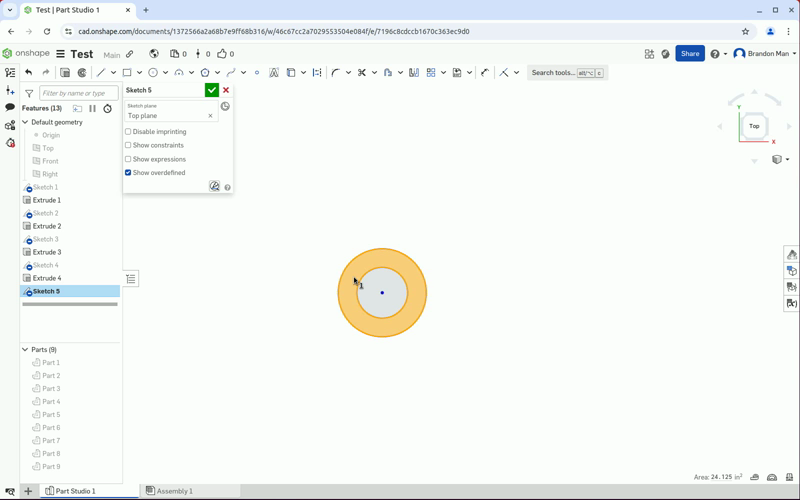
scroll(-6)
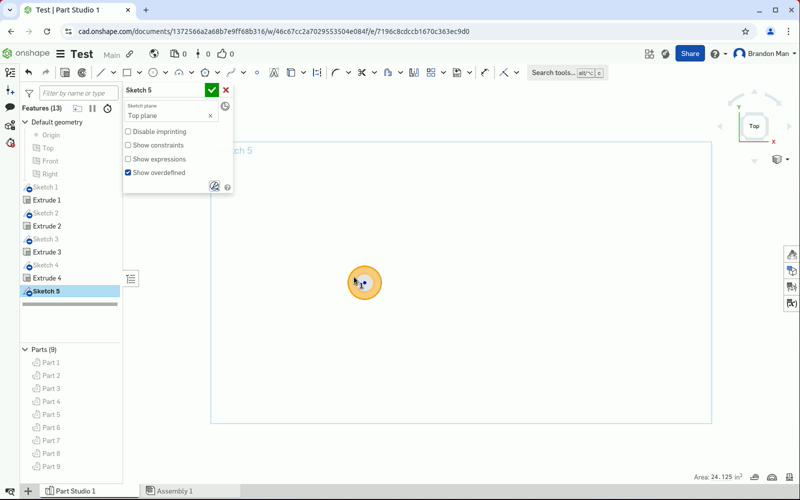
mouse_move(73, 352)
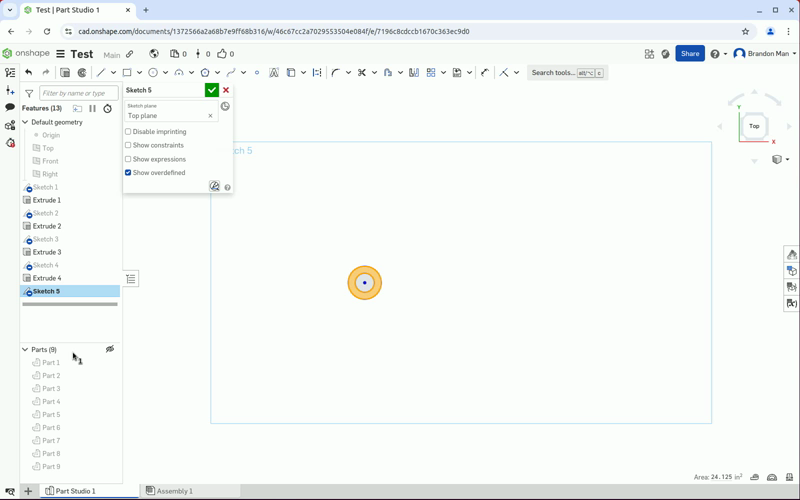
key(shift+y)
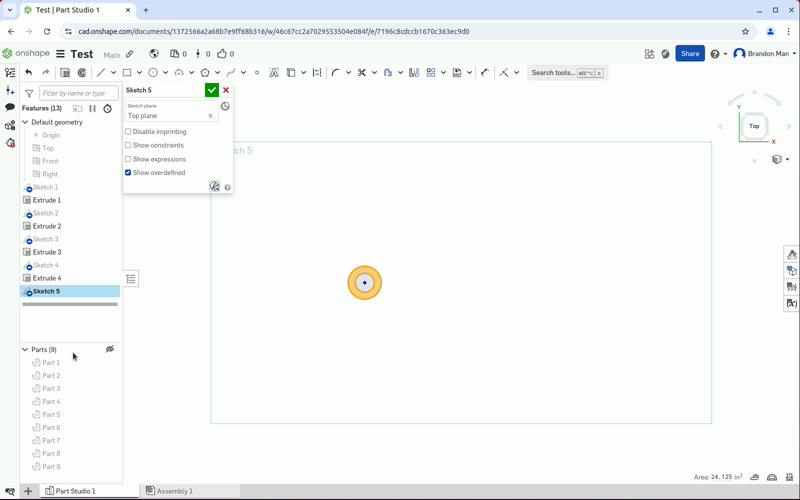
key(shift+e)
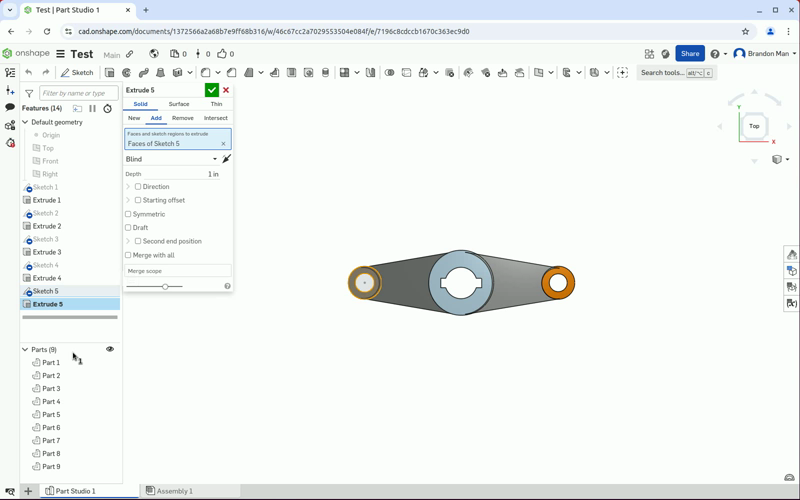
mouse_move(143, 106)
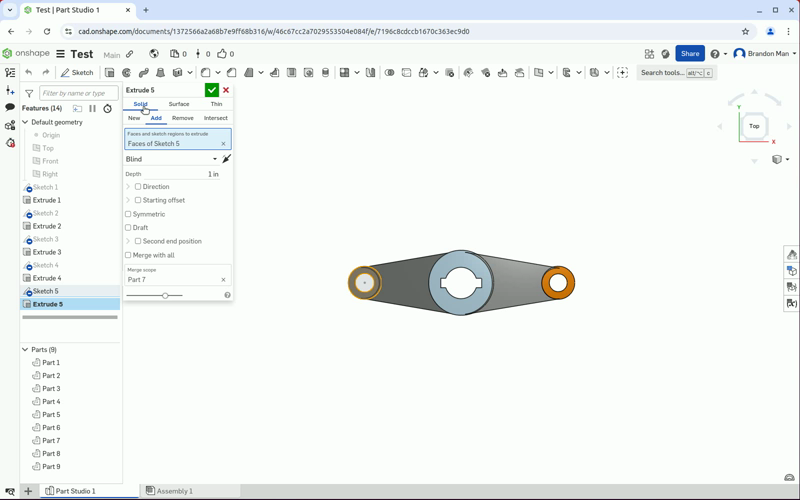
click(143, 106)
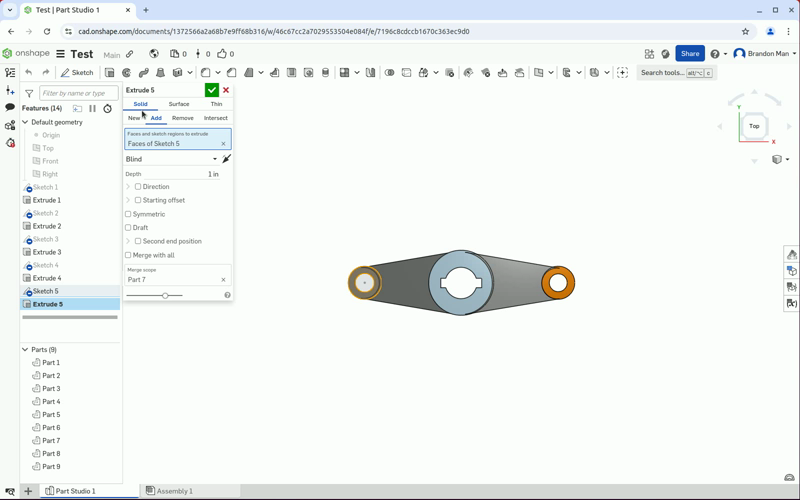
mouse_move(137, 120)
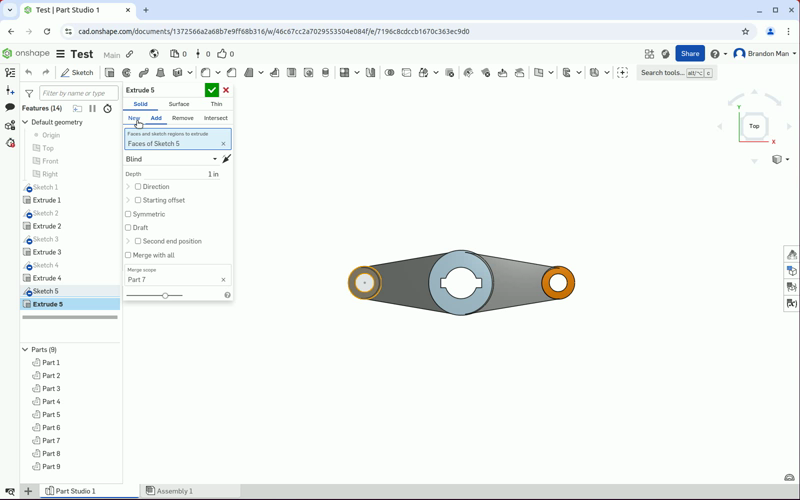
click(137, 120)
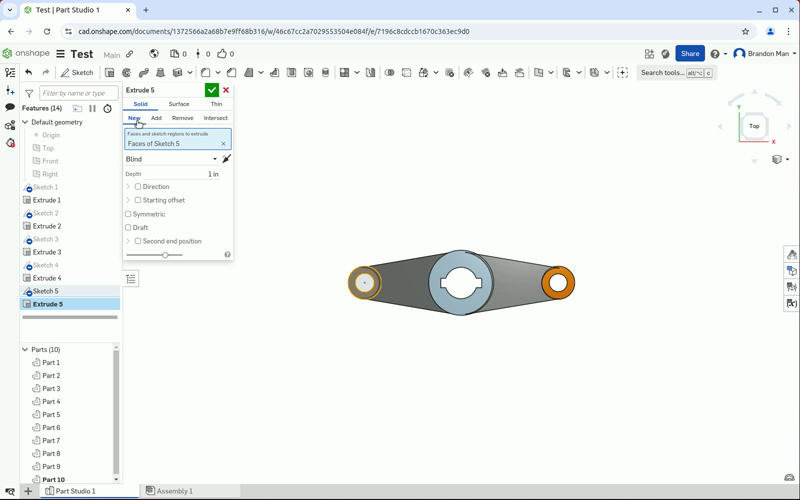
key(tab, 4)
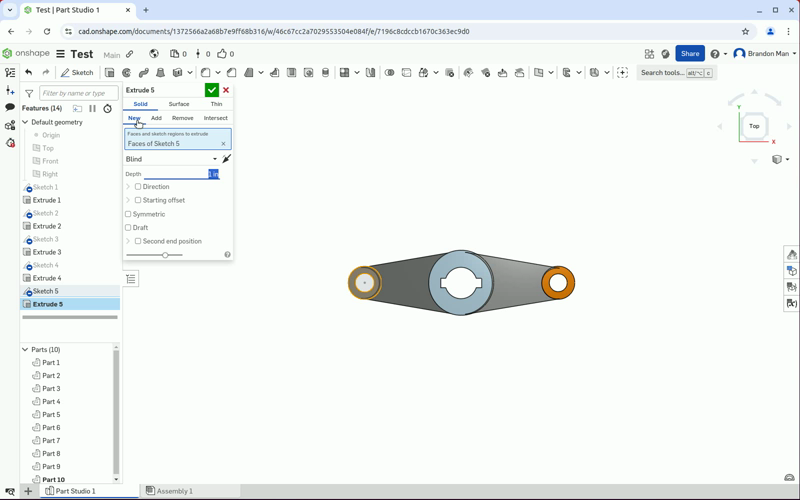
text(4.574)
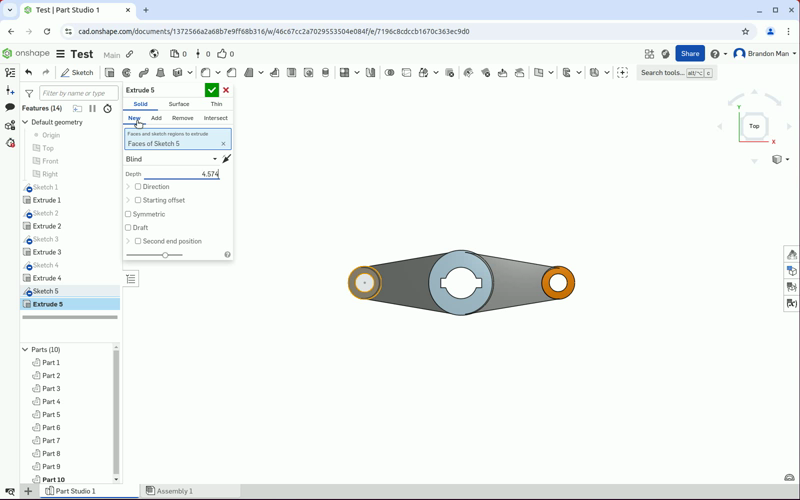
key(enter)
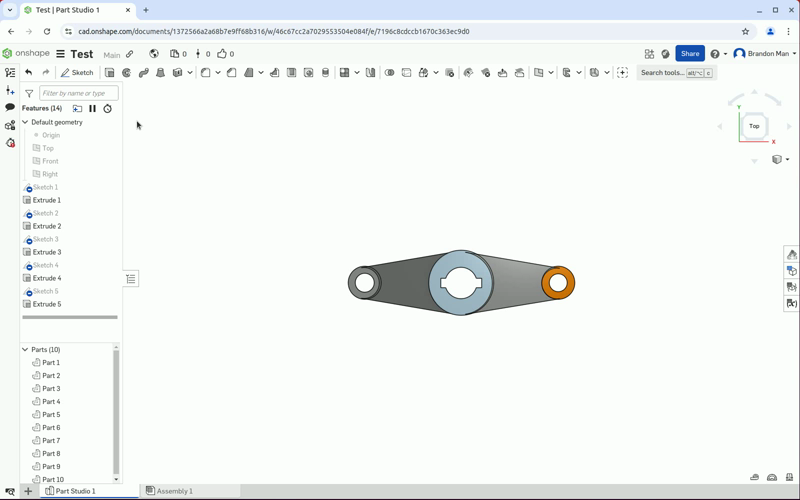
key(shift+h)
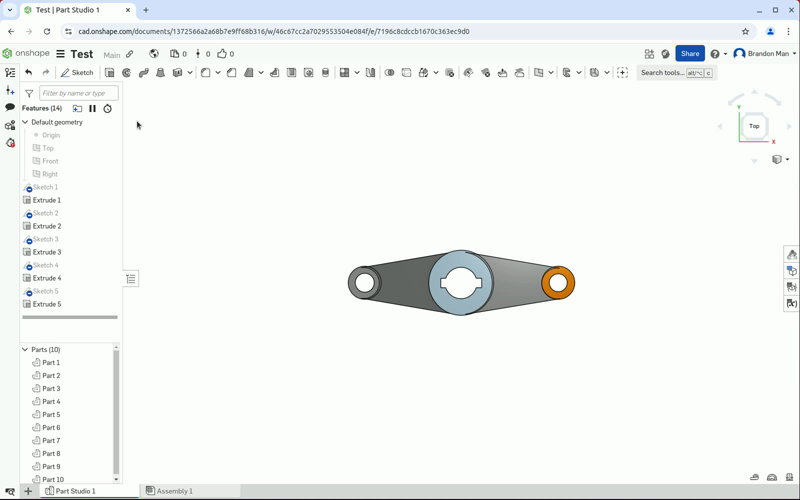
key(shift+h)
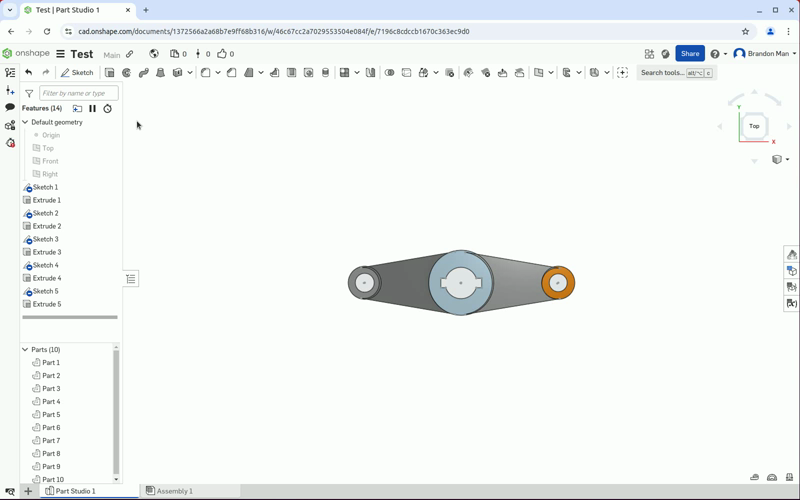
key(shift+7)
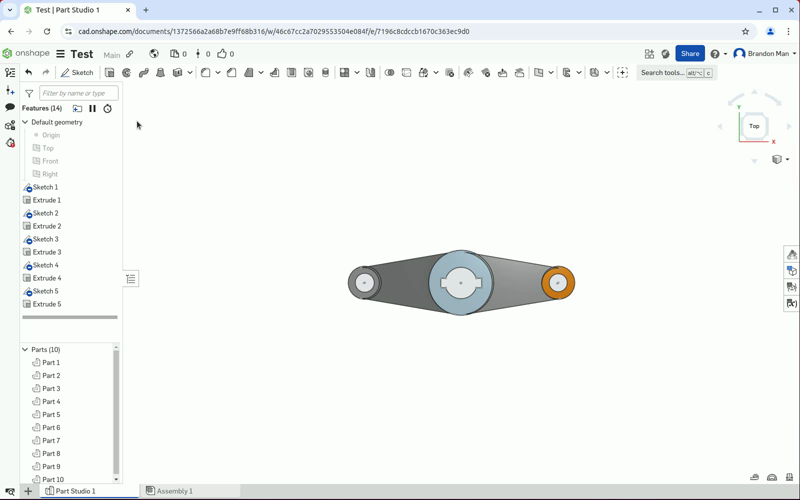
key(up, 3)
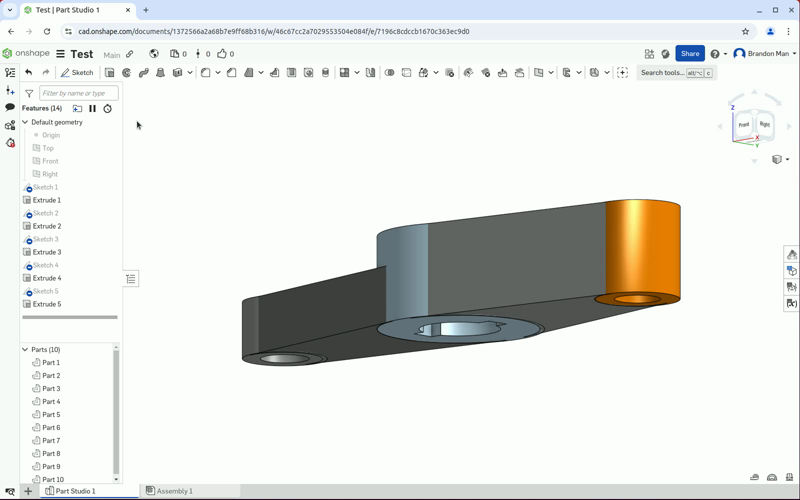
key(left, 3)
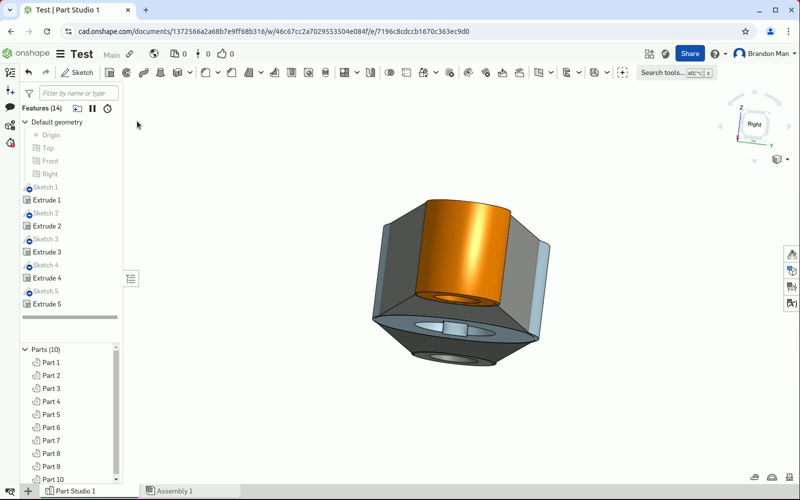
key(right, 3)
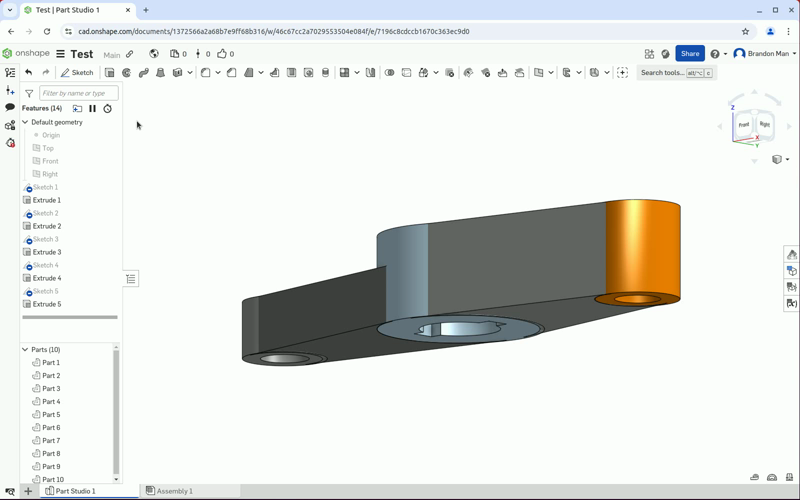
key(down, 3)
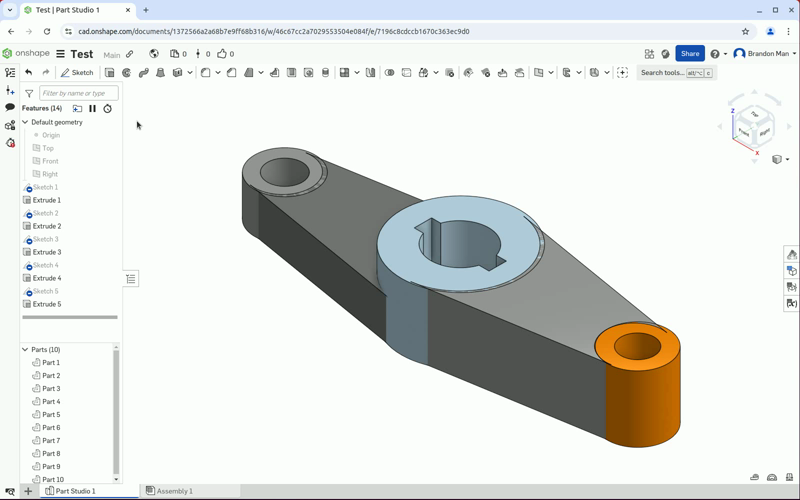
mouse_move(73, 189)
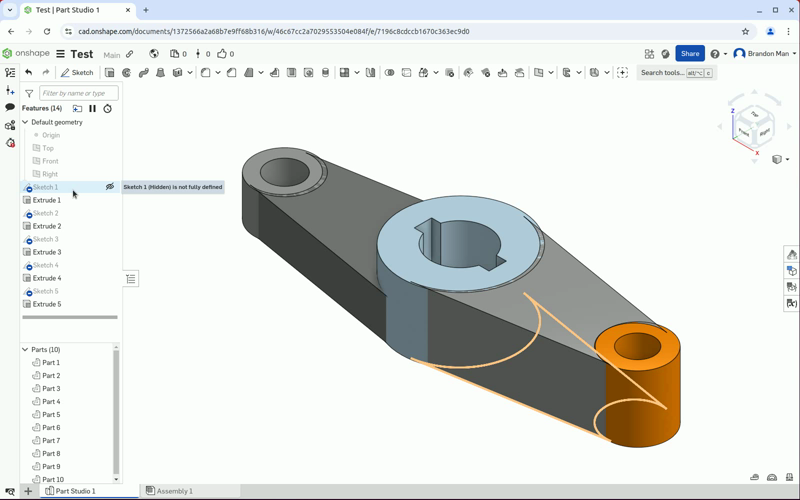
click(73, 189)